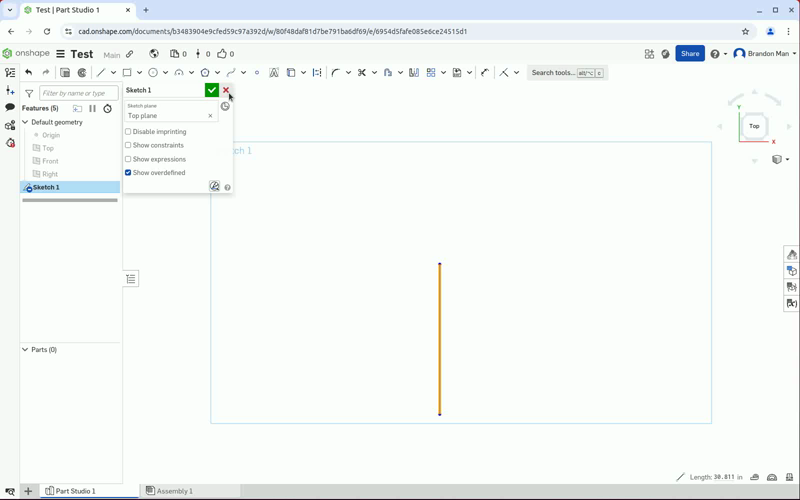
key(shift+h)
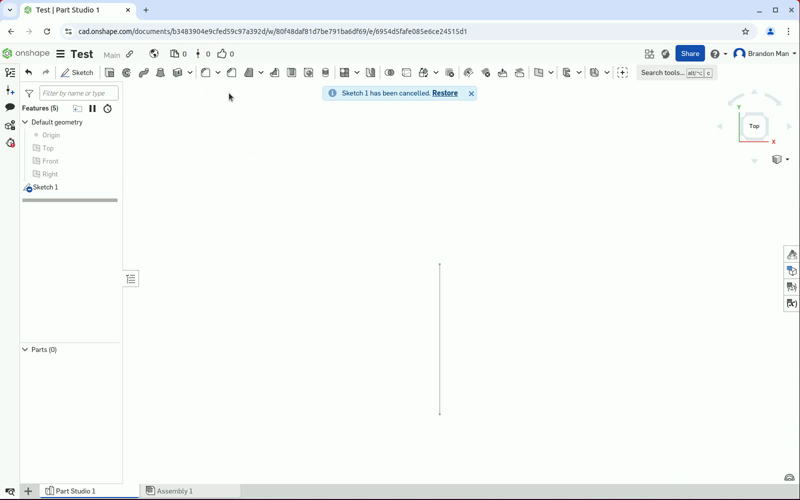
key(shift+s)
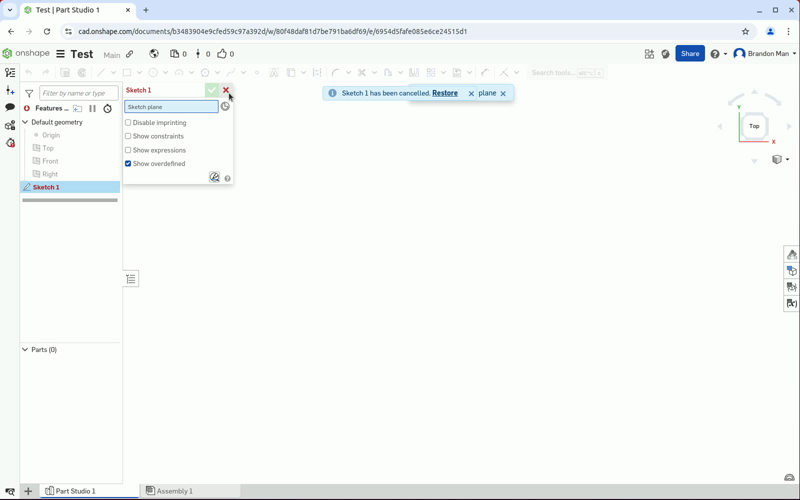
mouse_move(73, 150)
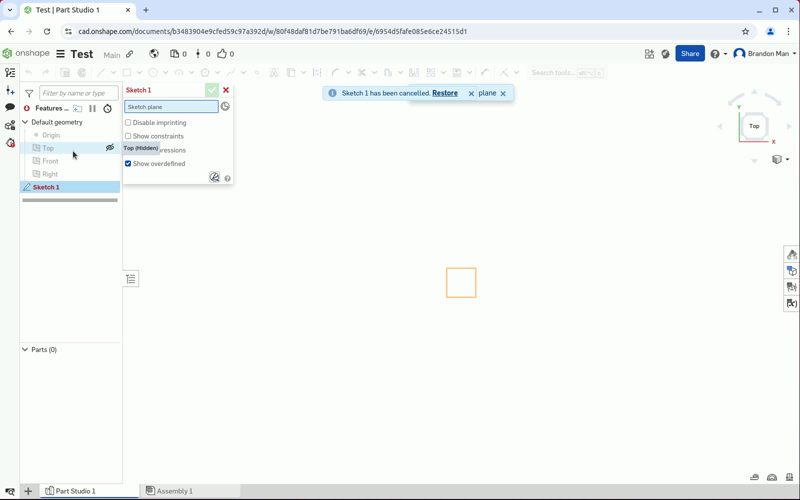
click(73, 150)
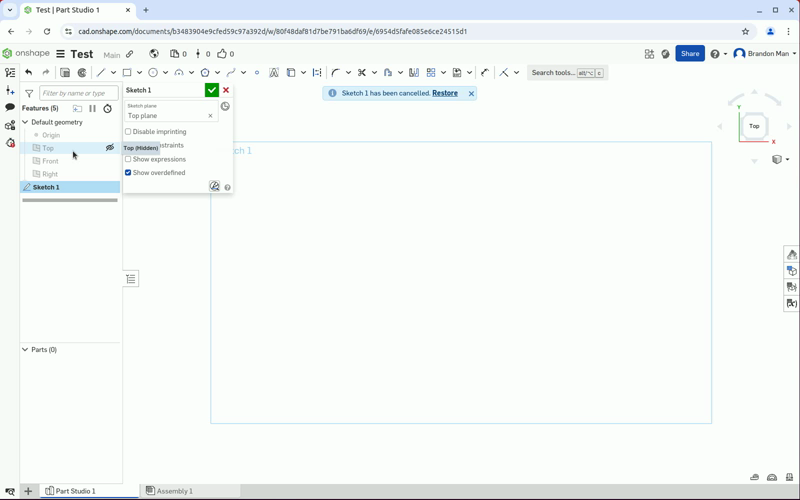
mouse_move(73, 352)
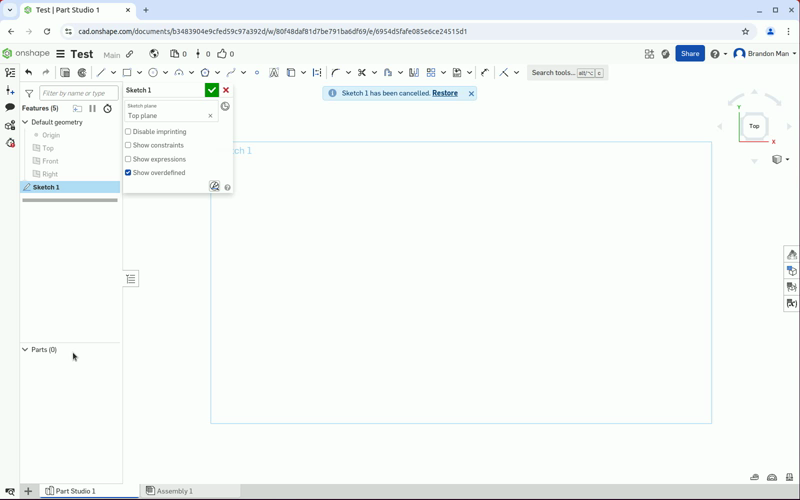
key(y)
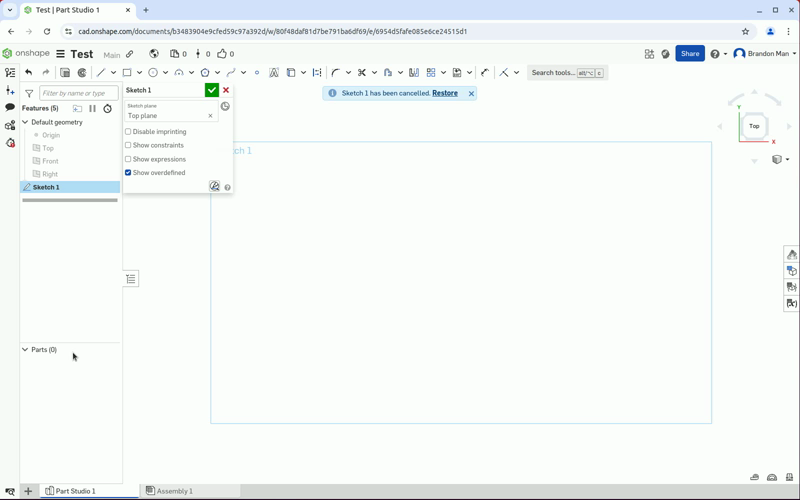
key(l)
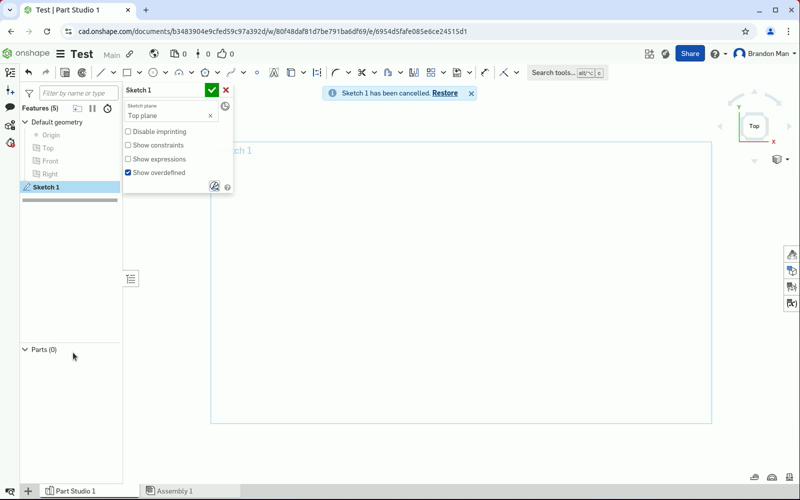
key_down(shift)
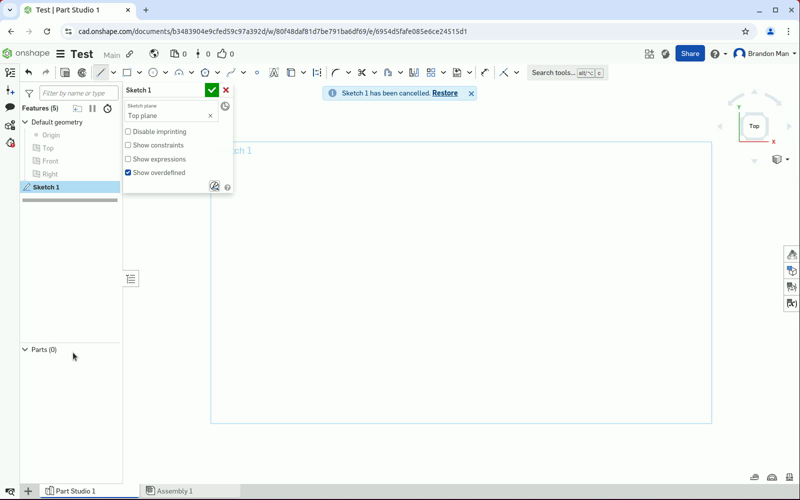
mouse_move(423, 303)
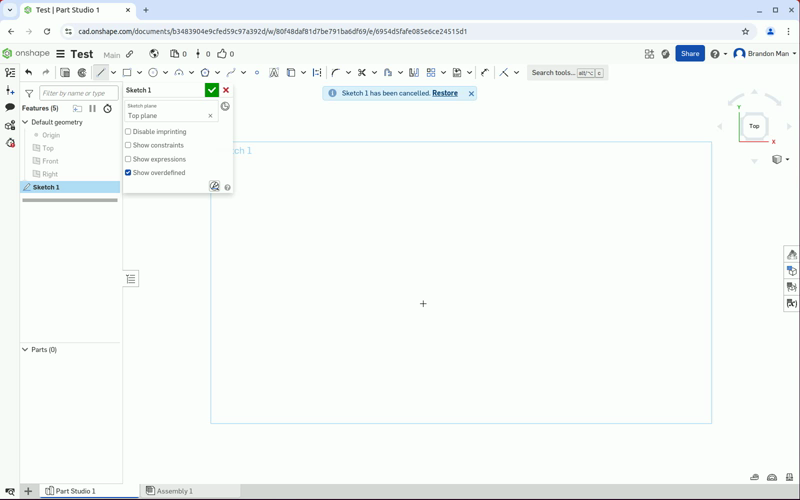
click(423, 303)
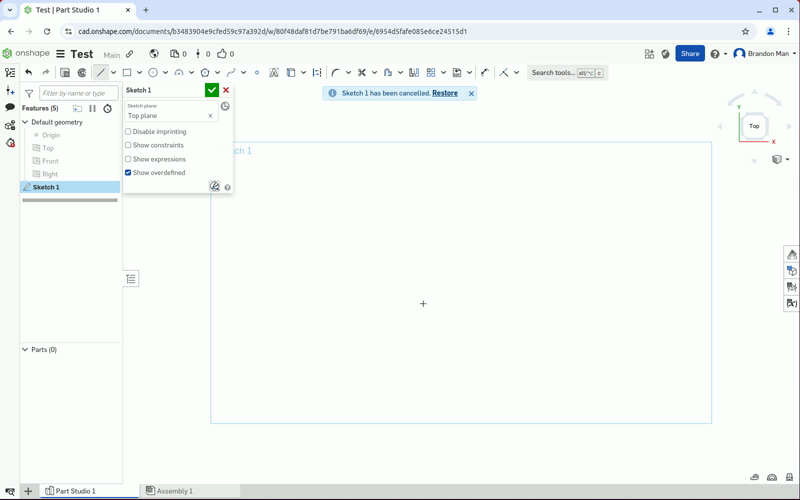
key_up(shift)
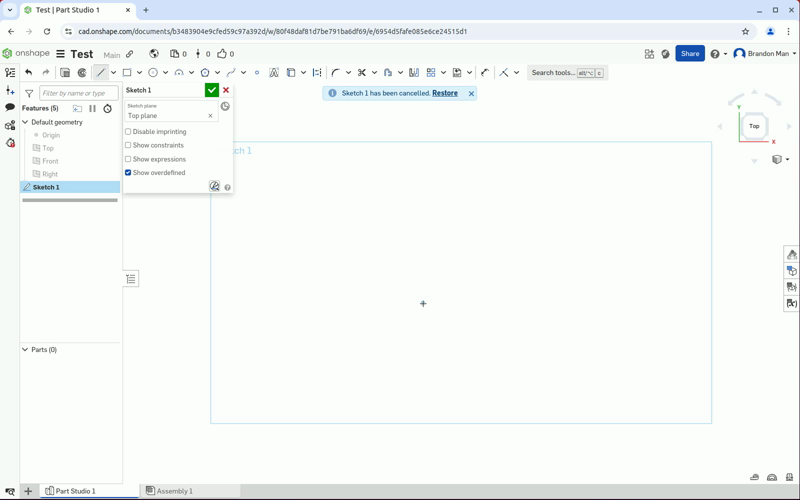
key_down(shift)
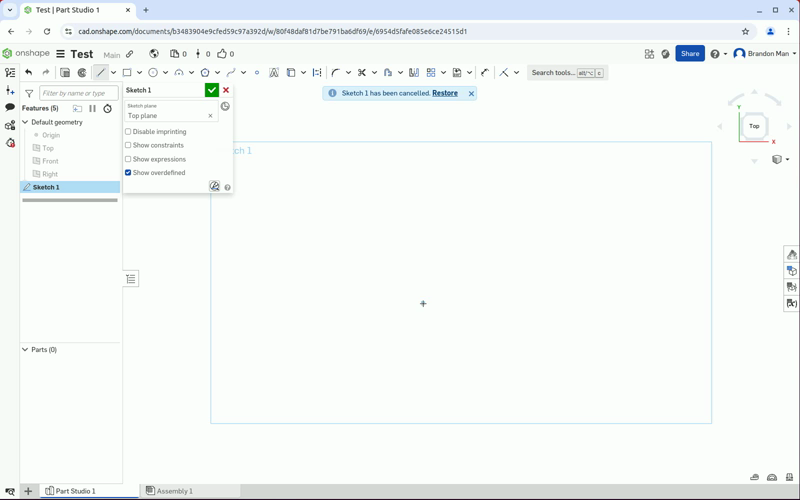
mouse_move(498, 303)
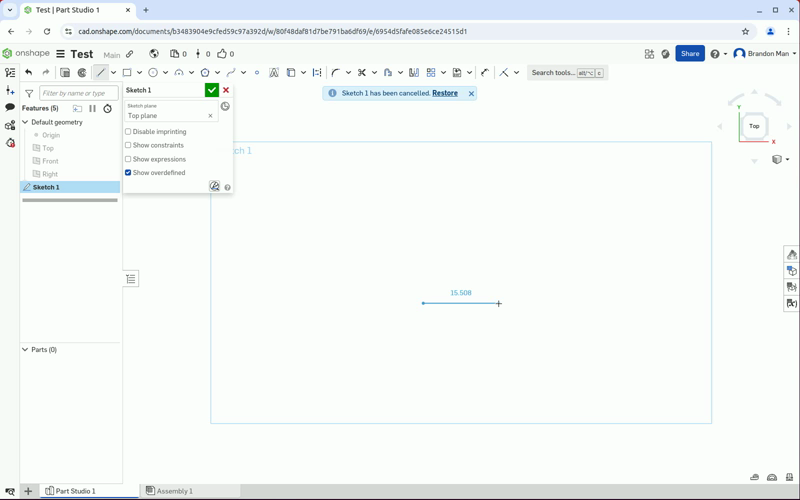
click(498, 303)
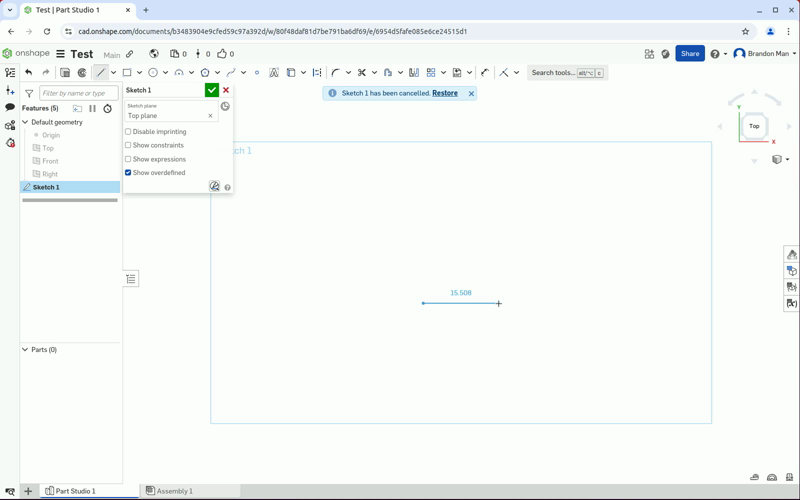
key_up(shift)
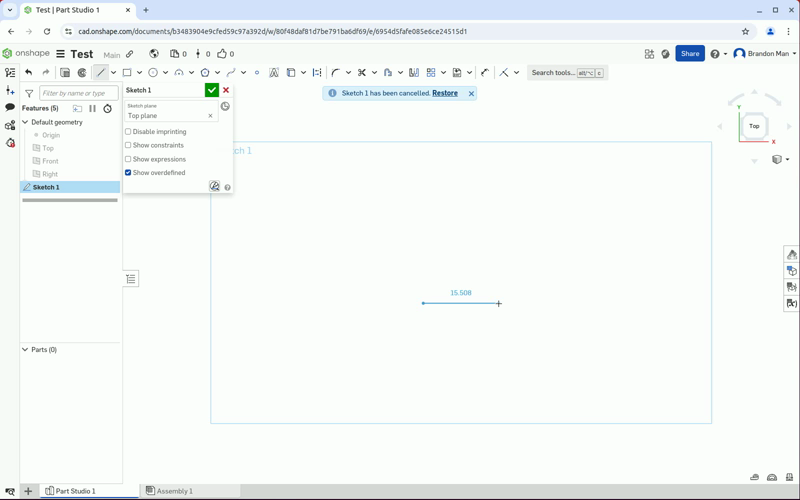
key_down(shift)
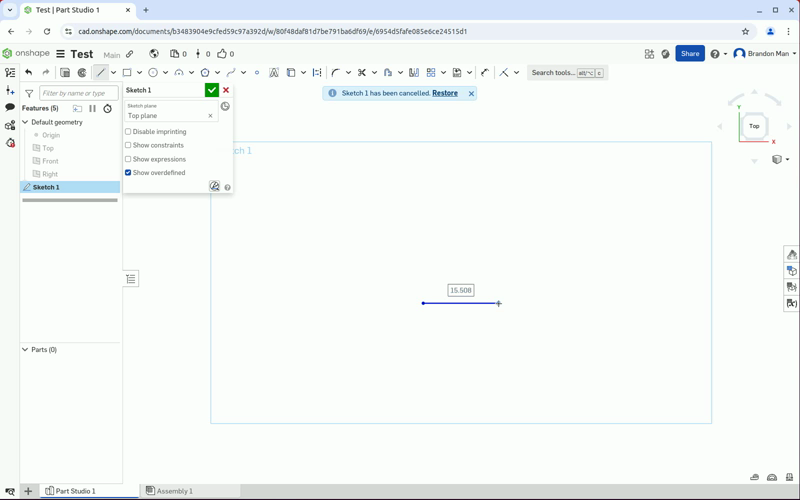
mouse_move(528, 303)
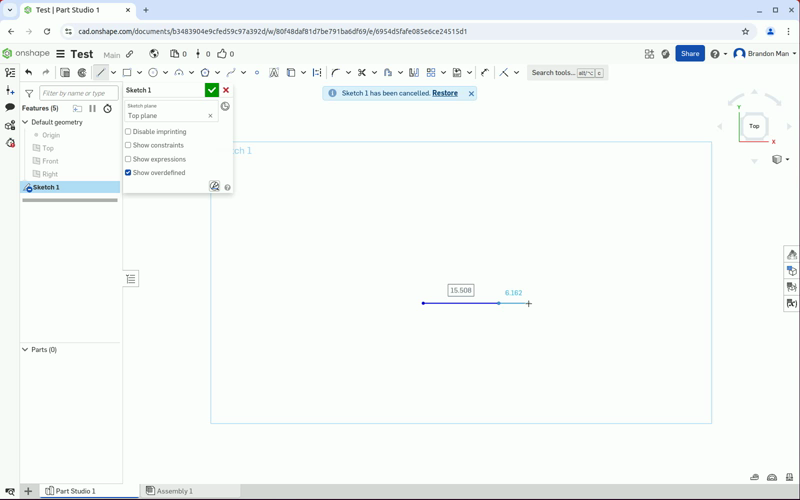
mouse_move(498, 264)
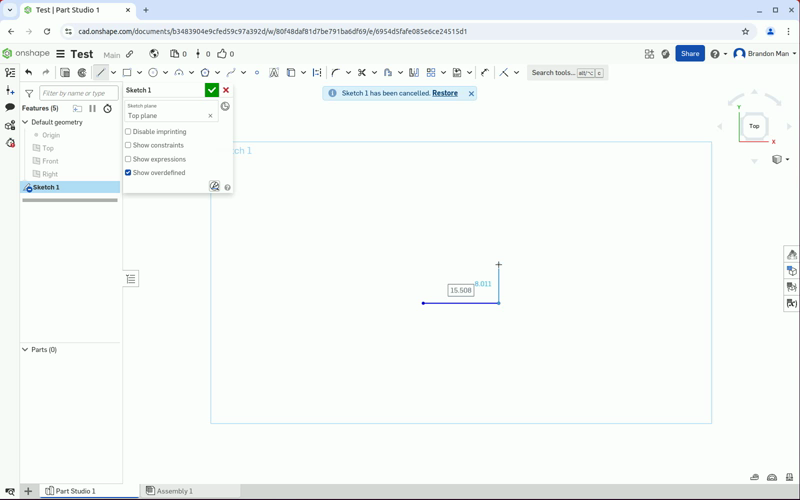
click(498, 264)
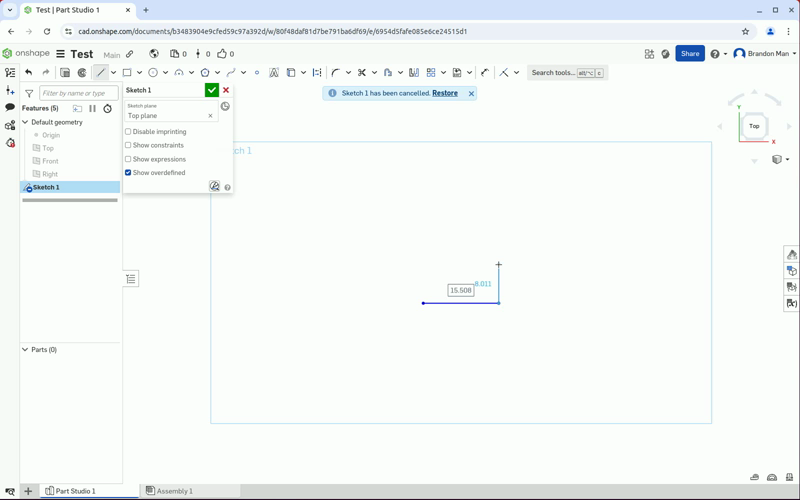
key_up(shift)
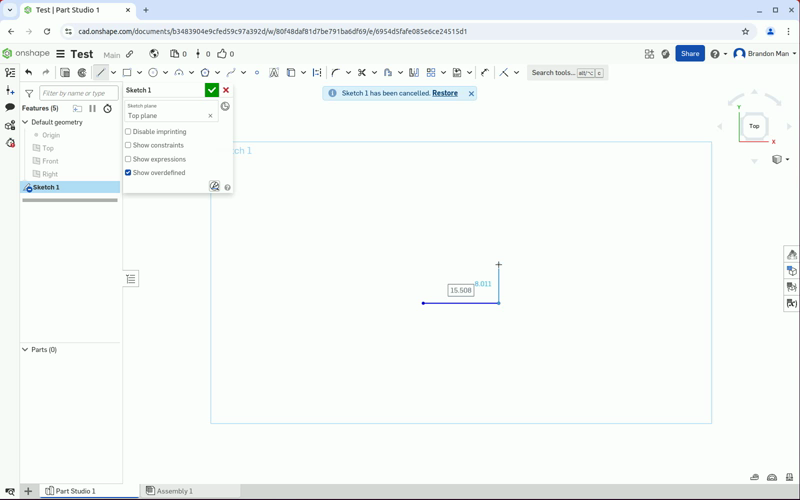
key_down(shift)
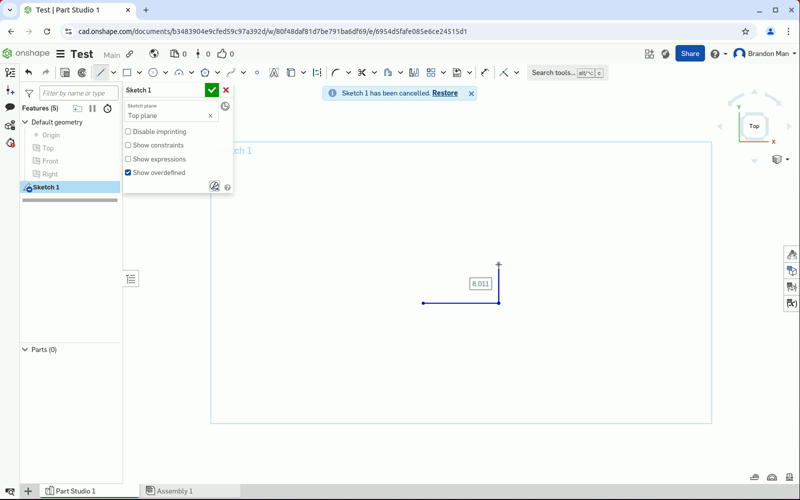
mouse_move(423, 264)
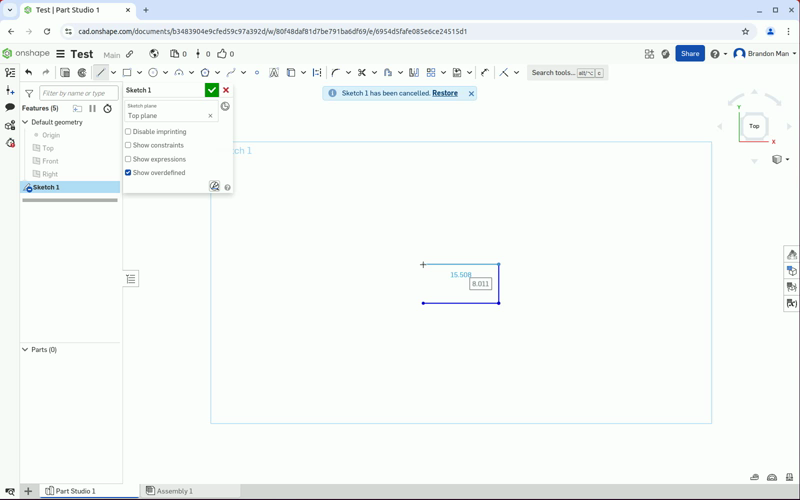
click(423, 264)
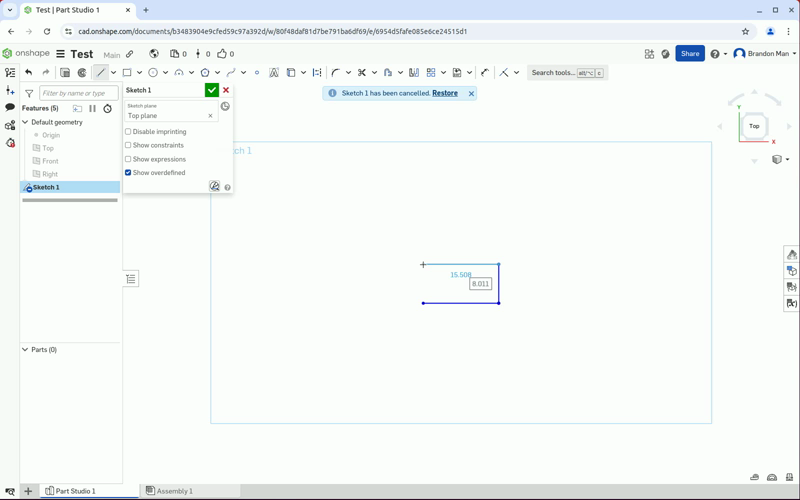
key_up(shift)
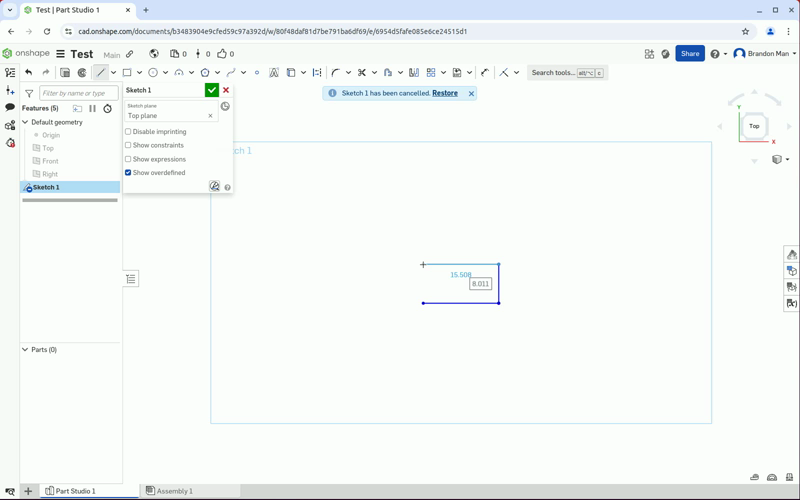
mouse_move(453, 264)
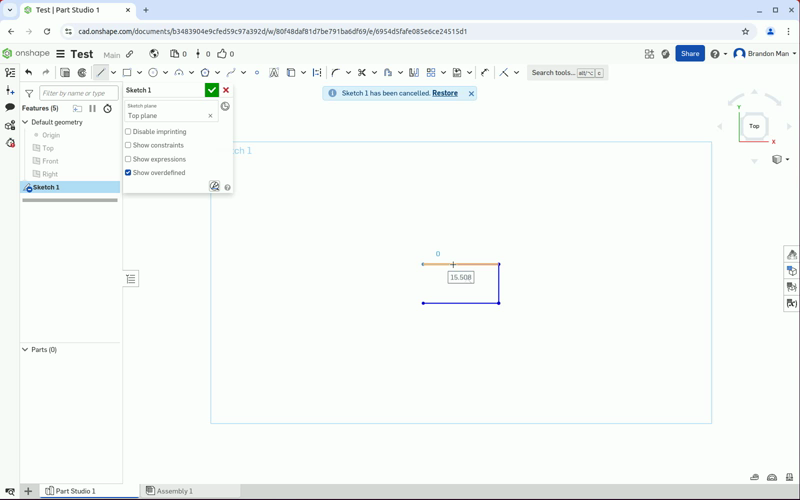
key_down(shift)
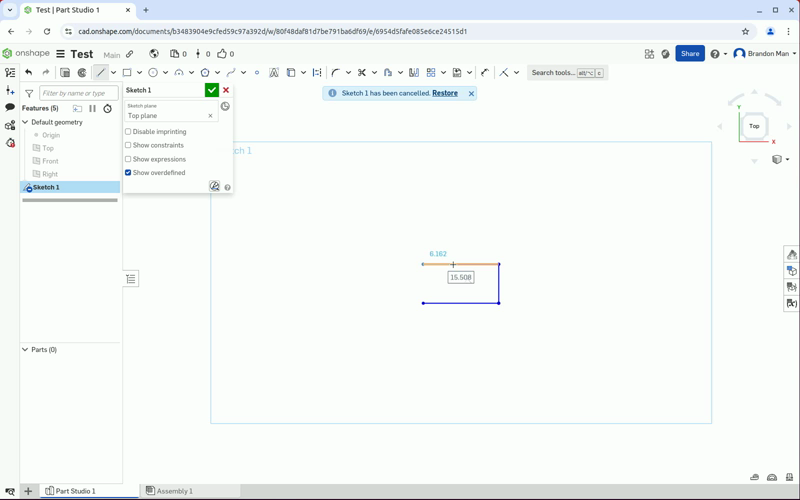
mouse_move(423, 303)
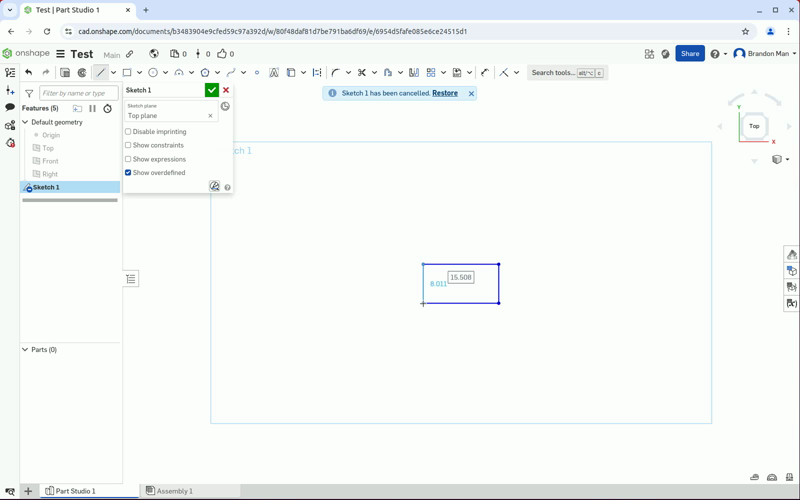
key_up(shift)
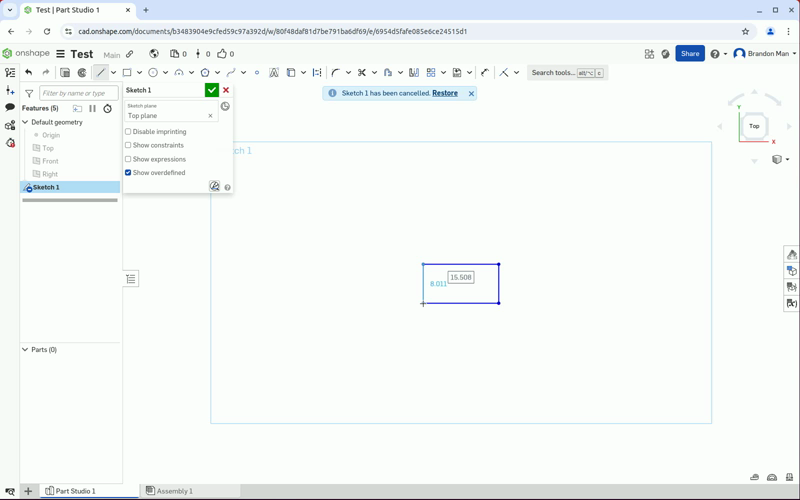
click(423, 303)
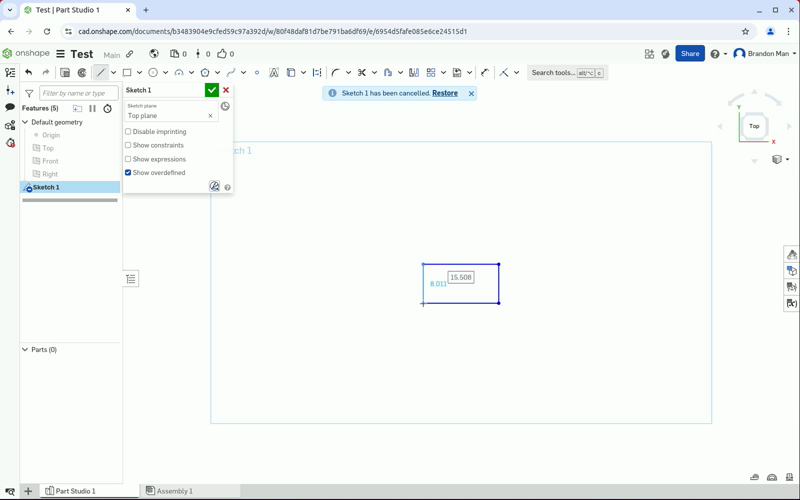
key(esc)
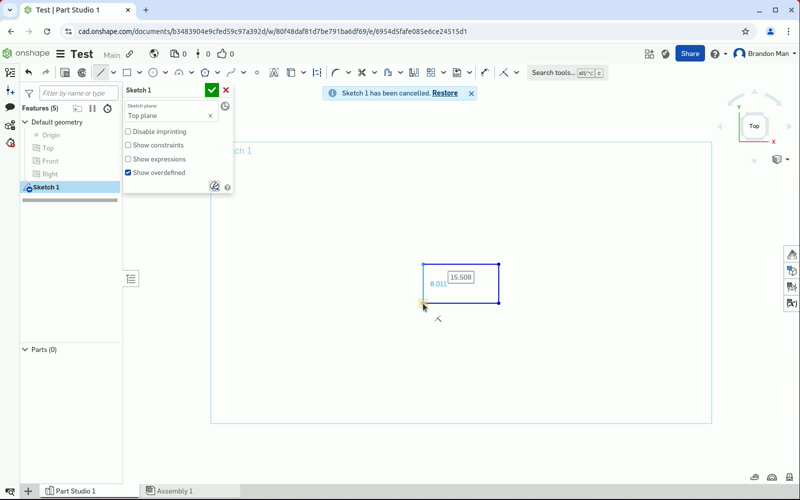
mouse_move(495, 277)
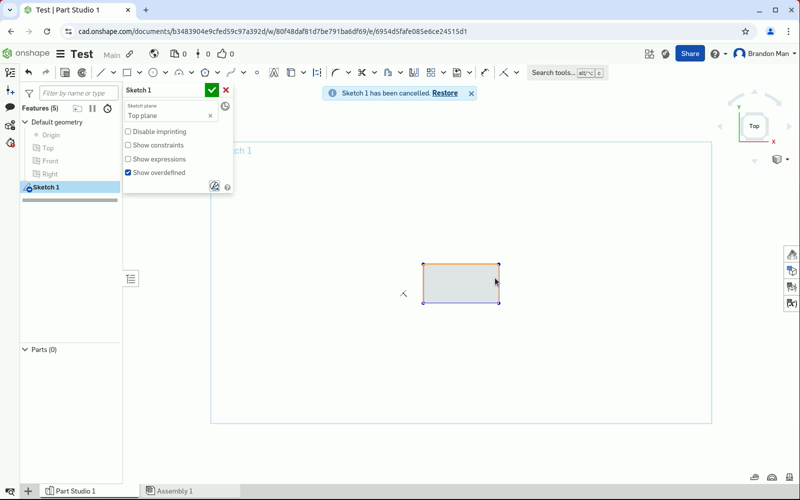
click(495, 277)
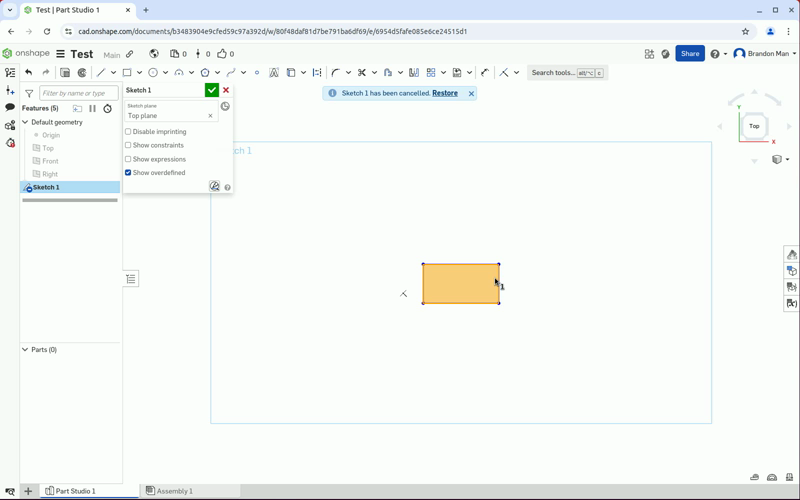
mouse_move(73, 352)
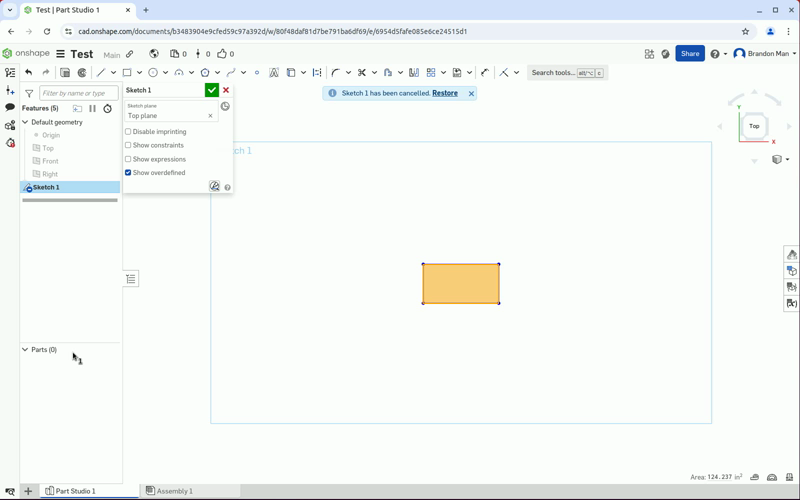
key(shift+y)
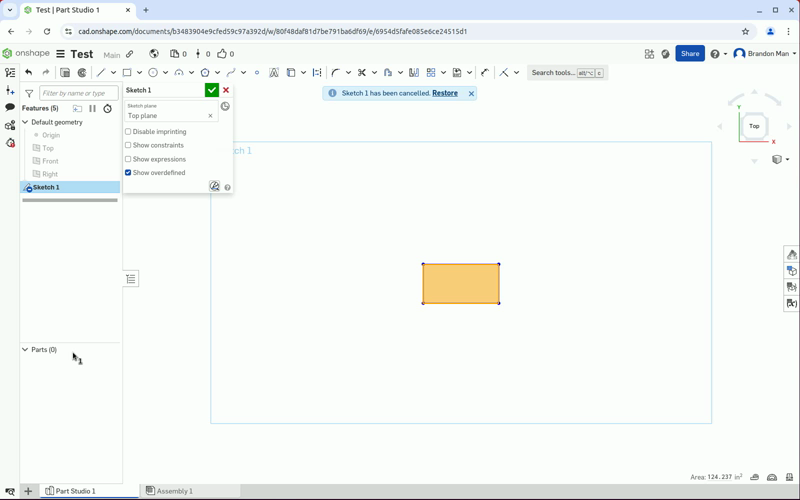
key(shift+e)
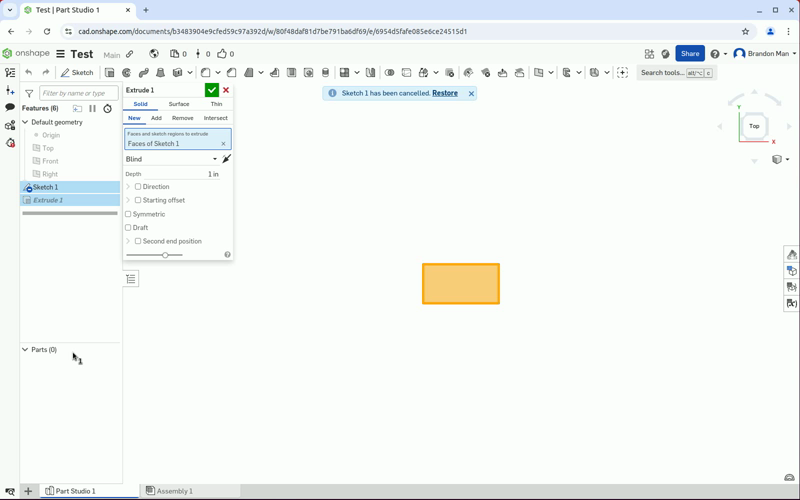
mouse_move(143, 106)
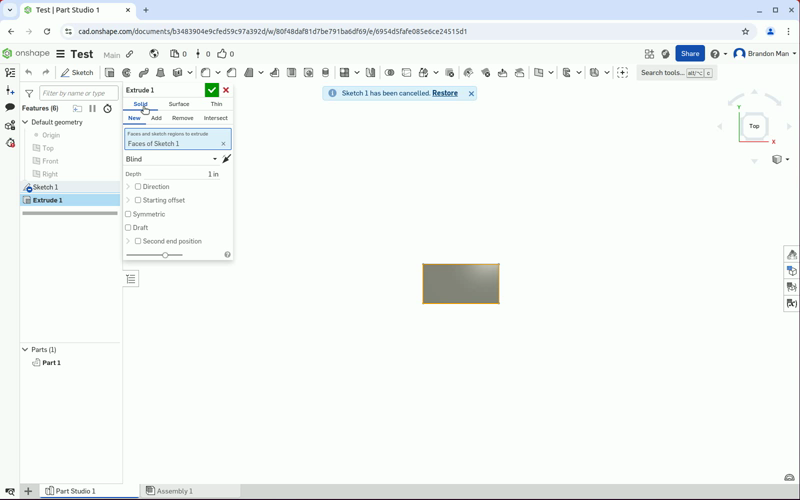
click(143, 106)
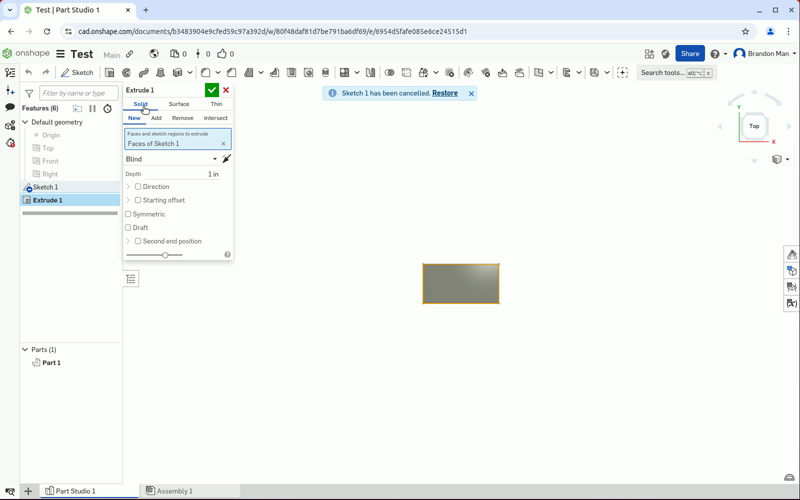
mouse_move(137, 120)
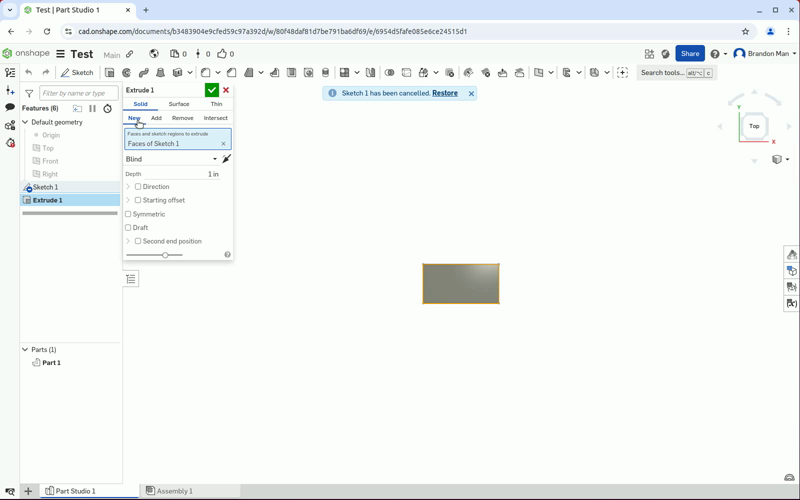
click(137, 120)
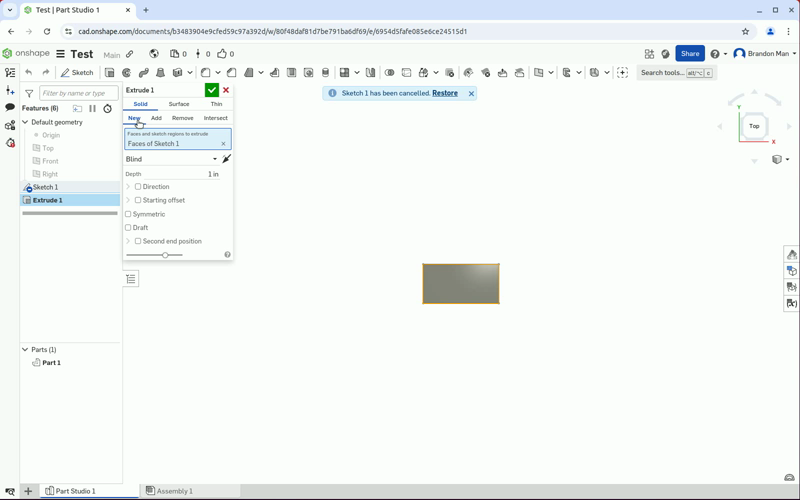
key(tab, 4)
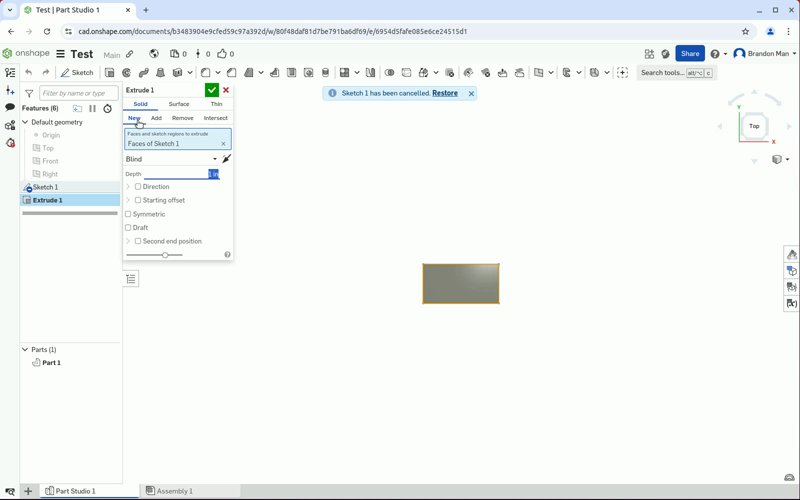
text(-0.481)
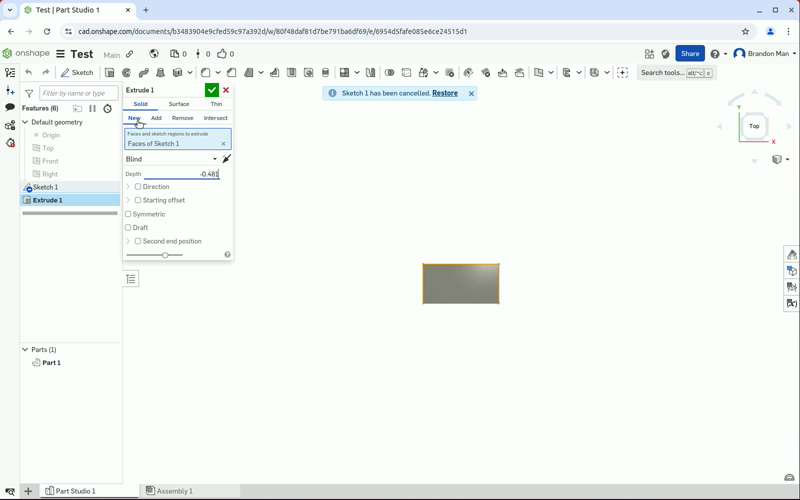
key(enter)
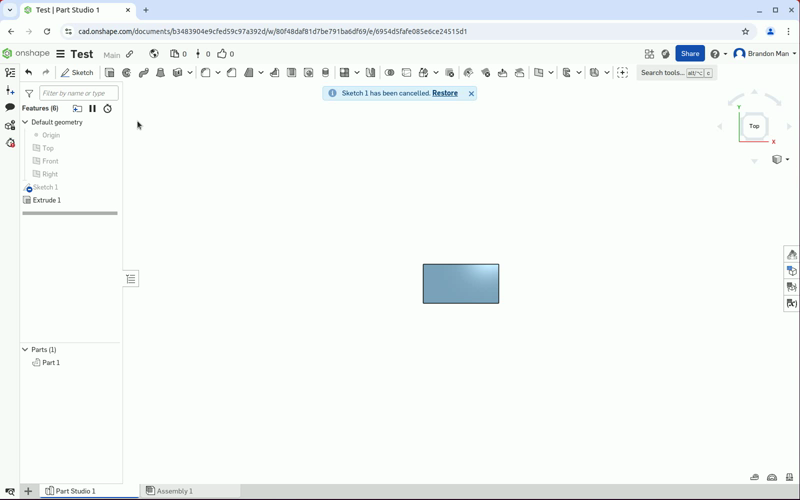
key(shift+h)
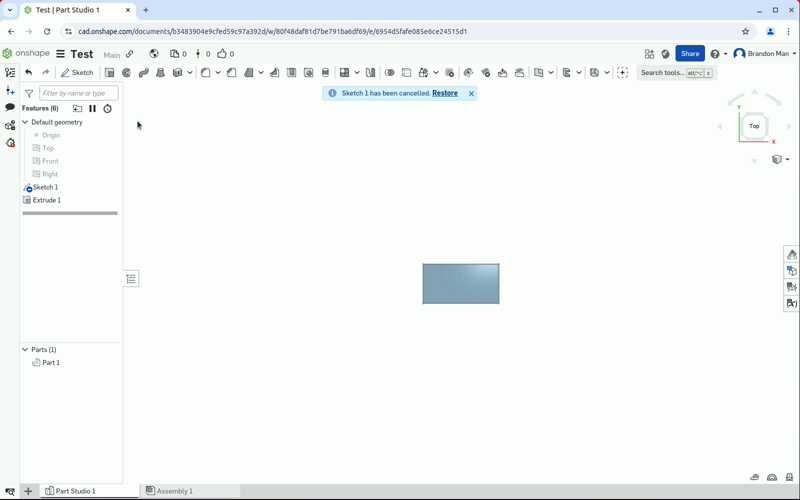
key(shift+h)
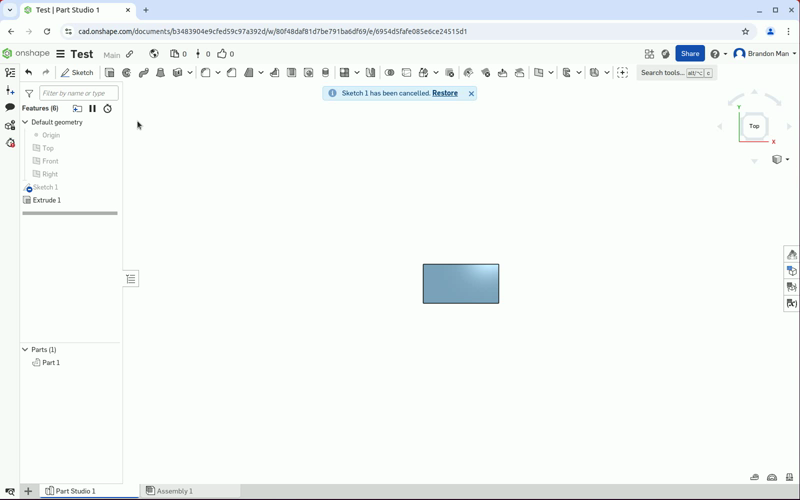
mouse_move(73, 189)
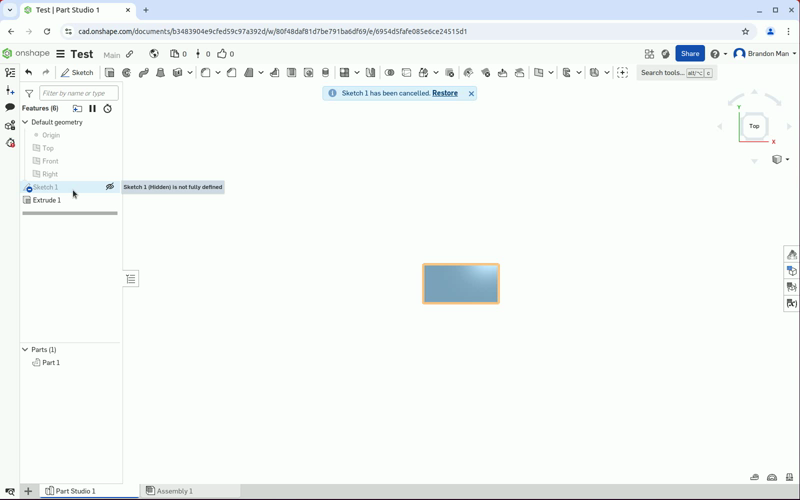
click(73, 189)
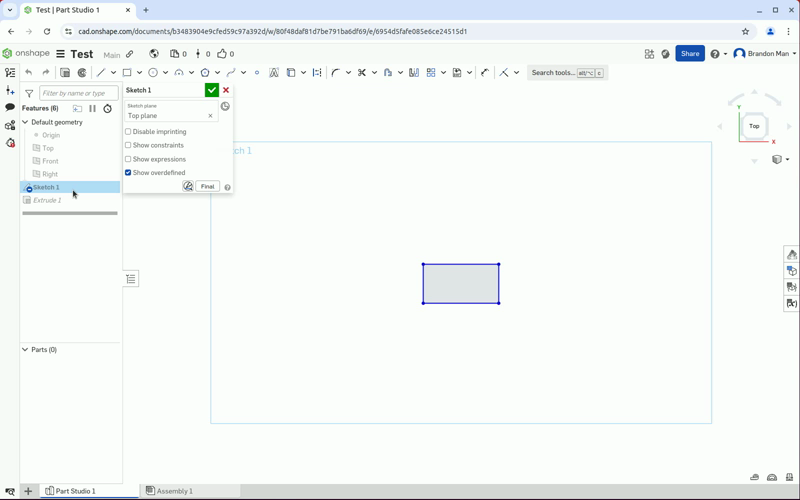
mouse_move(229, 92)
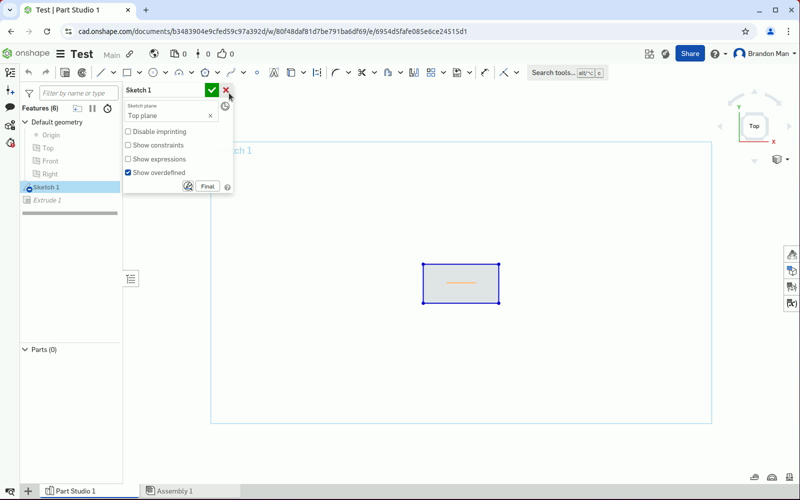
click(229, 92)
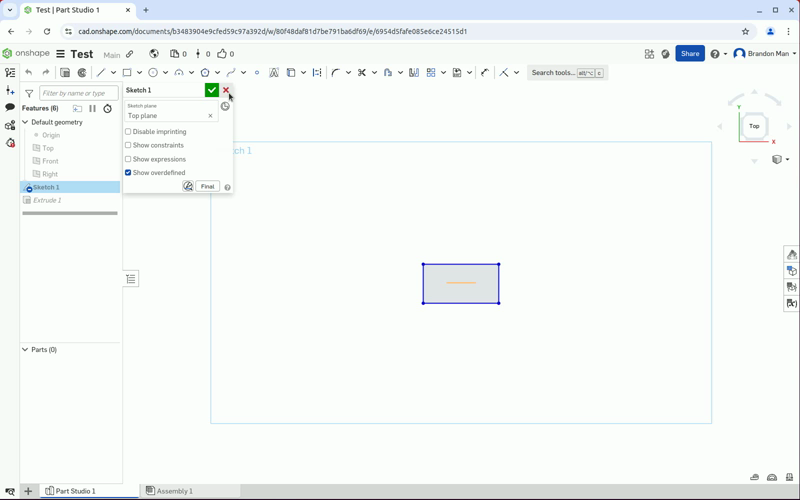
key(shift+s)
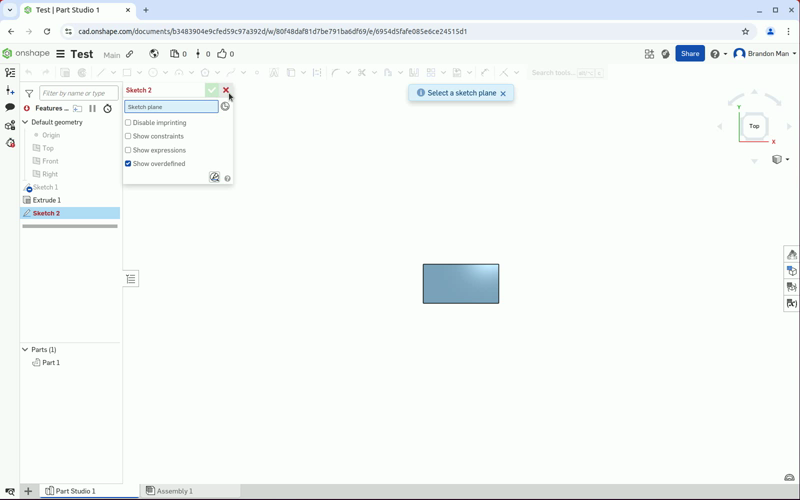
mouse_move(73, 150)
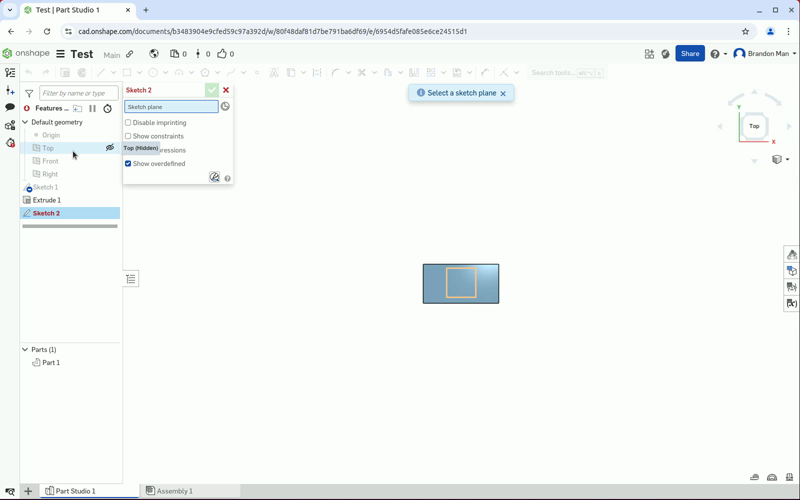
click(73, 150)
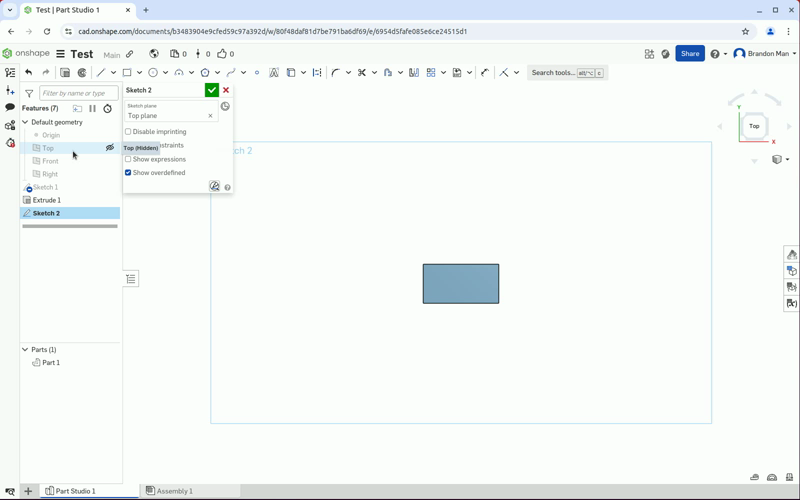
mouse_move(73, 352)
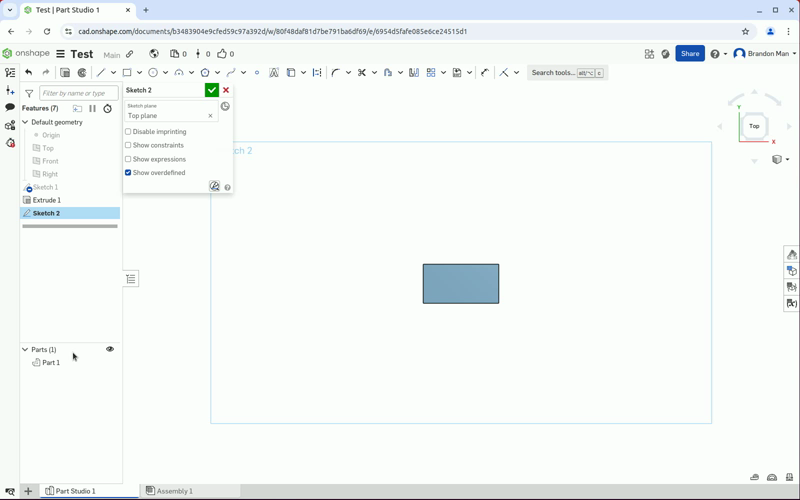
key(y)
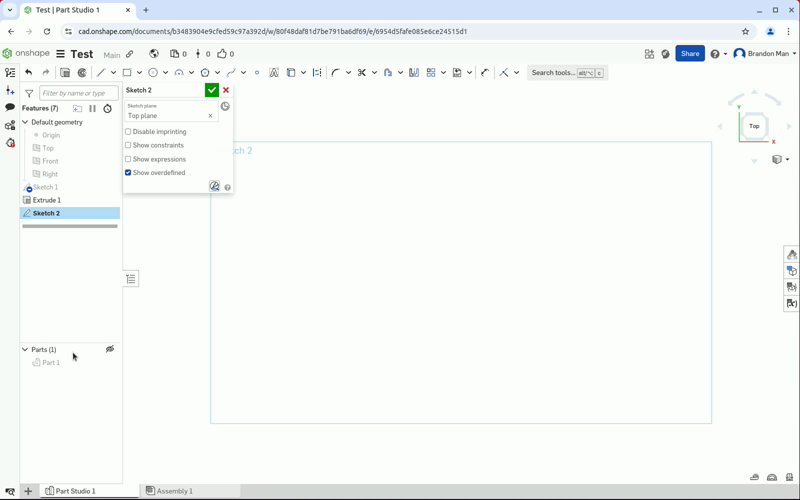
key(l)
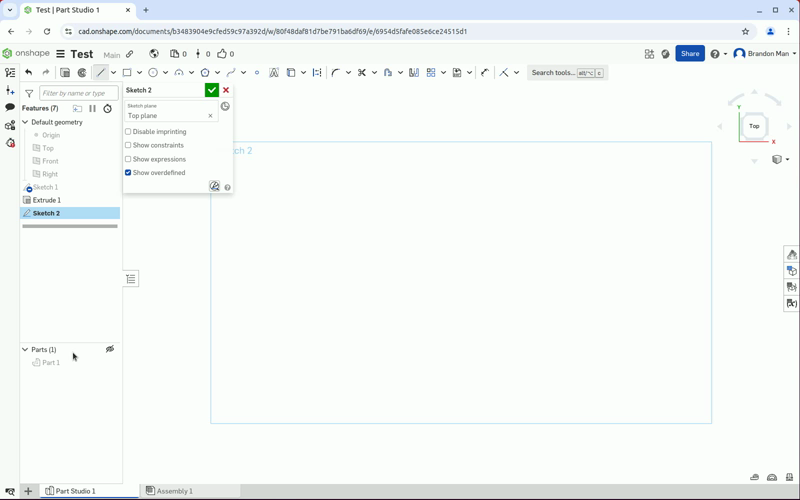
key_down(shift)
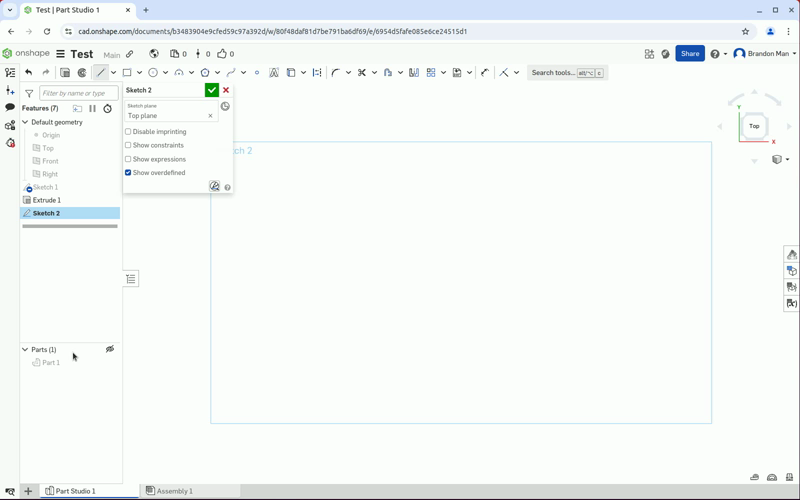
mouse_move(466, 303)
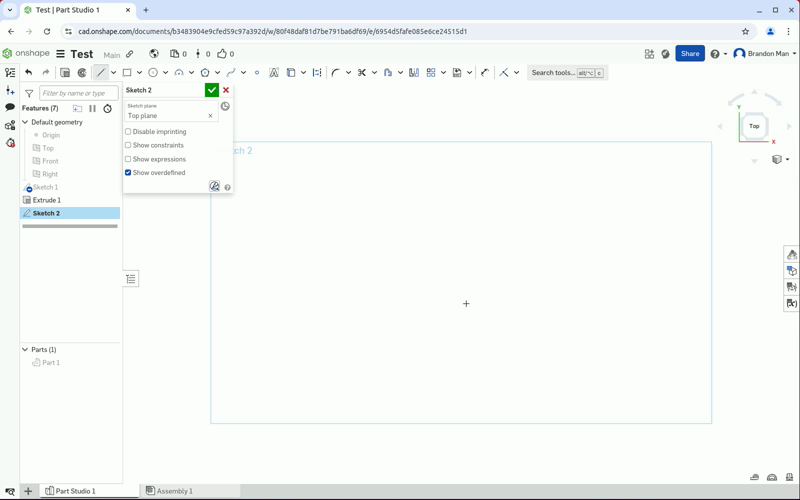
click(466, 303)
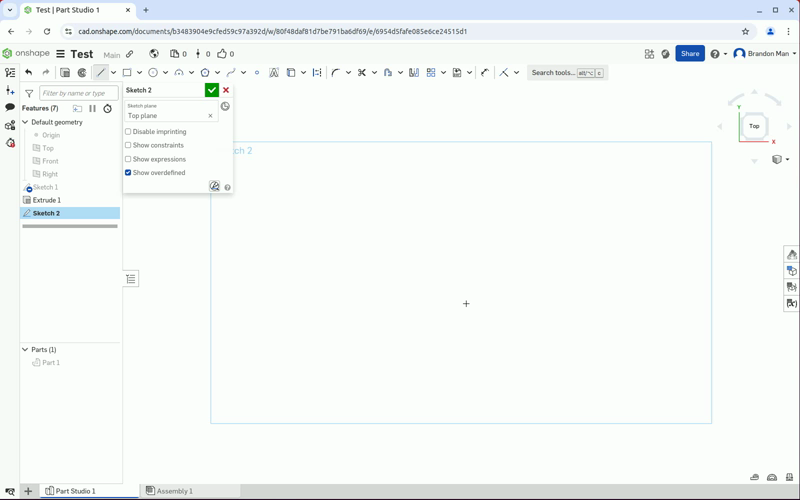
key_up(shift)
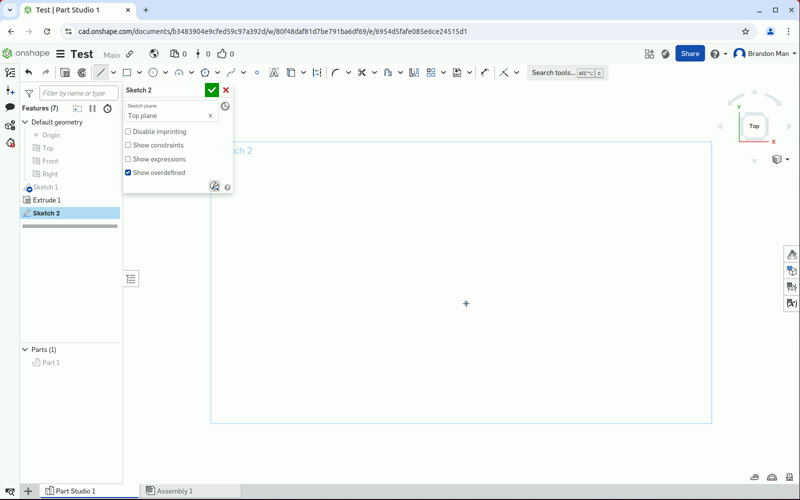
key_down(shift)
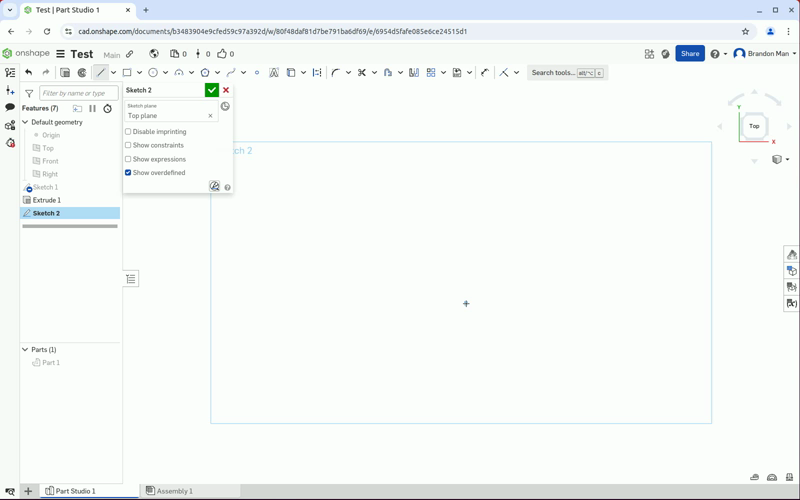
mouse_move(496, 303)
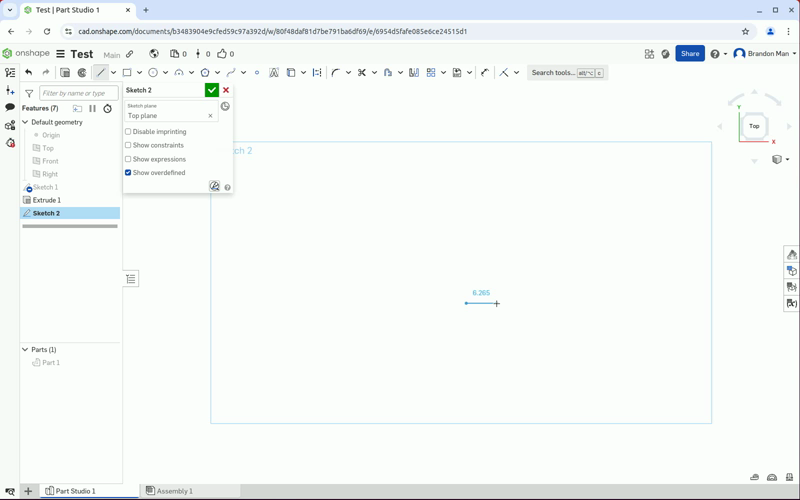
mouse_move(499, 303)
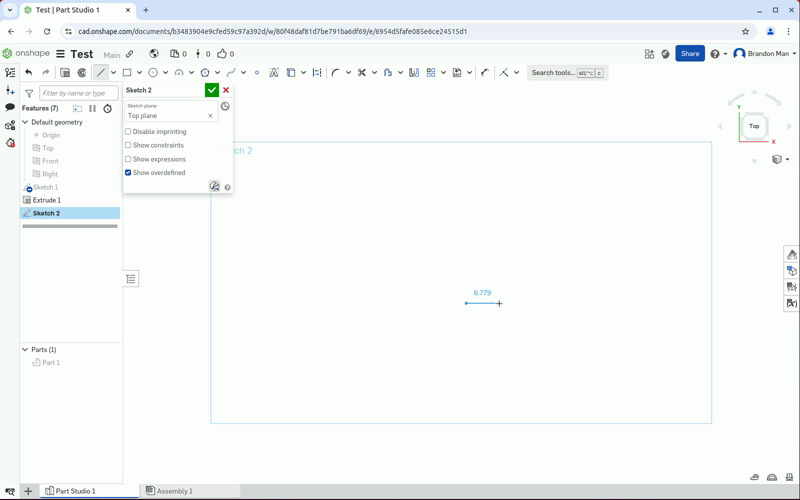
click(499, 303)
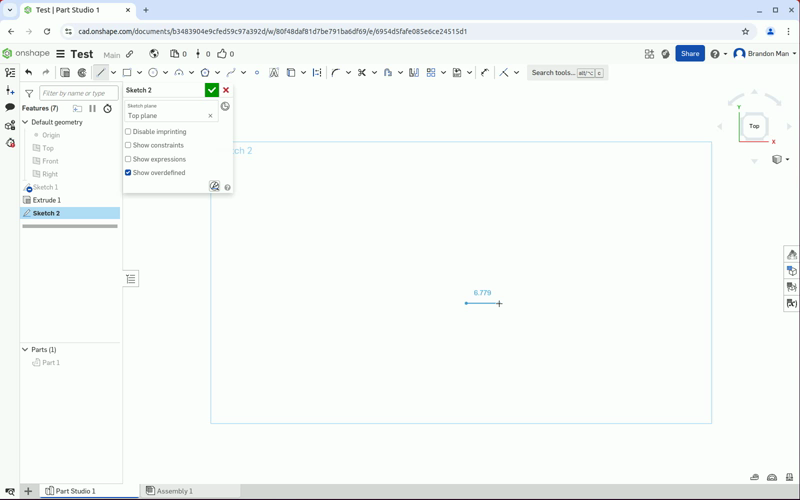
key_up(shift)
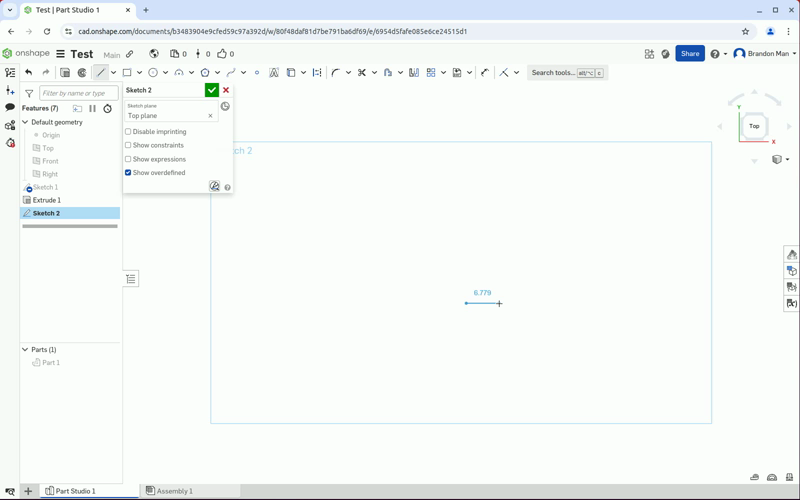
key_down(shift)
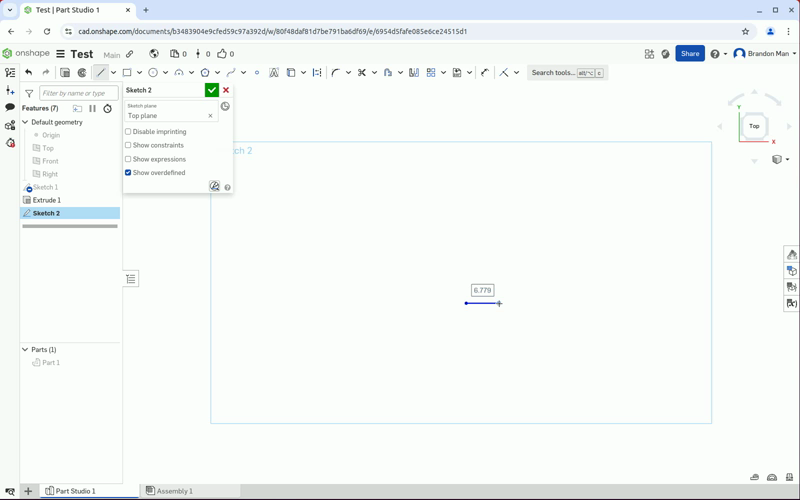
mouse_move(529, 303)
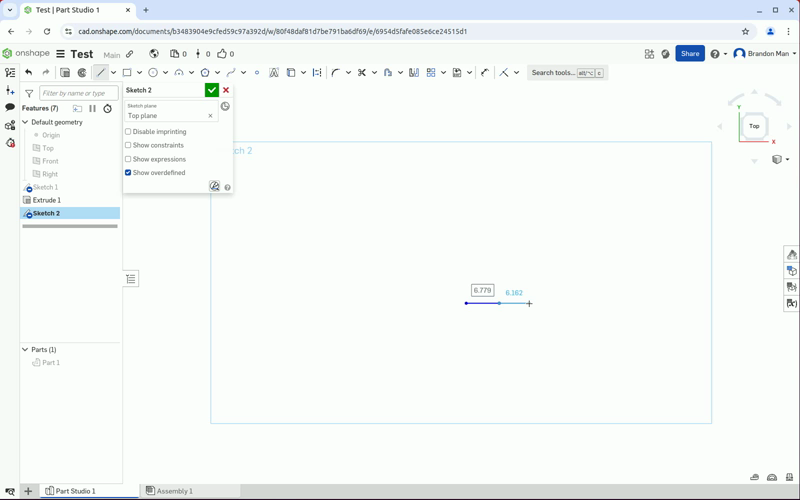
mouse_move(499, 298)
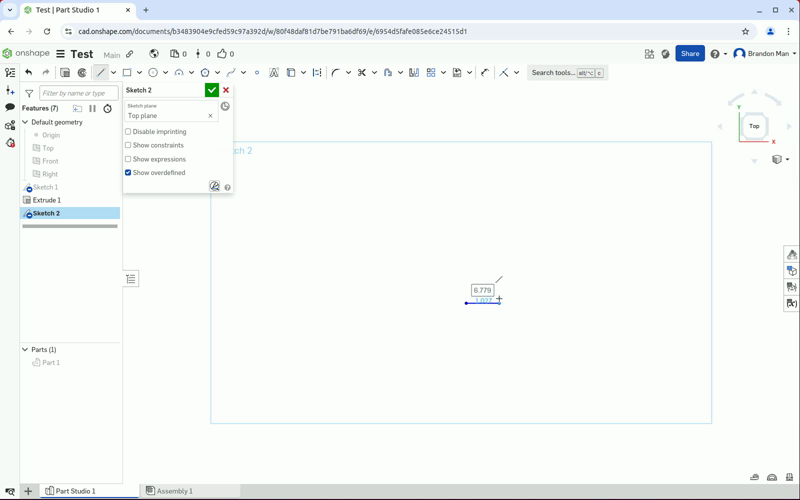
scroll(6)
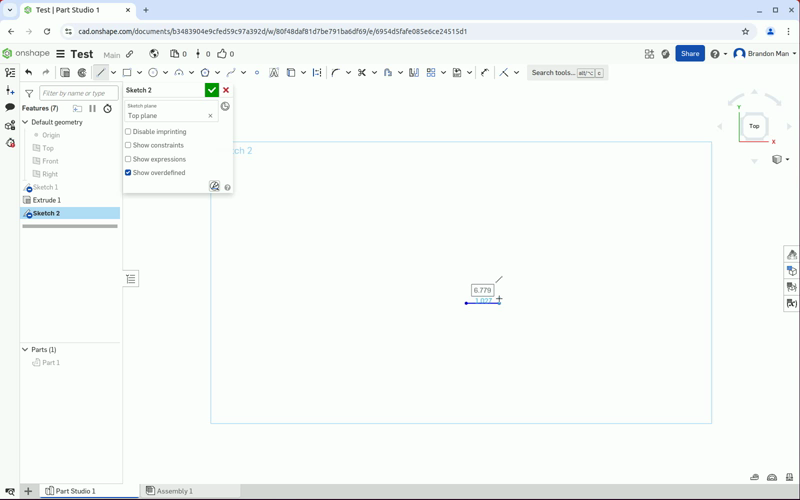
scroll(6)
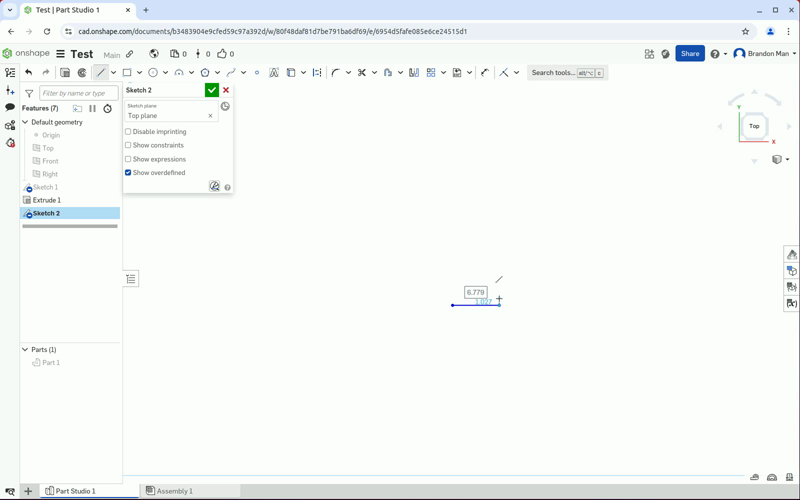
scroll(6)
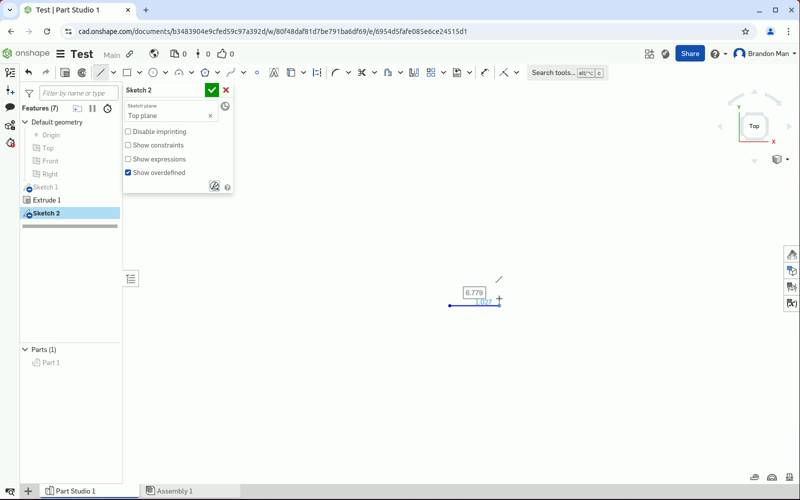
scroll(6)
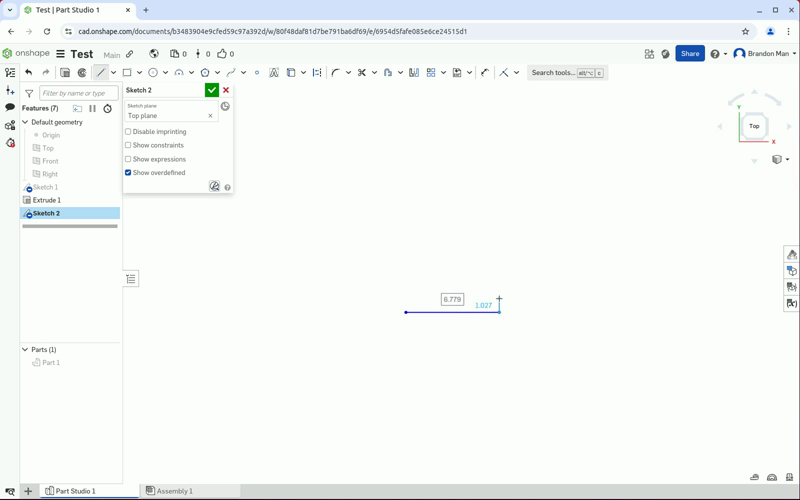
scroll(6)
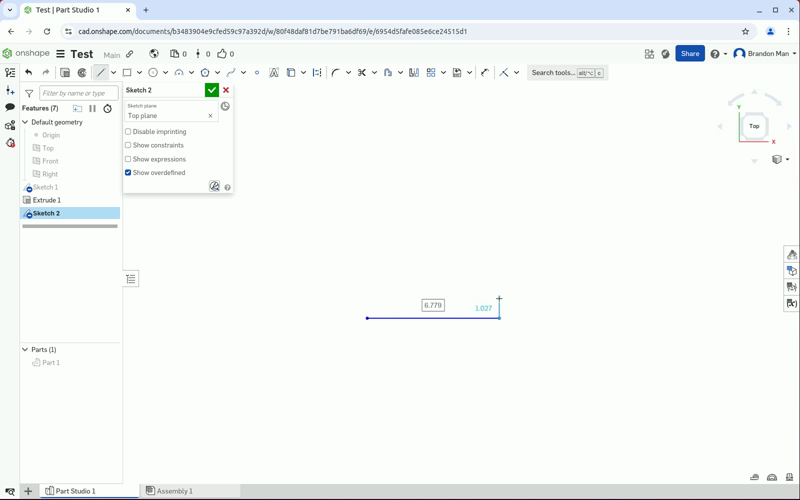
scroll(6)
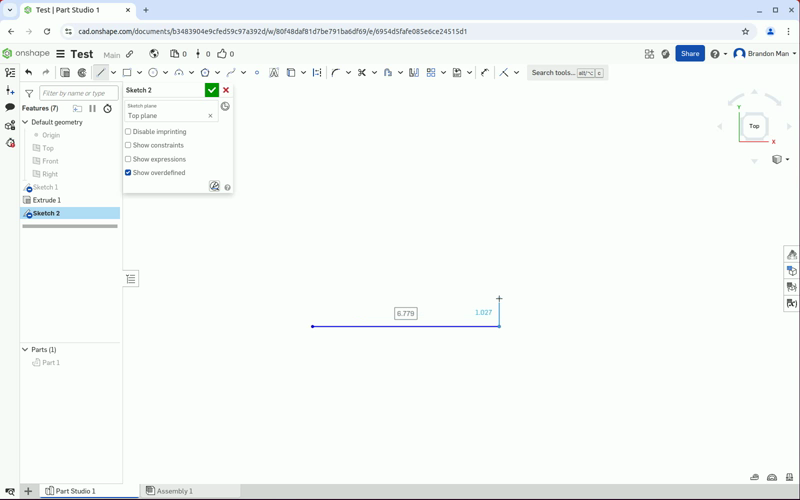
scroll(6)
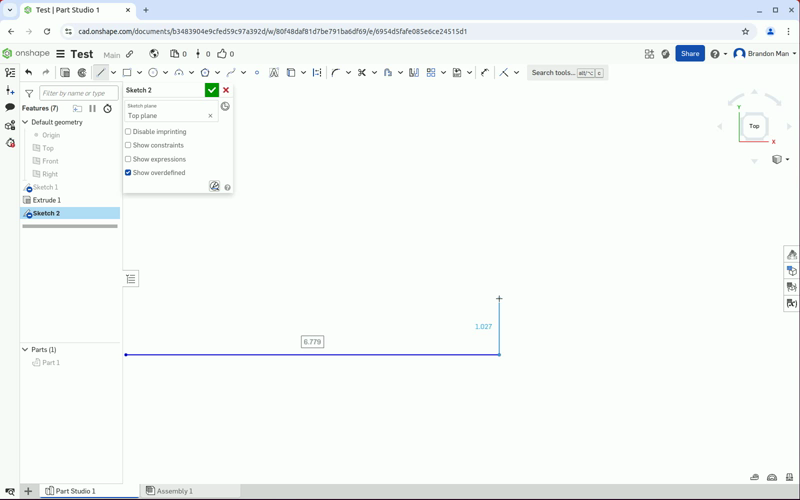
click(499, 298)
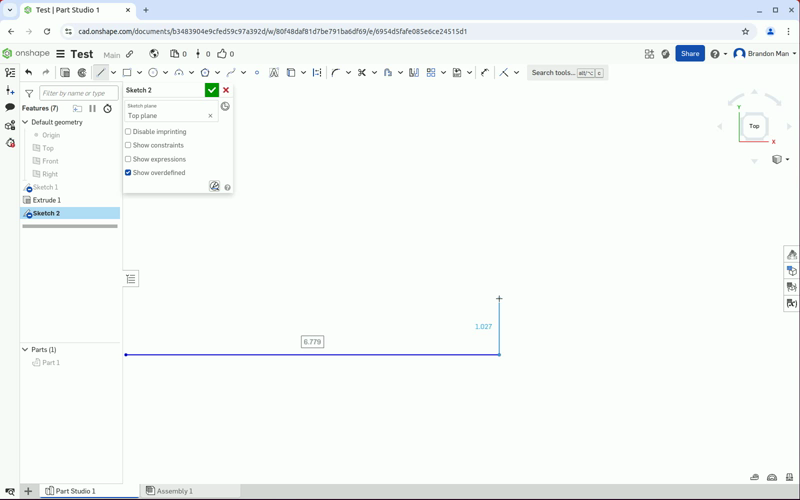
scroll(-6)
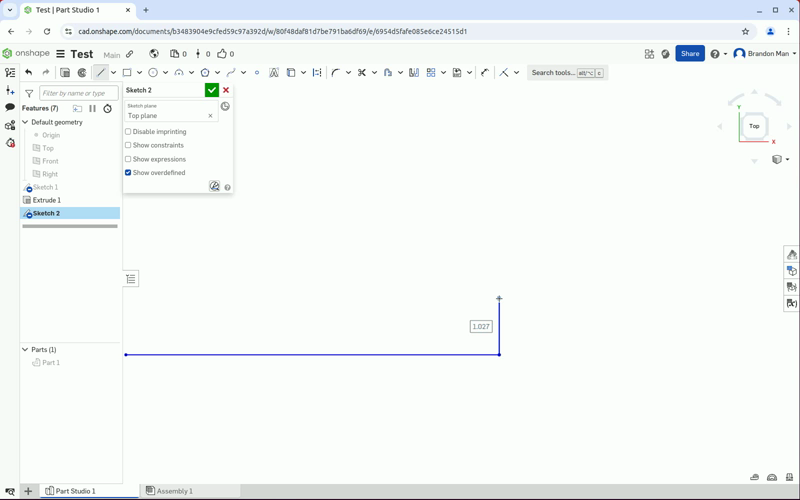
scroll(-6)
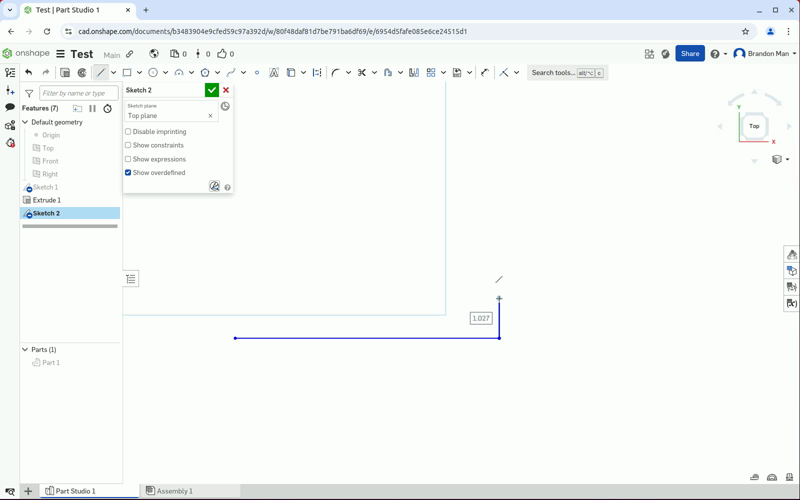
scroll(-6)
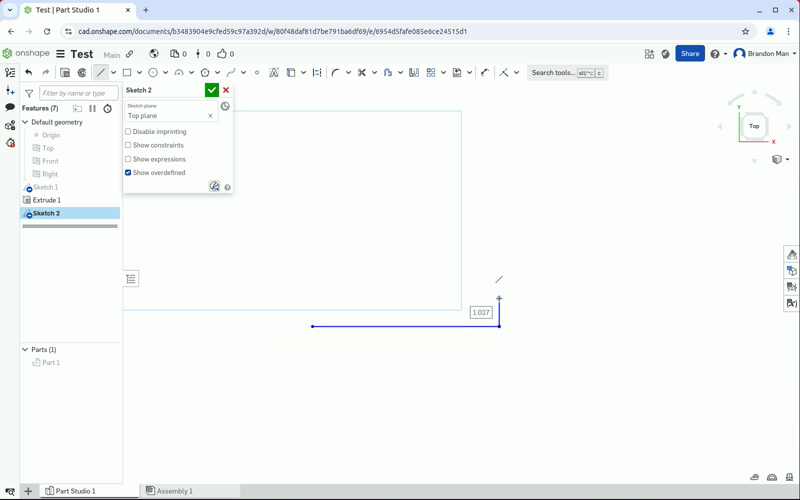
scroll(-6)
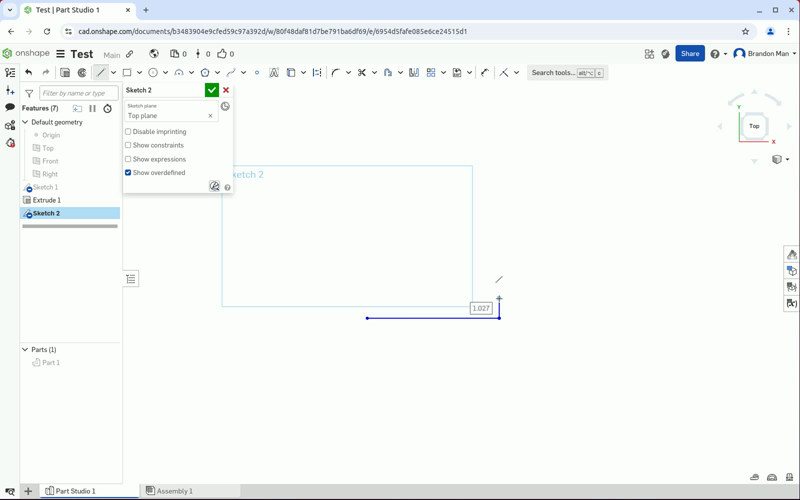
scroll(-6)
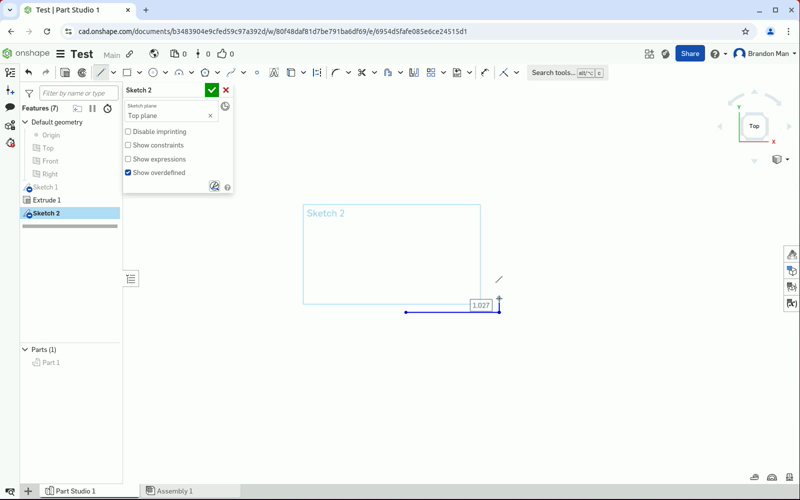
scroll(-6)
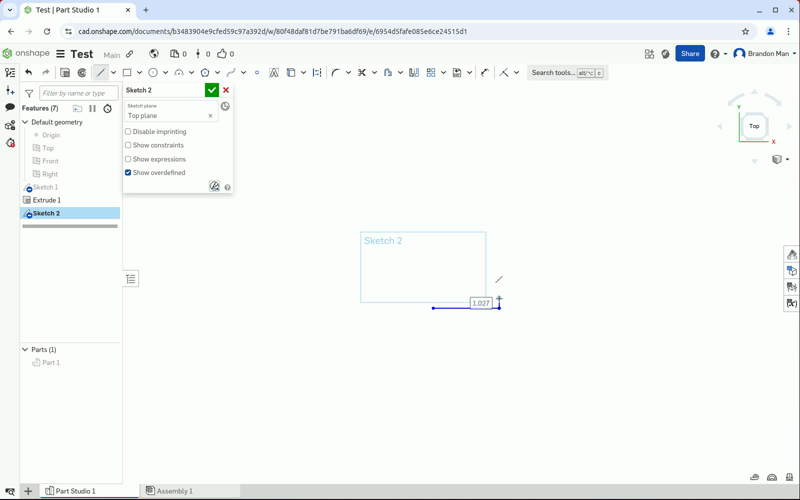
scroll(-6)
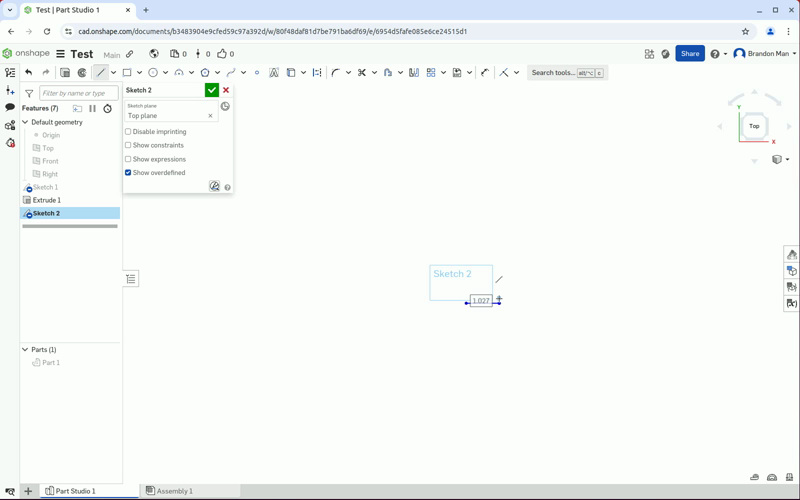
key_up(shift)
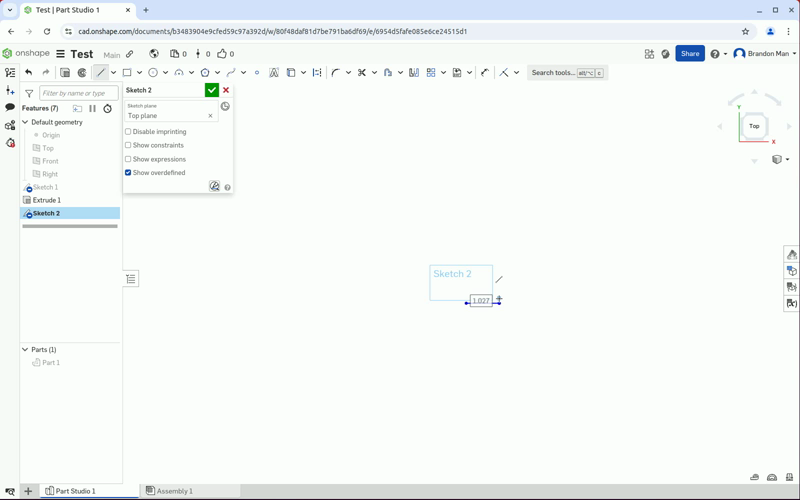
key_down(shift)
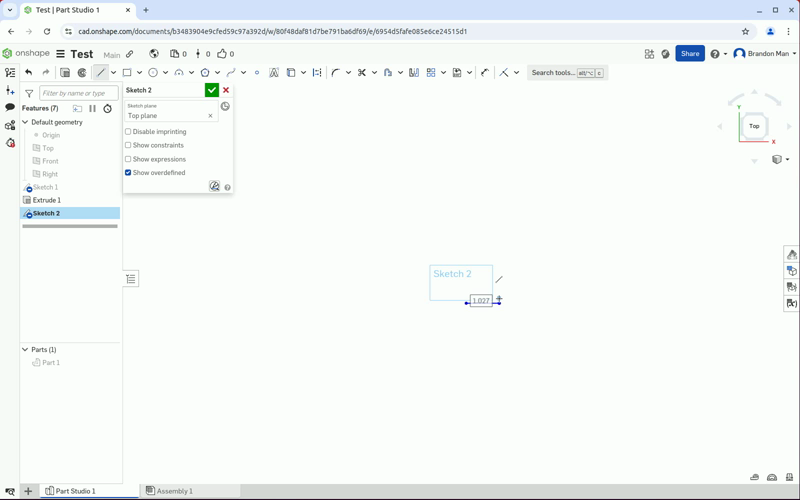
mouse_move(529, 298)
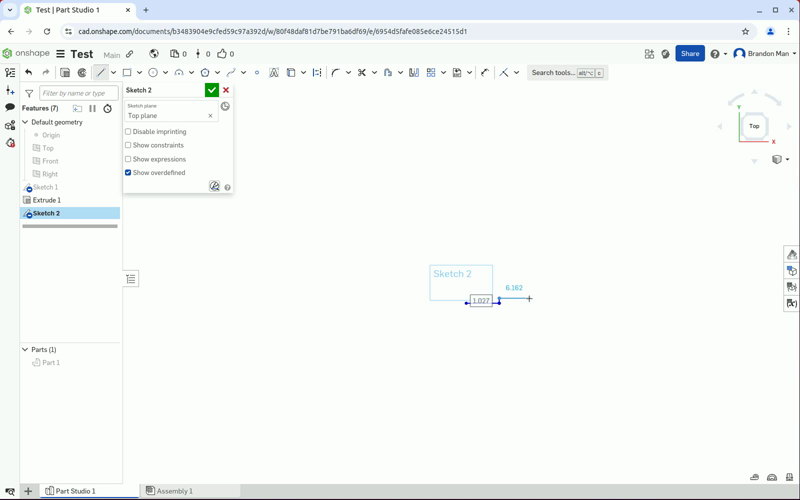
mouse_move(466, 298)
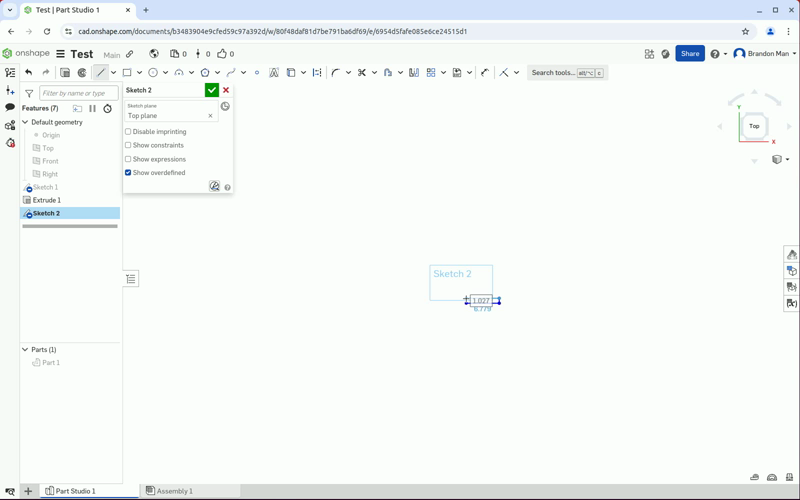
click(466, 298)
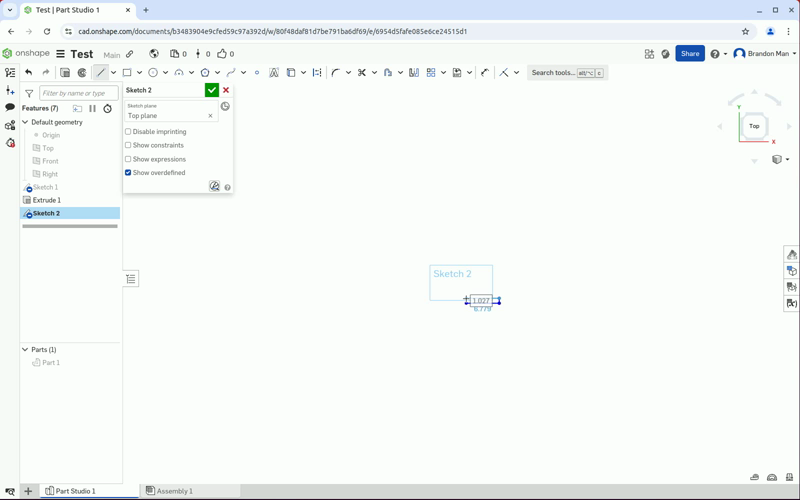
key_up(shift)
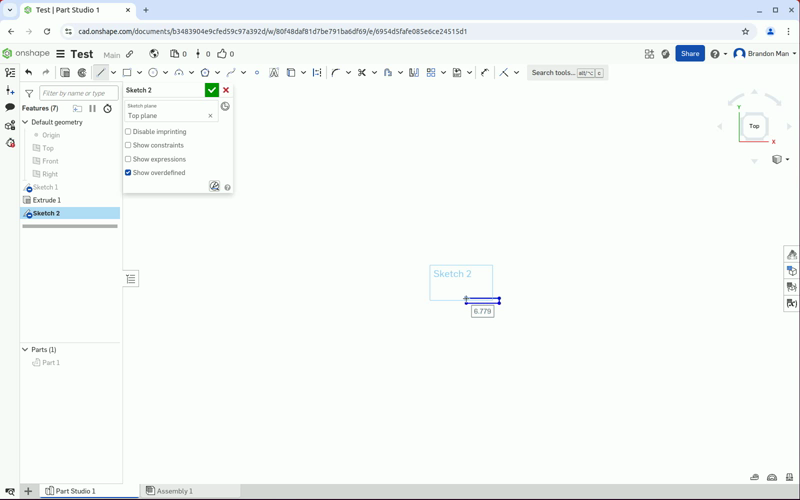
mouse_move(496, 298)
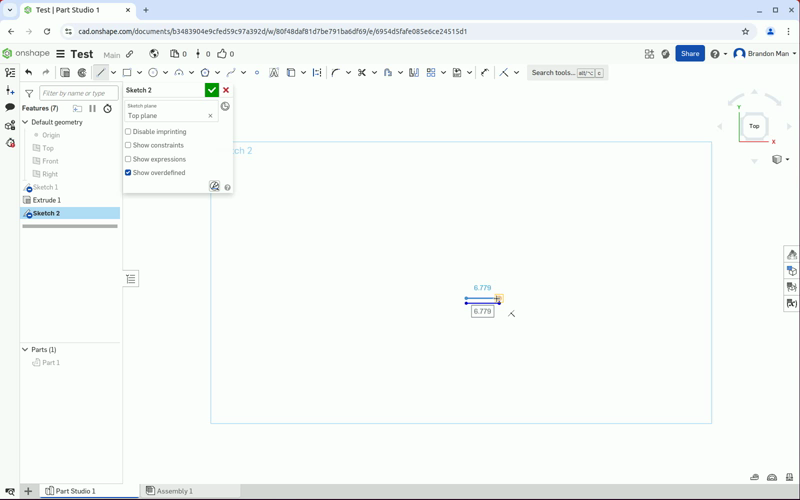
key_down(shift)
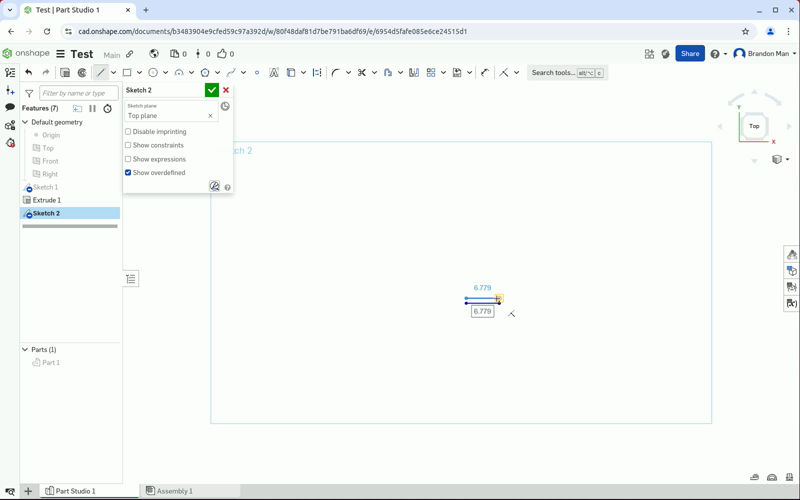
mouse_move(466, 303)
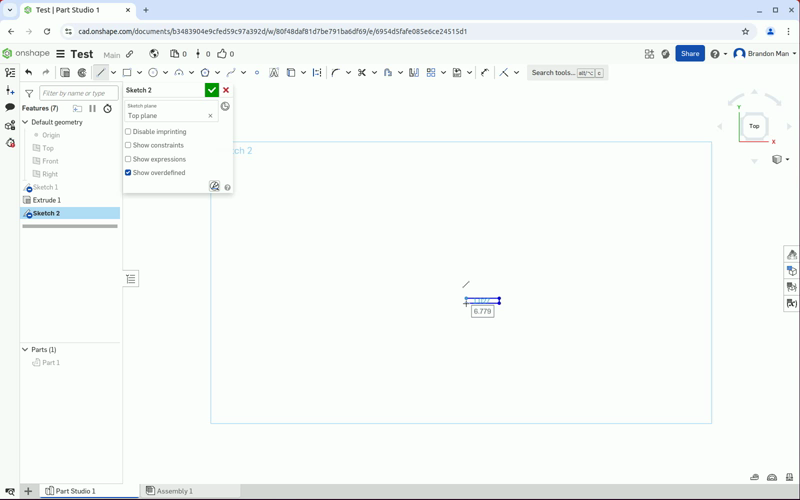
scroll(6)
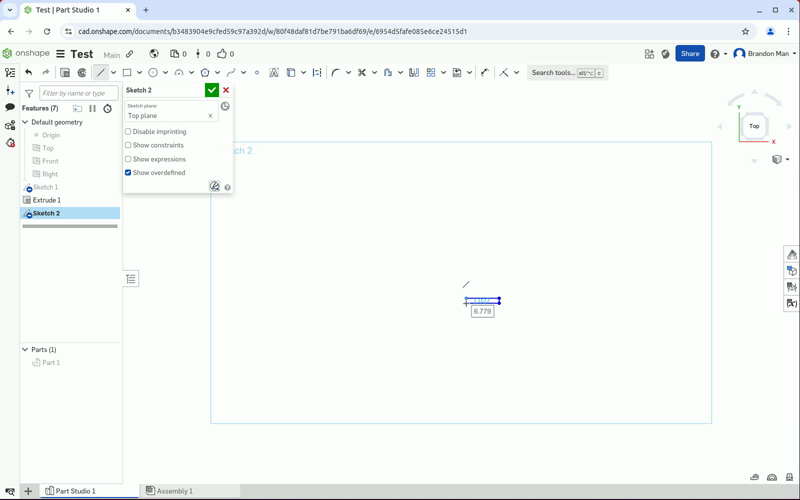
scroll(6)
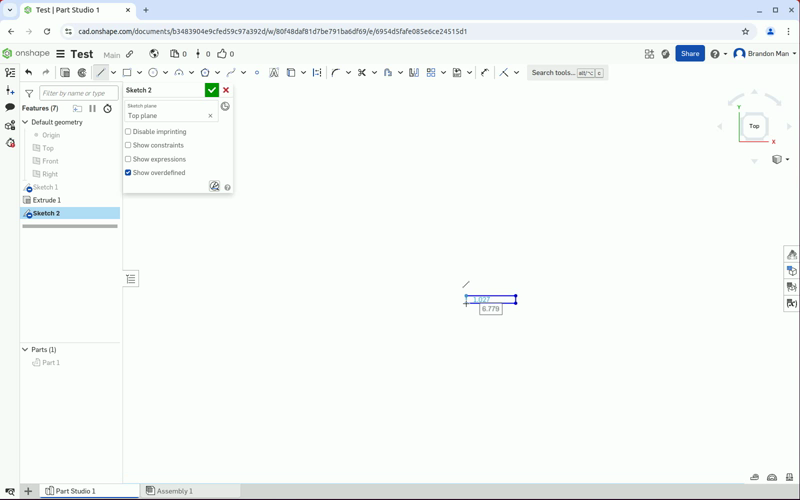
scroll(6)
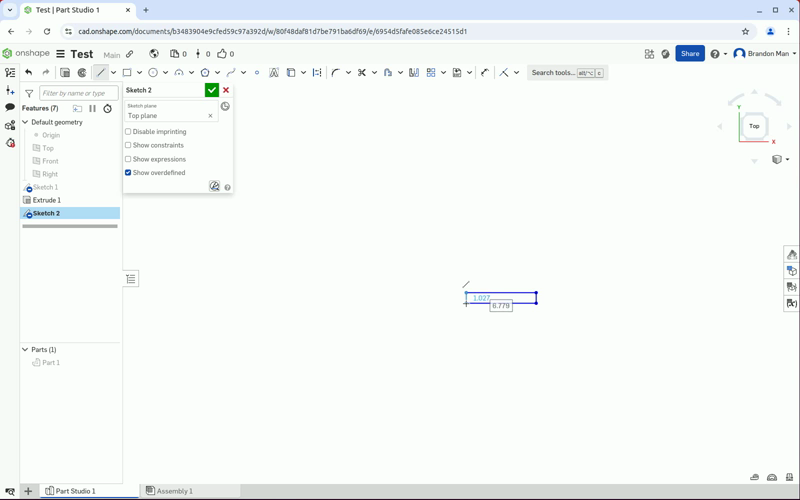
scroll(6)
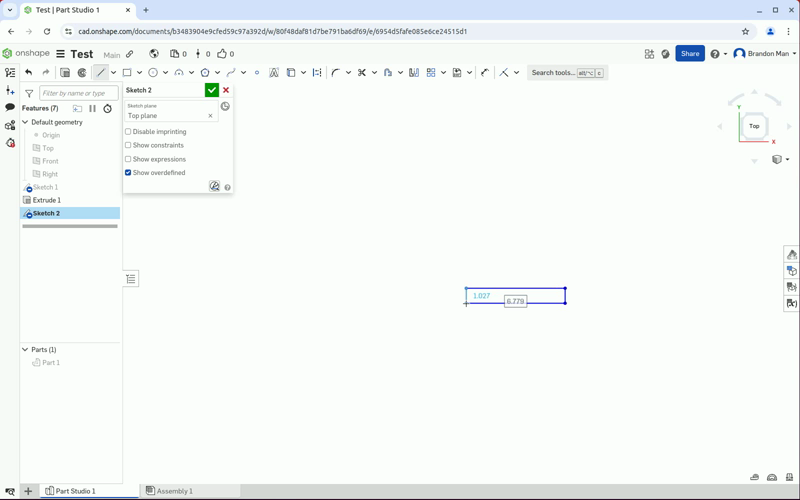
scroll(6)
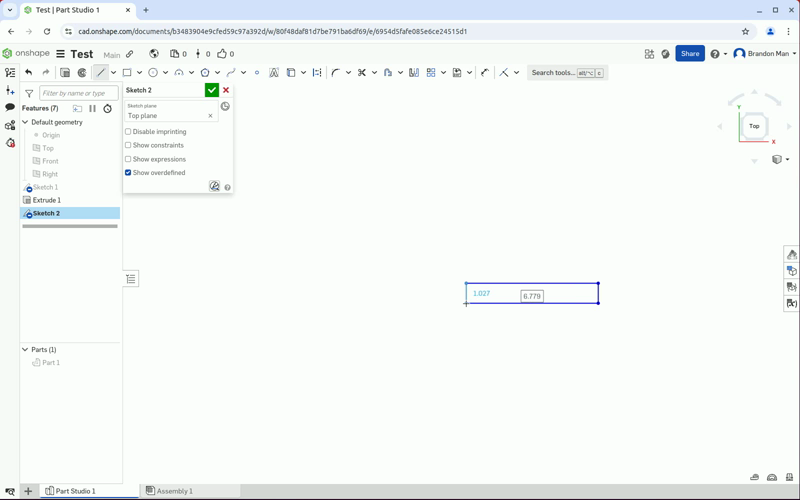
scroll(6)
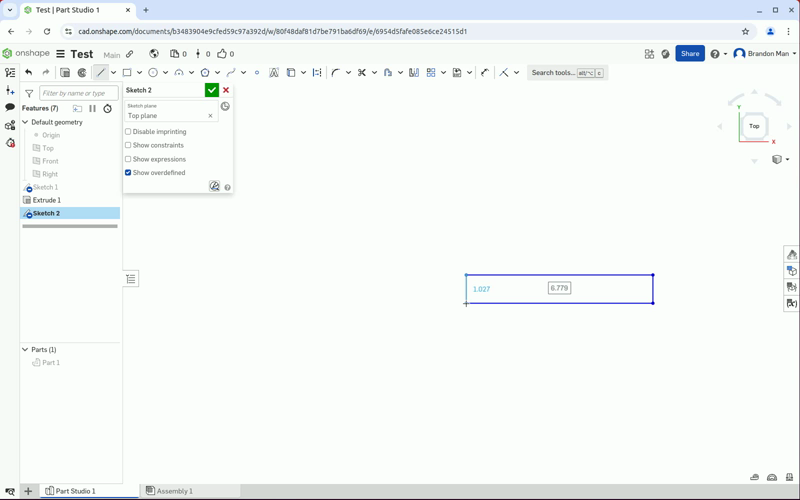
scroll(6)
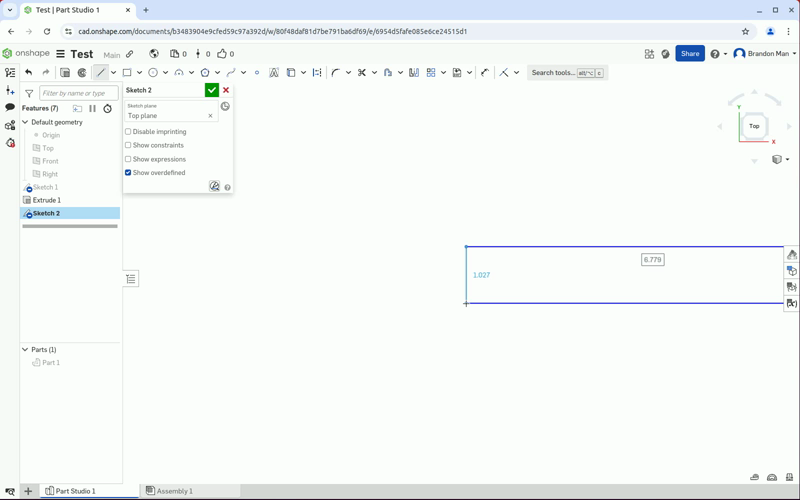
key_up(shift)
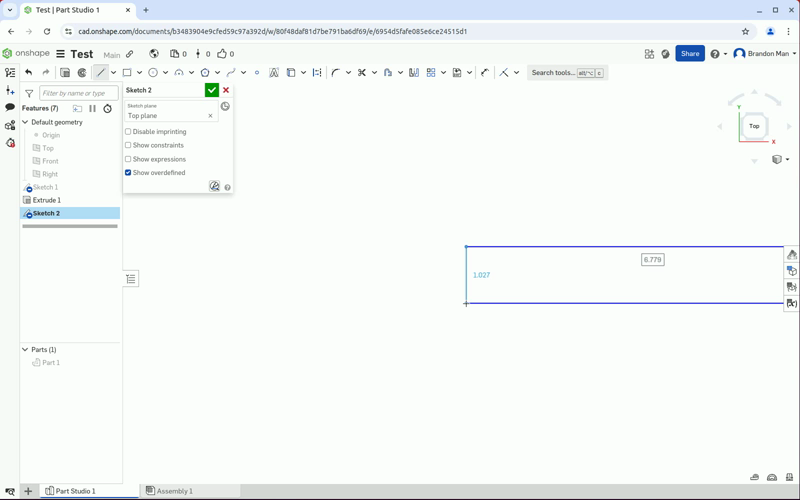
click(466, 303)
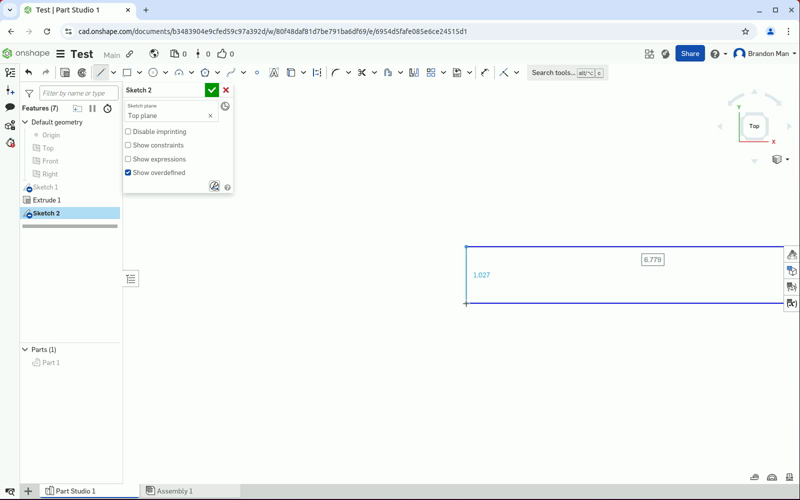
scroll(-6)
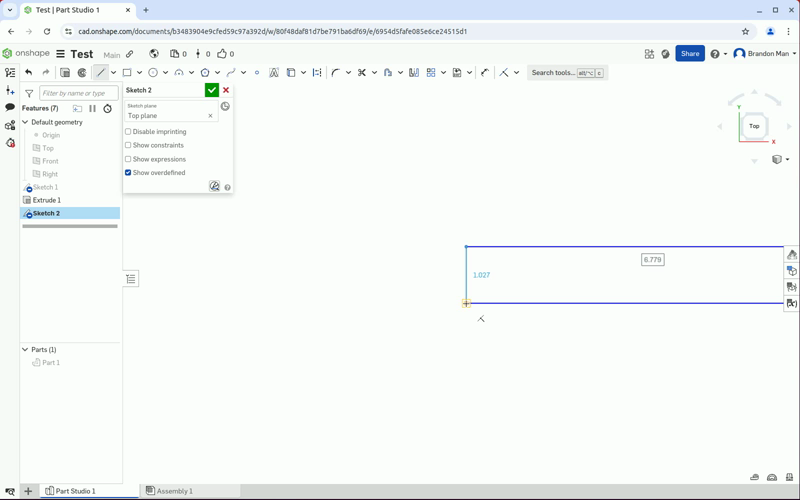
scroll(-6)
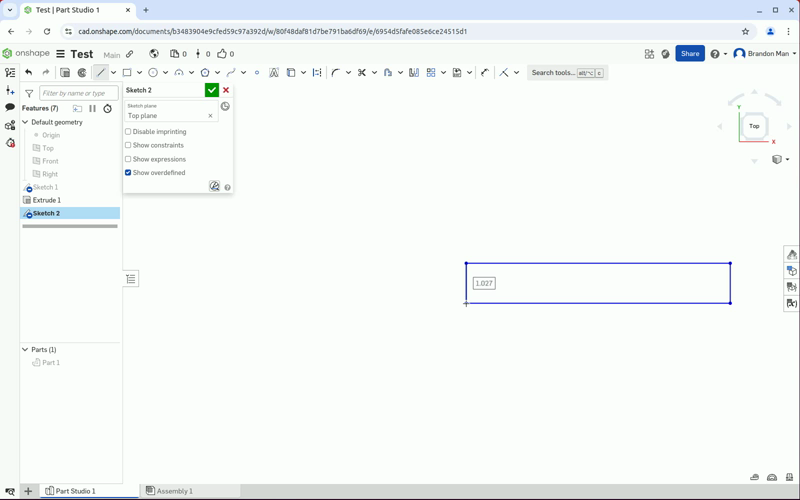
scroll(-6)
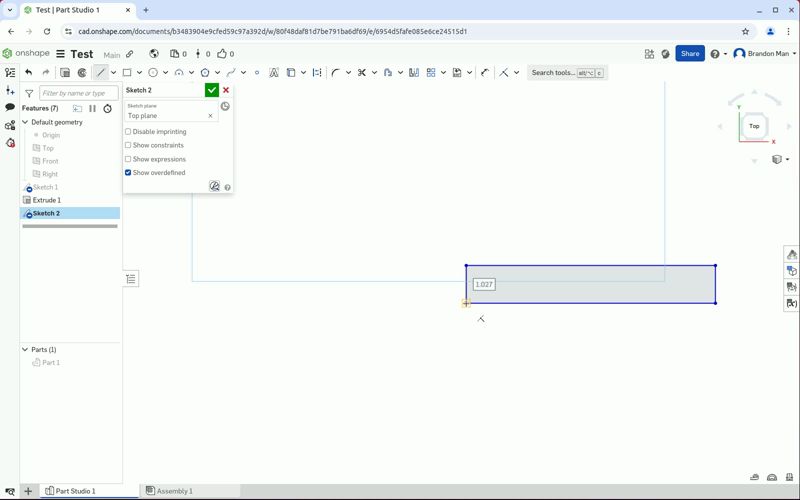
scroll(-6)
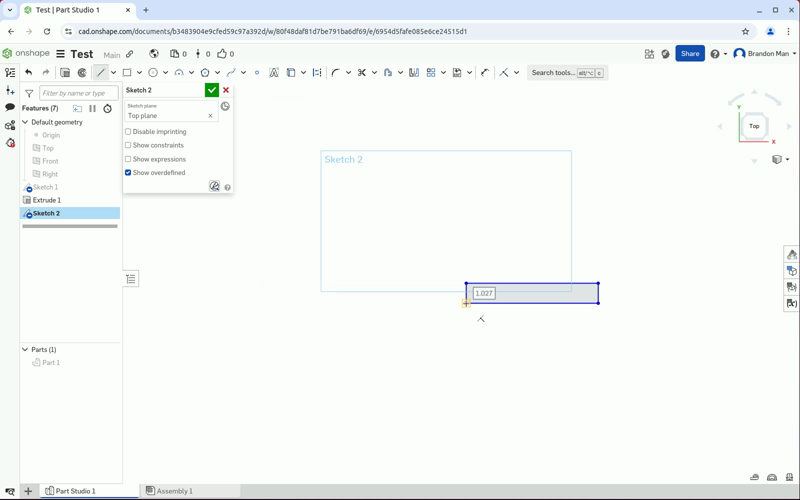
scroll(-6)
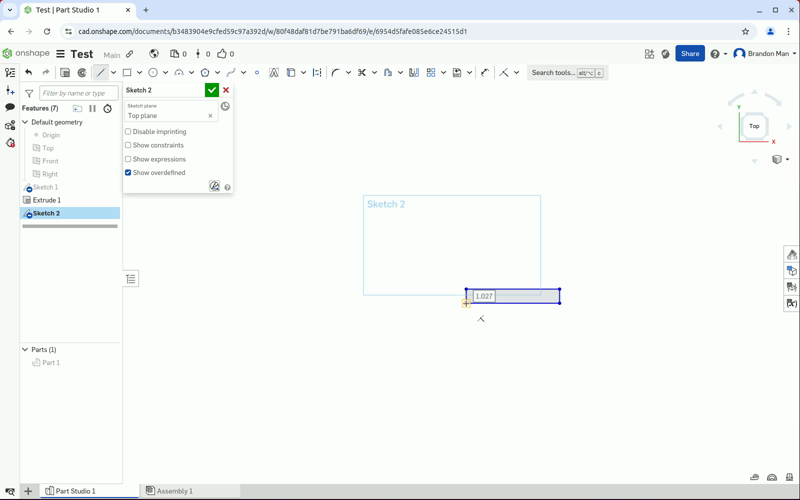
scroll(-6)
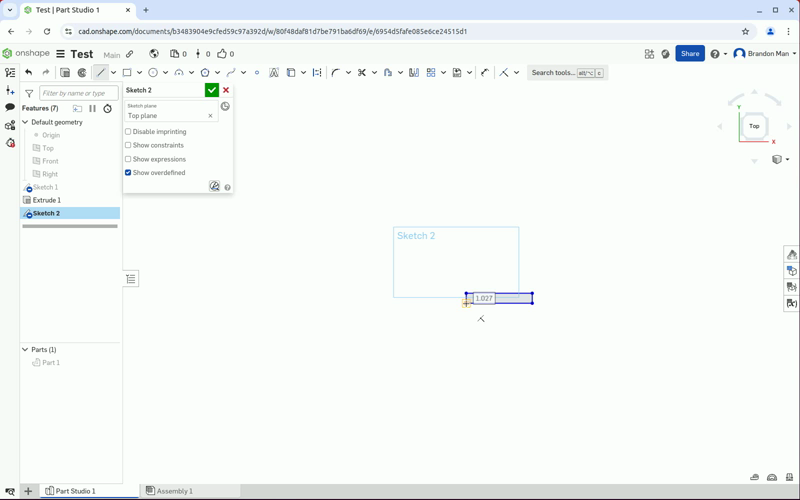
scroll(-6)
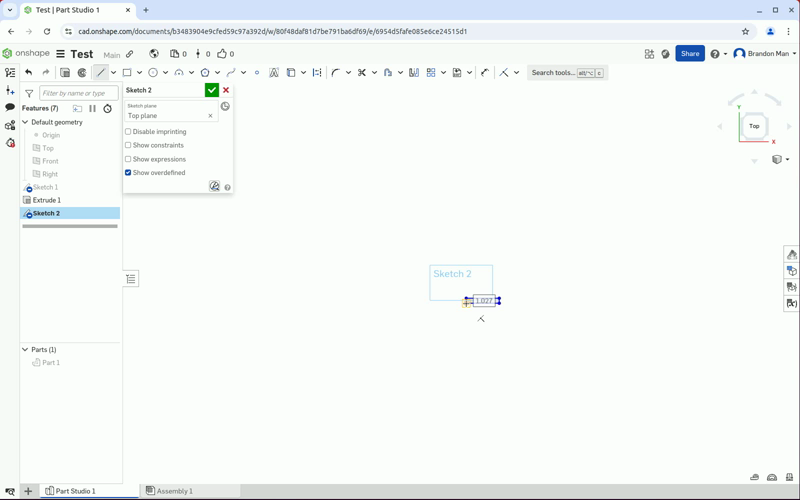
key(esc)
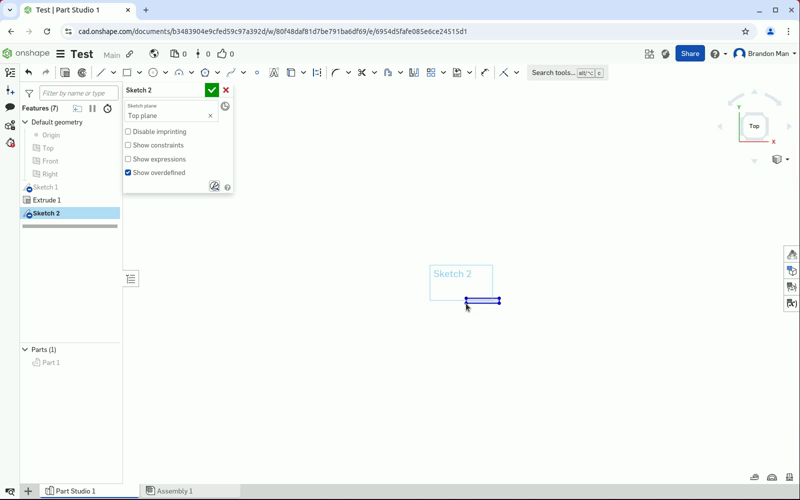
mouse_move(488, 301)
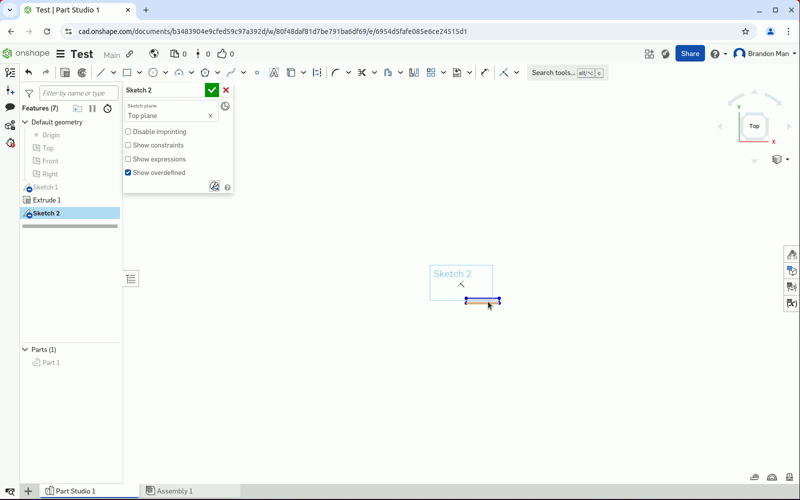
scroll(6)
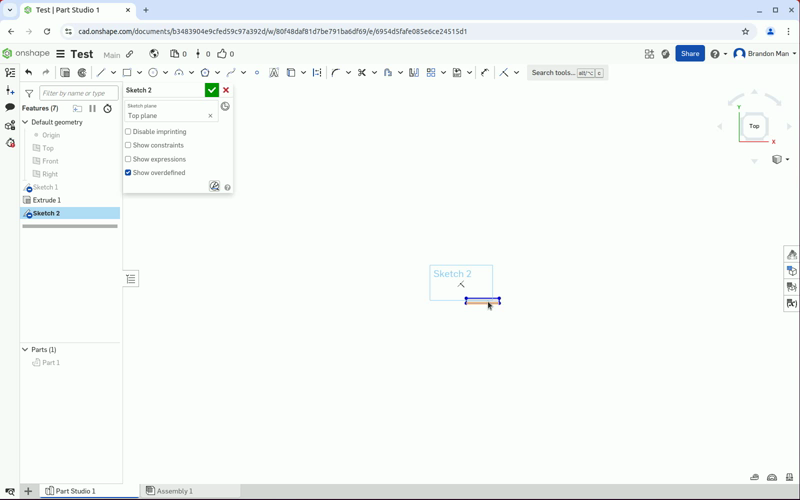
scroll(6)
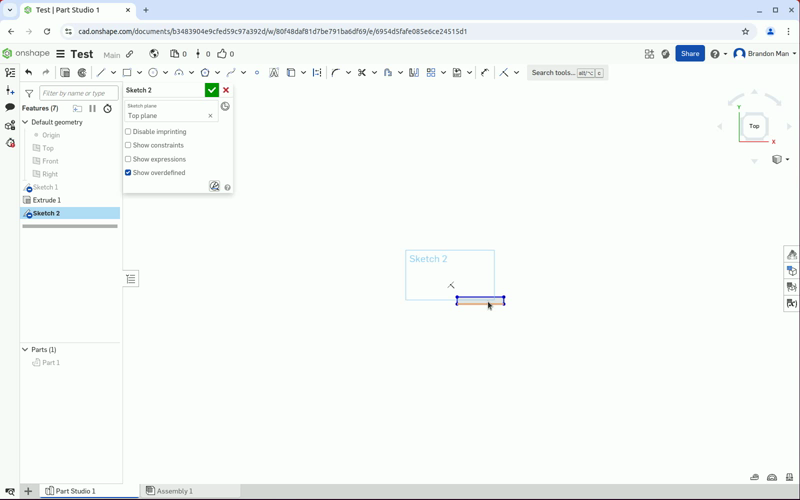
scroll(6)
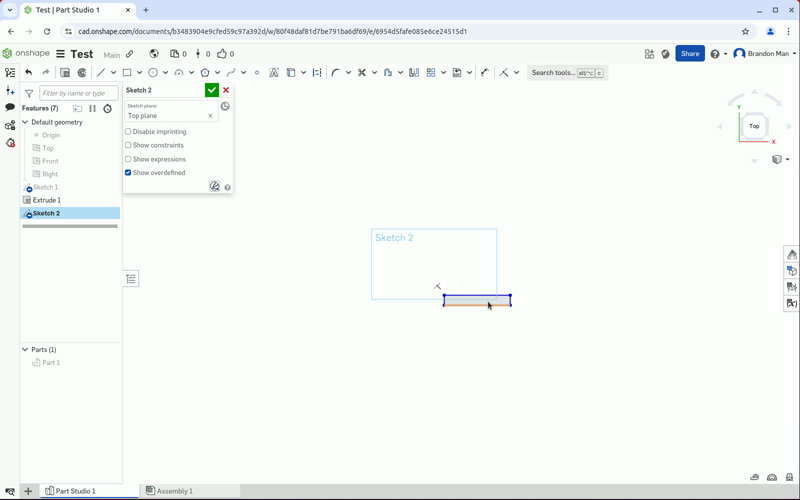
scroll(6)
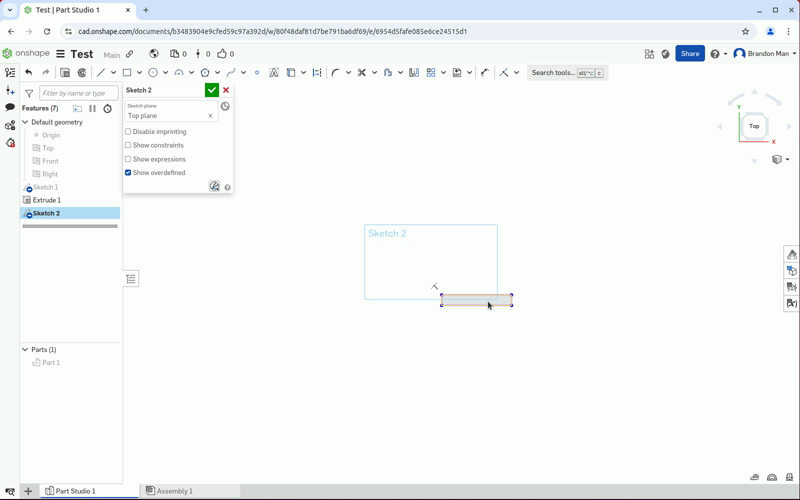
scroll(6)
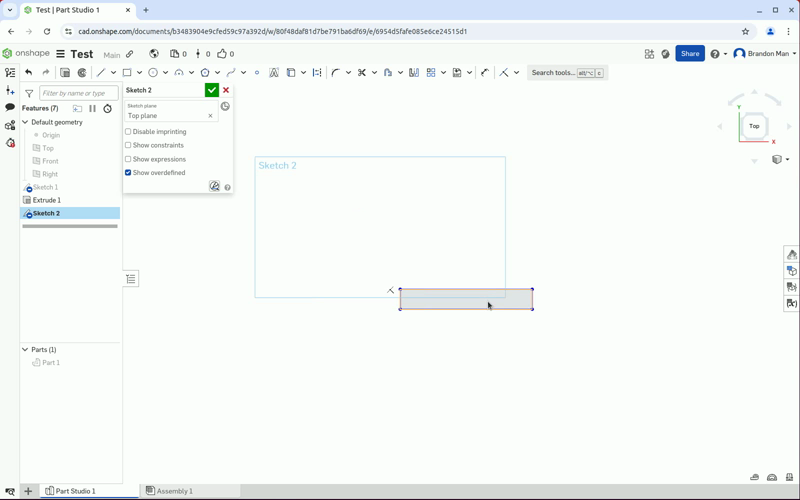
scroll(6)
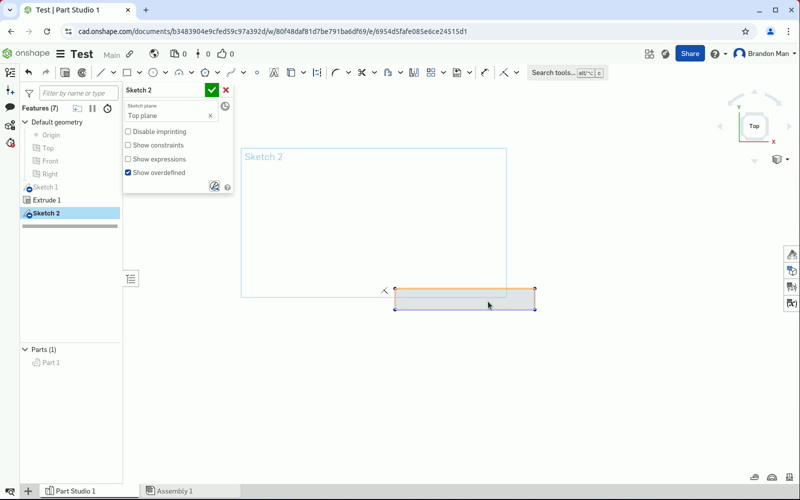
scroll(6)
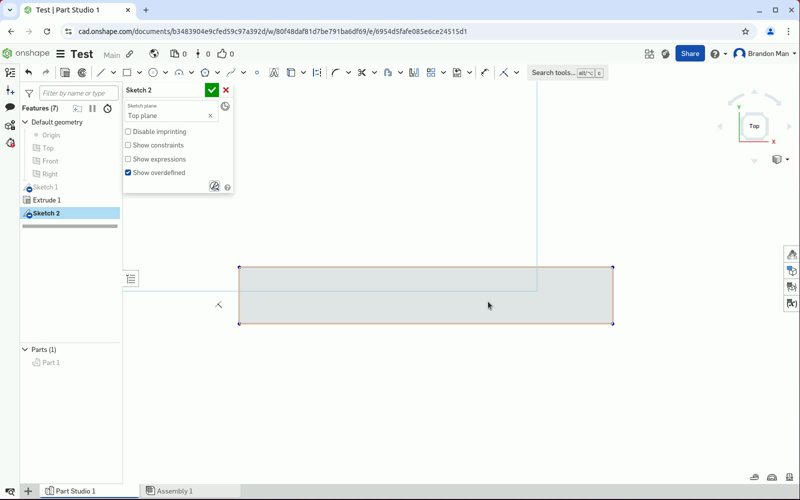
click(488, 301)
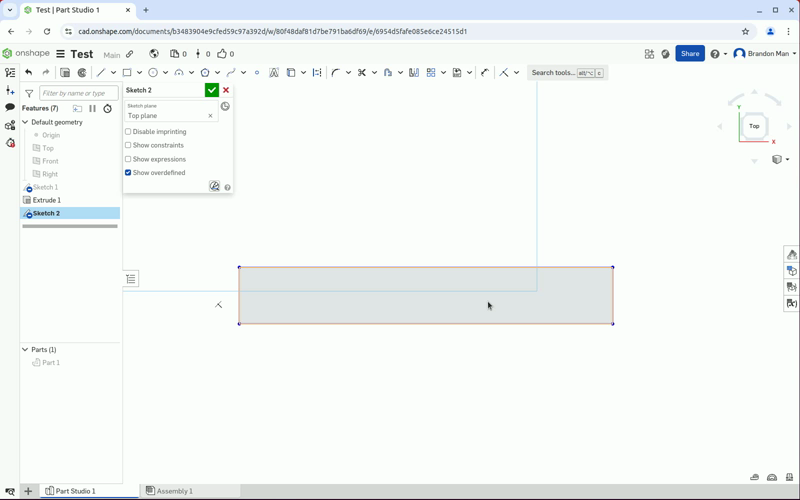
scroll(-6)
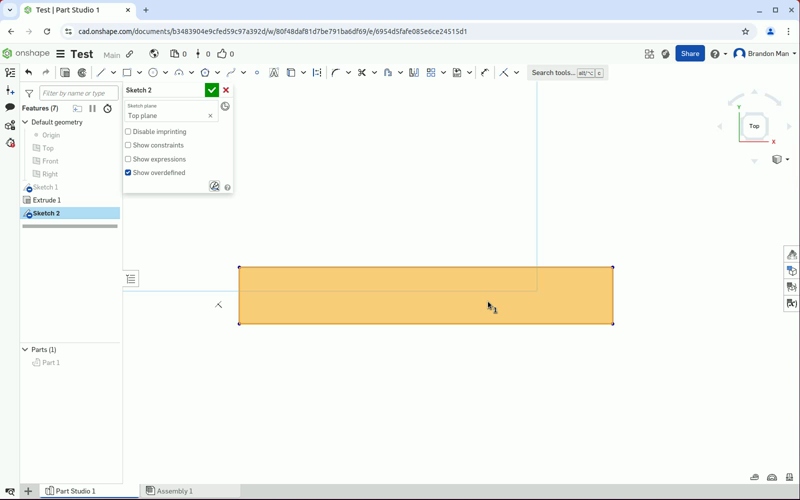
scroll(-6)
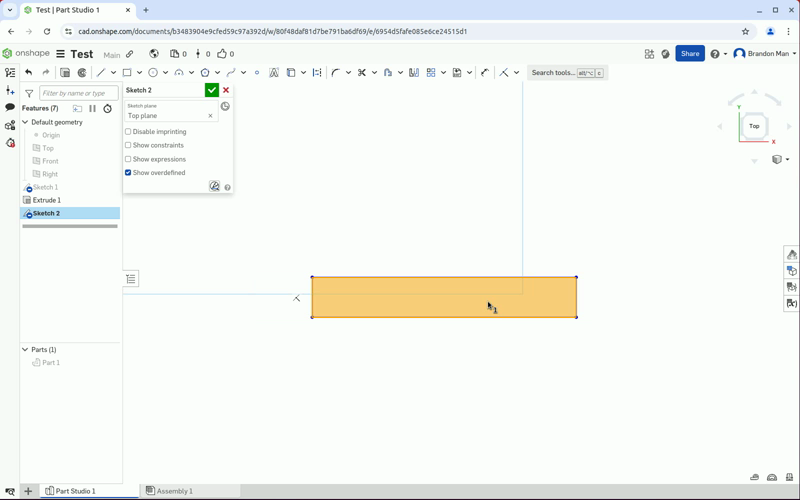
scroll(-6)
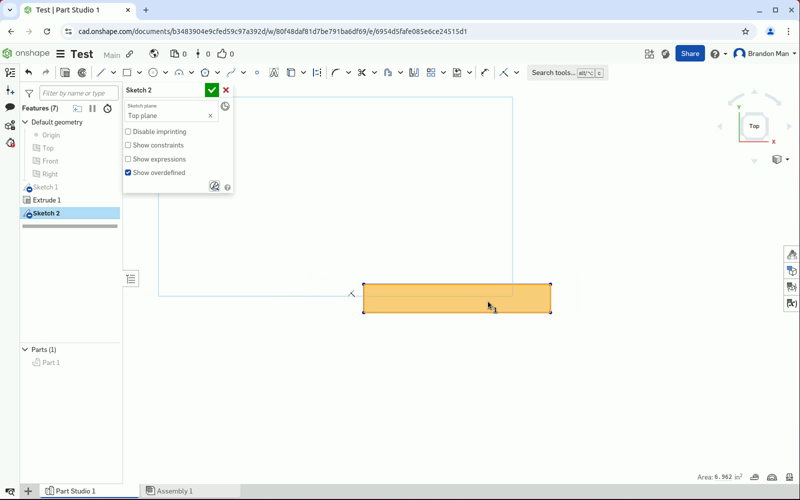
scroll(-6)
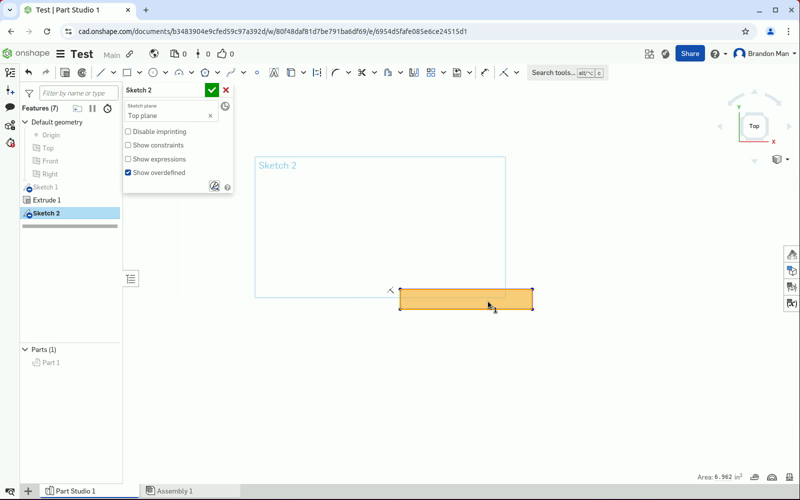
scroll(-6)
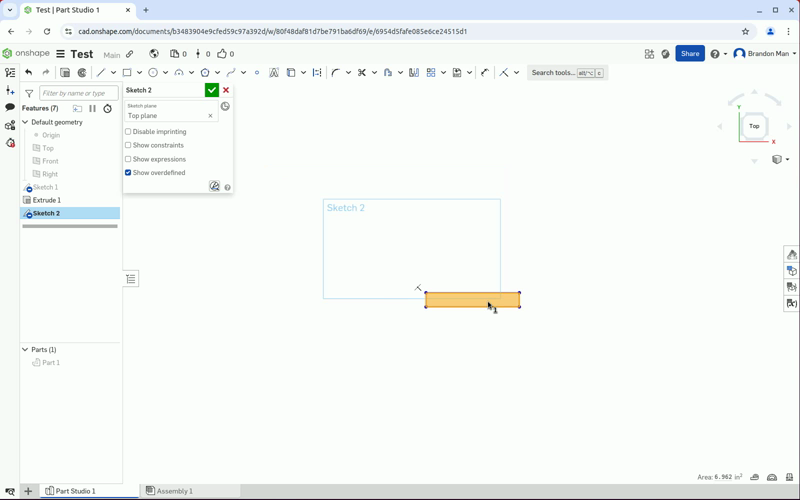
scroll(-6)
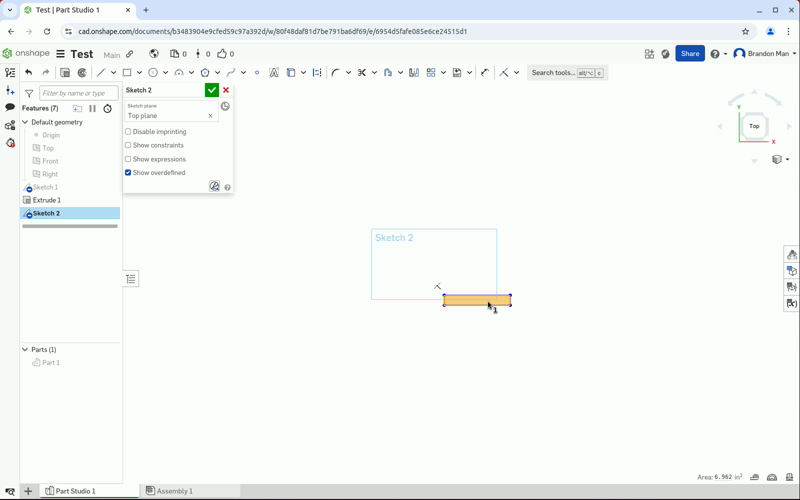
scroll(-6)
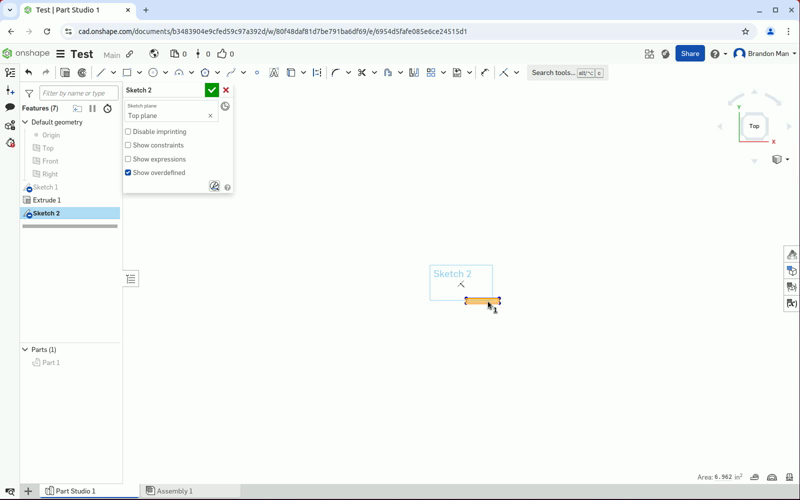
mouse_move(73, 352)
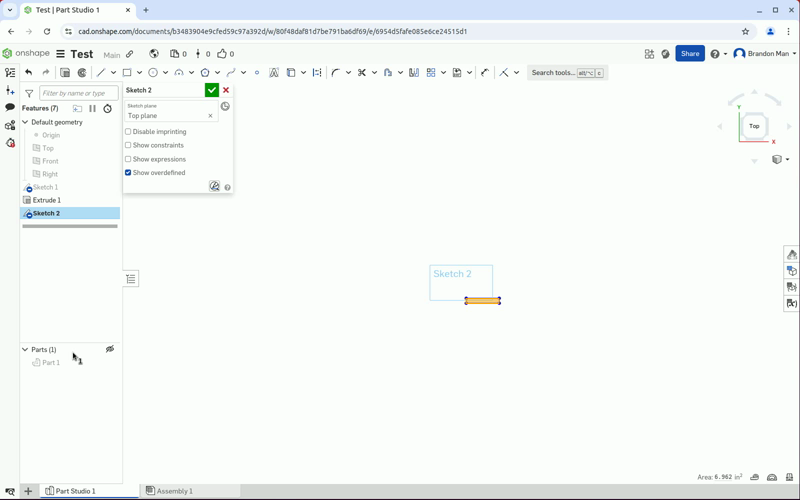
key(shift+y)
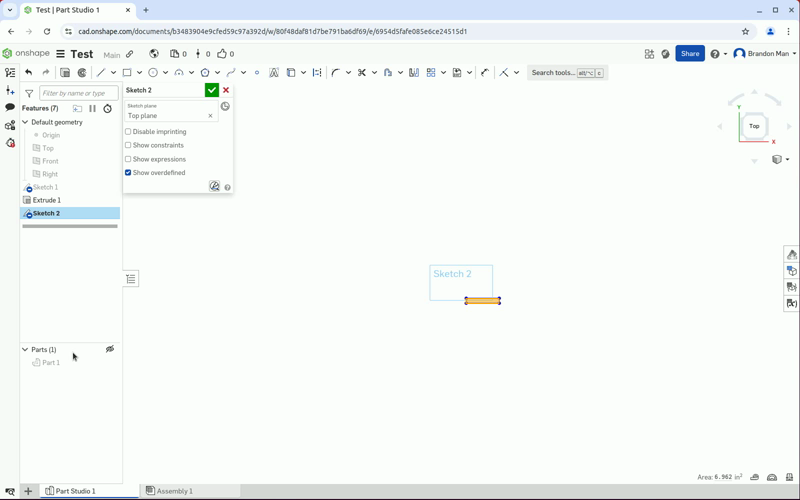
key(shift+e)
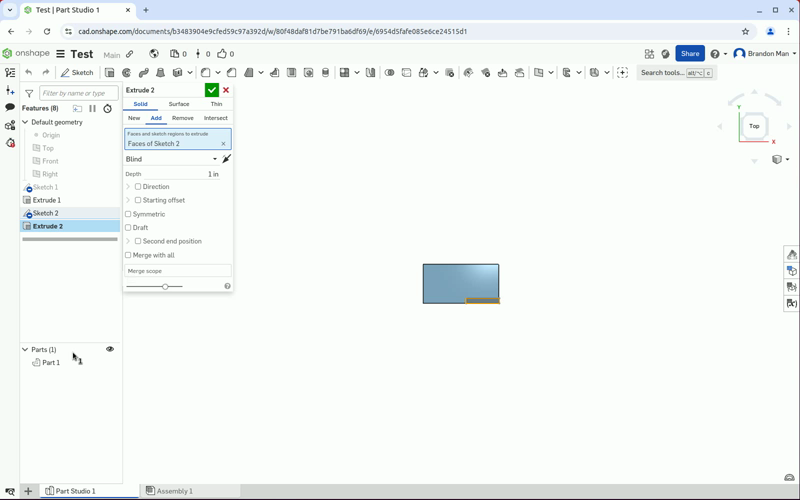
mouse_move(143, 106)
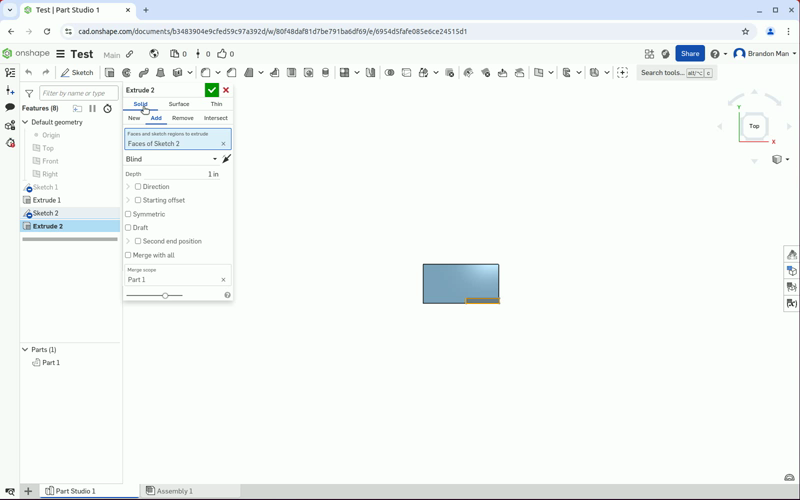
click(143, 106)
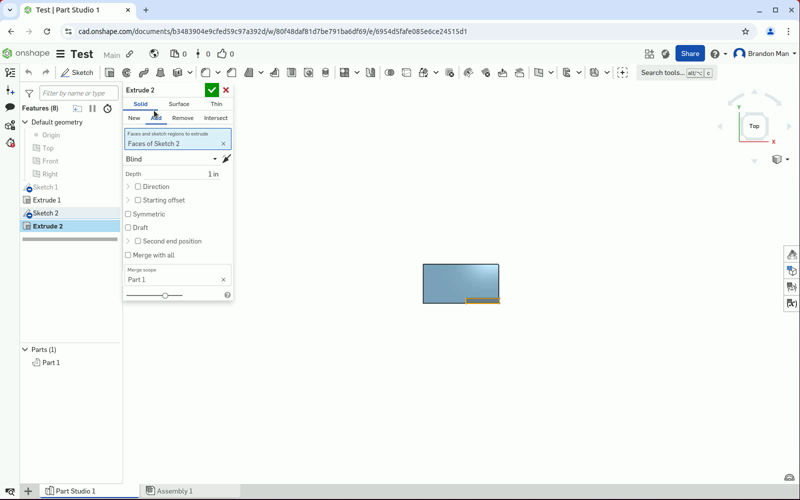
mouse_move(186, 120)
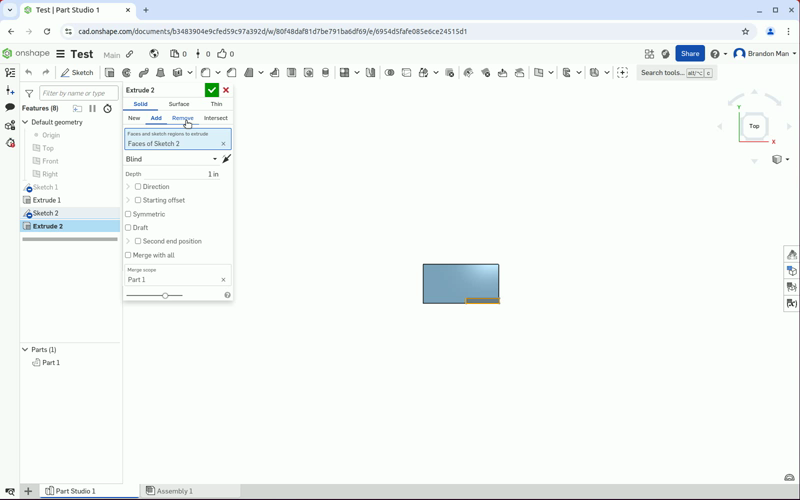
click(186, 120)
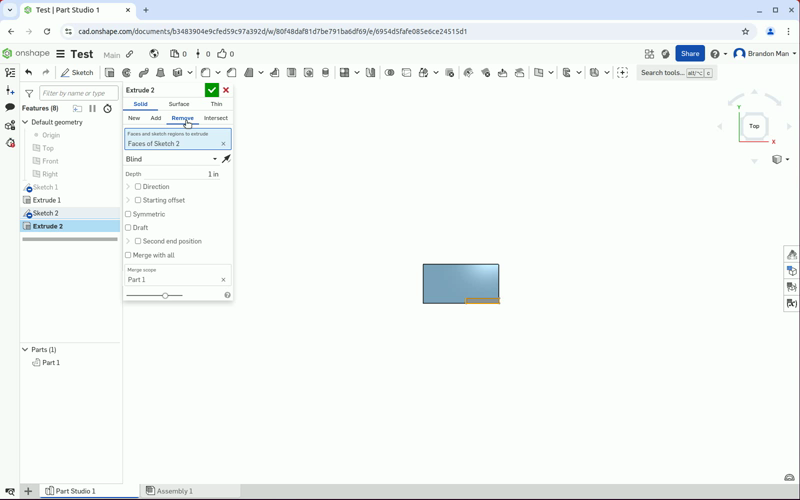
key(tab, 4)
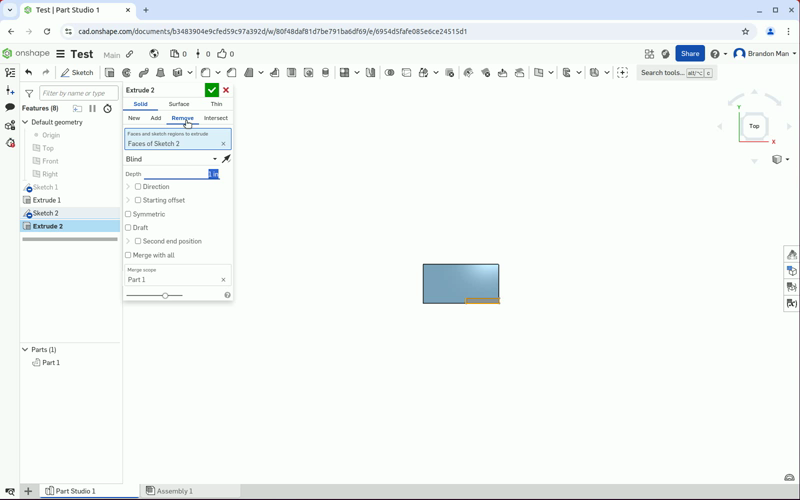
text(0.481)
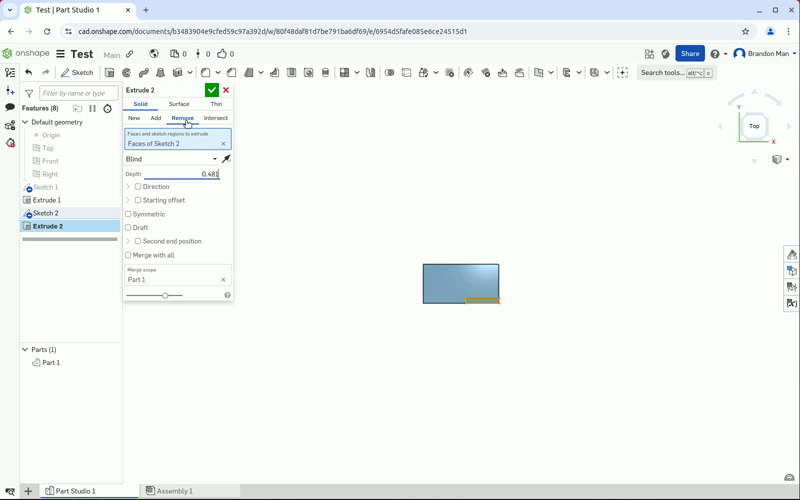
key(tab, 6)
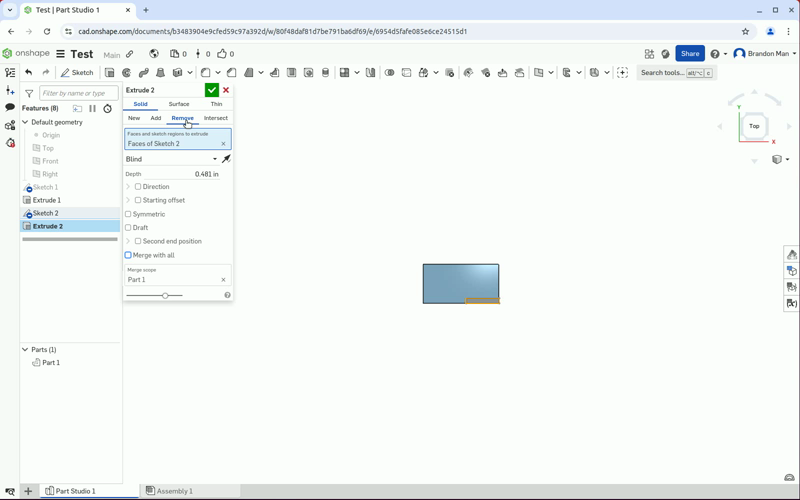
key(space)
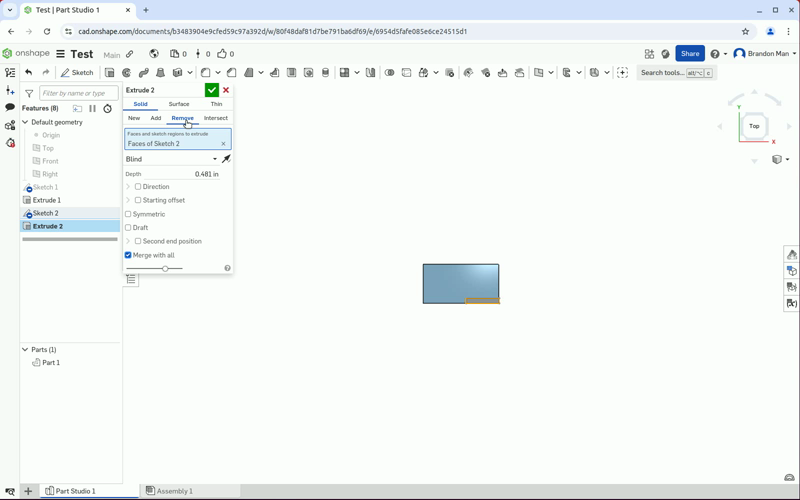
key(enter)
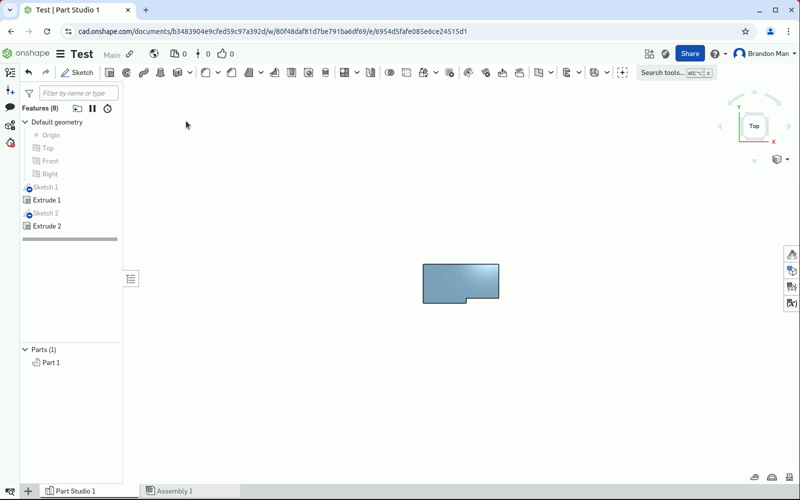
key(shift+h)
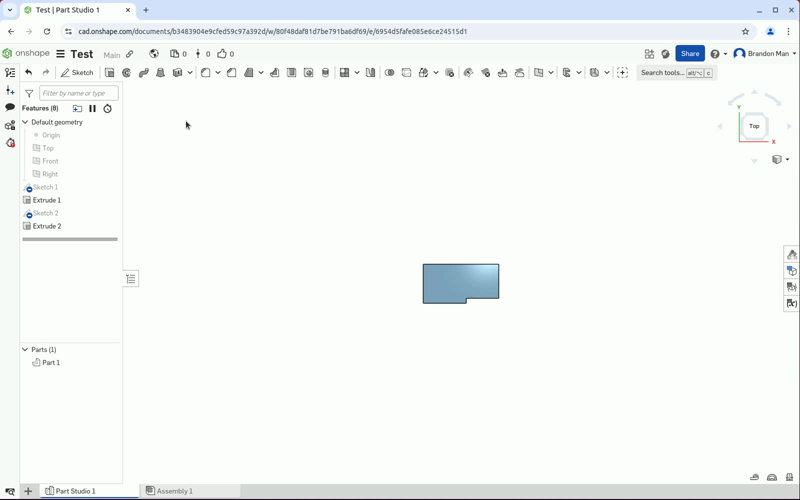
key(shift+h)
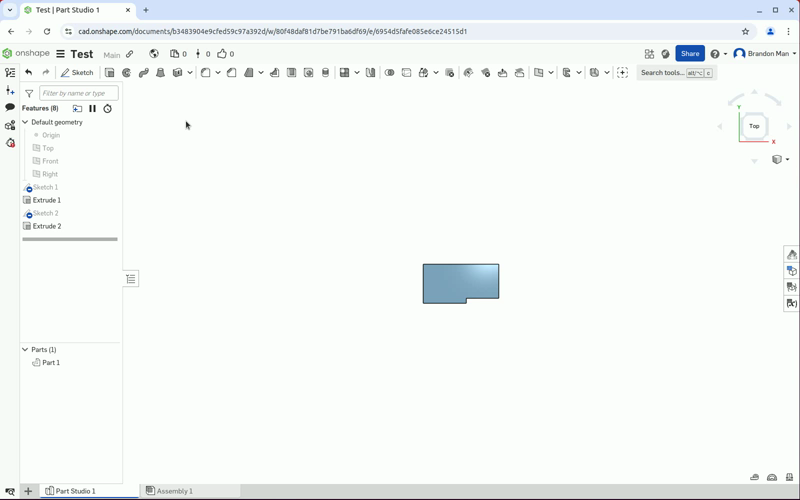
mouse_move(73, 189)
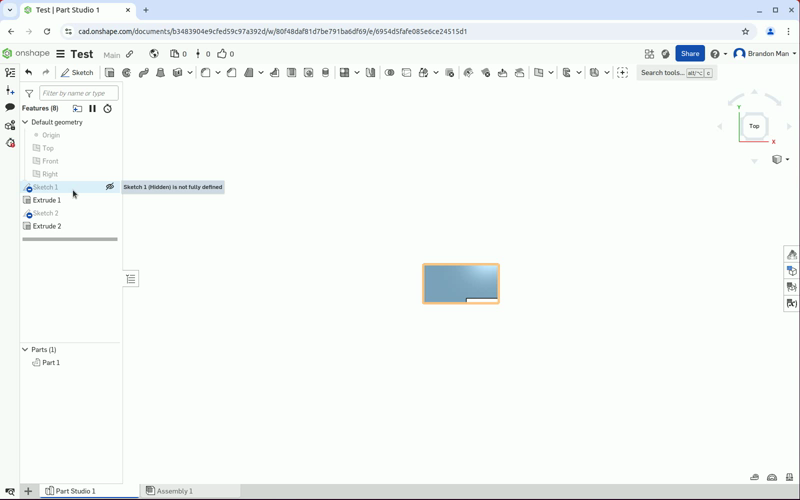
click(73, 189)
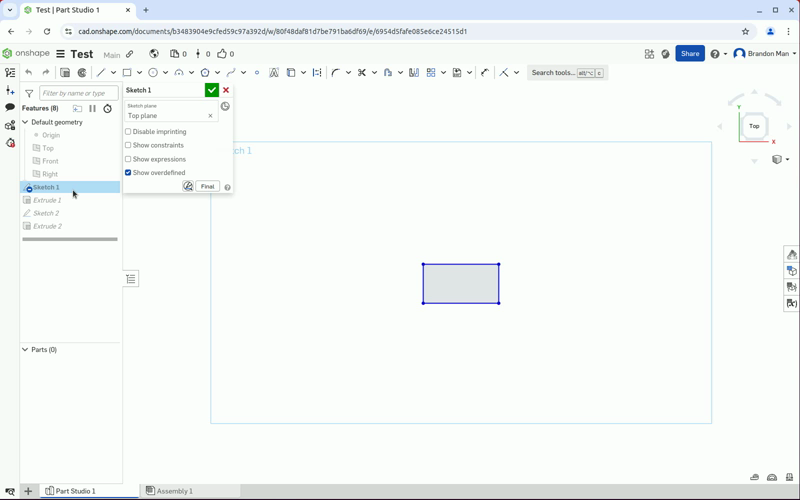
mouse_move(229, 92)
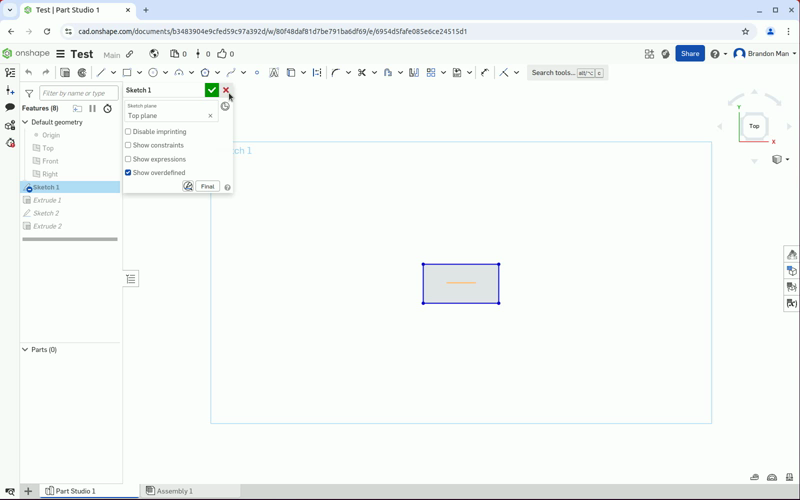
click(229, 92)
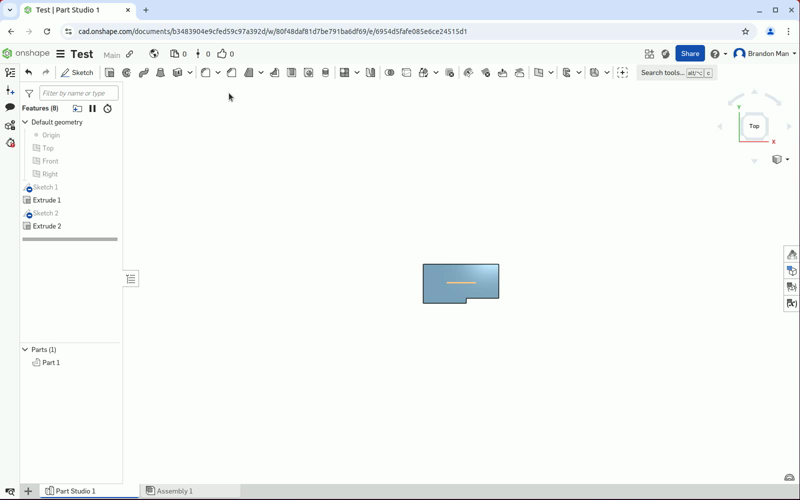
mouse_move(73, 352)
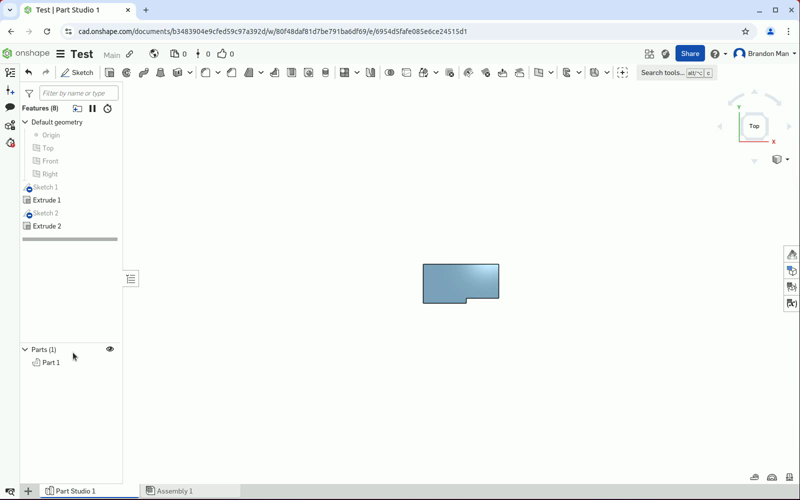
key(y)
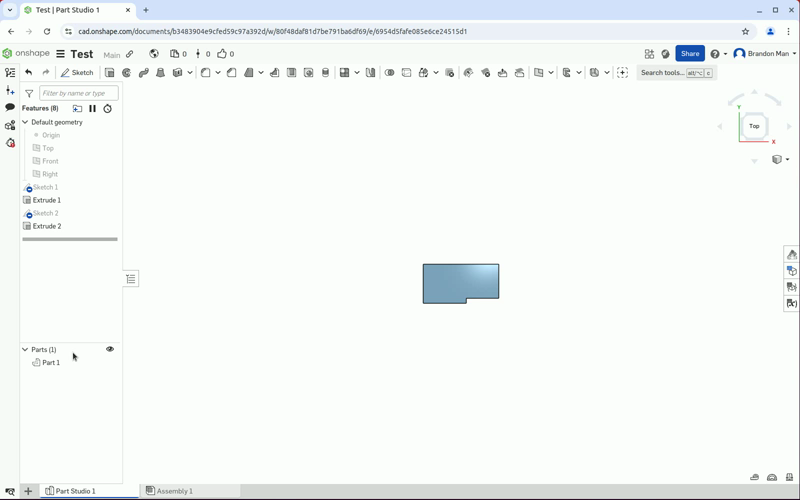
key(shift+p)
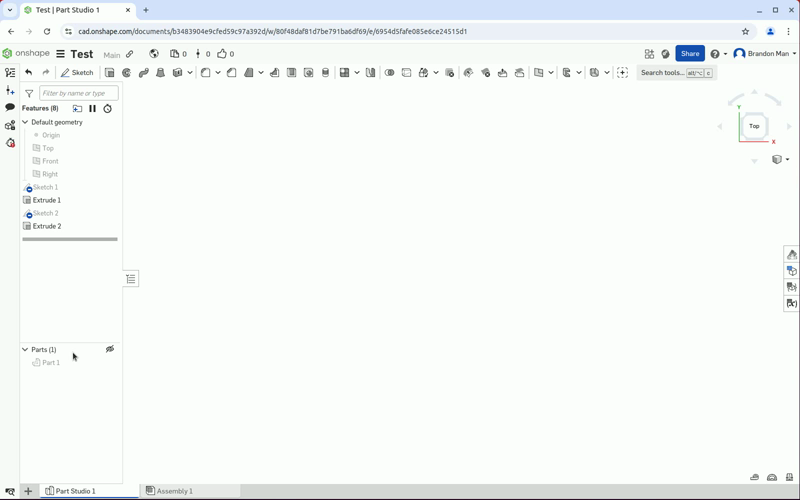
key(space)
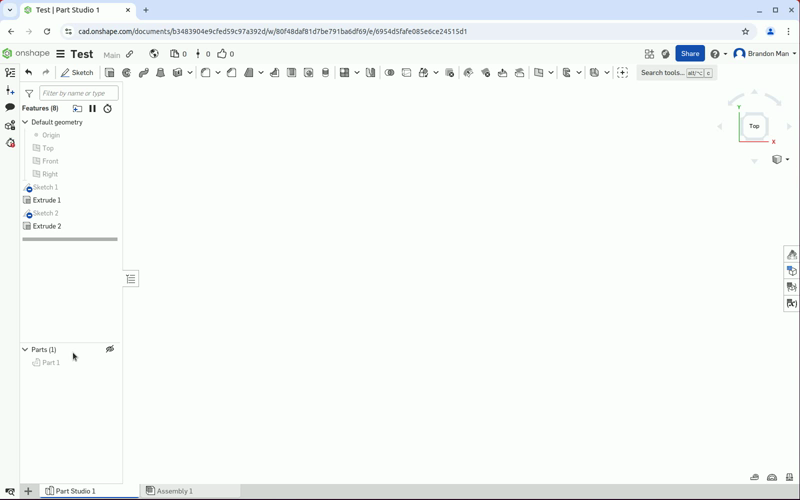
key_down(shift)
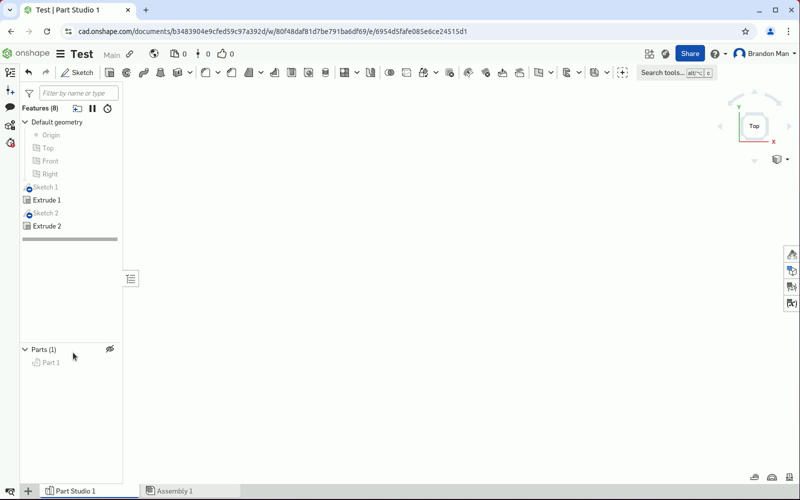
key(up)
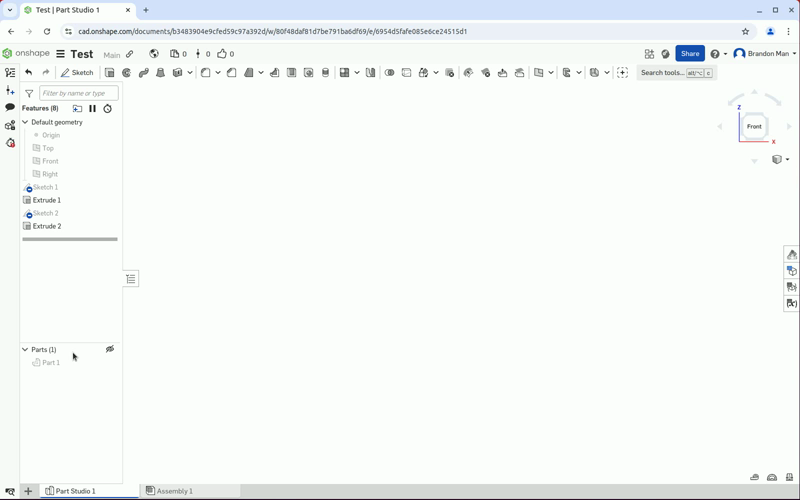
key_up(shift)
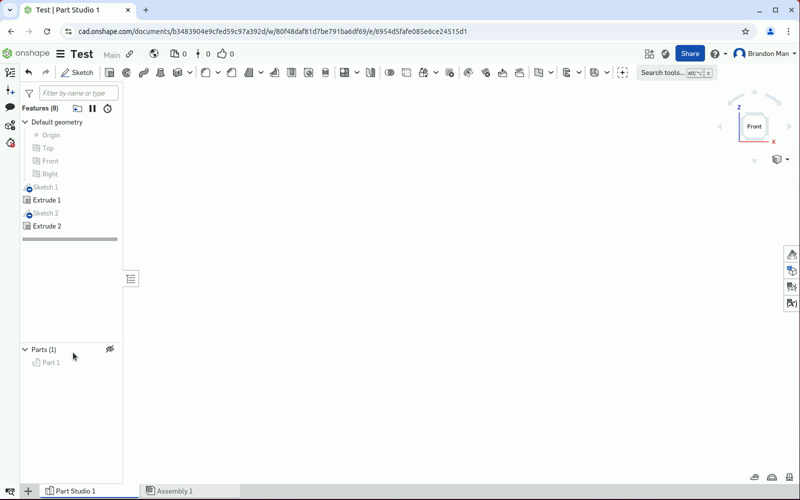
mouse_move(73, 352)
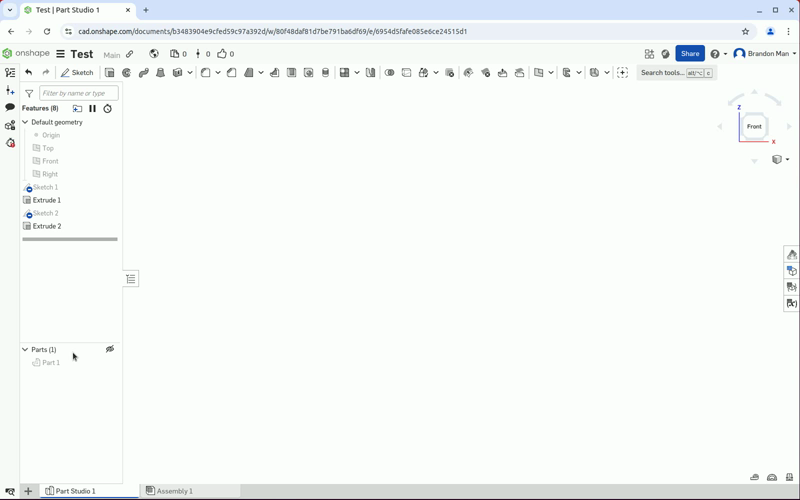
key(shift+y)
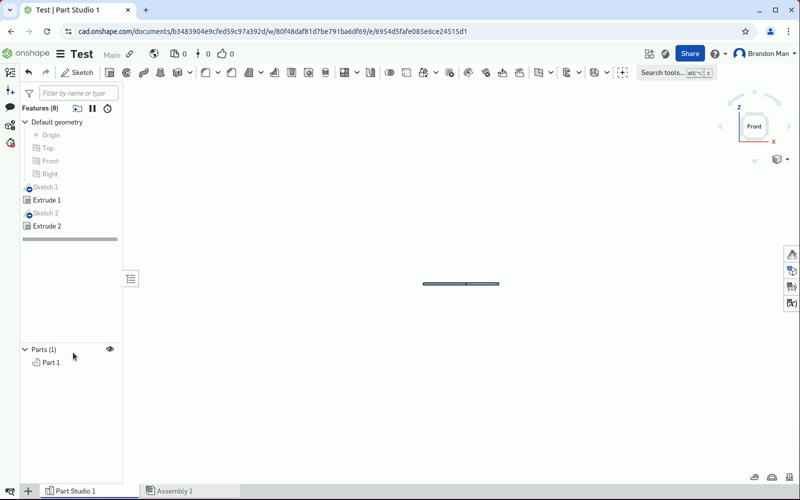
mouse_move(541, 75)
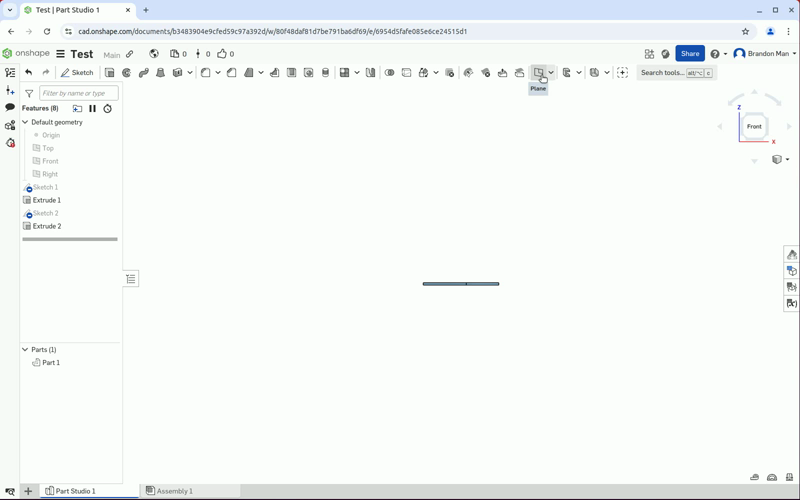
click(541, 75)
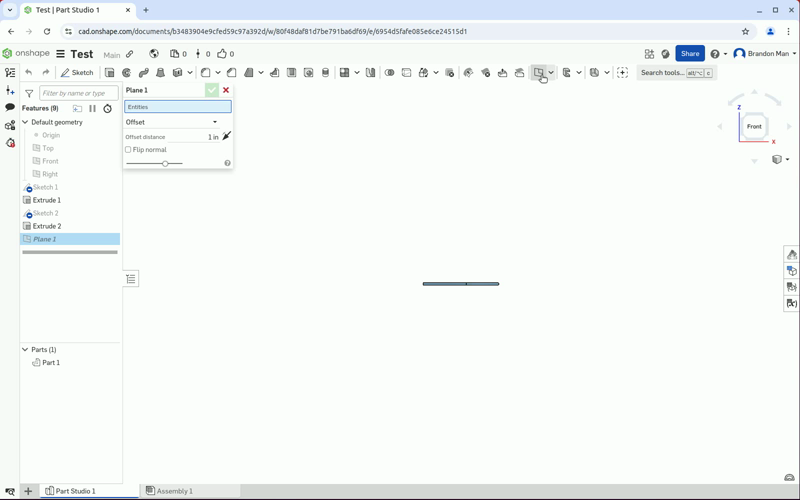
mouse_move(73, 163)
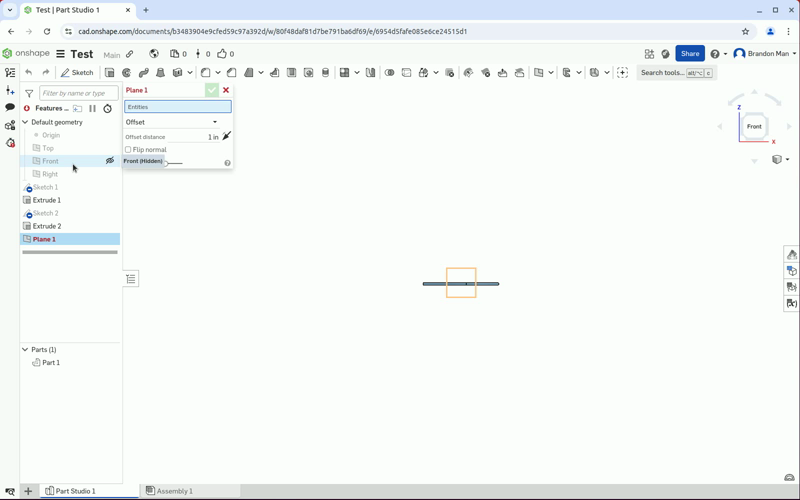
click(73, 163)
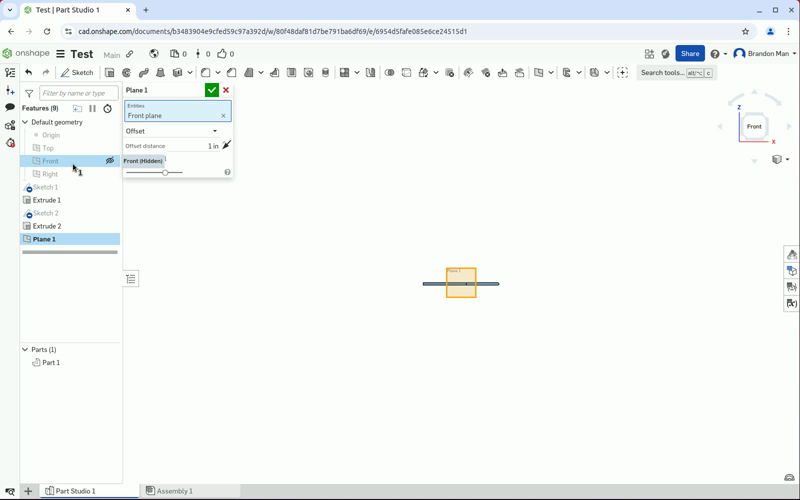
key(tab, 2)
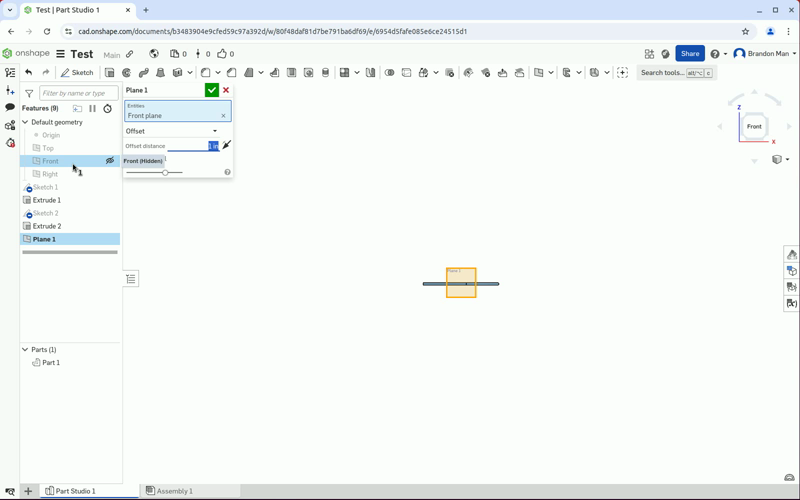
text(4.098)
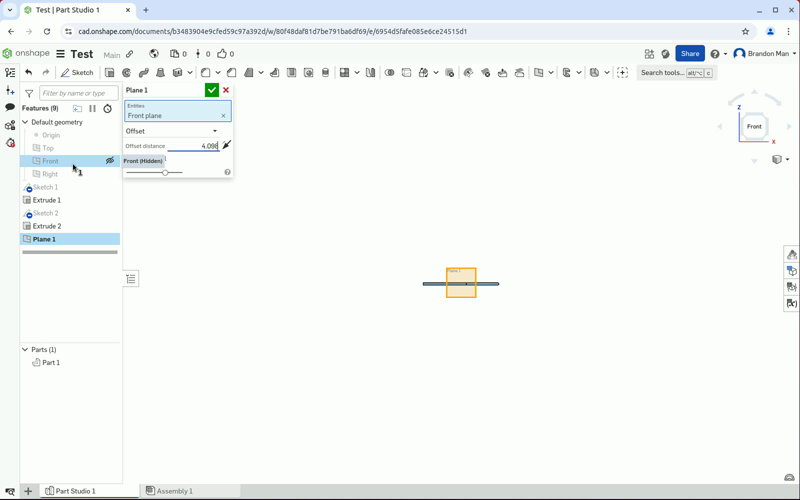
key(enter, 2)
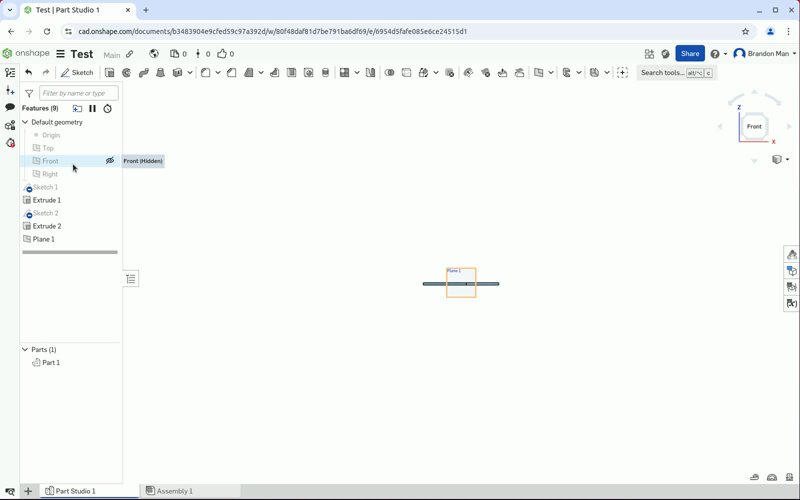
key(shift+s)
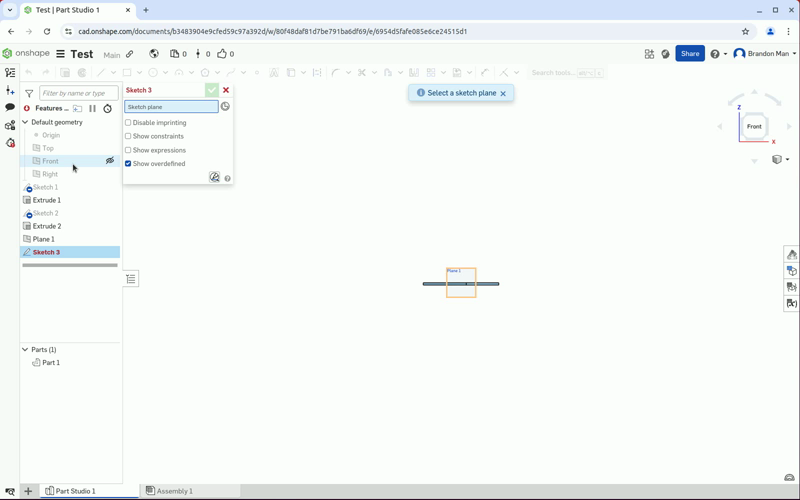
mouse_move(73, 241)
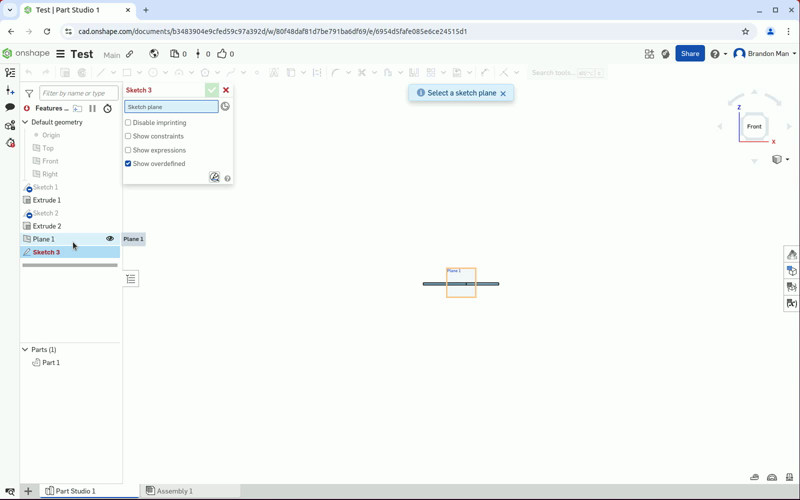
click(73, 241)
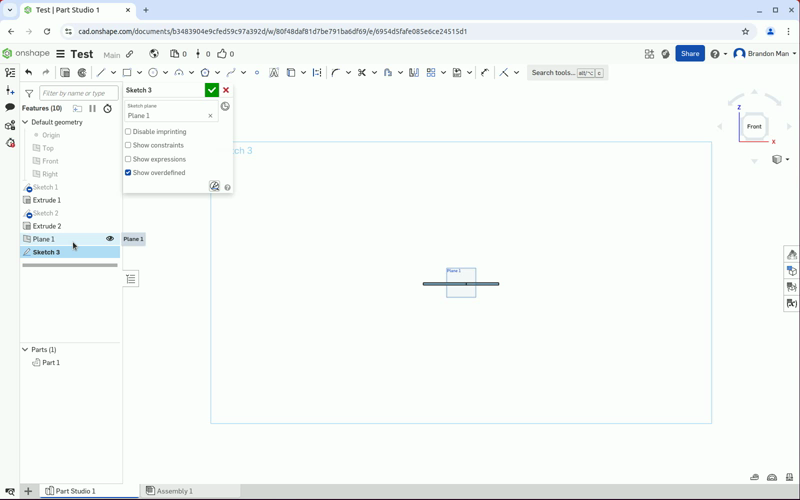
mouse_move(73, 352)
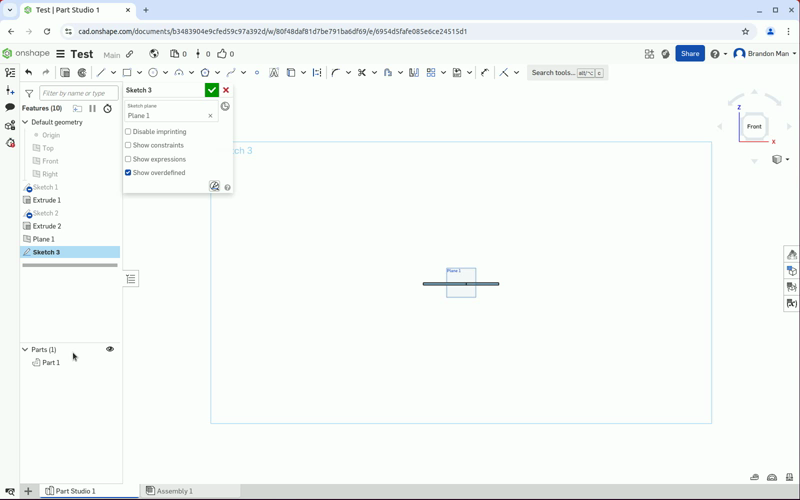
key(y)
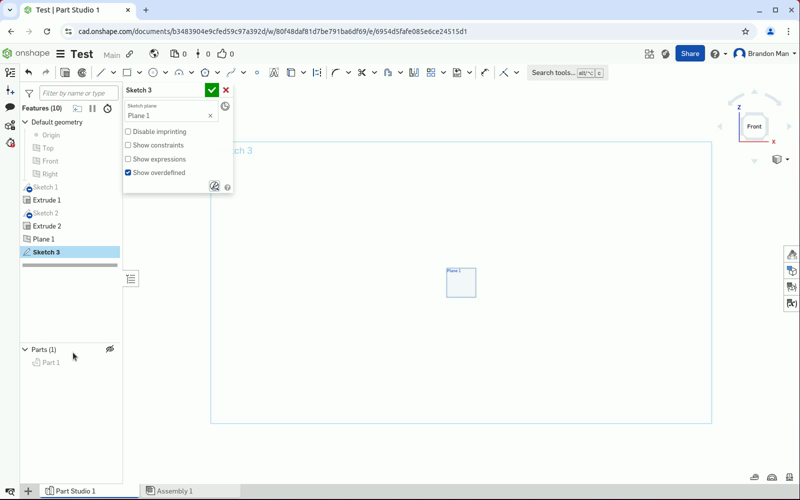
key(l)
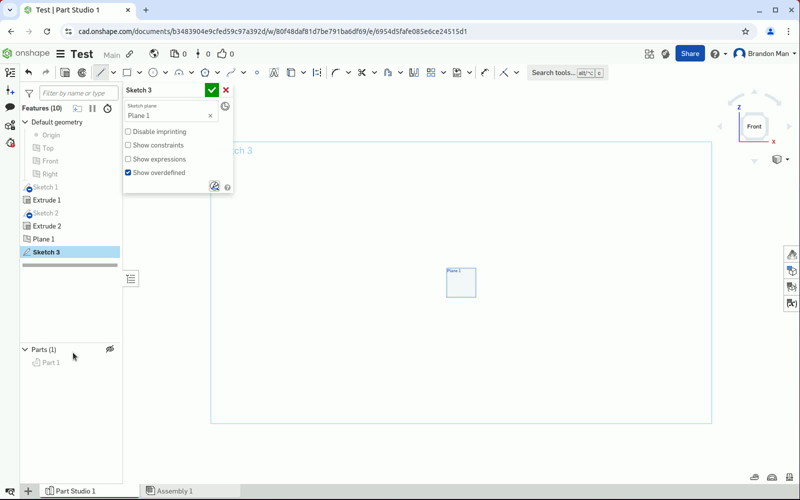
key_down(shift)
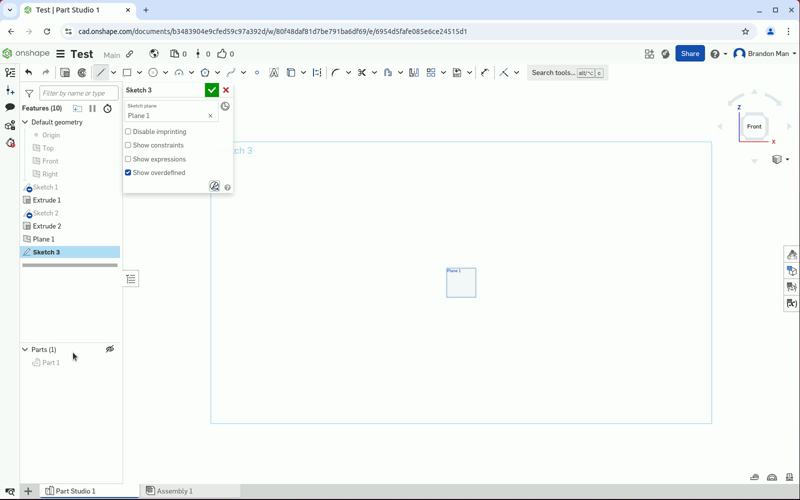
mouse_move(447, 282)
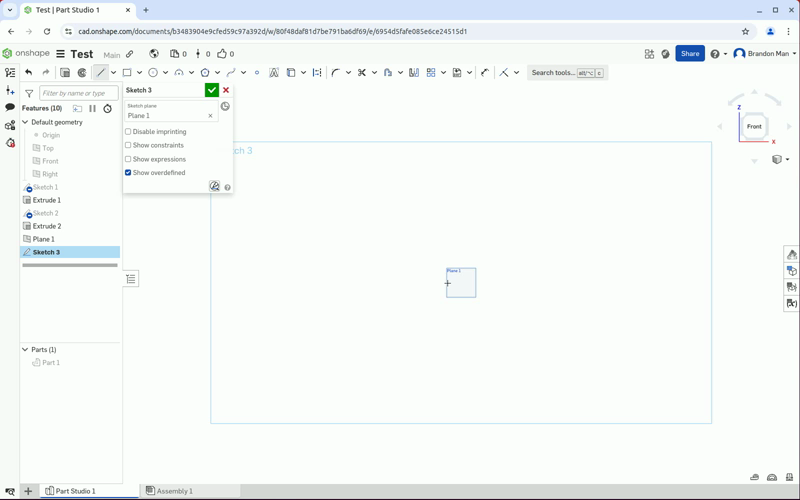
click(447, 282)
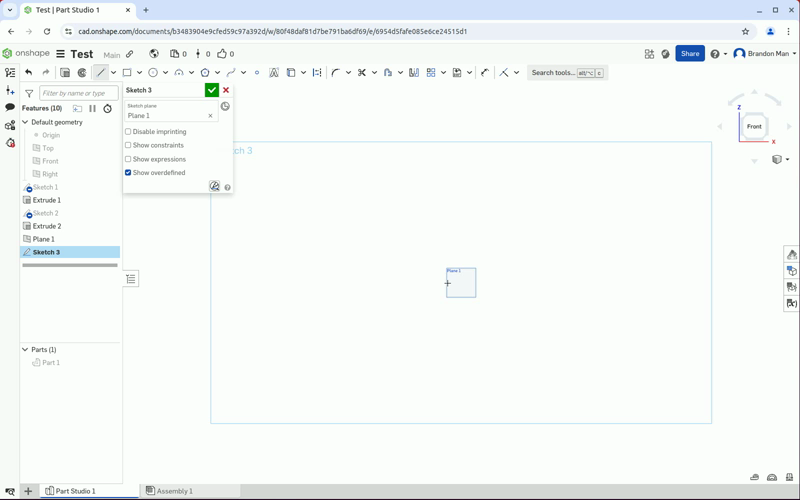
key_up(shift)
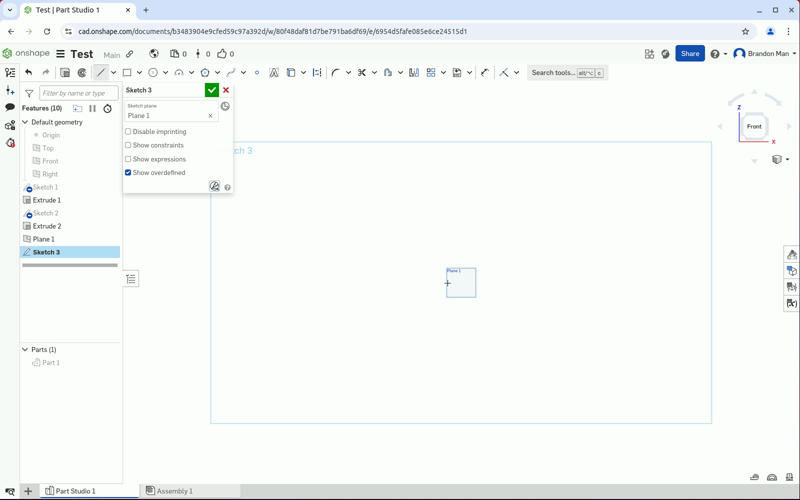
key_down(shift)
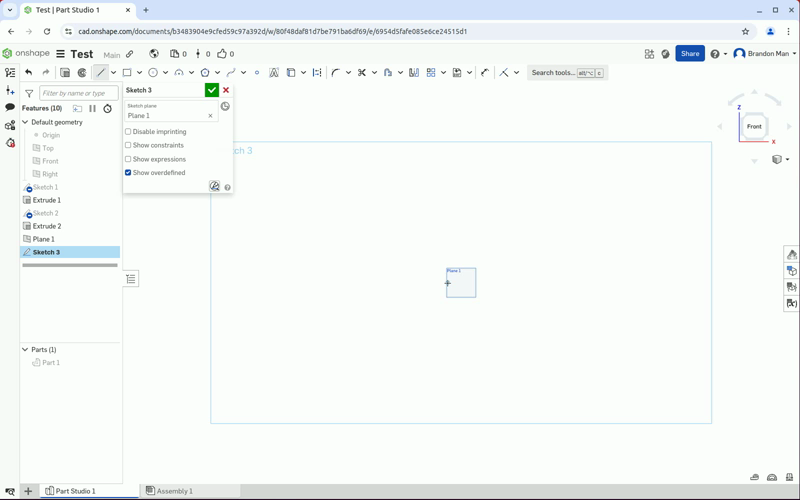
mouse_move(477, 282)
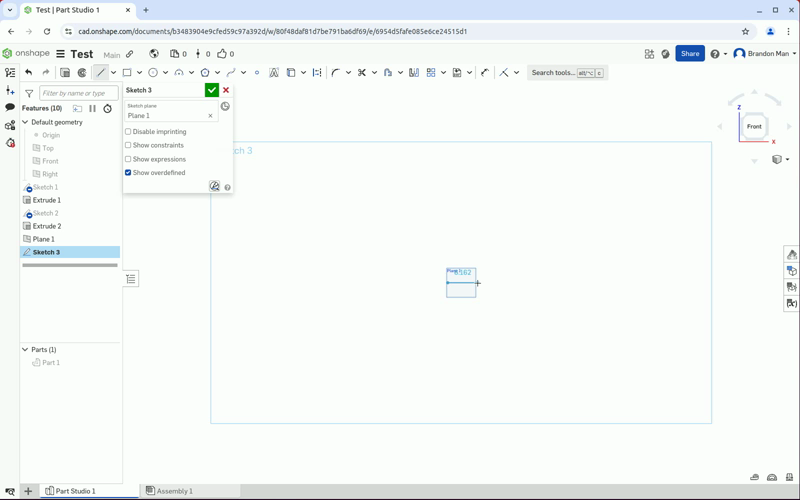
mouse_move(460, 282)
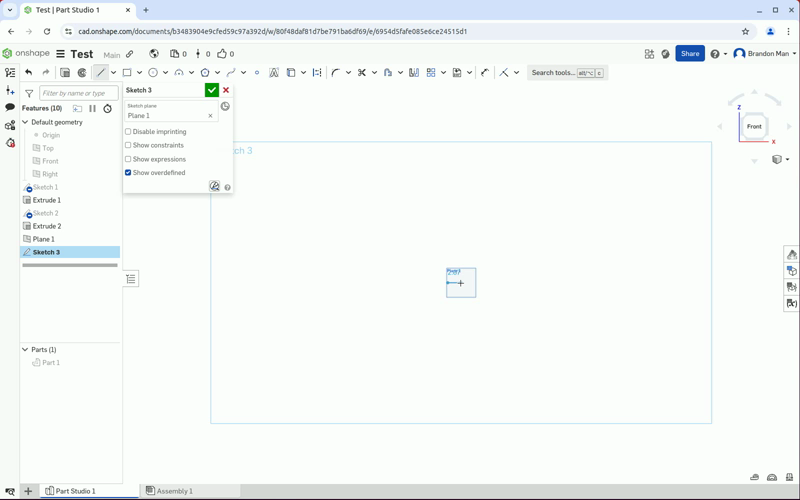
click(460, 282)
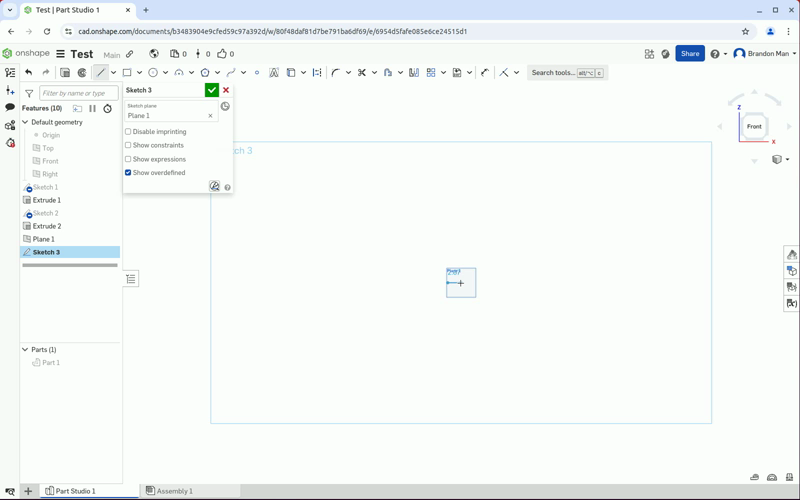
key_up(shift)
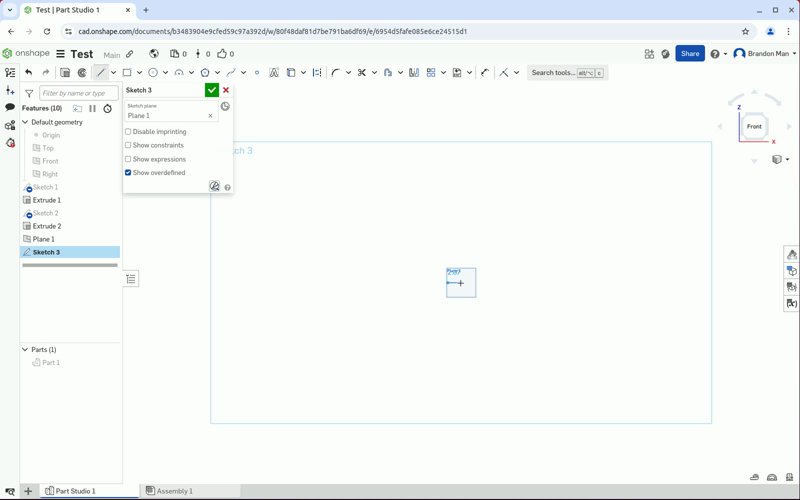
key_down(shift)
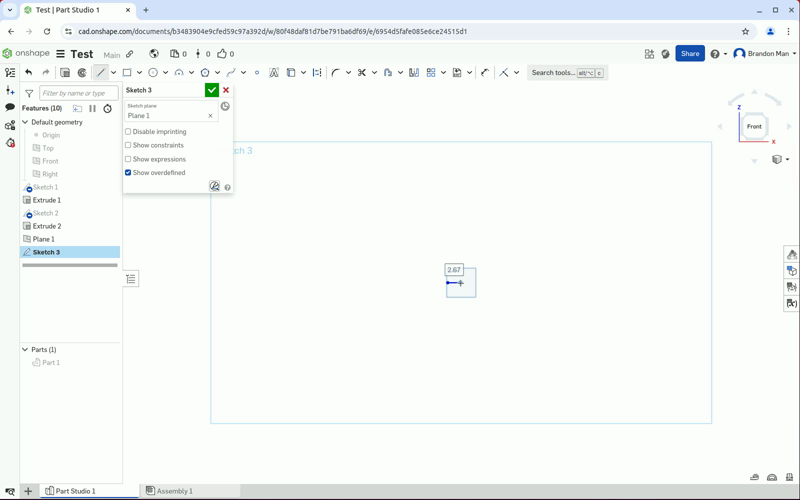
mouse_move(490, 282)
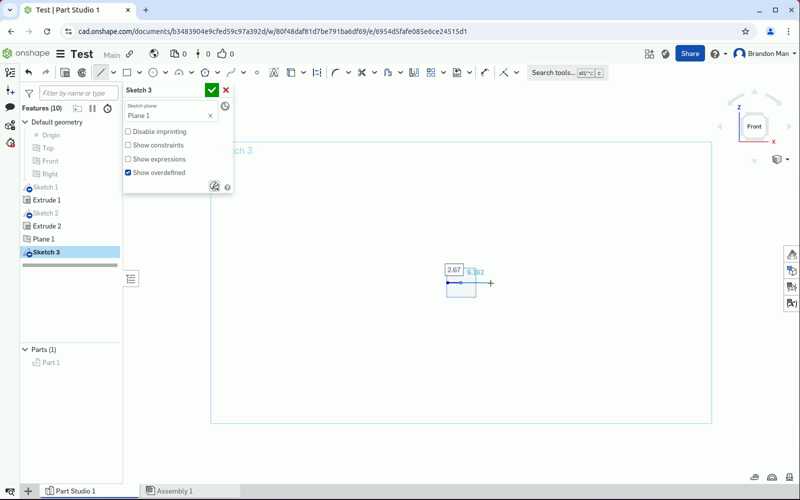
mouse_move(460, 280)
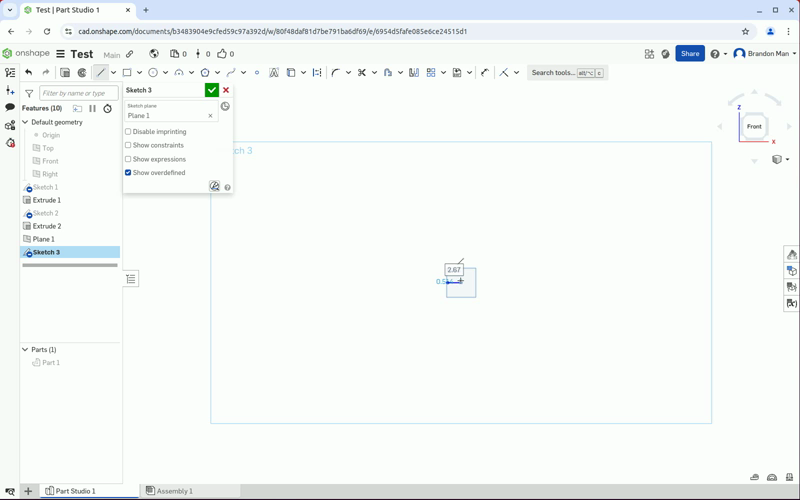
scroll(6)
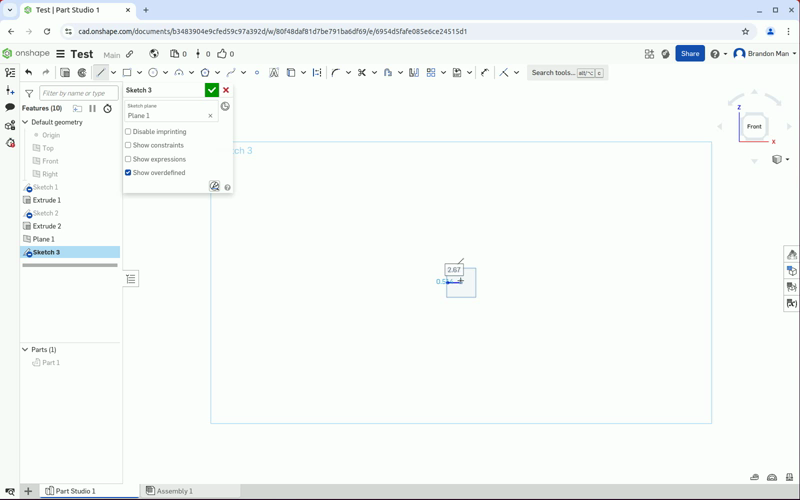
scroll(6)
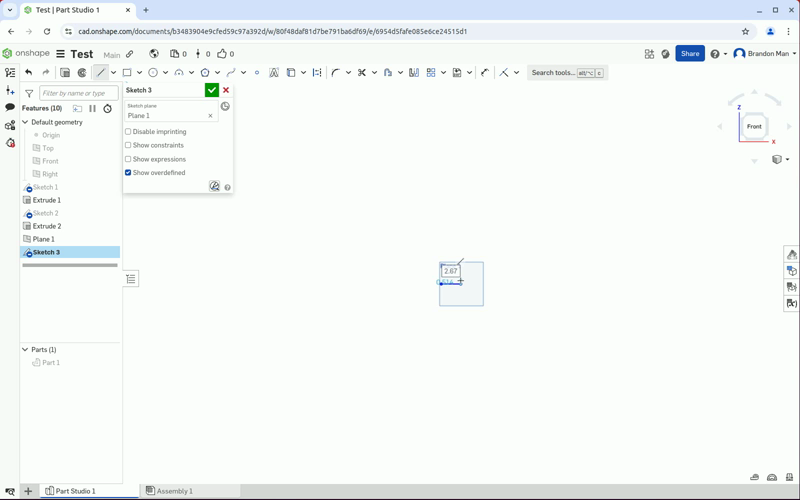
scroll(6)
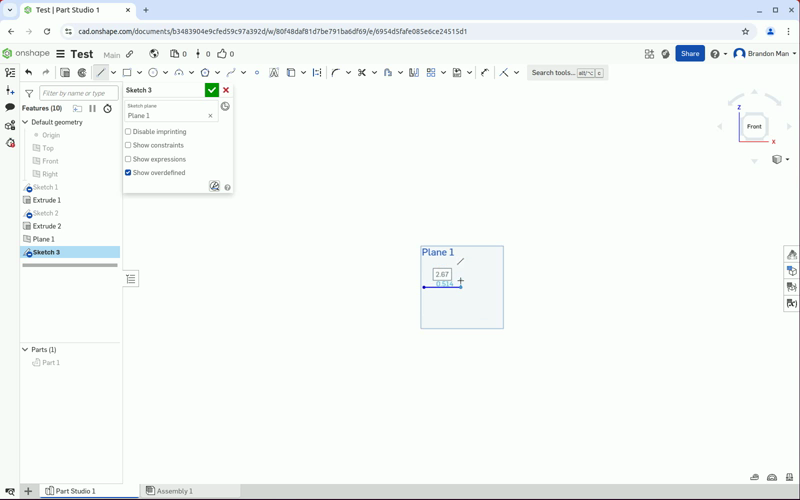
scroll(6)
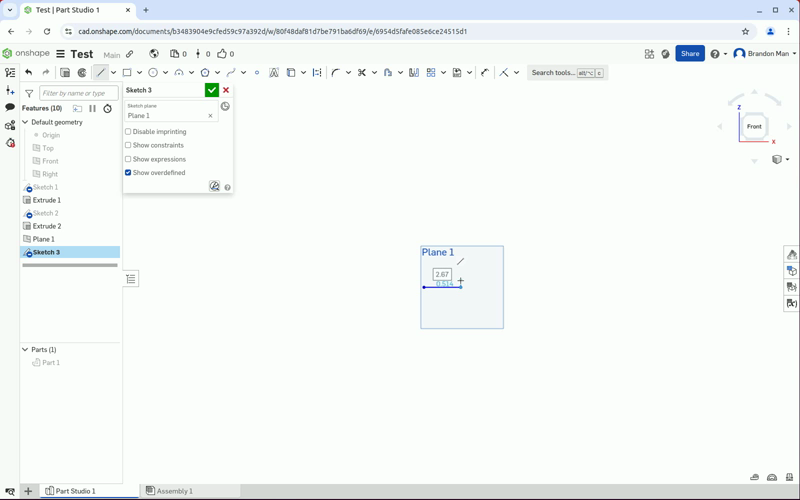
scroll(6)
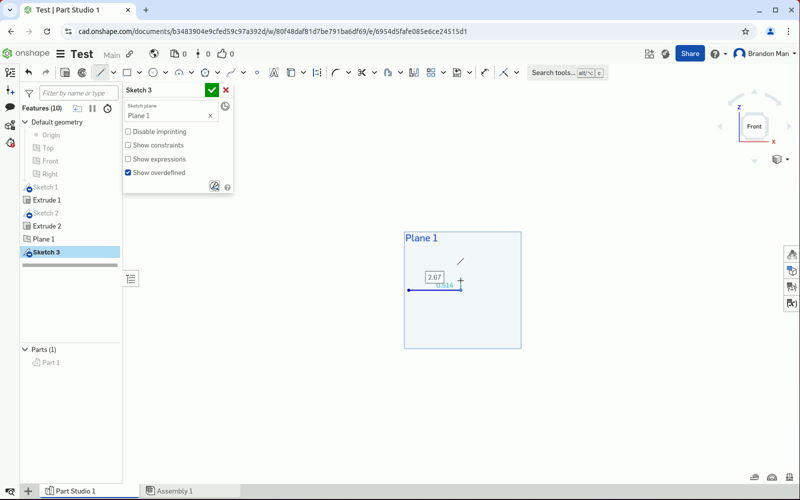
scroll(6)
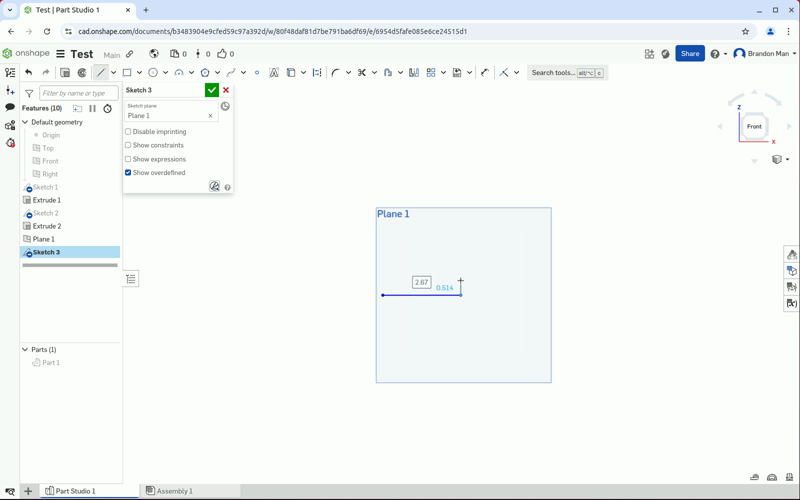
scroll(6)
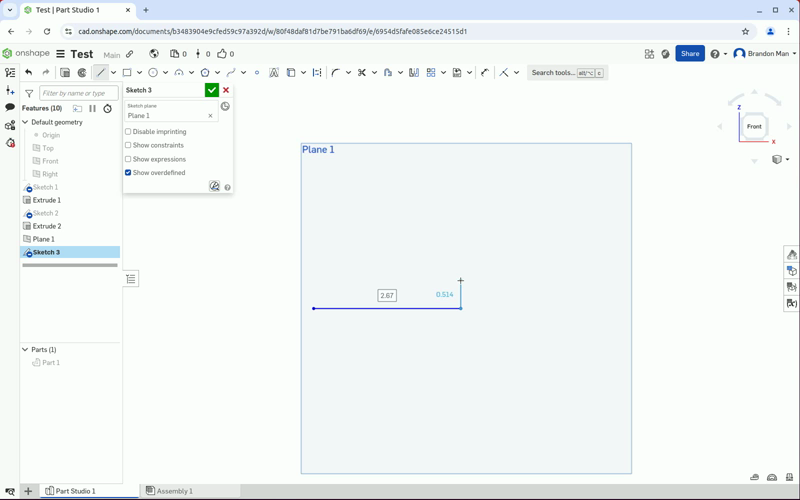
click(460, 280)
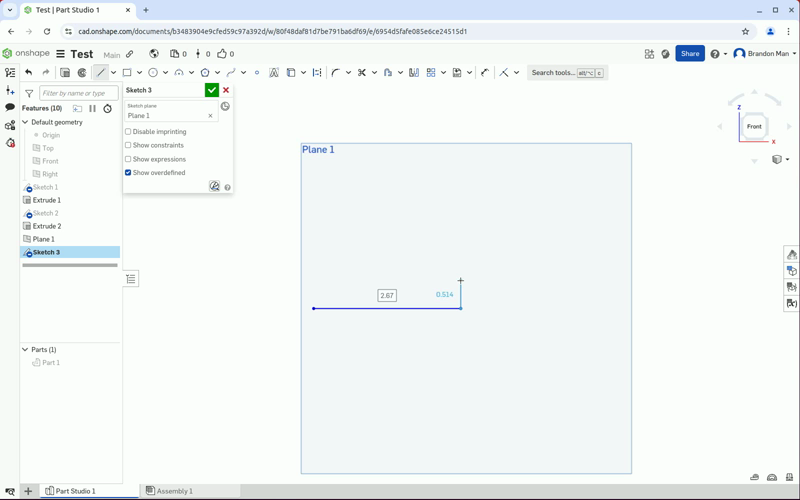
scroll(-6)
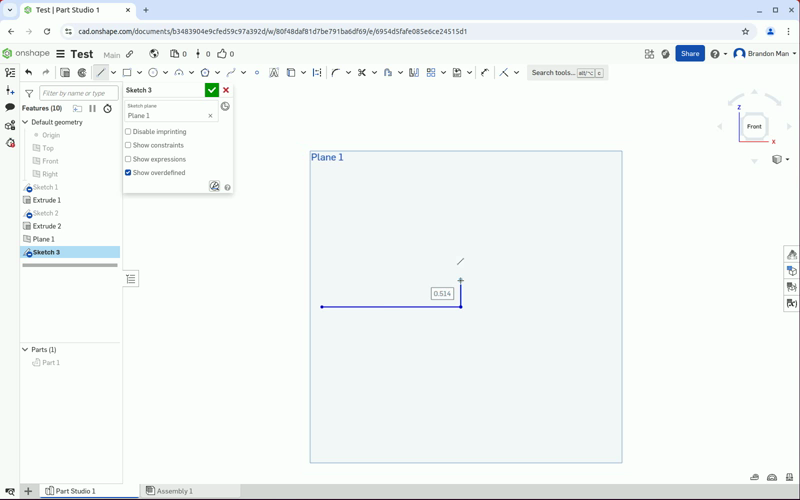
scroll(-6)
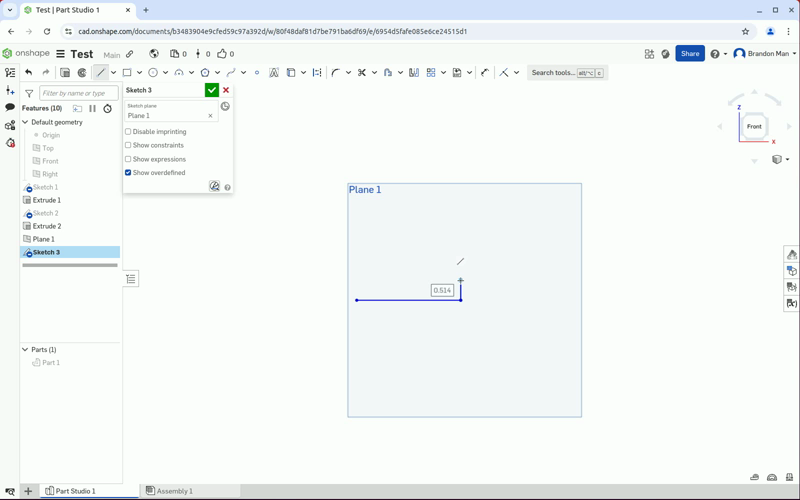
scroll(-6)
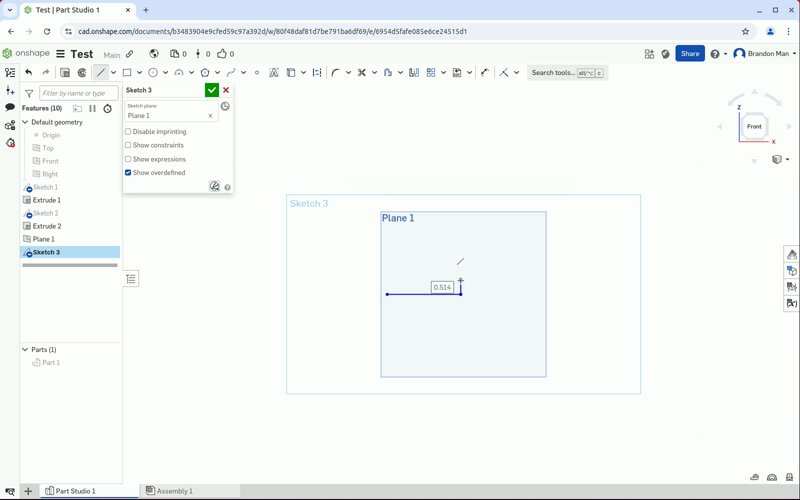
scroll(-6)
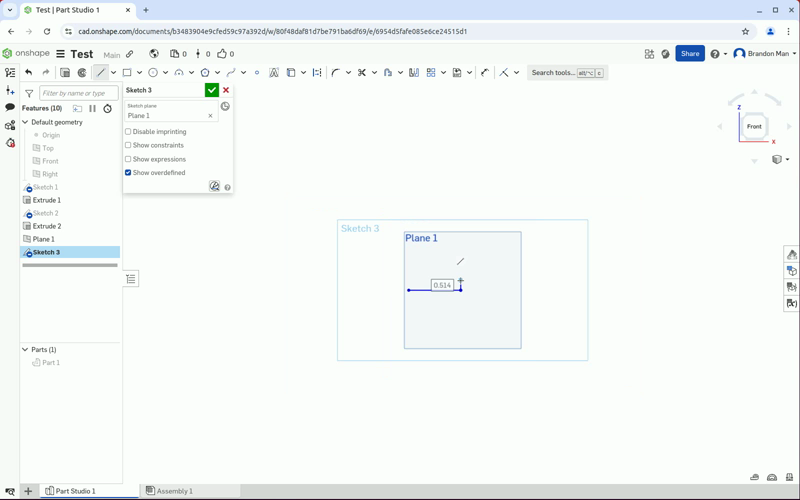
scroll(-6)
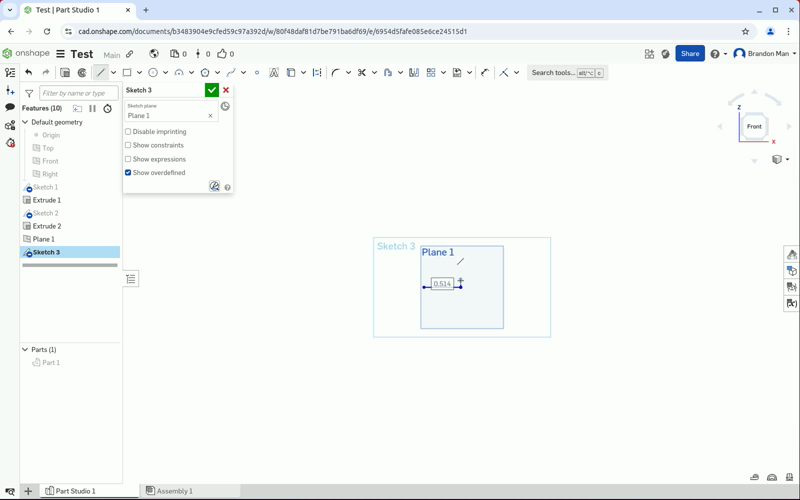
scroll(-6)
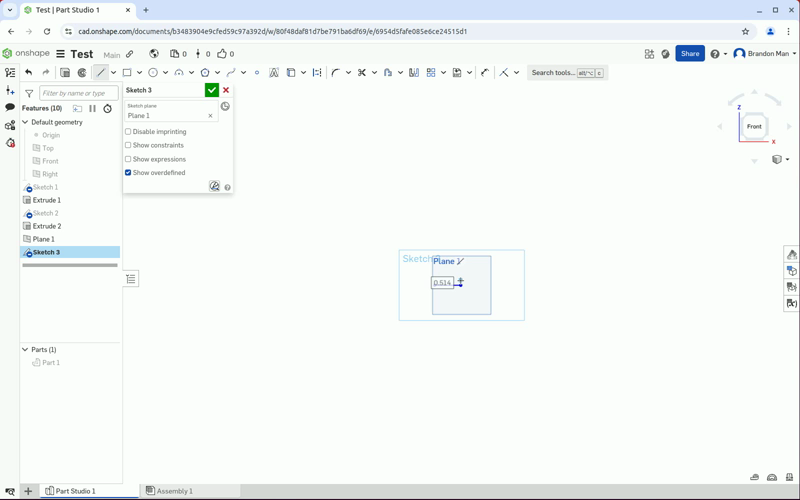
scroll(-6)
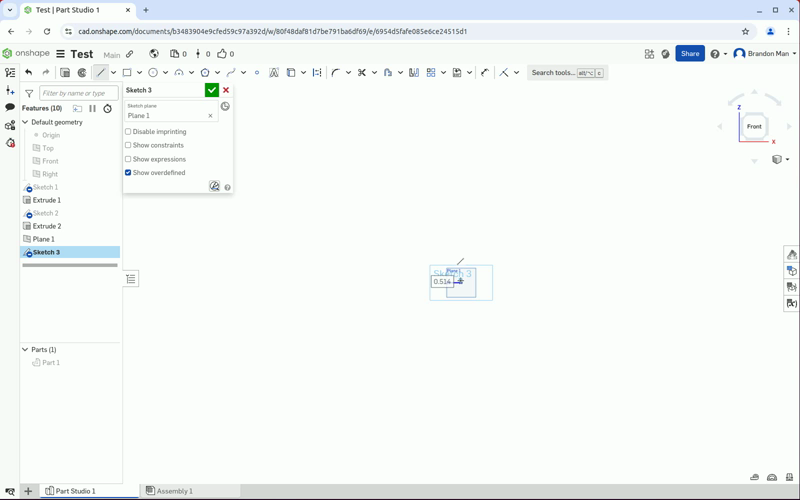
key_up(shift)
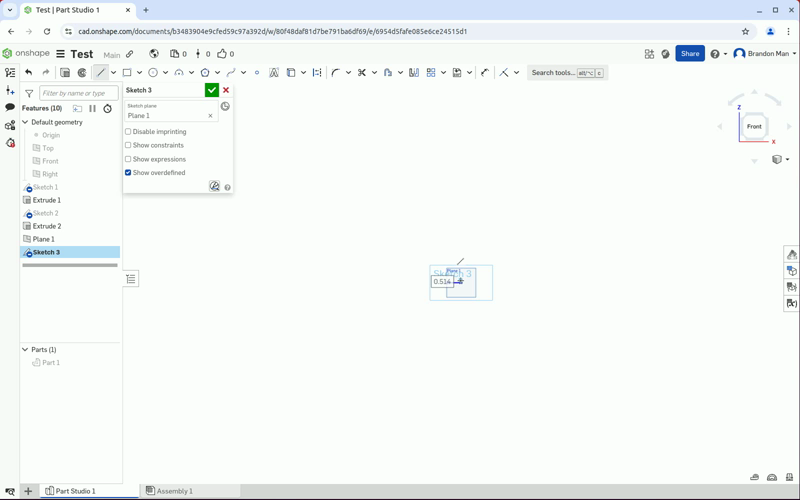
key_down(shift)
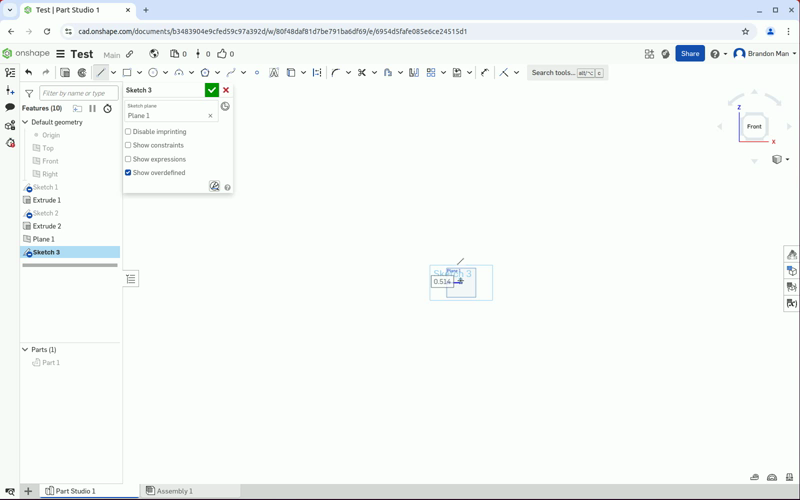
mouse_move(490, 280)
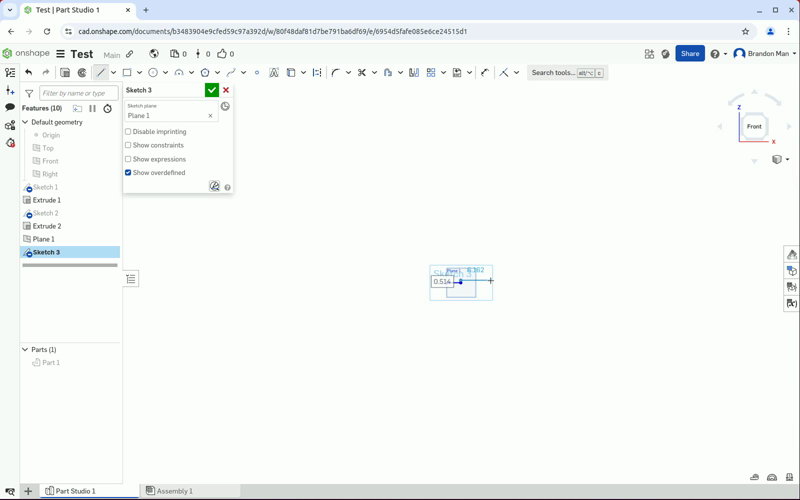
mouse_move(447, 280)
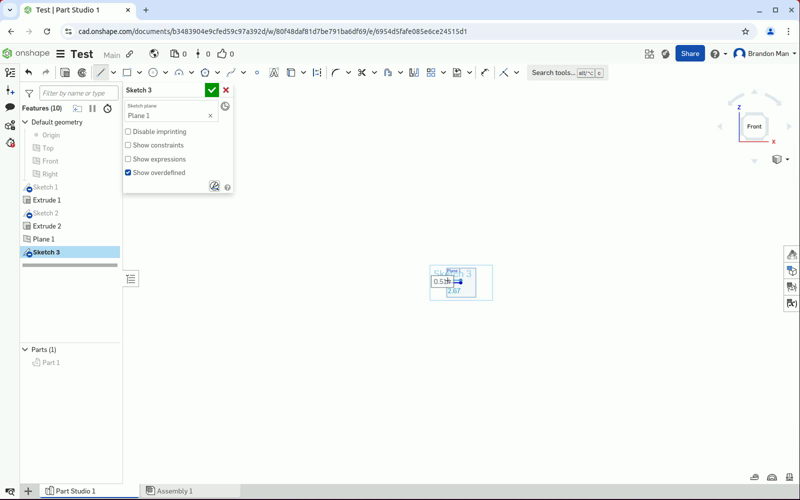
scroll(6)
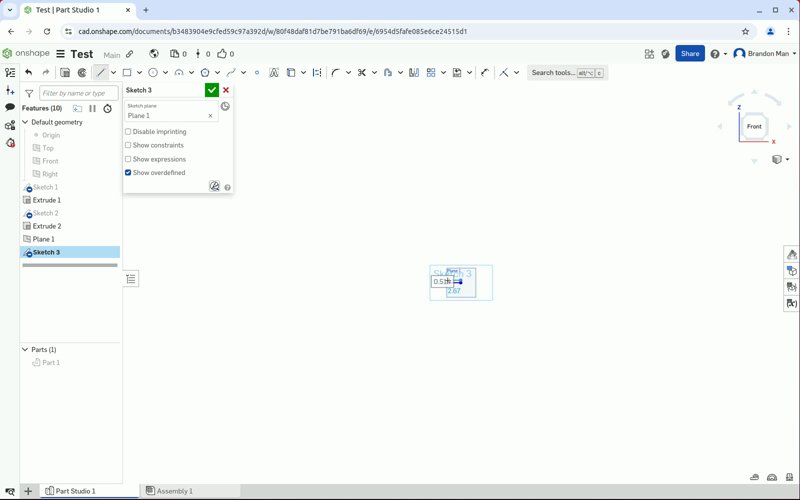
scroll(6)
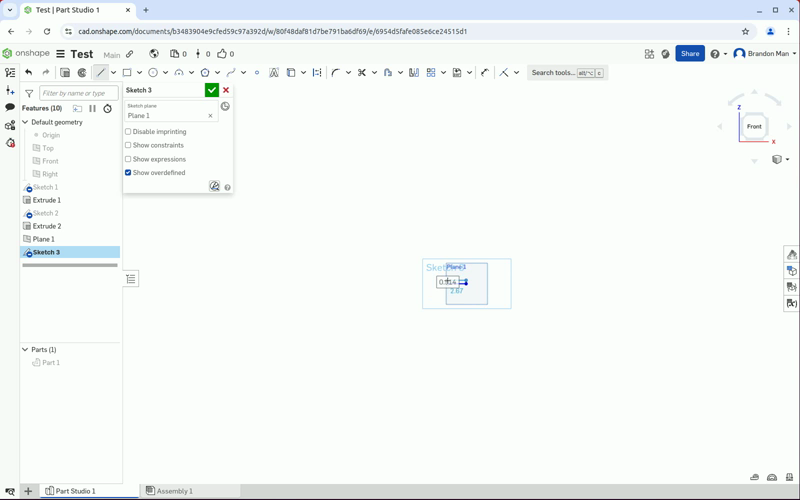
scroll(6)
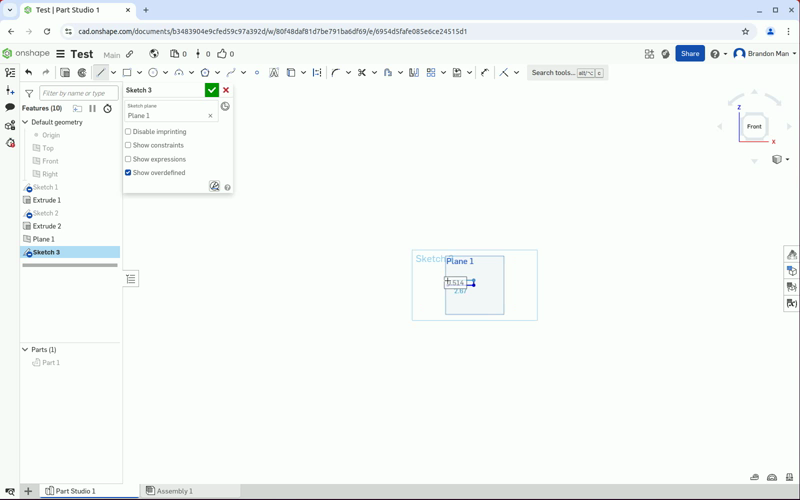
scroll(6)
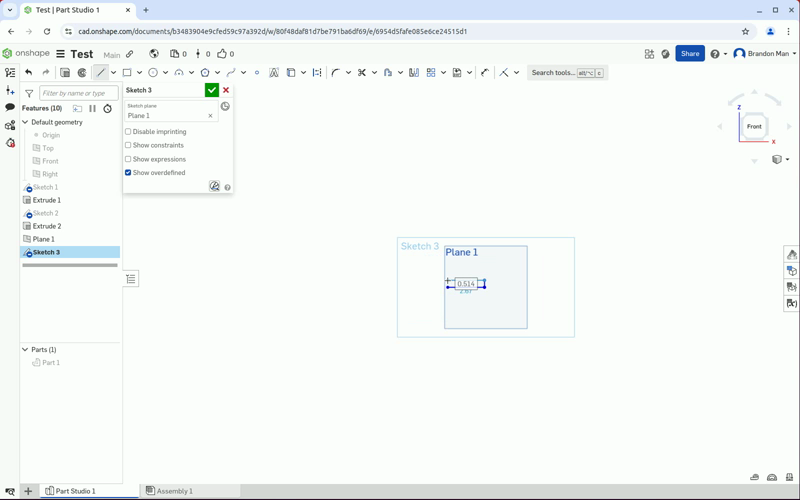
scroll(6)
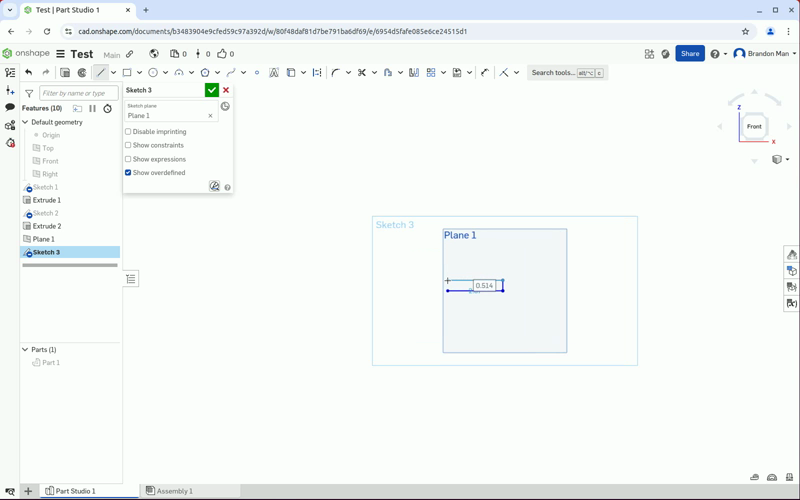
scroll(6)
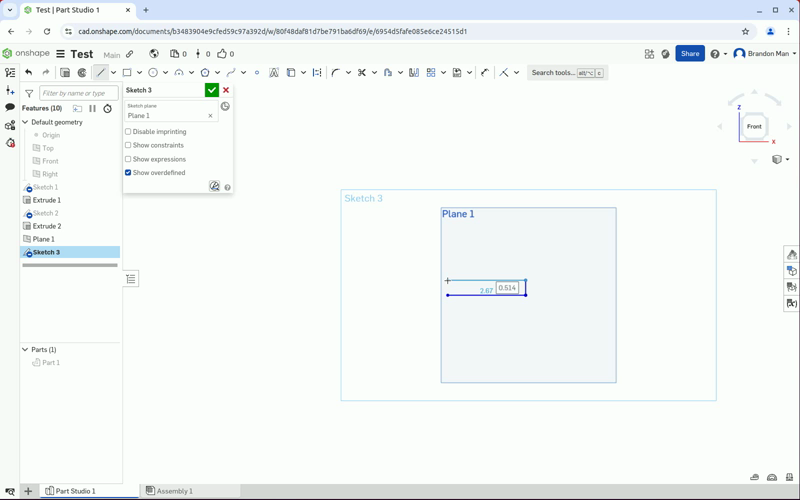
scroll(6)
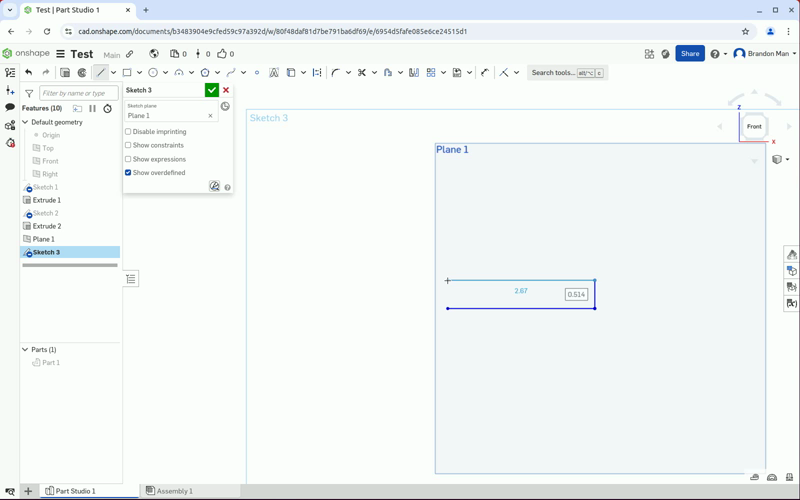
click(447, 280)
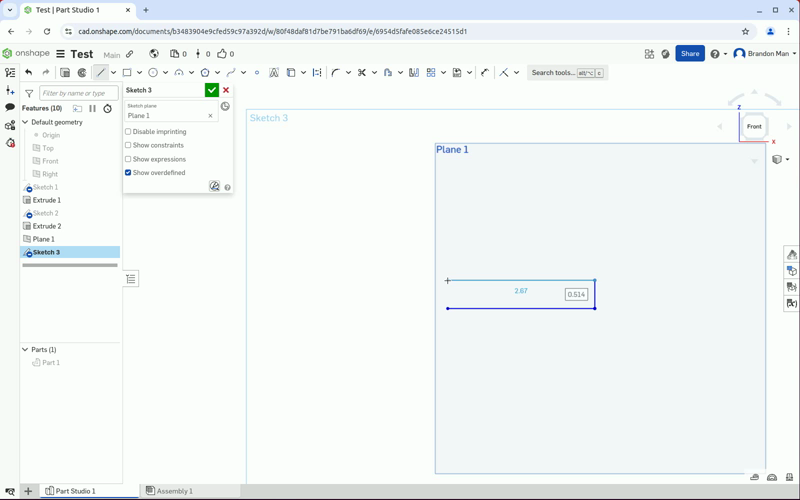
scroll(-6)
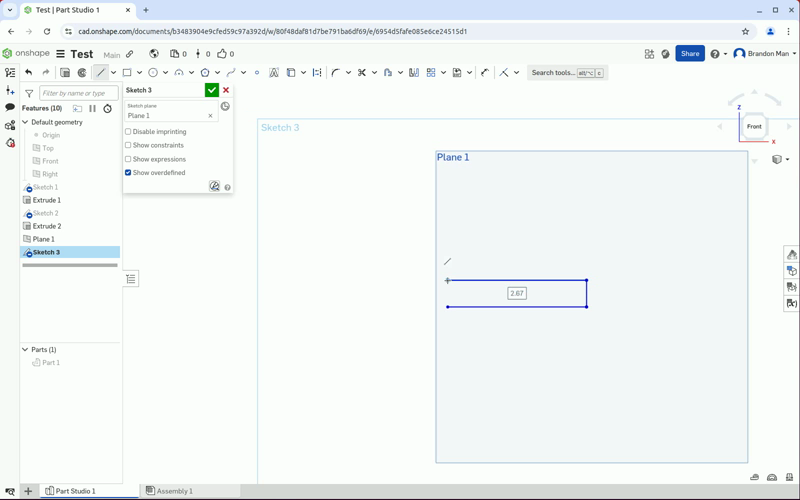
scroll(-6)
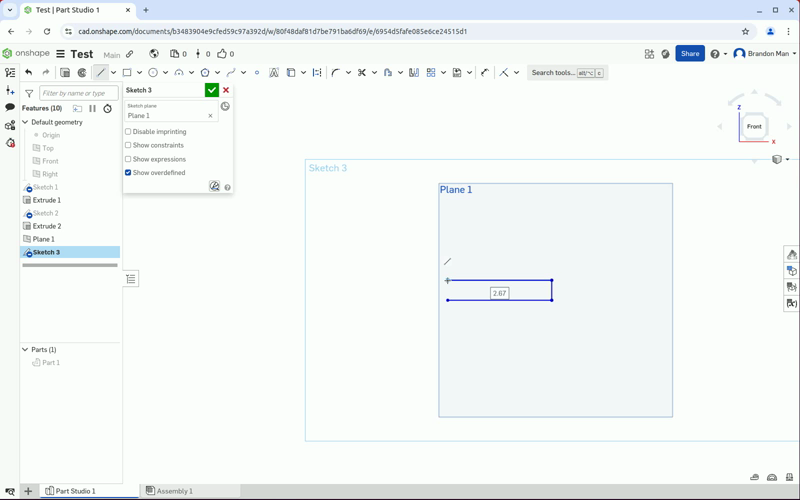
scroll(-6)
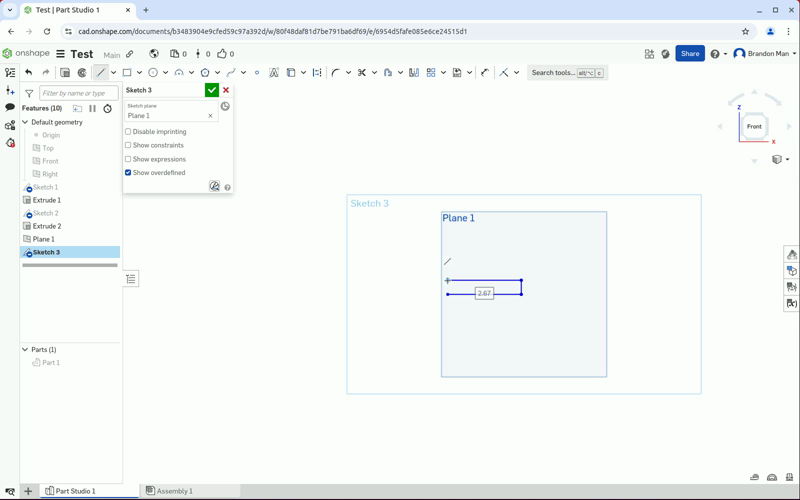
scroll(-6)
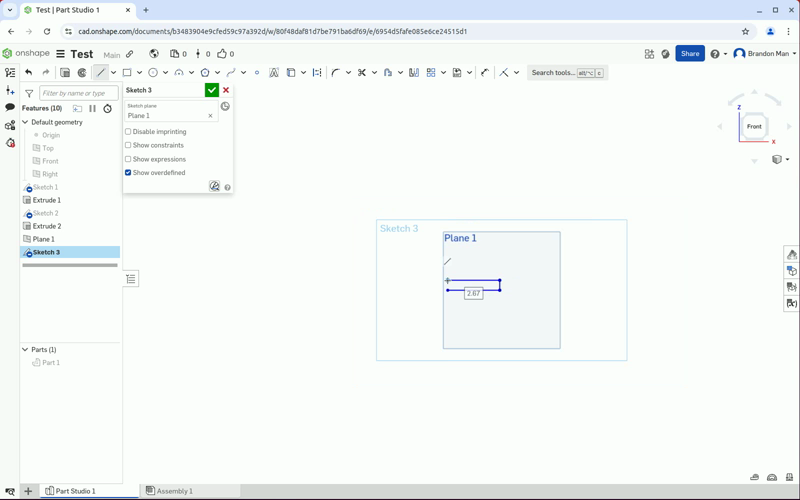
scroll(-6)
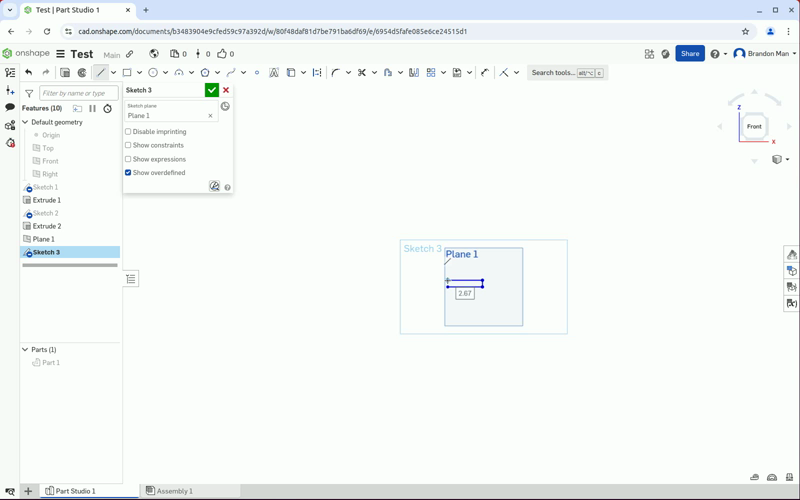
scroll(-6)
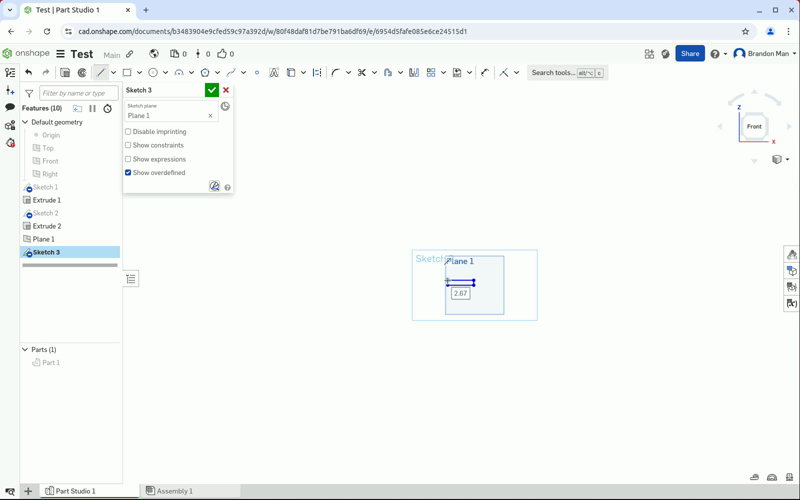
scroll(-6)
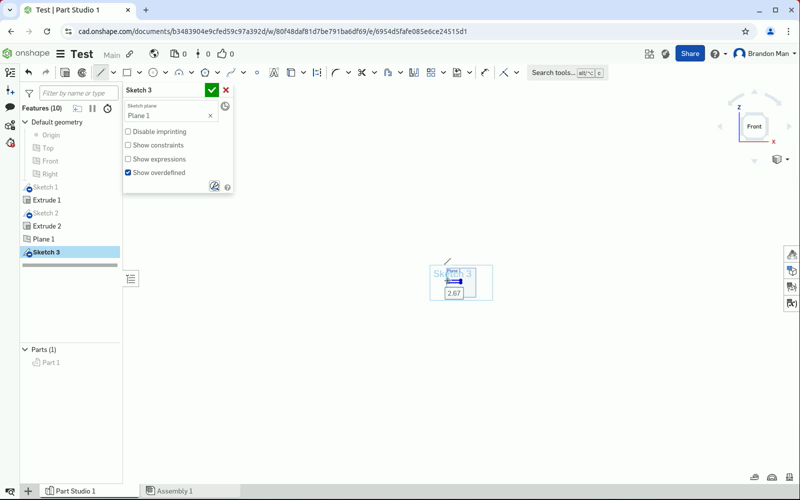
key_up(shift)
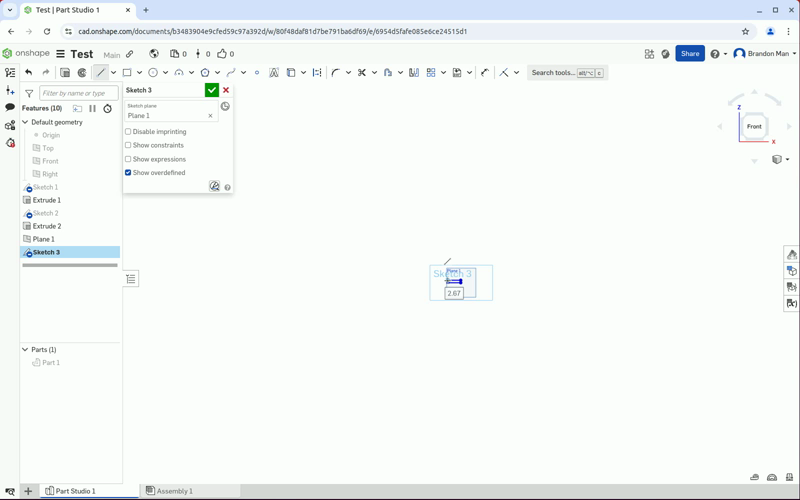
mouse_move(477, 280)
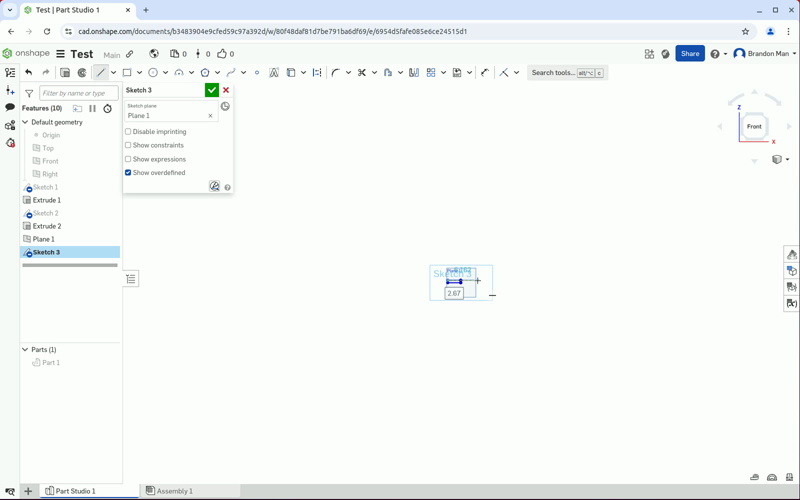
key_down(shift)
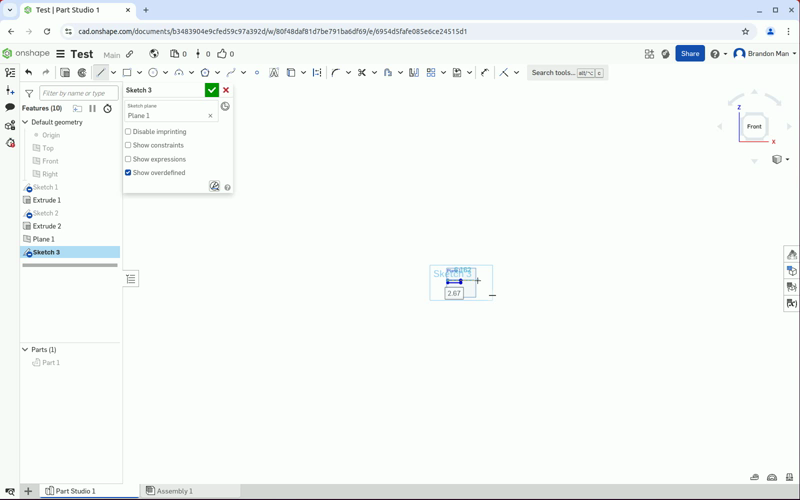
mouse_move(447, 282)
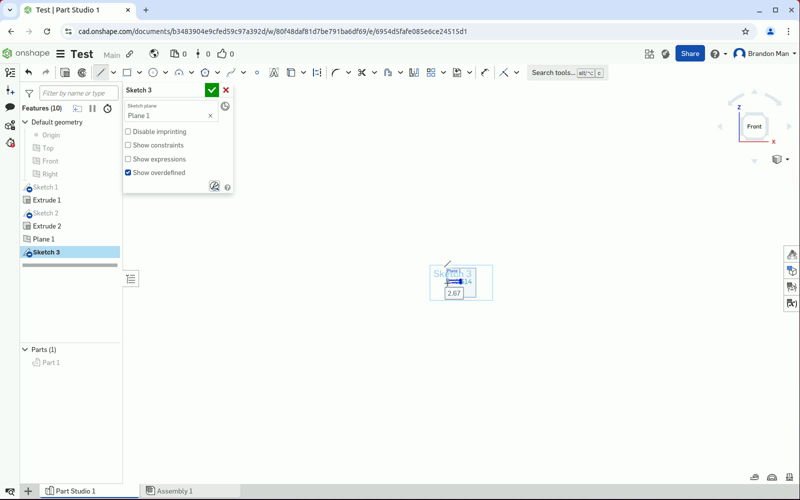
scroll(6)
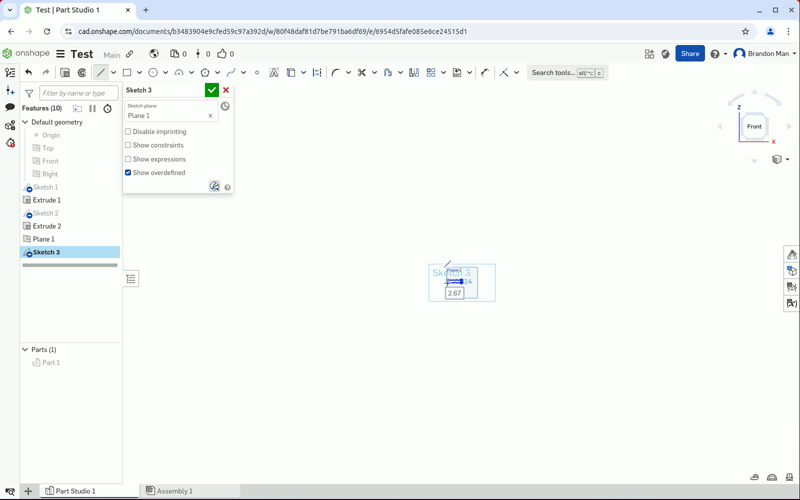
scroll(6)
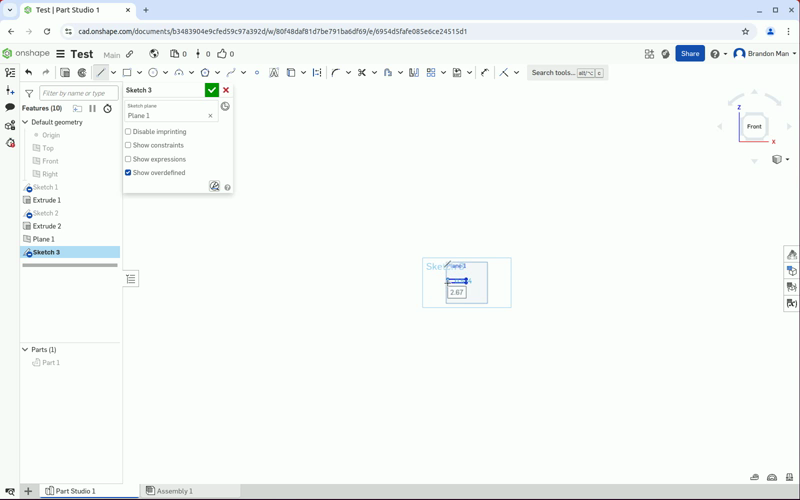
scroll(6)
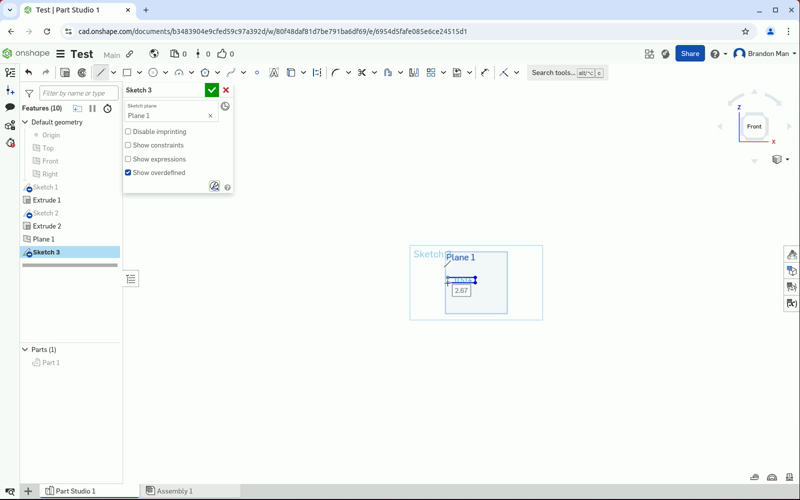
scroll(6)
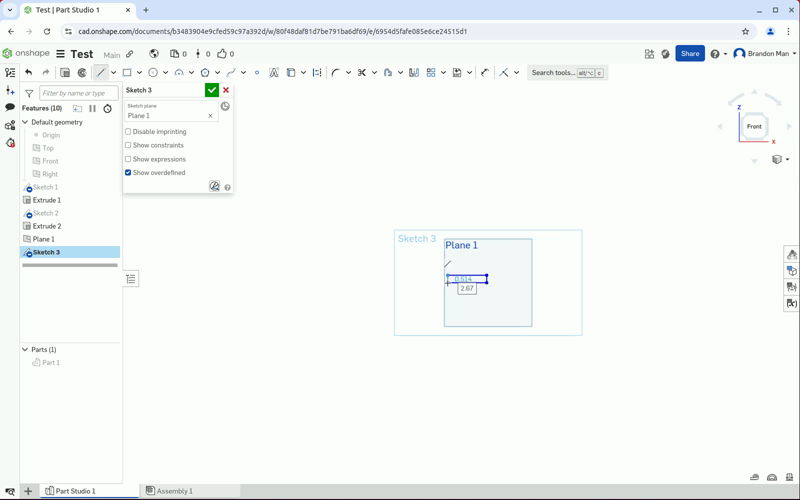
scroll(6)
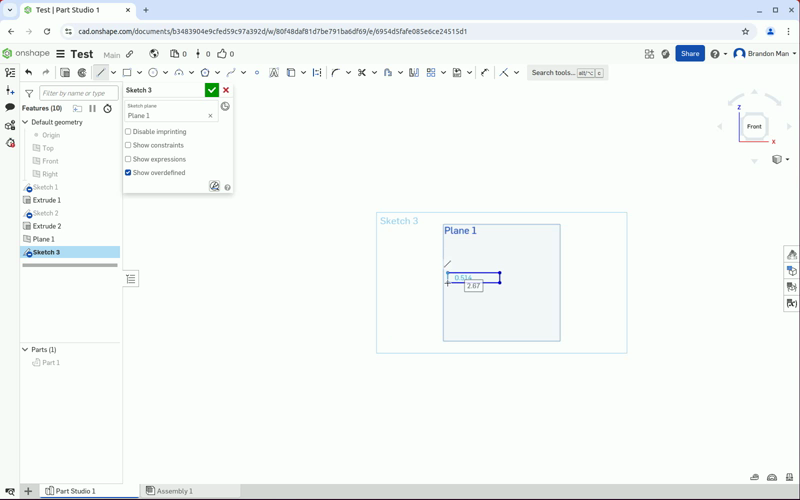
scroll(6)
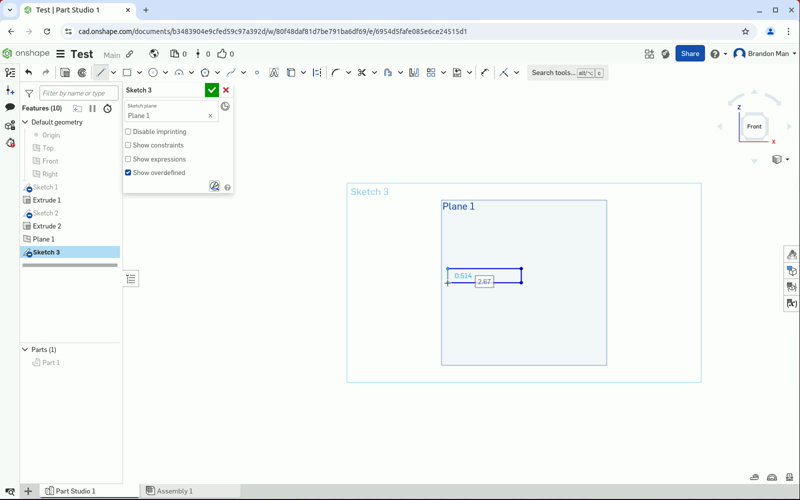
scroll(6)
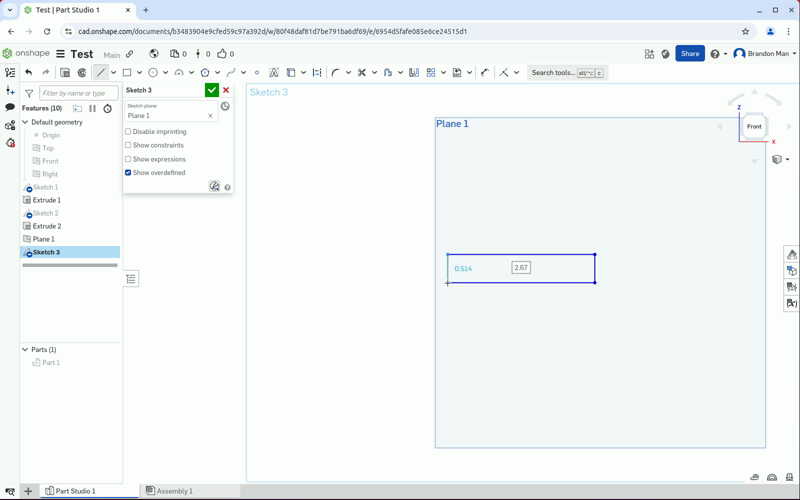
key_up(shift)
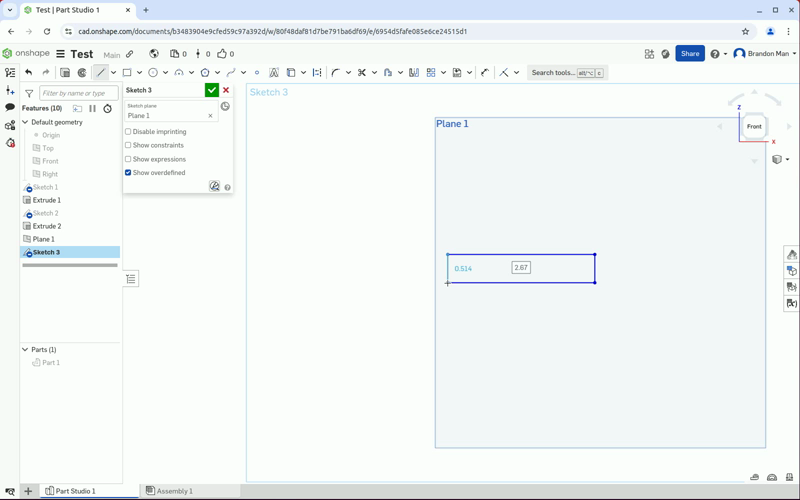
click(447, 282)
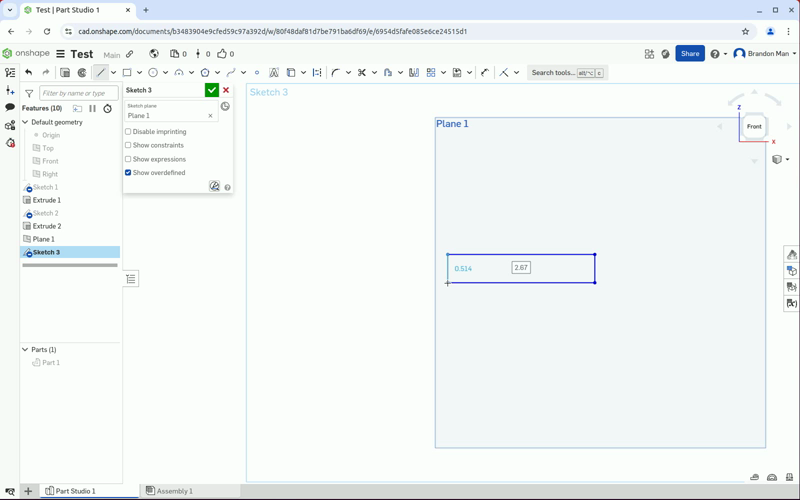
scroll(-6)
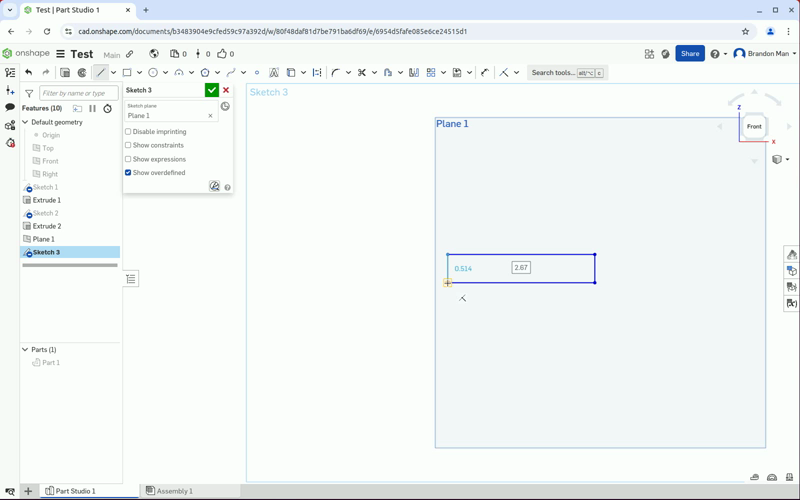
scroll(-6)
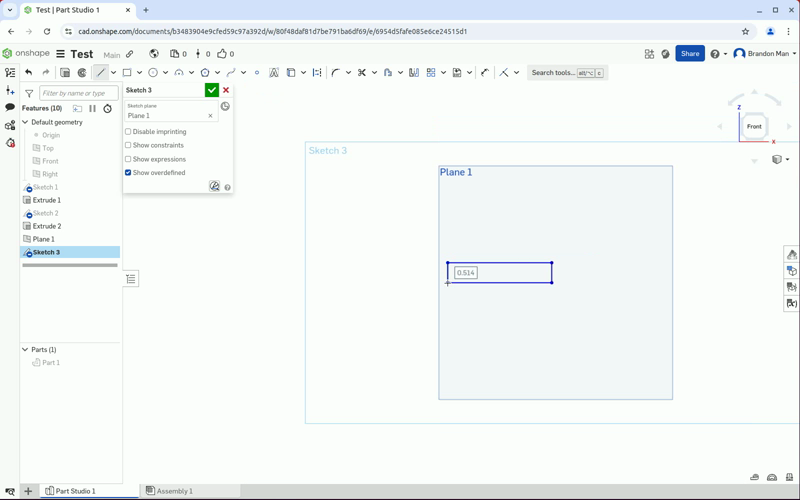
scroll(-6)
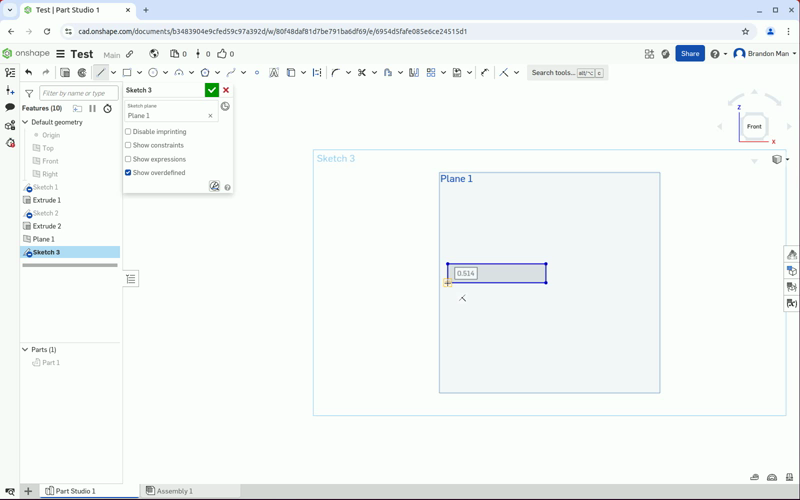
scroll(-6)
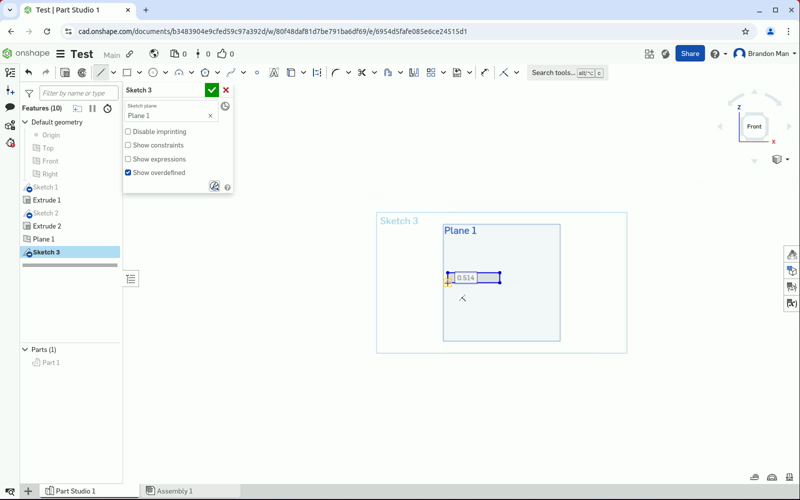
scroll(-6)
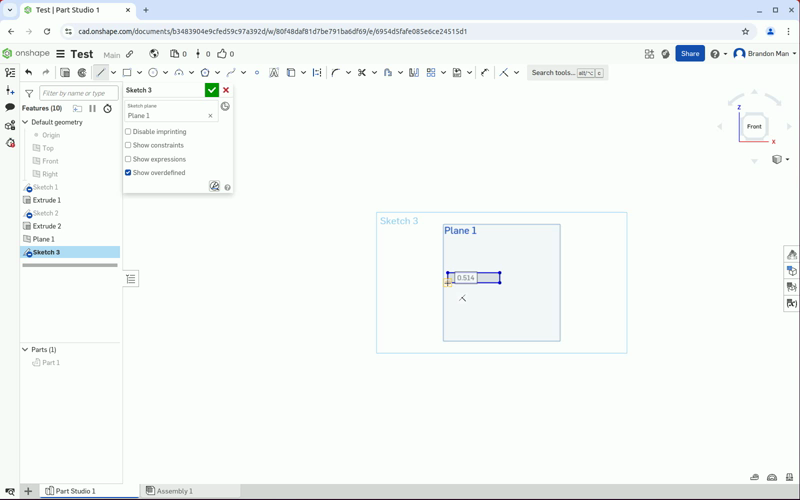
scroll(-6)
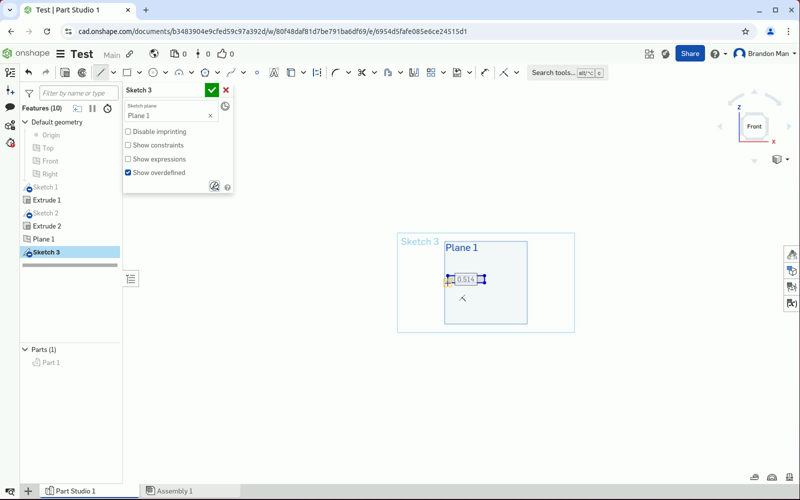
scroll(-6)
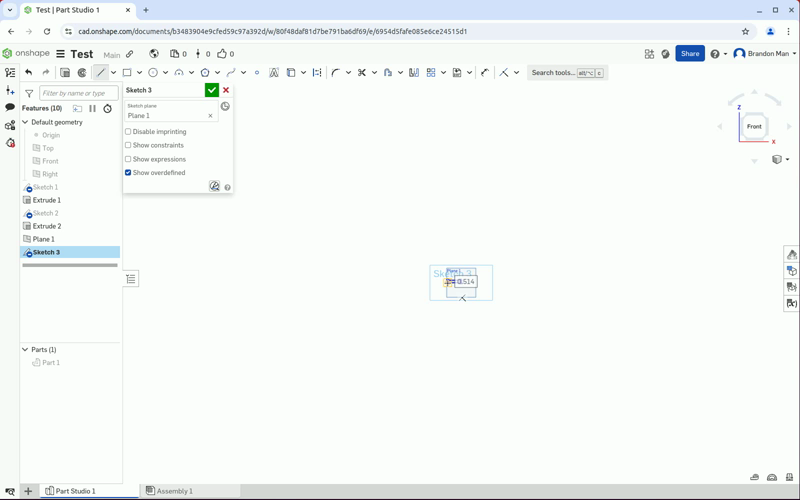
key(esc)
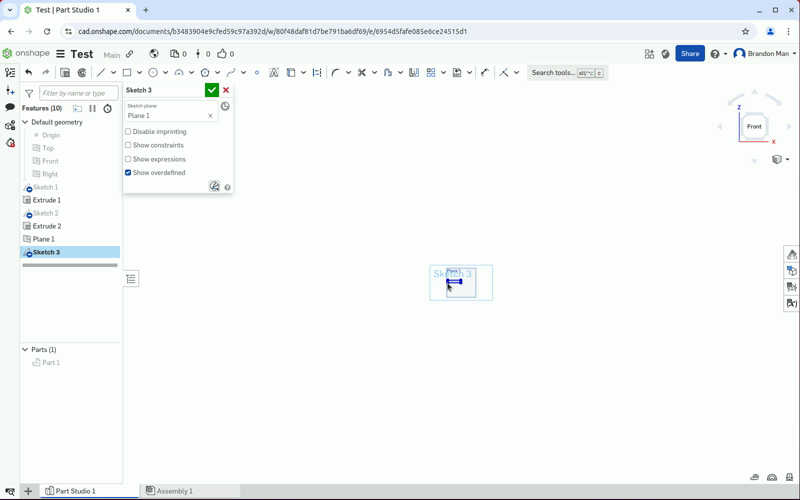
mouse_move(459, 281)
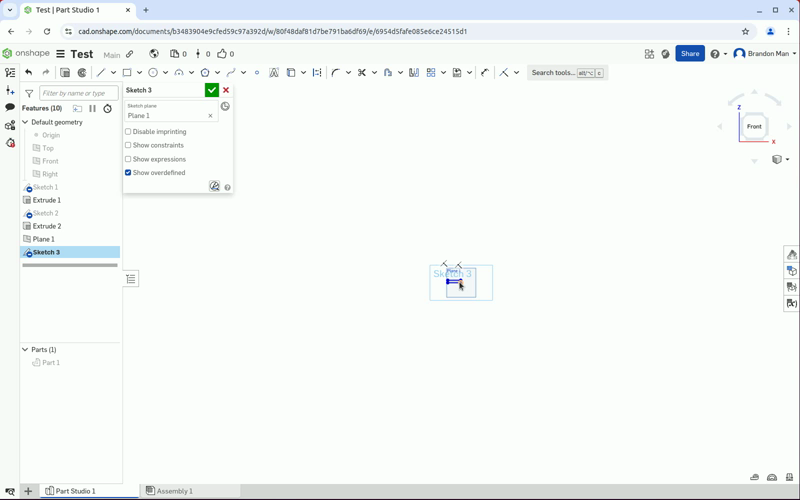
scroll(6)
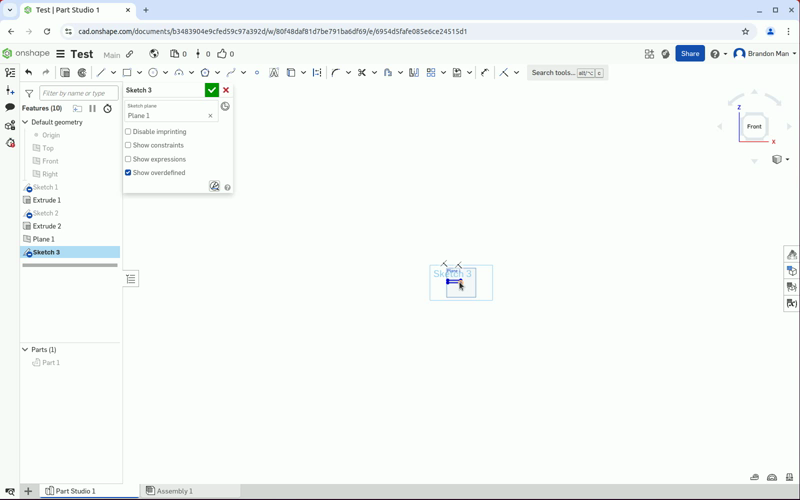
scroll(6)
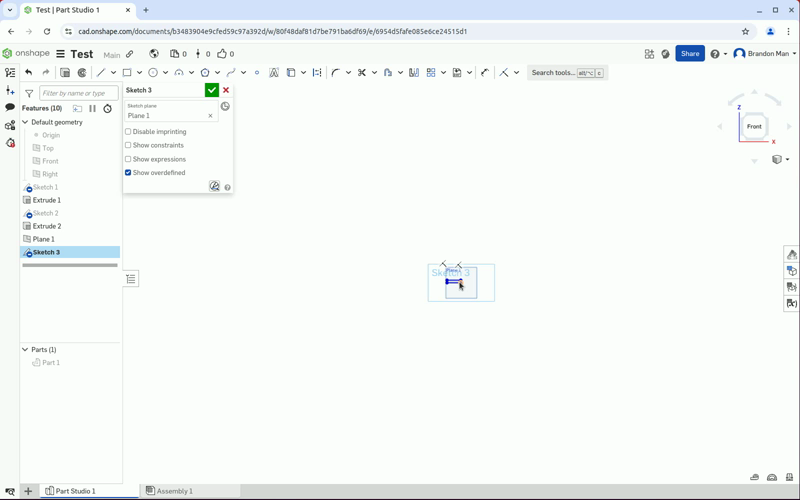
scroll(6)
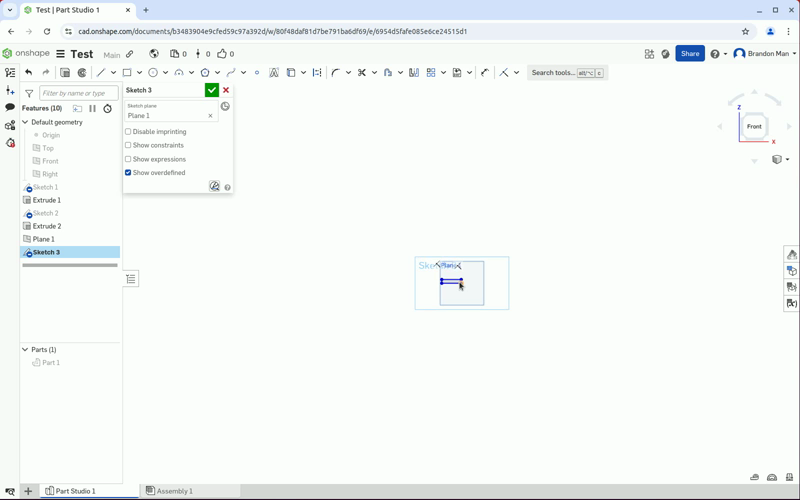
scroll(6)
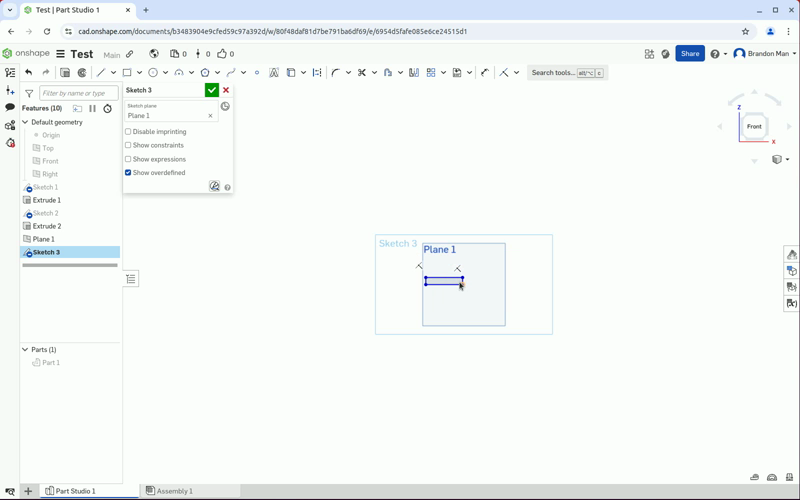
scroll(6)
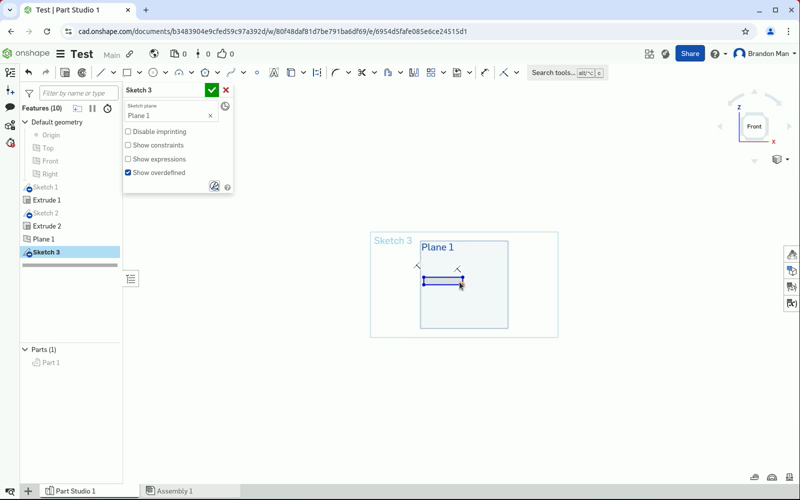
scroll(6)
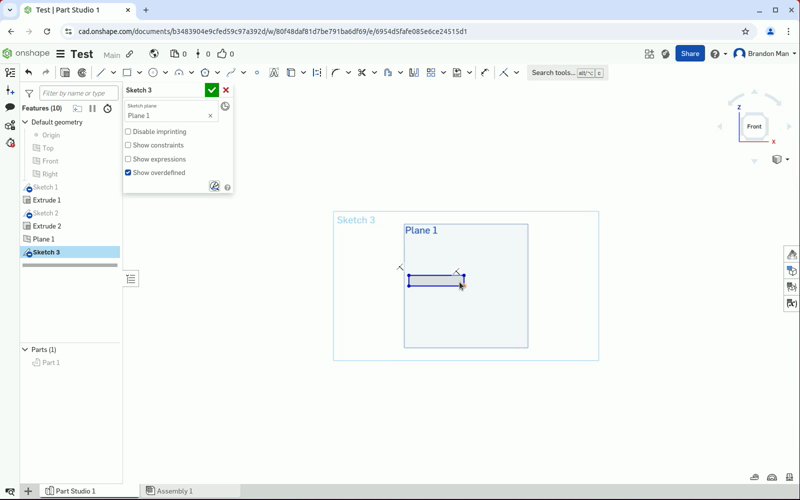
scroll(6)
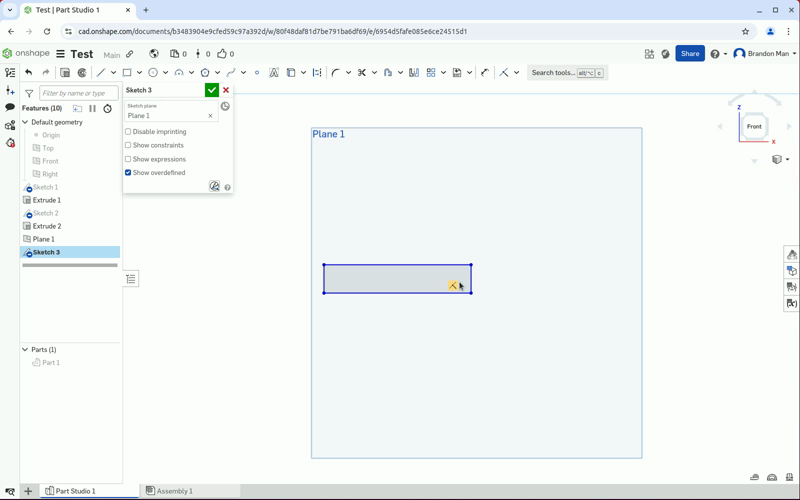
click(459, 281)
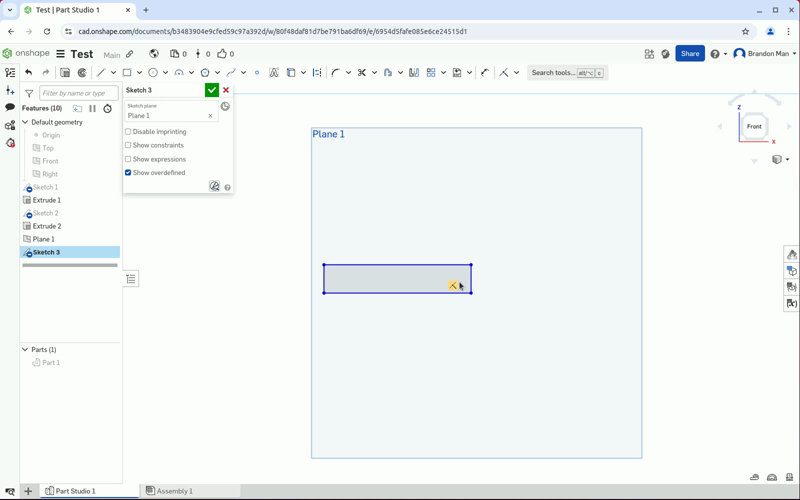
scroll(-6)
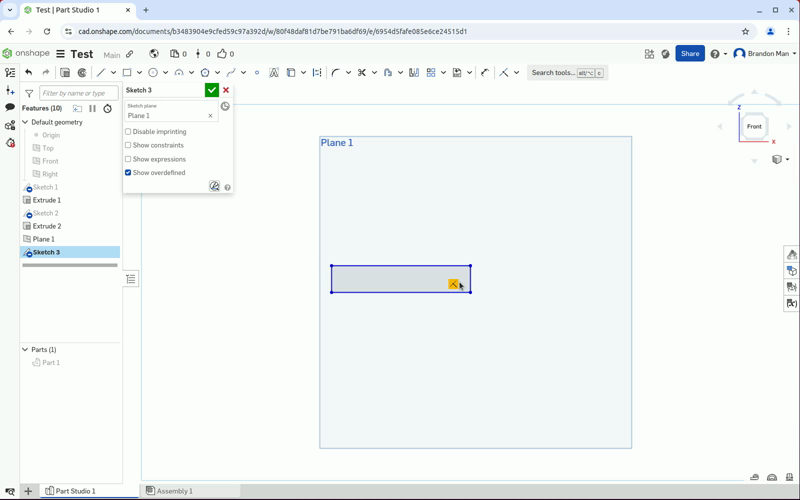
scroll(-6)
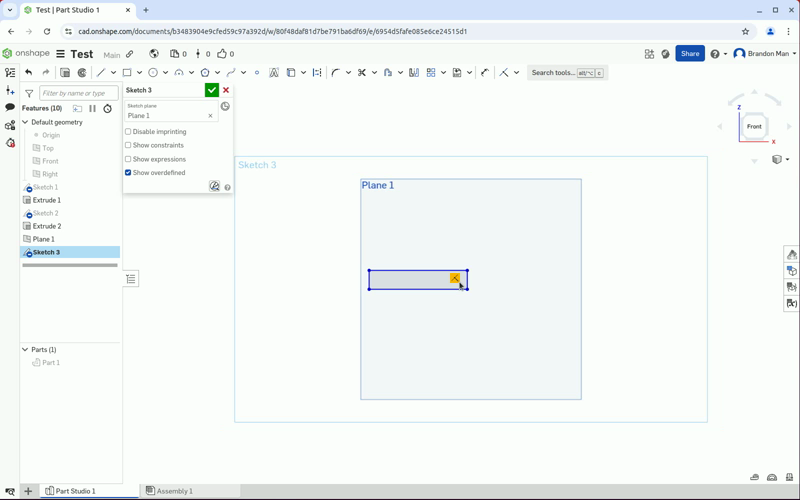
scroll(-6)
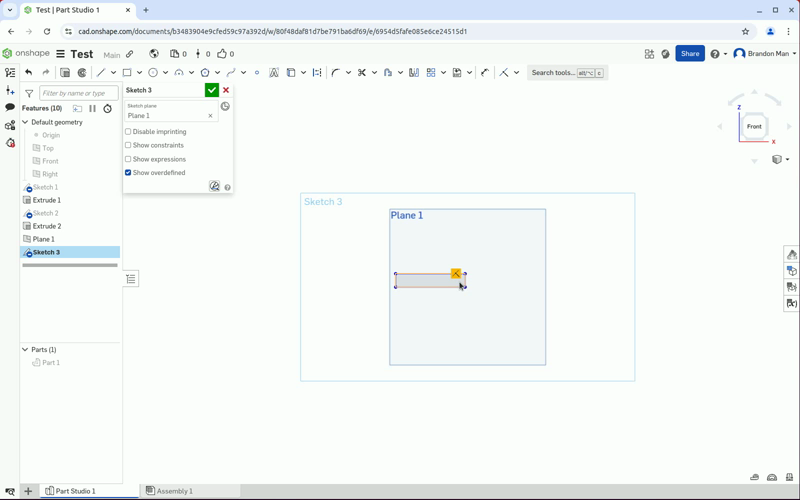
scroll(-6)
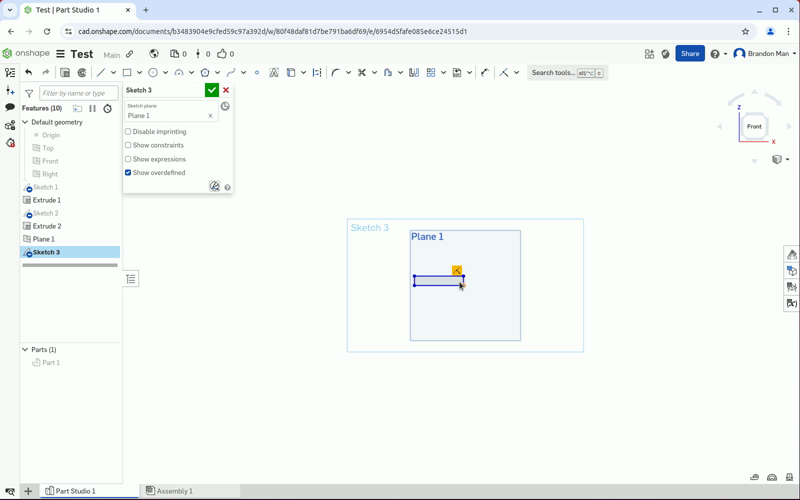
scroll(-6)
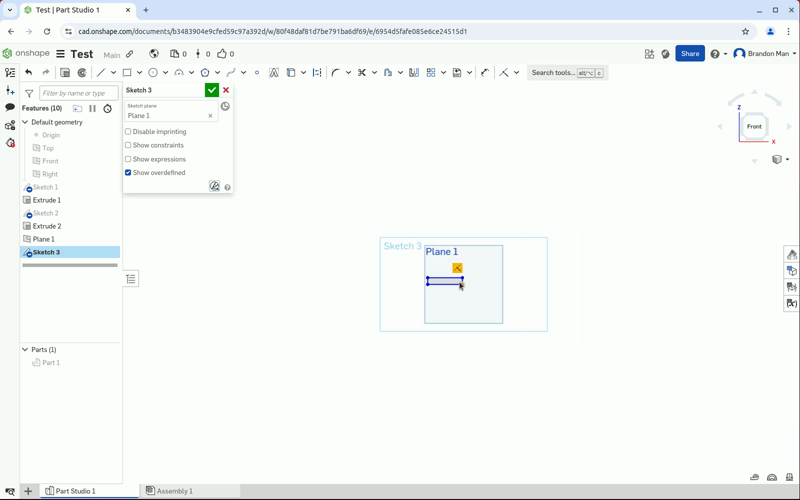
scroll(-6)
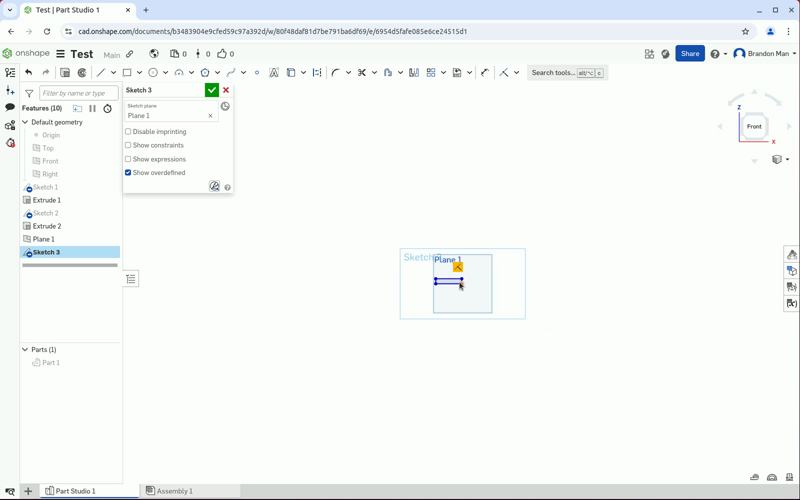
scroll(-6)
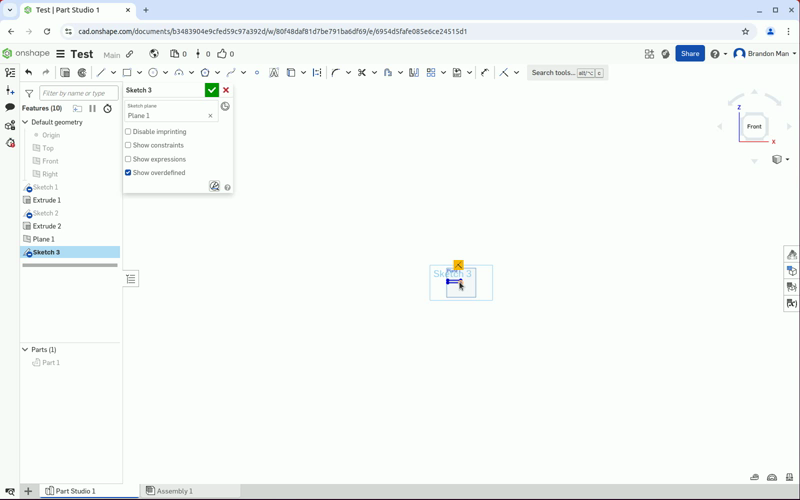
mouse_move(73, 352)
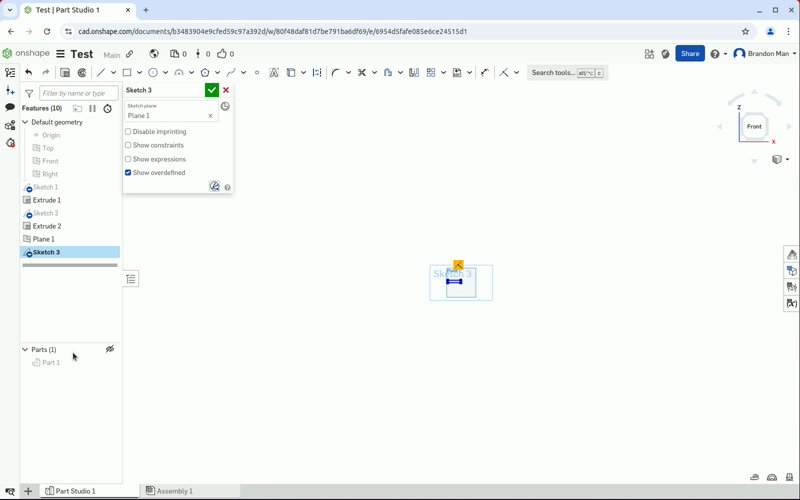
key(shift+y)
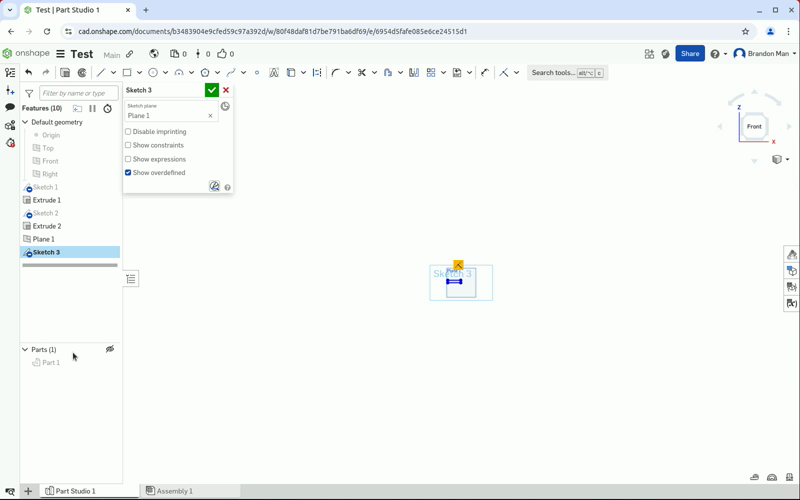
key(shift+e)
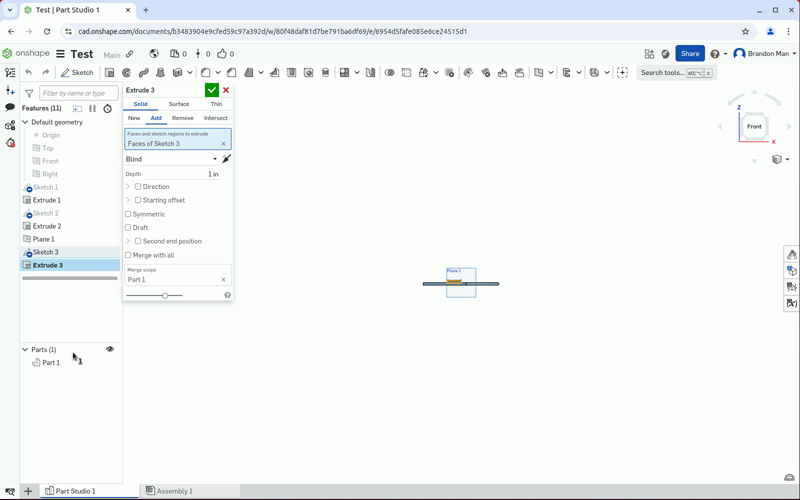
mouse_move(143, 106)
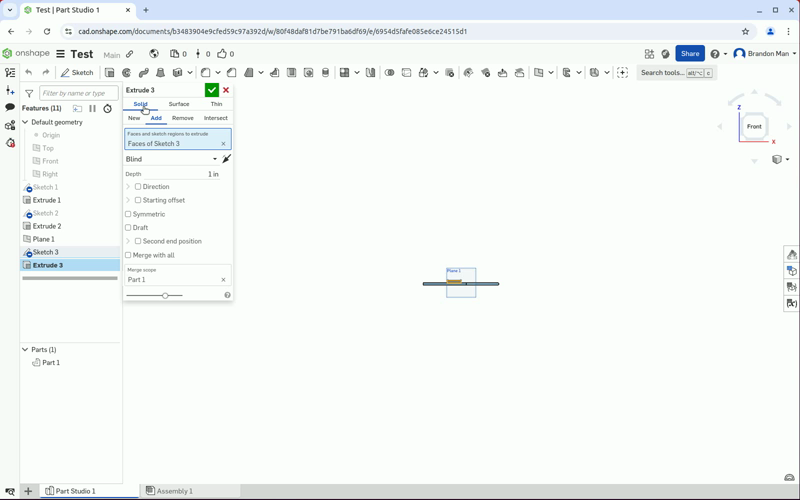
click(143, 106)
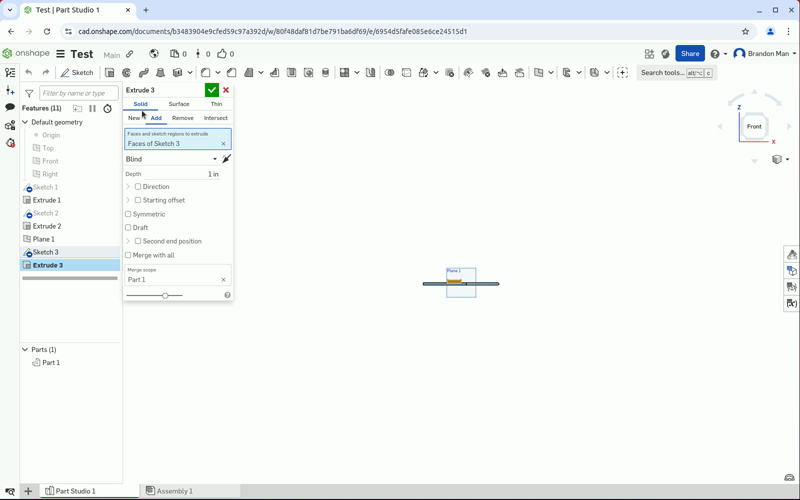
mouse_move(137, 120)
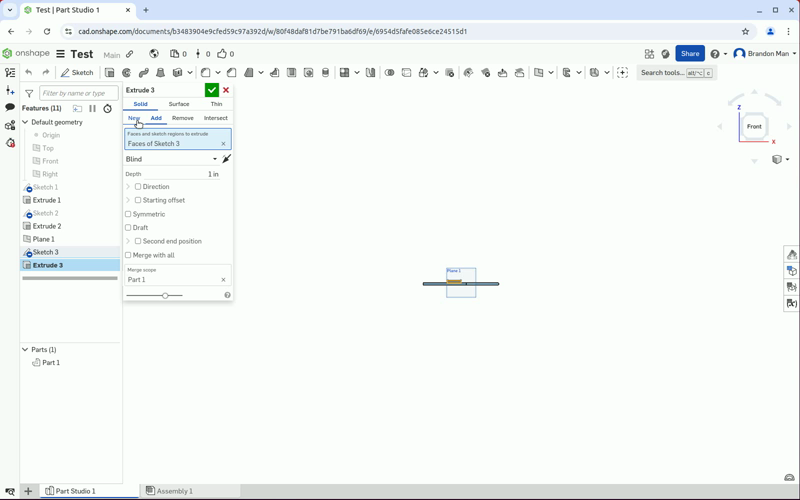
click(137, 120)
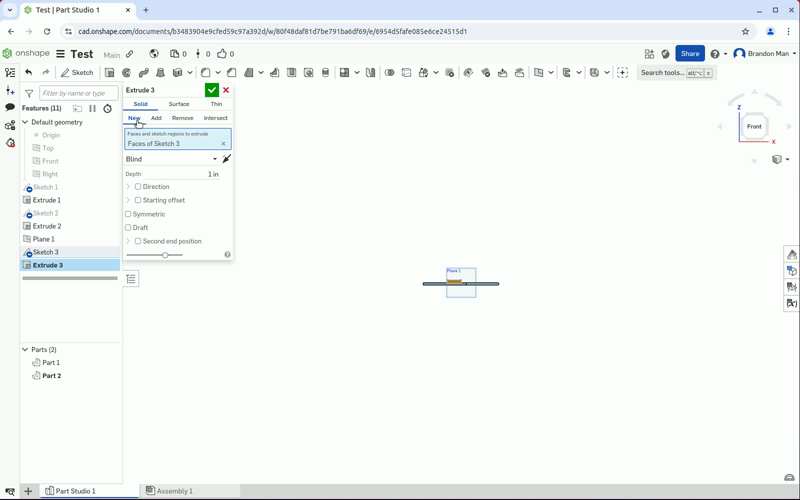
key(tab, 4)
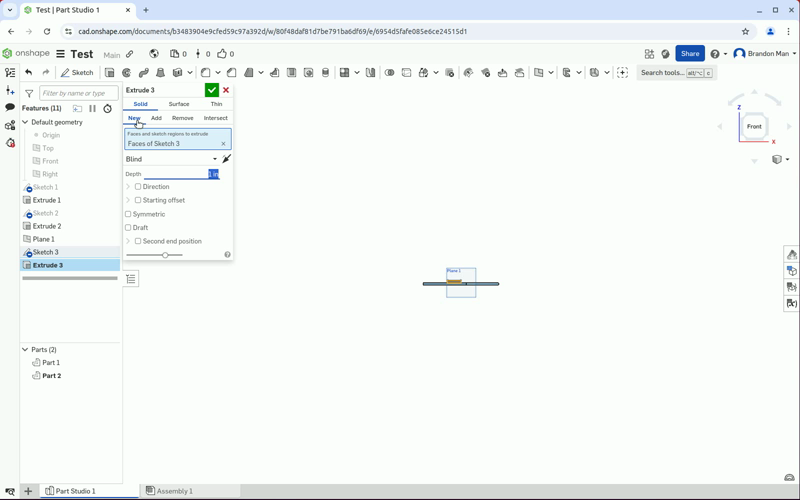
text(-0.722)
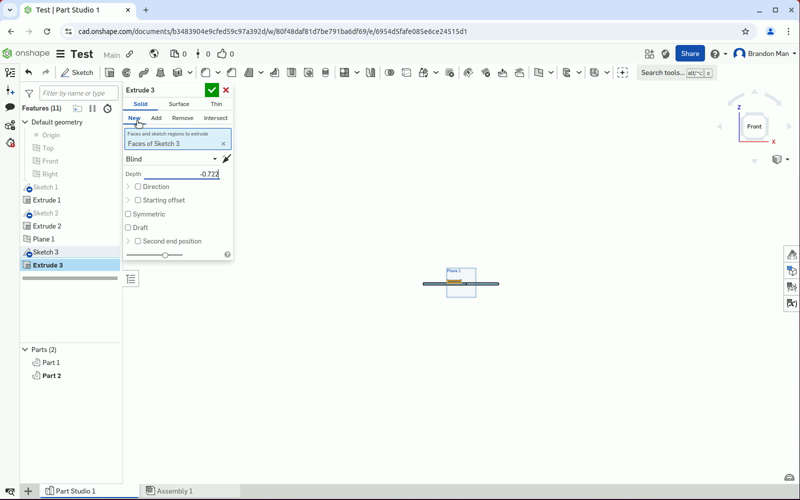
key(enter)
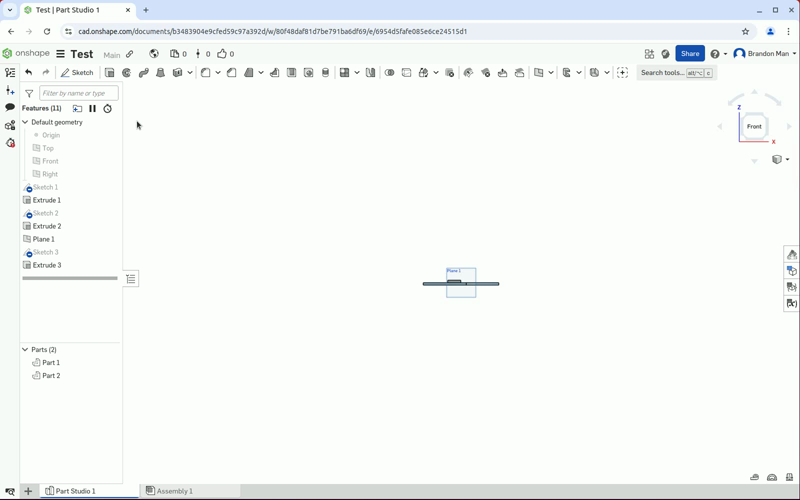
key(shift+h)
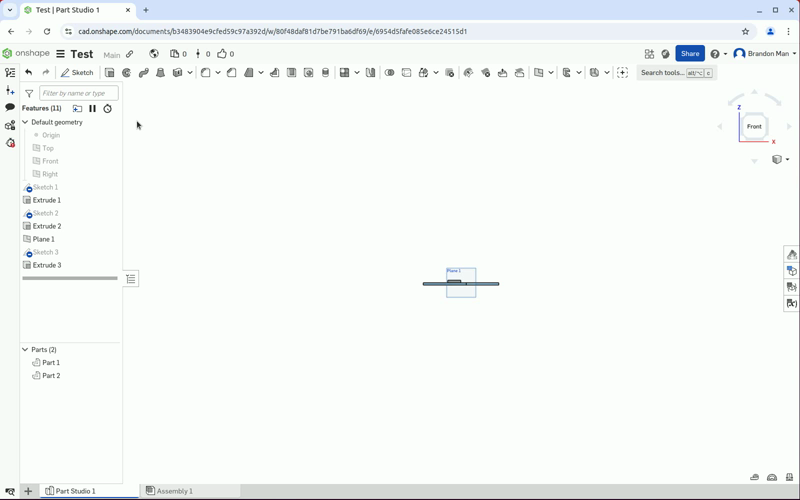
key(shift+h)
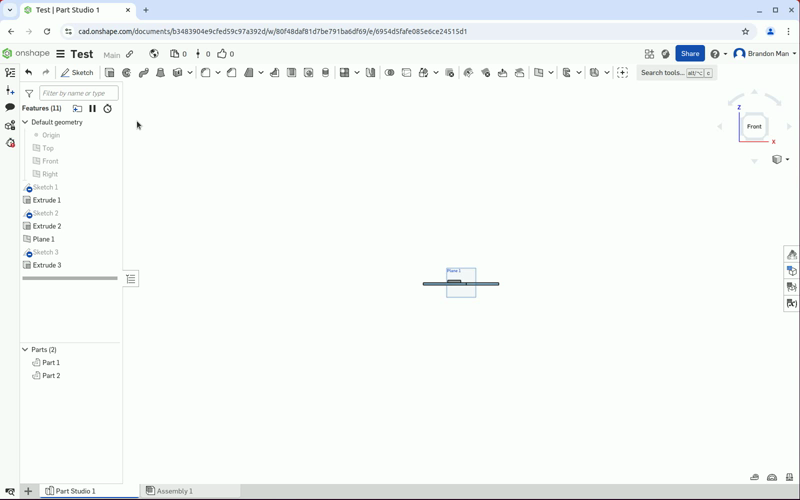
mouse_move(73, 189)
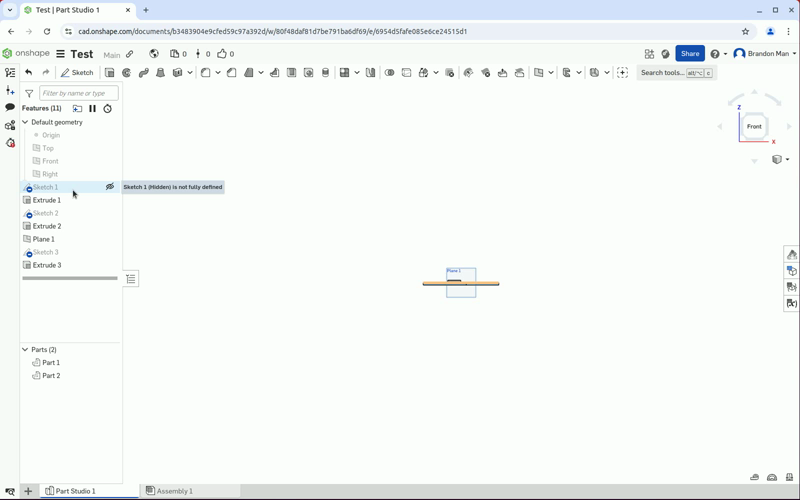
click(73, 189)
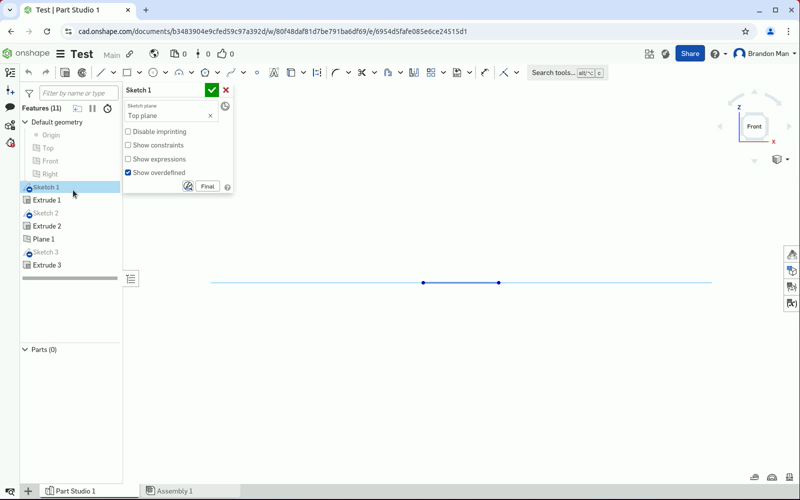
mouse_move(229, 92)
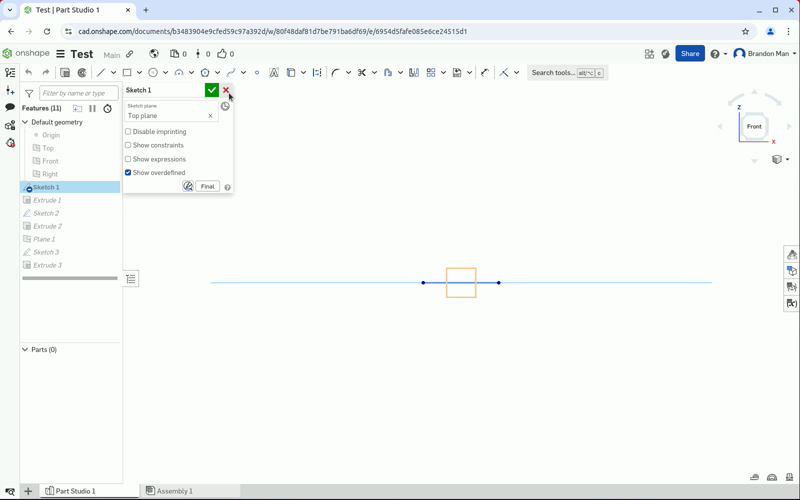
click(229, 92)
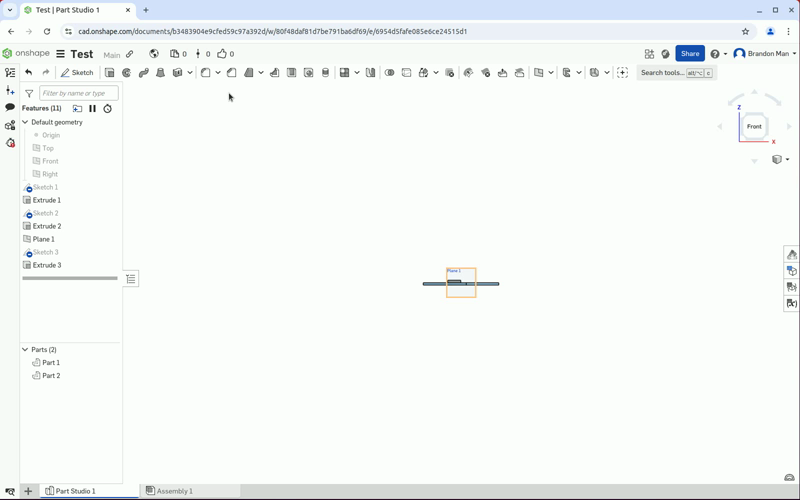
mouse_move(73, 352)
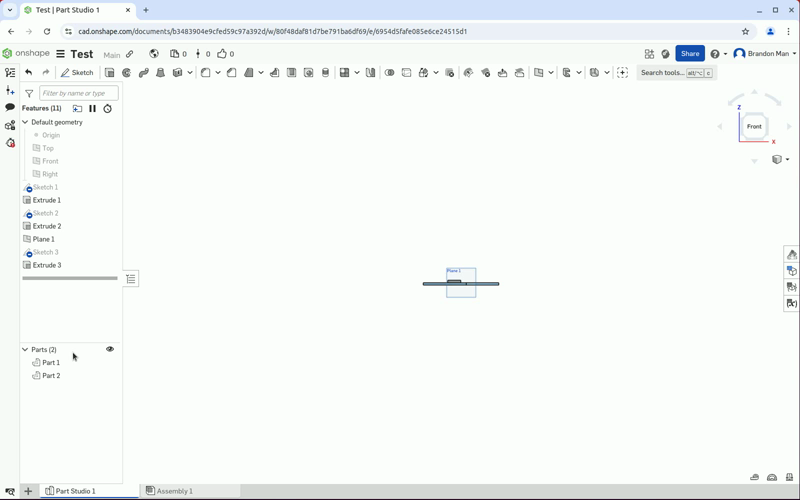
key(y)
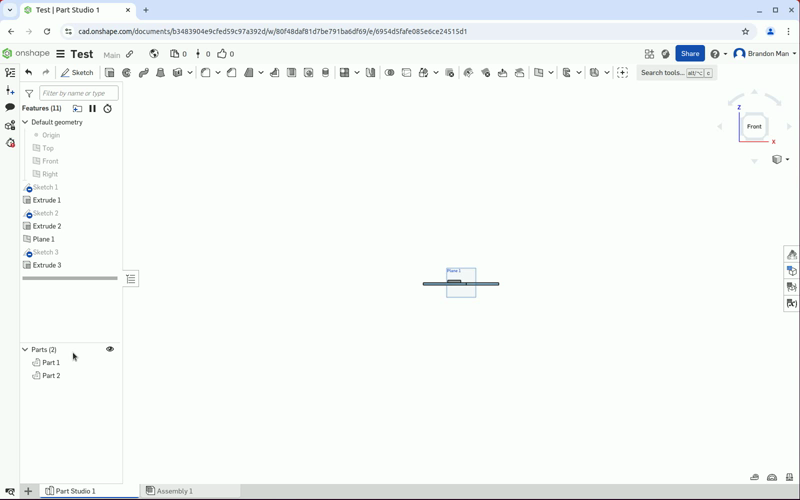
key(shift+p)
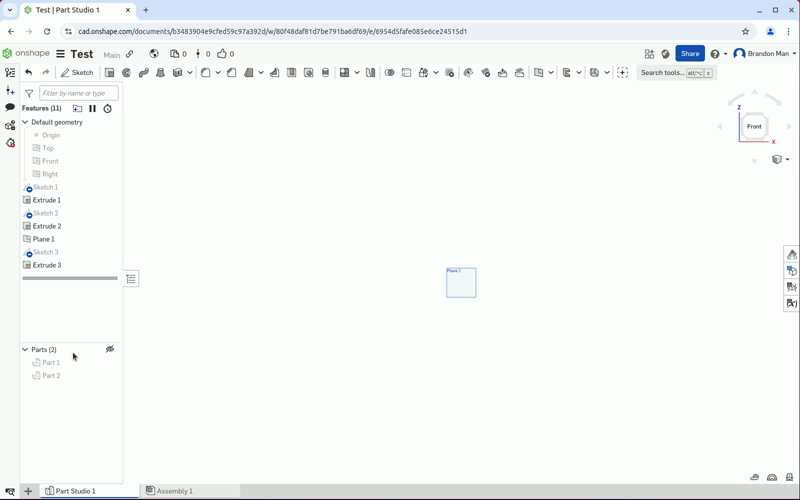
key(space)
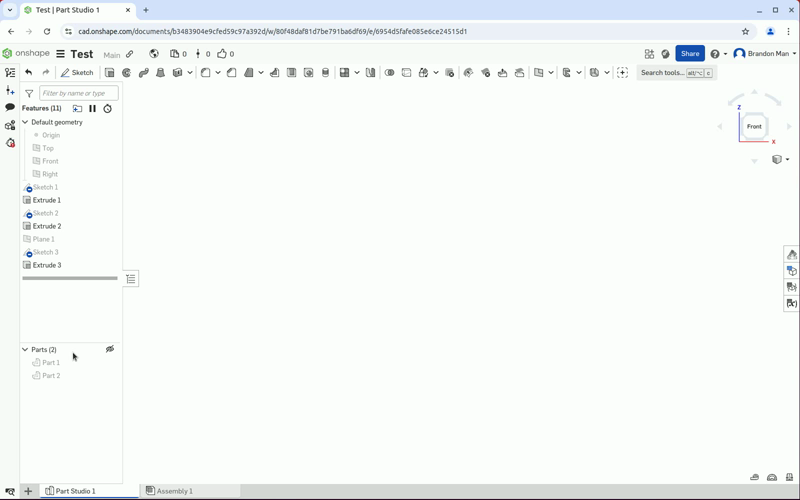
key_down(shift)
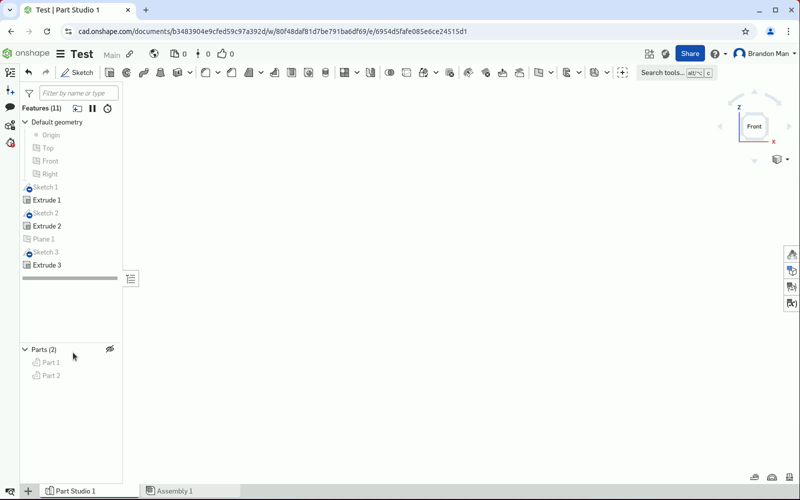
key(down)
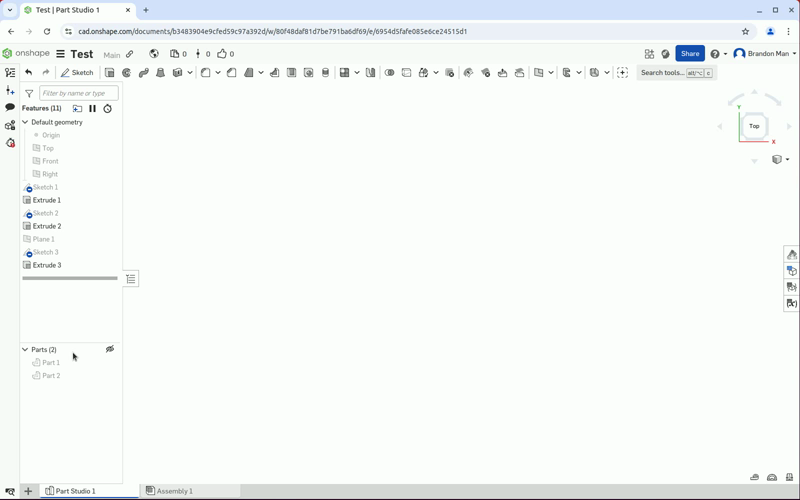
key_up(shift)
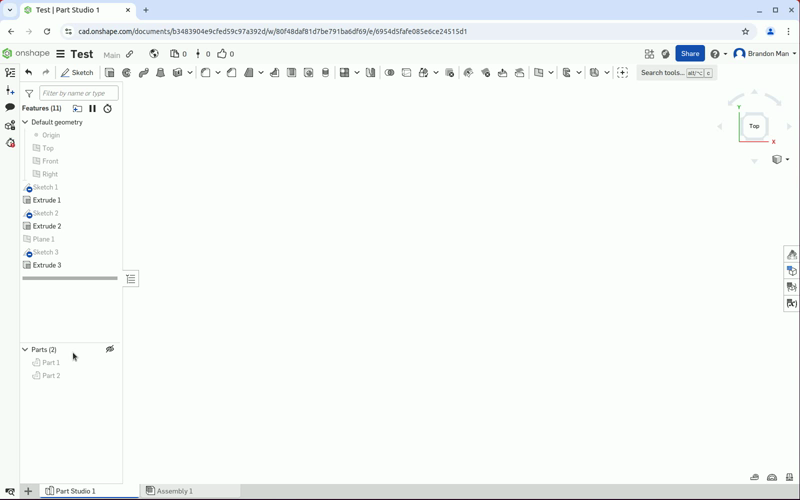
mouse_move(73, 352)
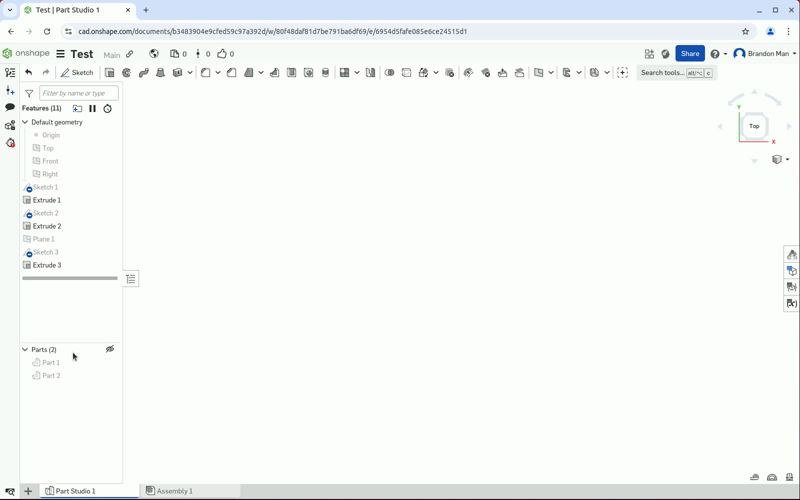
key(shift+y)
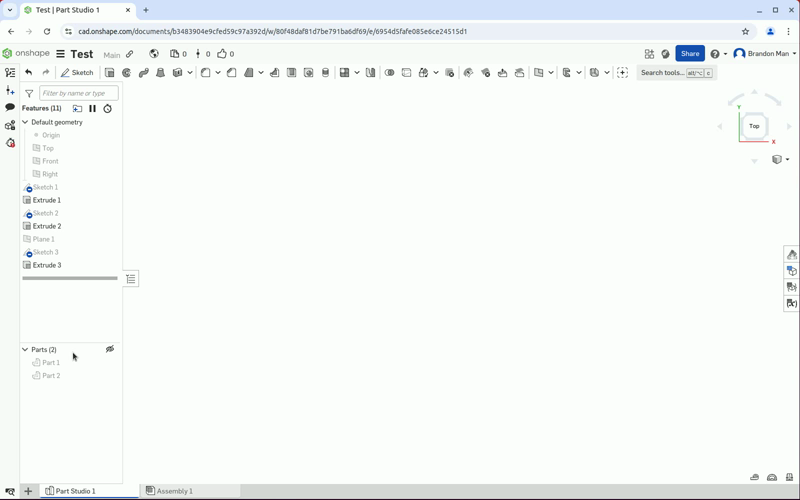
key(shift+s)
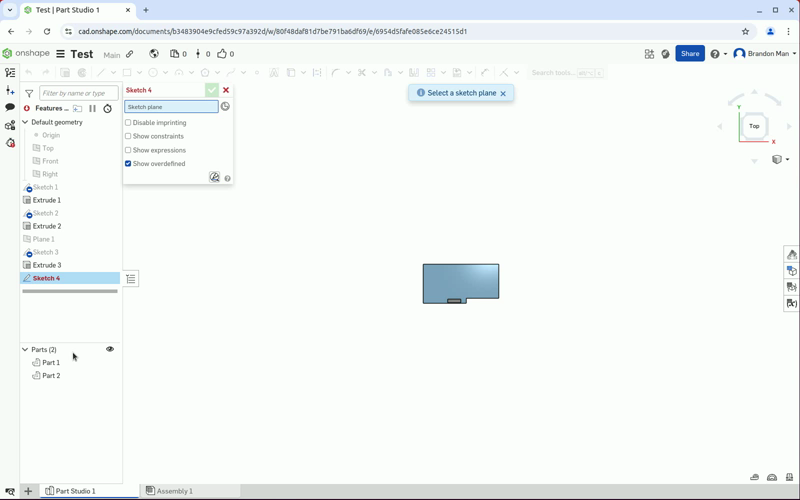
mouse_move(73, 150)
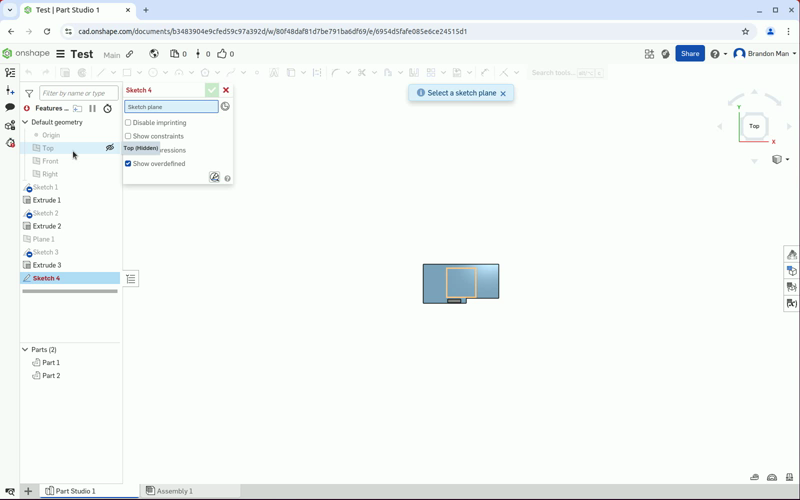
click(73, 150)
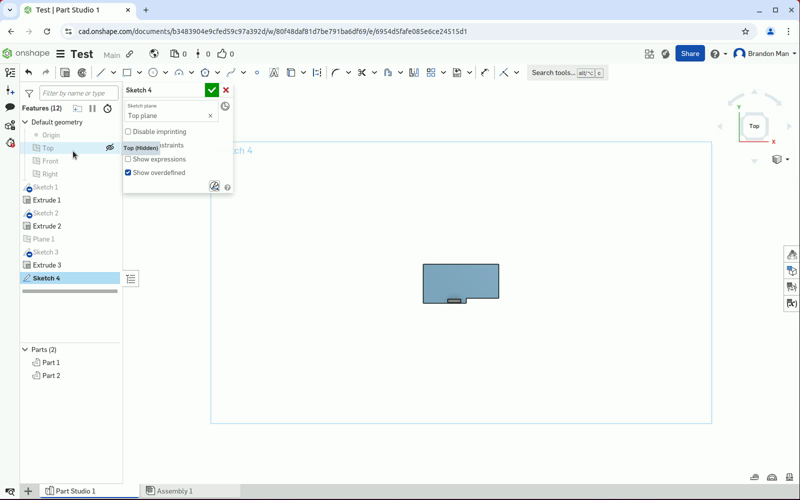
mouse_move(73, 352)
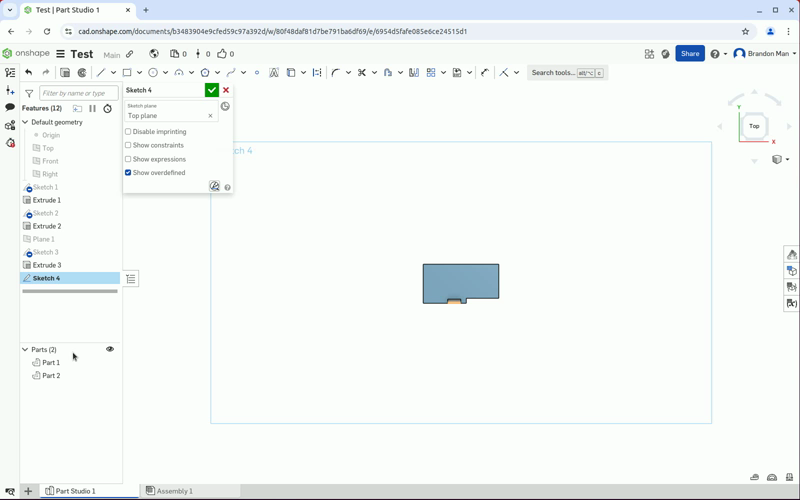
key(y)
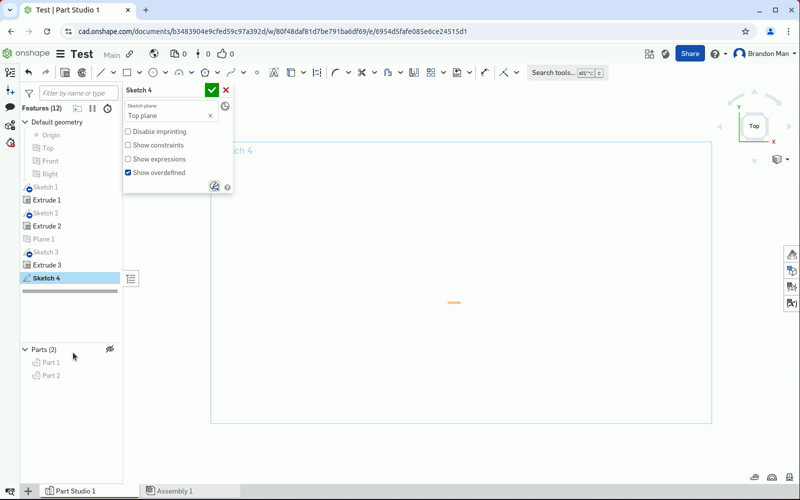
key(l)
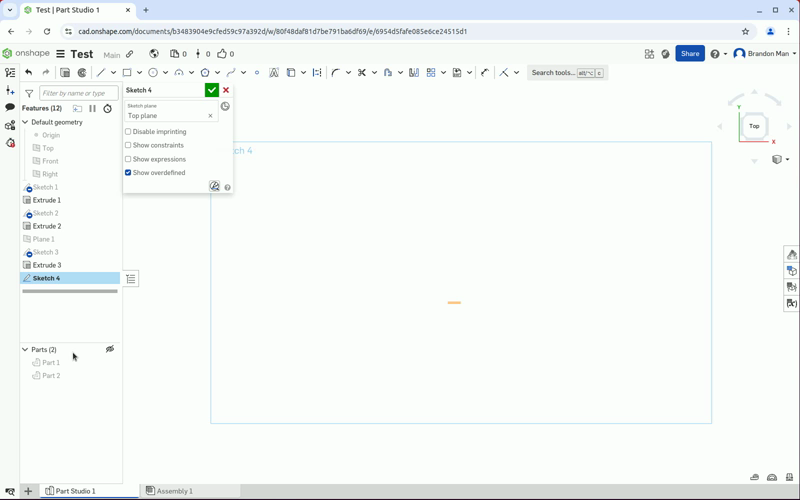
key_down(shift)
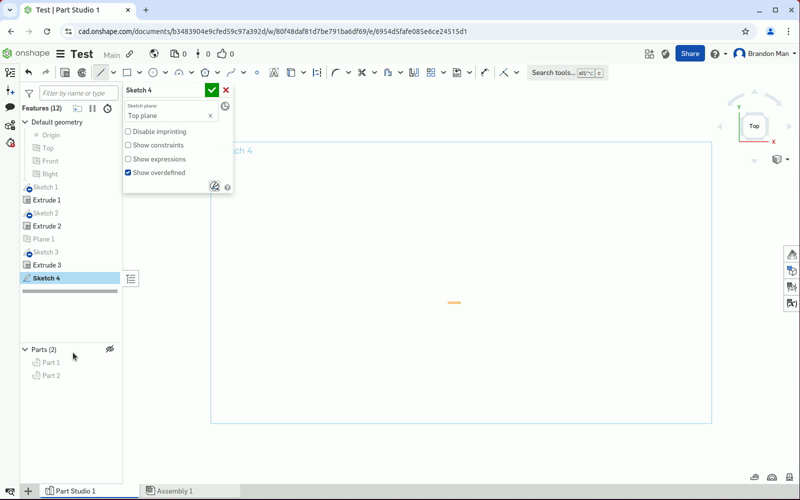
mouse_move(518, 311)
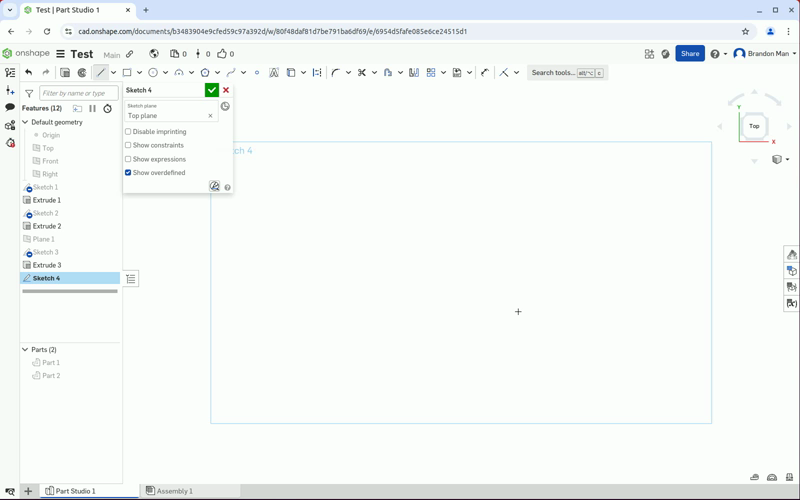
click(518, 311)
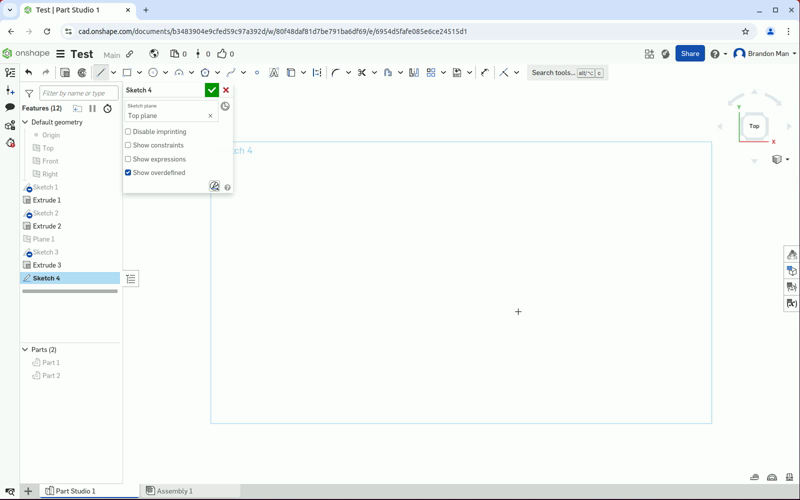
key_up(shift)
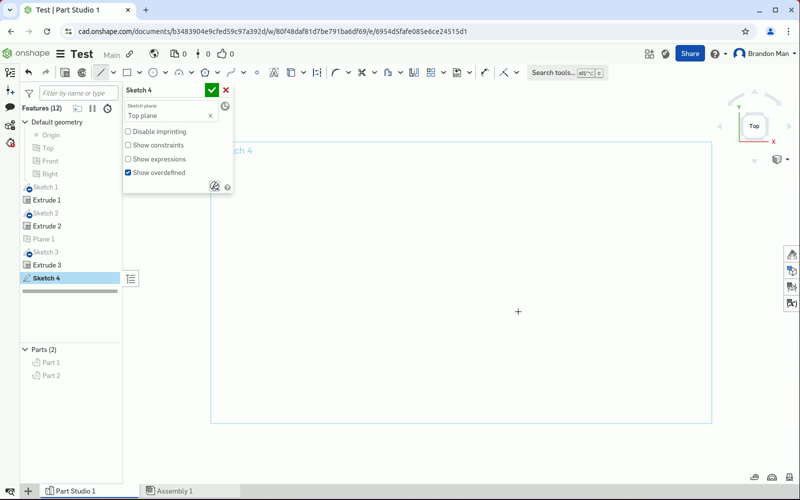
key_down(shift)
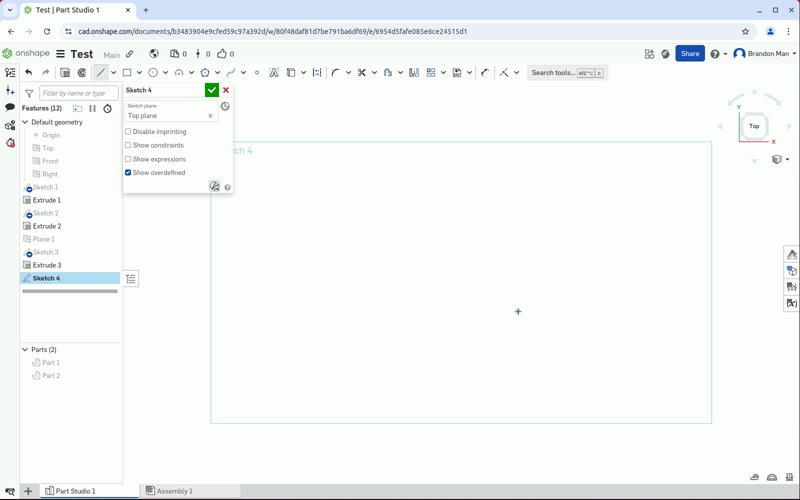
mouse_move(548, 311)
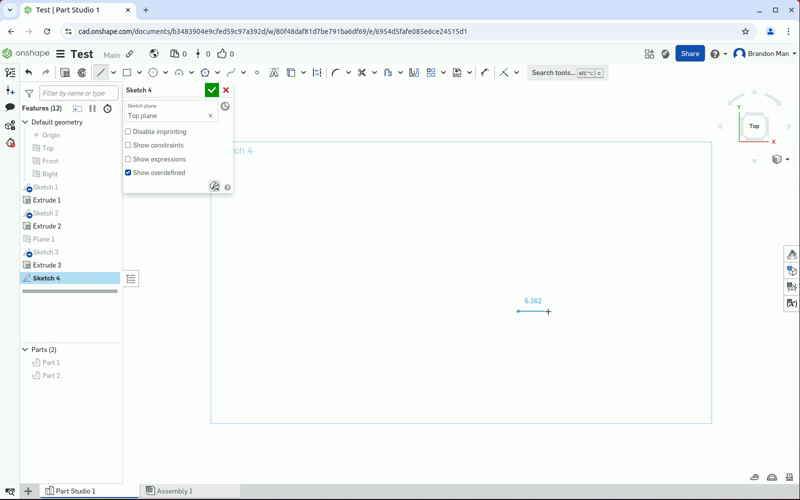
mouse_move(532, 311)
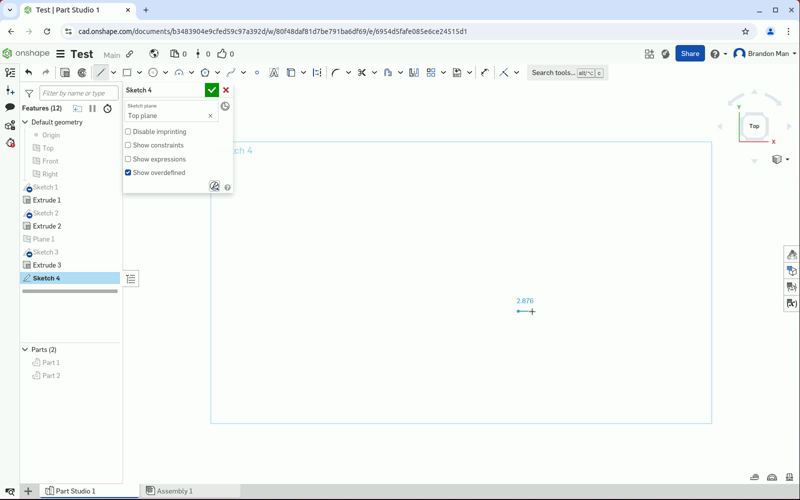
click(532, 311)
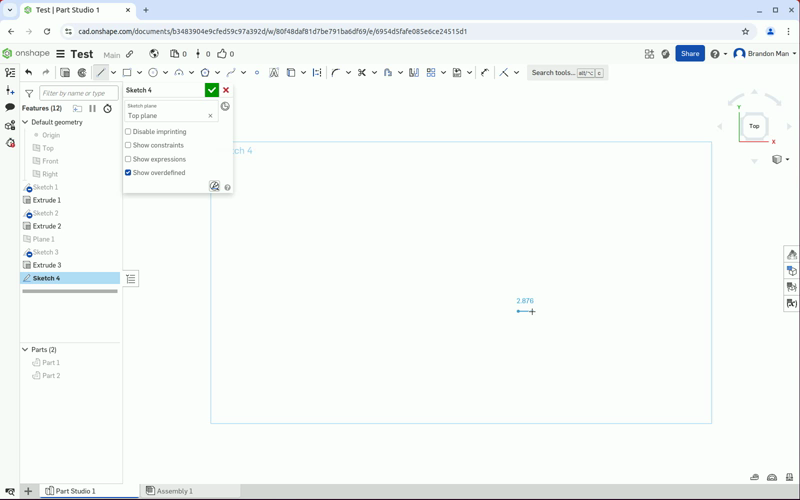
key_up(shift)
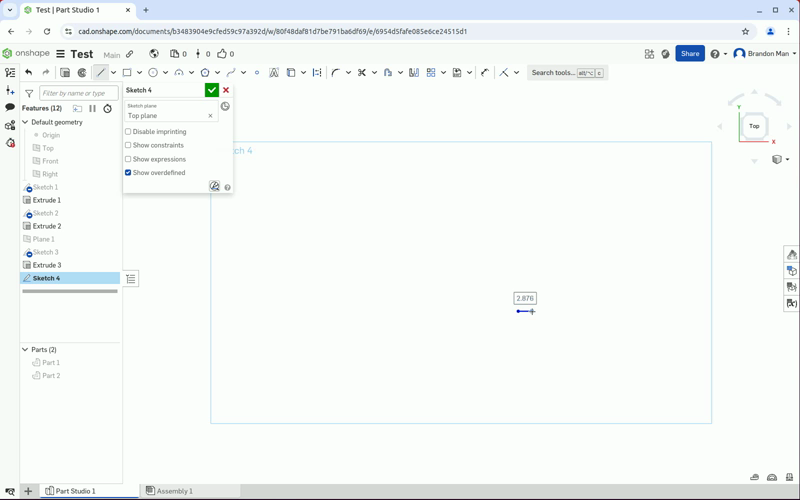
key_down(shift)
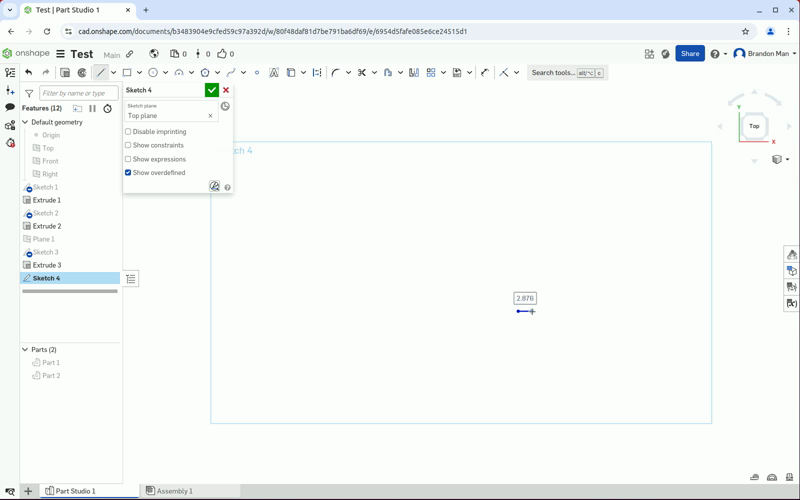
mouse_move(562, 311)
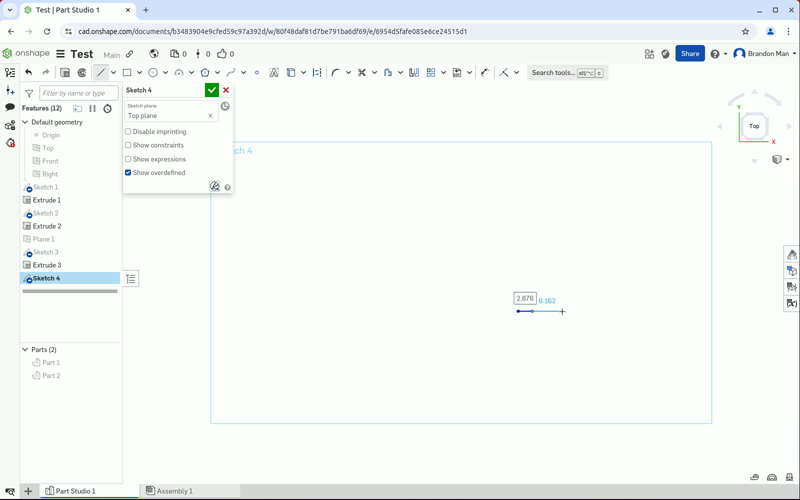
mouse_move(532, 276)
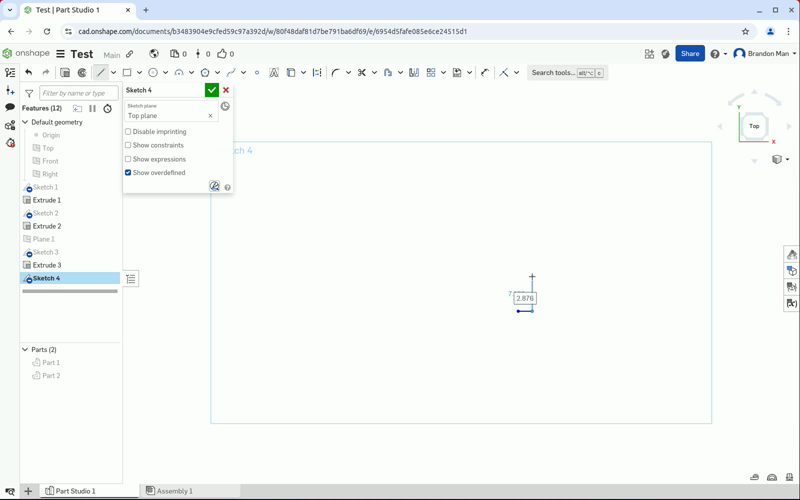
click(532, 276)
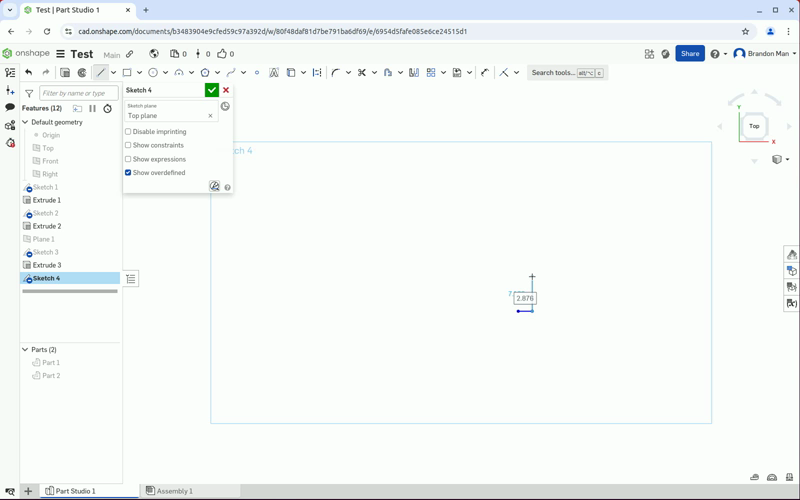
key_up(shift)
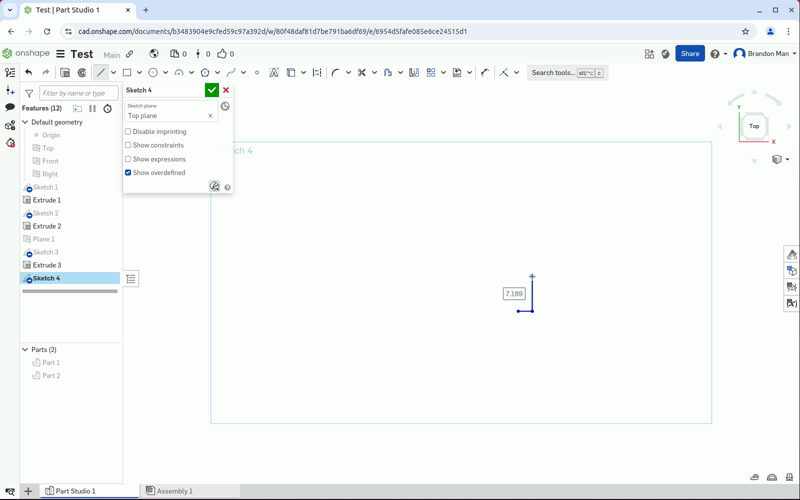
key_down(shift)
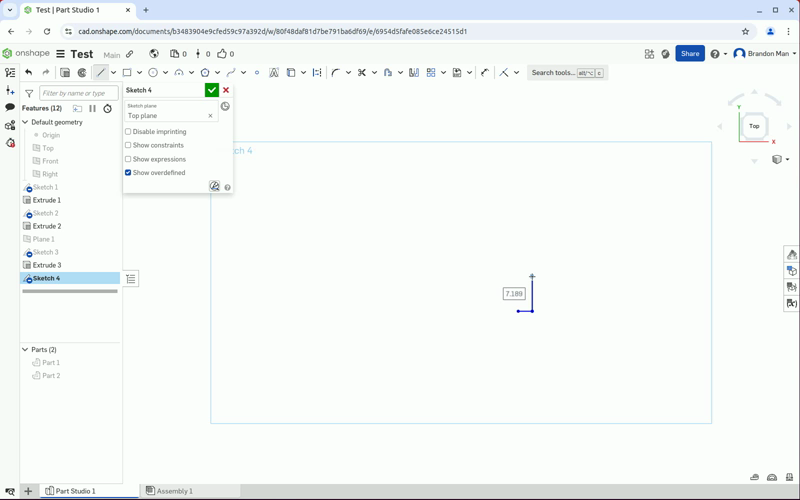
mouse_move(562, 276)
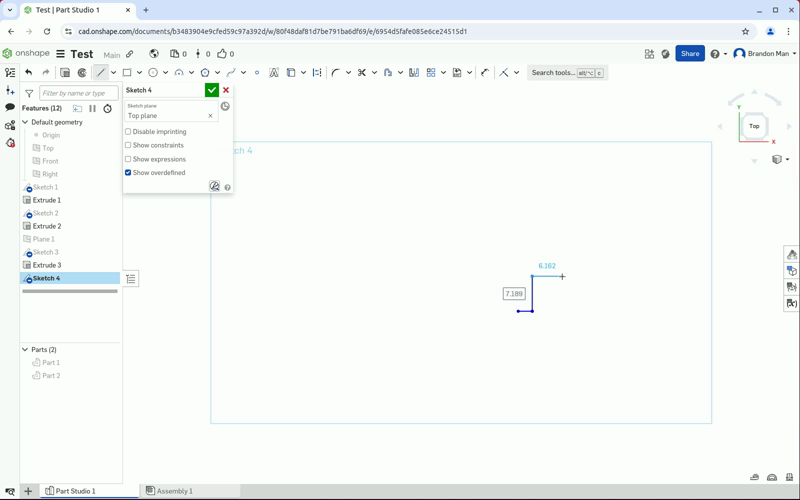
mouse_move(518, 276)
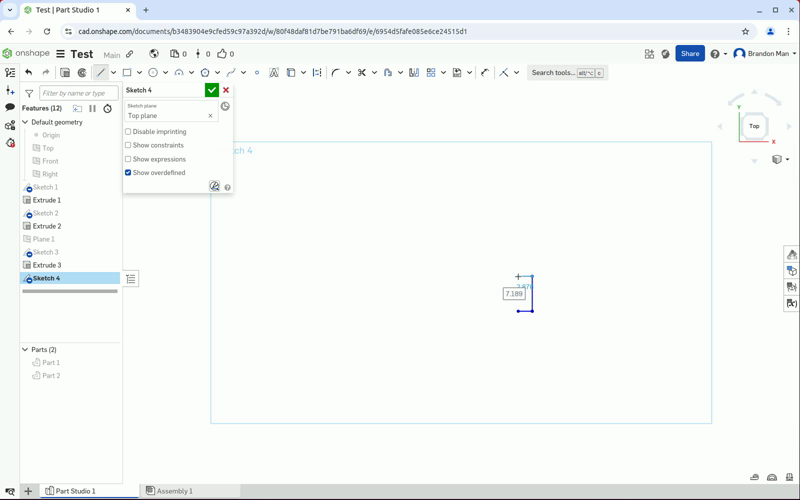
click(518, 276)
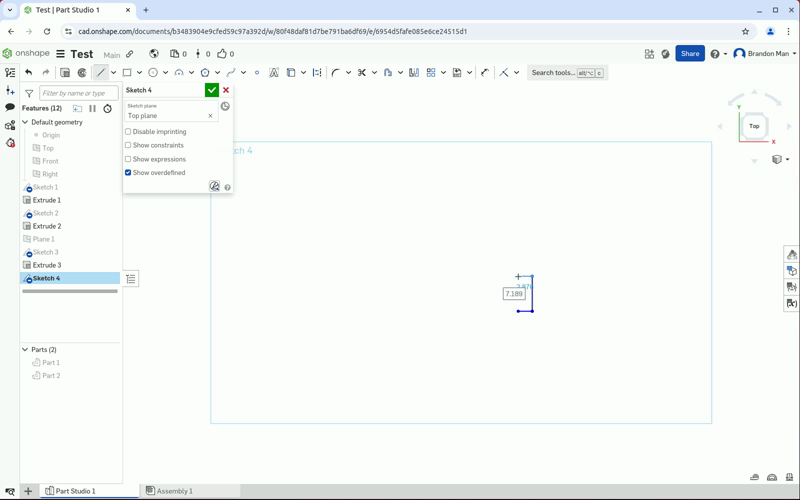
key_up(shift)
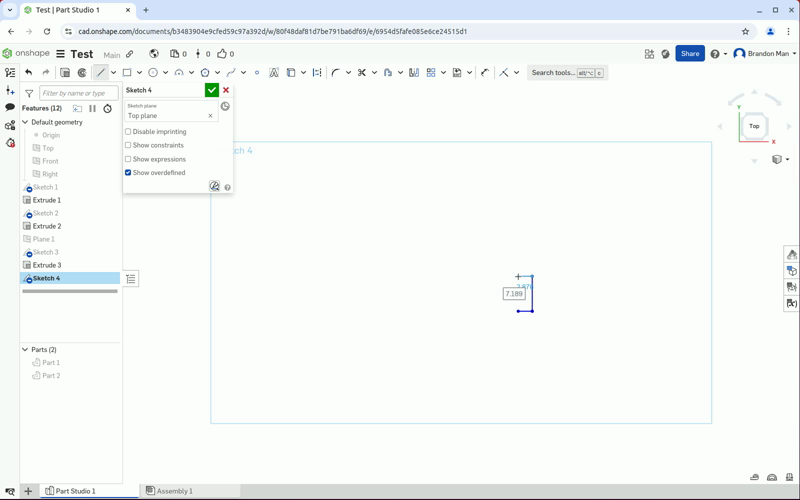
mouse_move(548, 276)
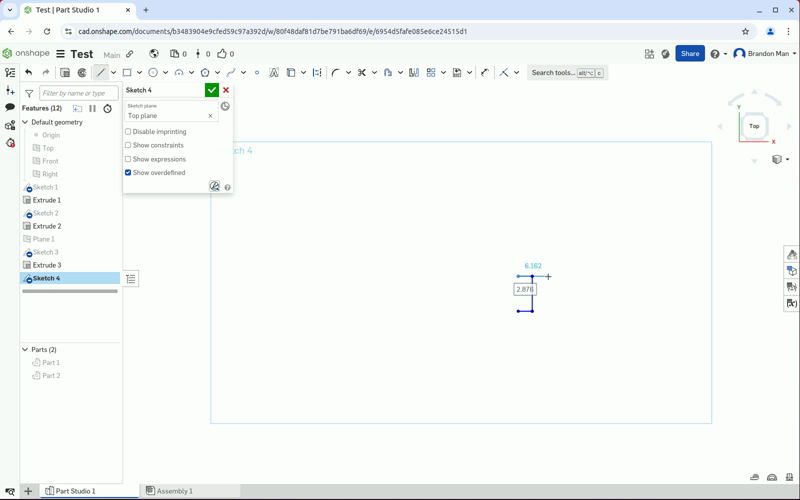
key_down(shift)
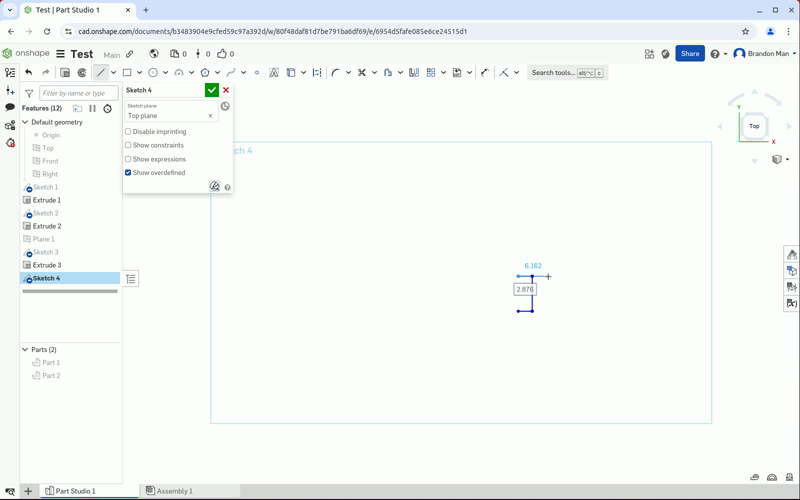
mouse_move(518, 311)
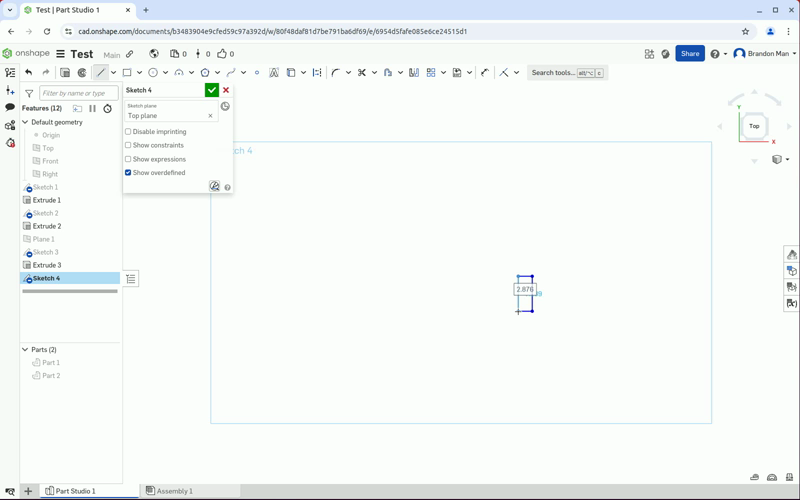
key_up(shift)
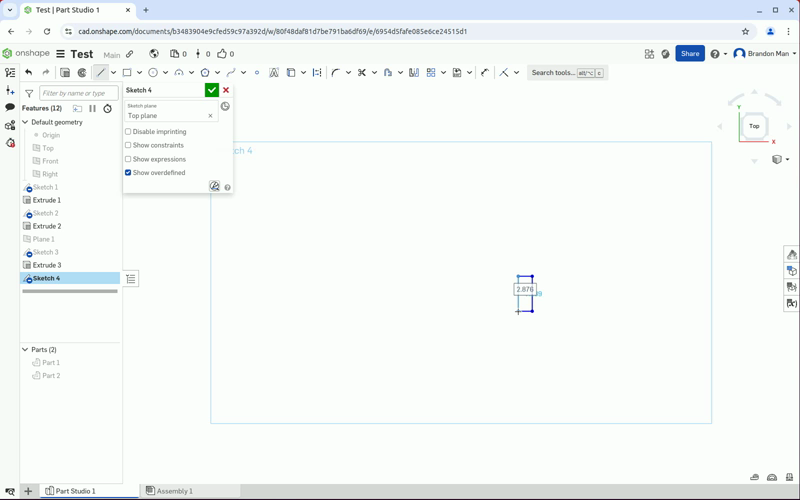
click(518, 311)
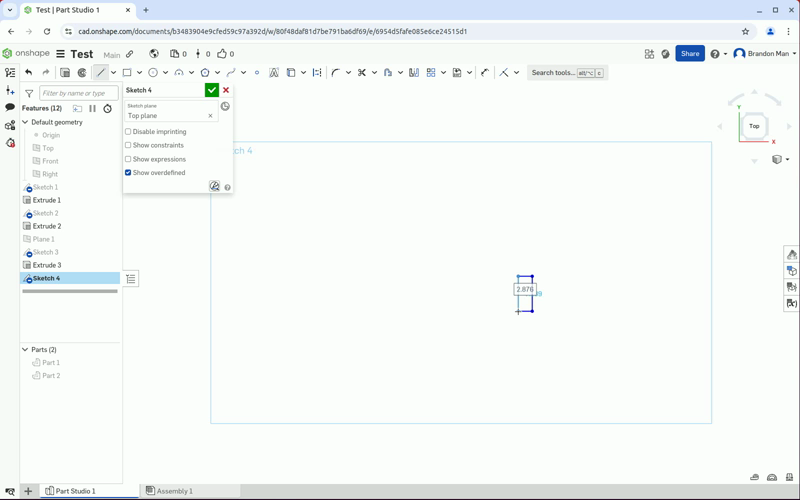
key(esc)
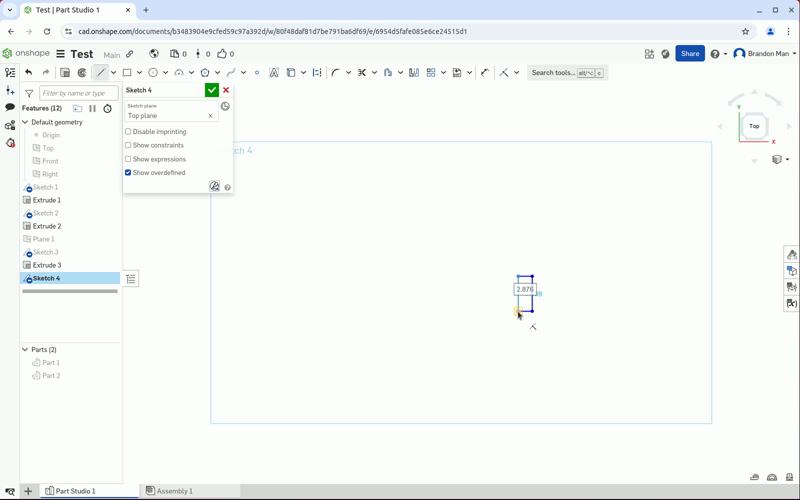
mouse_move(523, 290)
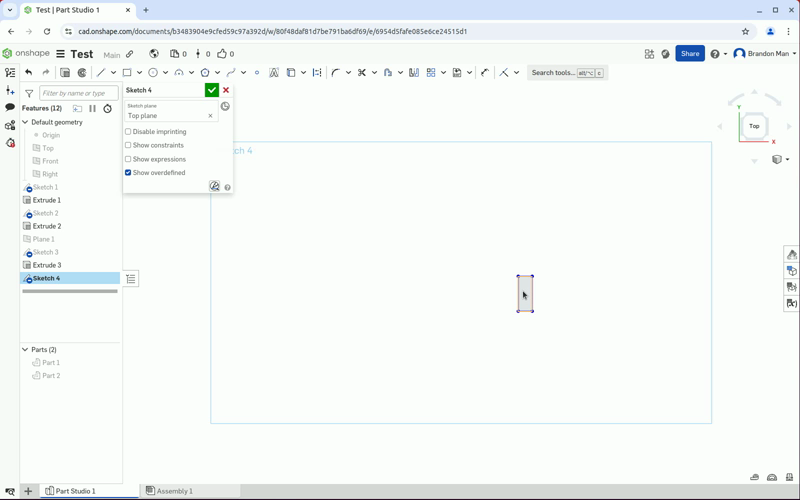
scroll(6)
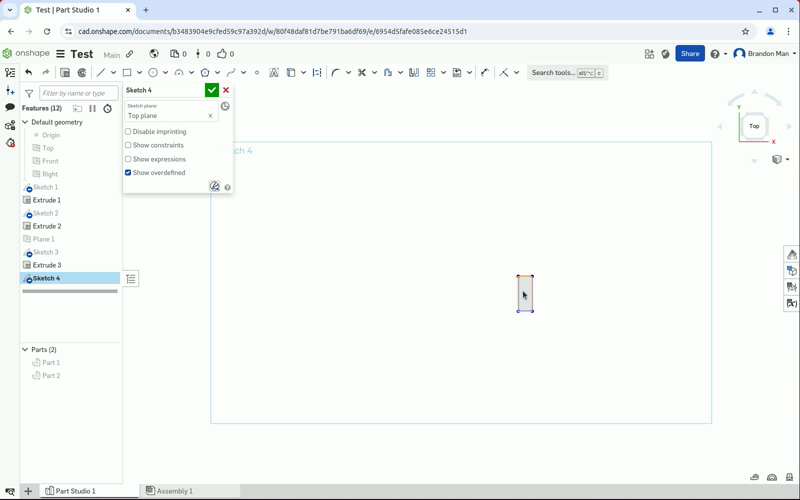
scroll(6)
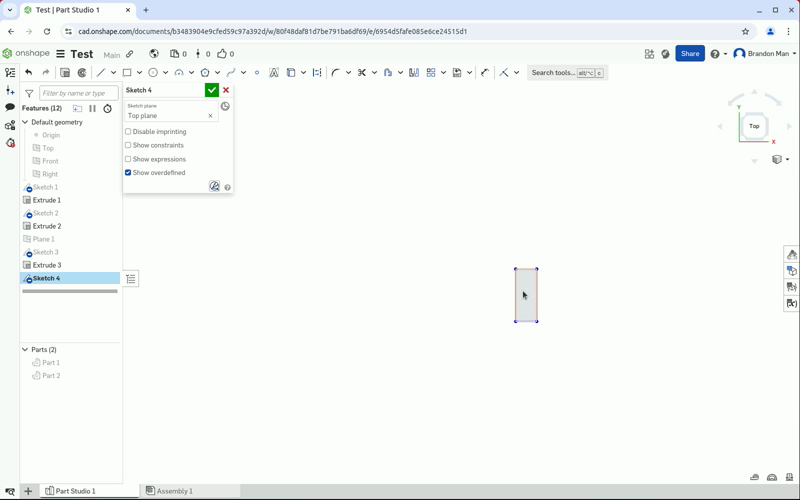
scroll(6)
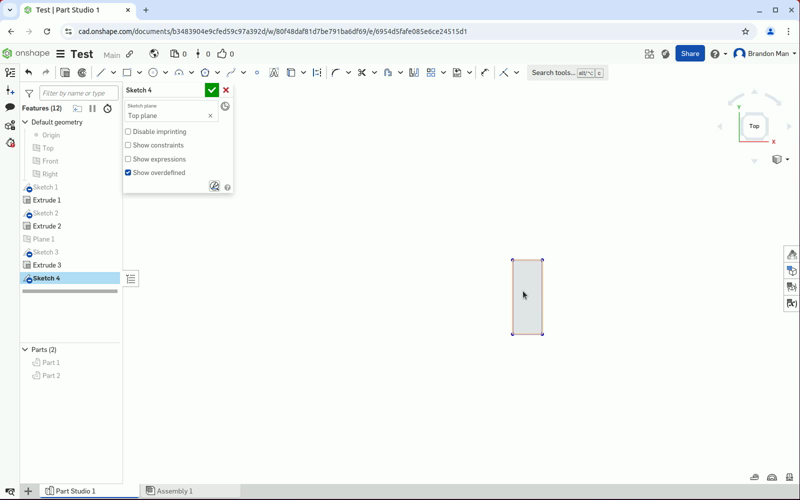
scroll(6)
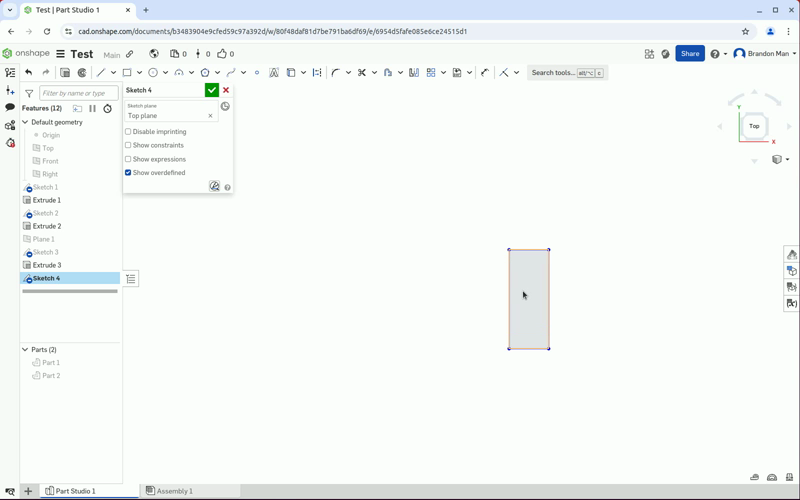
scroll(6)
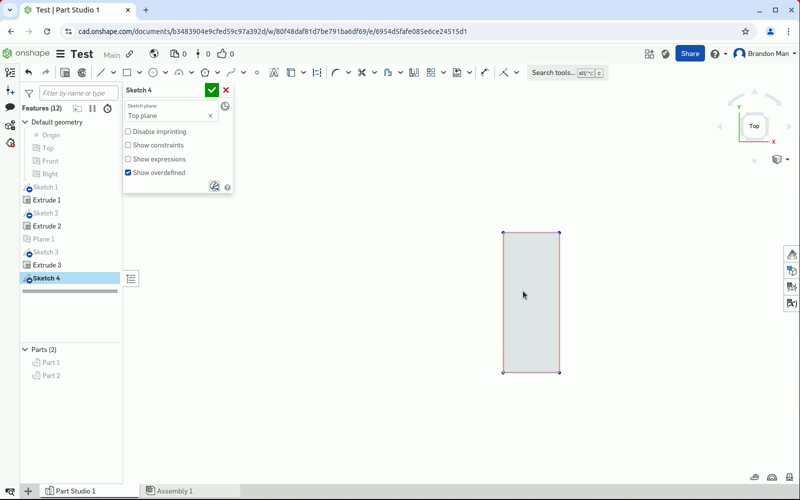
scroll(6)
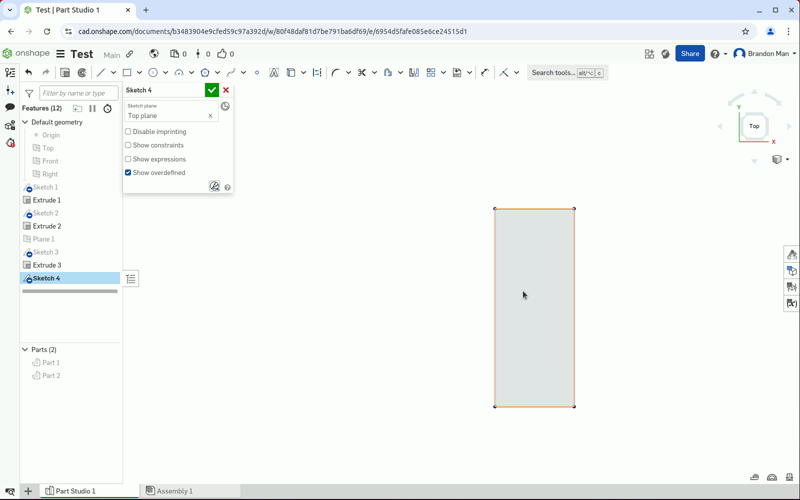
scroll(6)
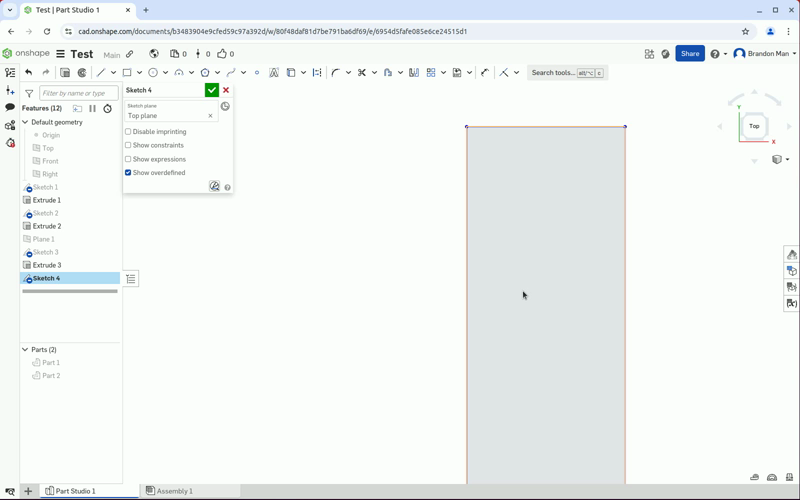
click(523, 290)
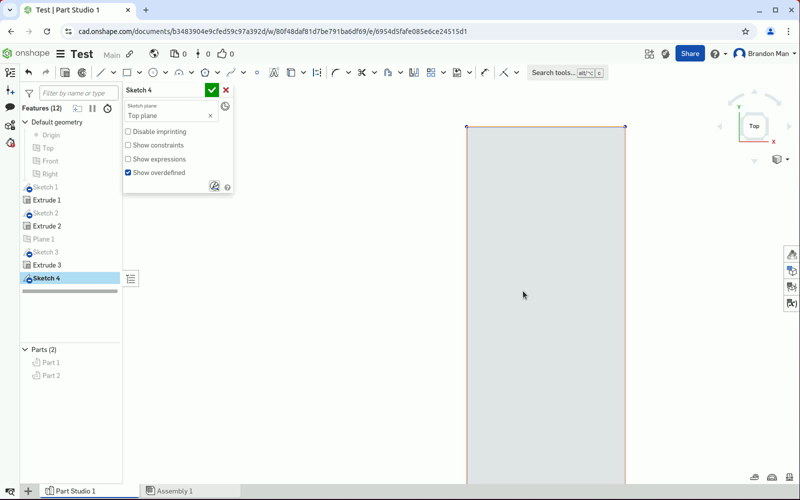
scroll(-6)
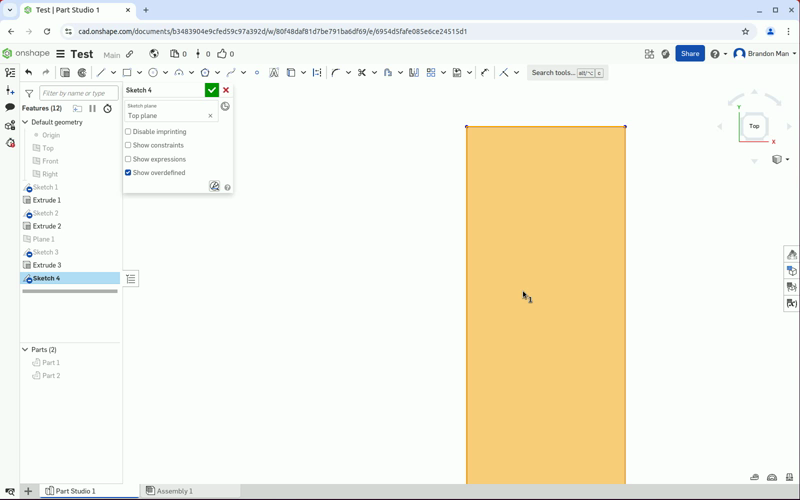
scroll(-6)
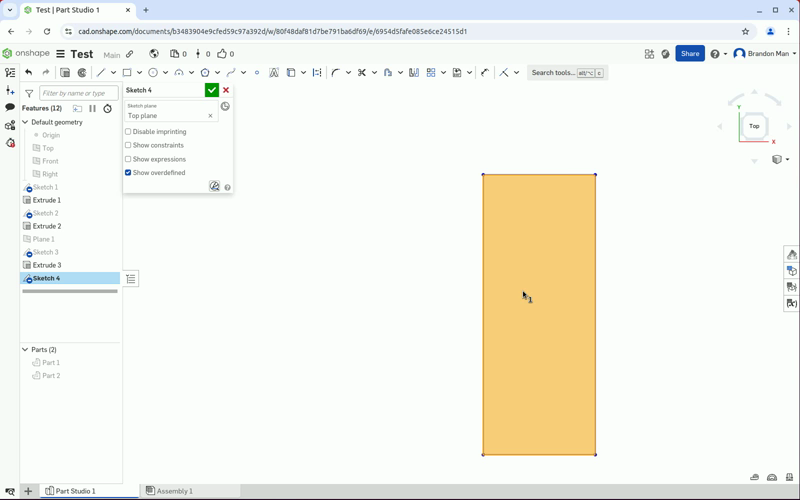
scroll(-6)
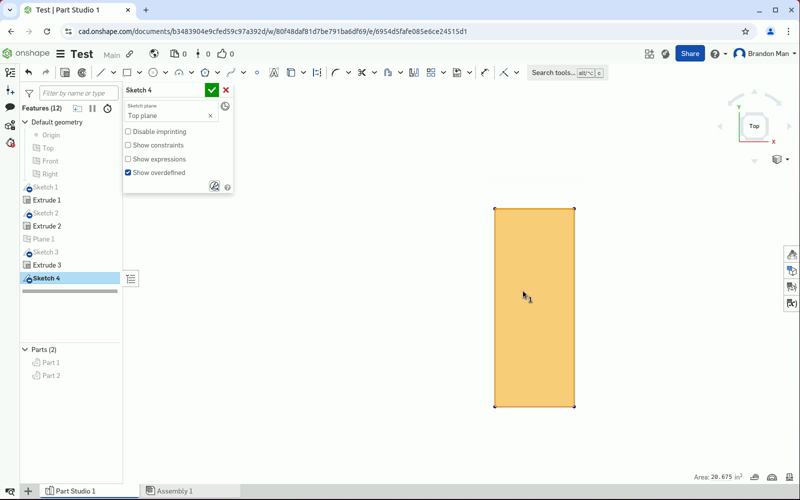
scroll(-6)
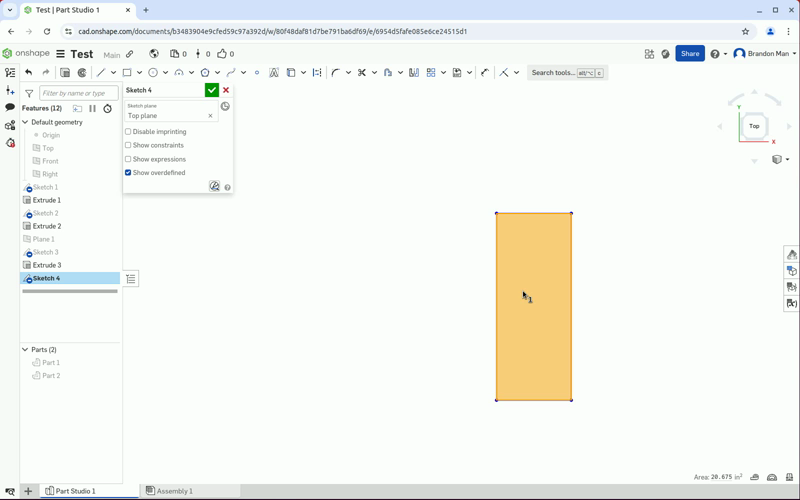
scroll(-6)
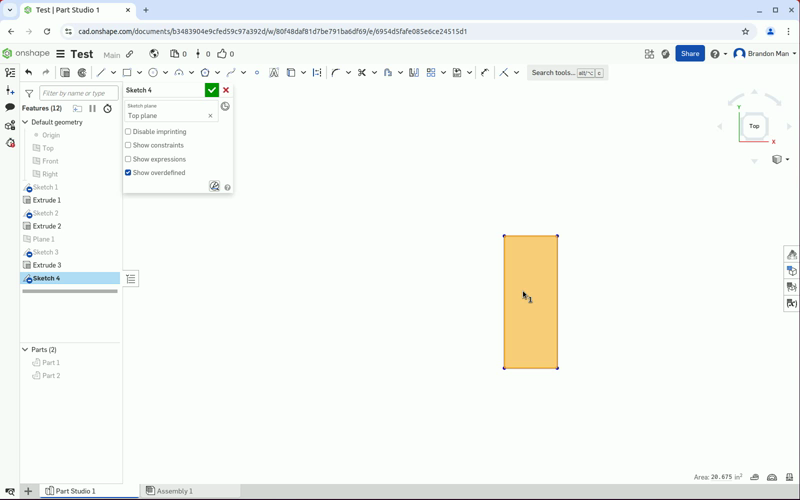
scroll(-6)
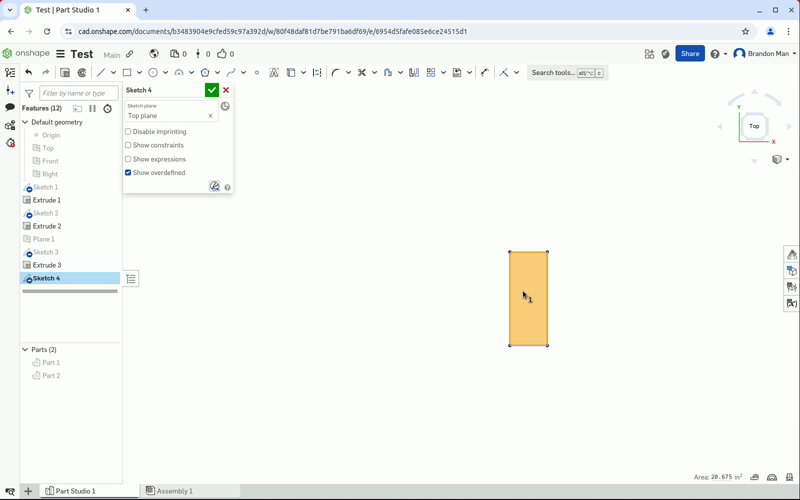
scroll(-6)
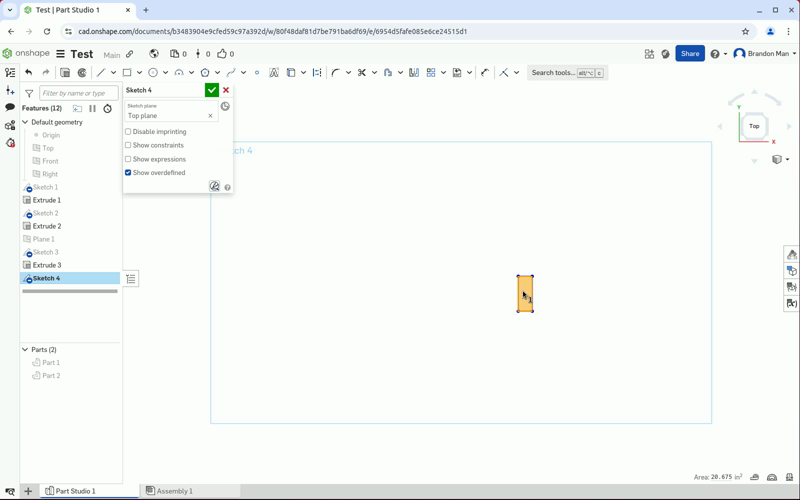
mouse_move(73, 352)
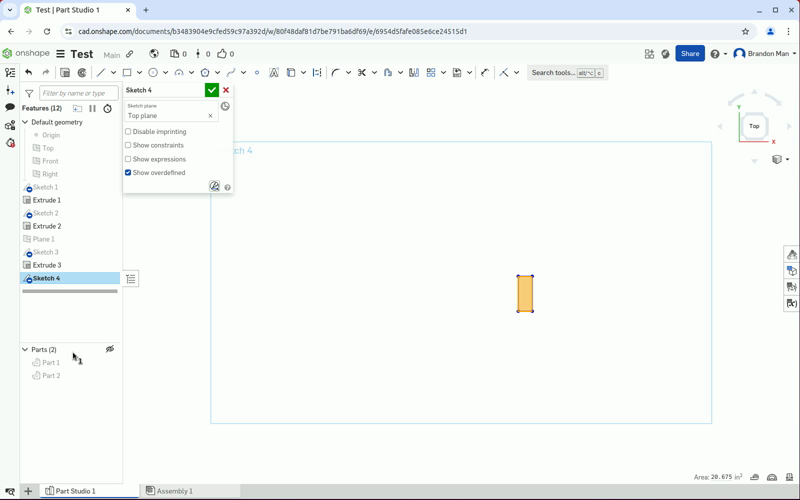
key(shift+y)
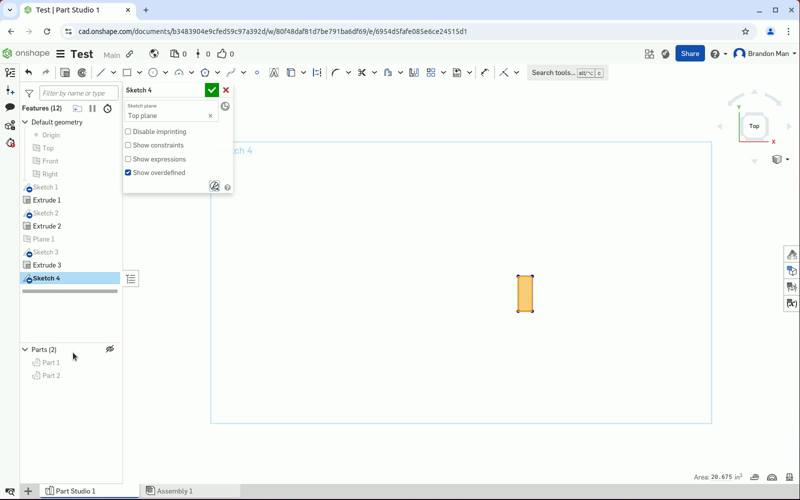
key(shift+e)
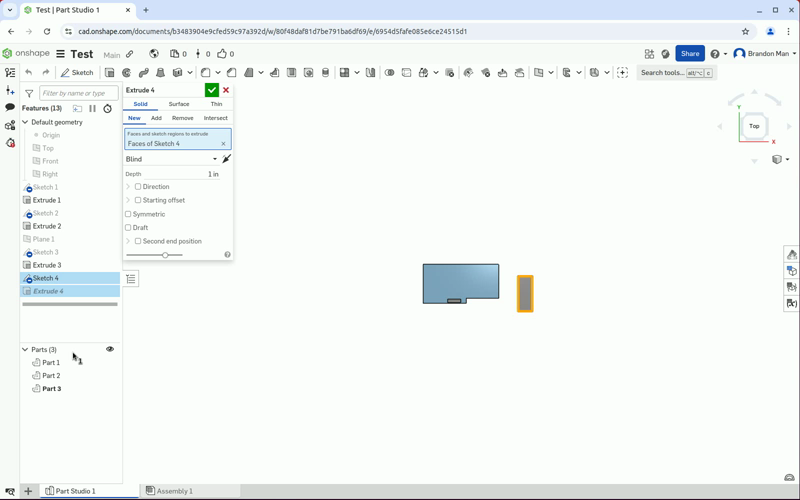
mouse_move(143, 106)
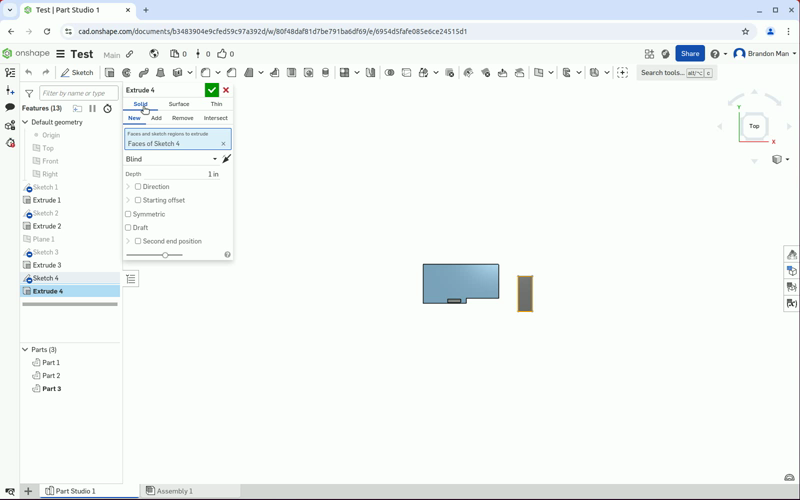
click(143, 106)
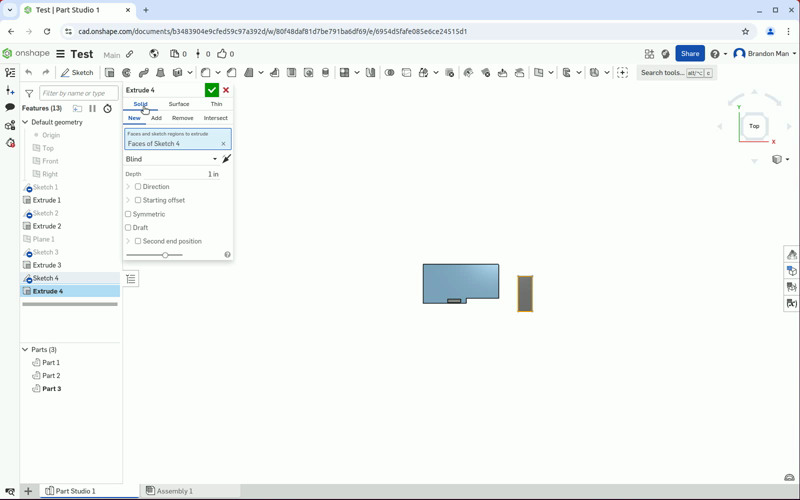
mouse_move(137, 120)
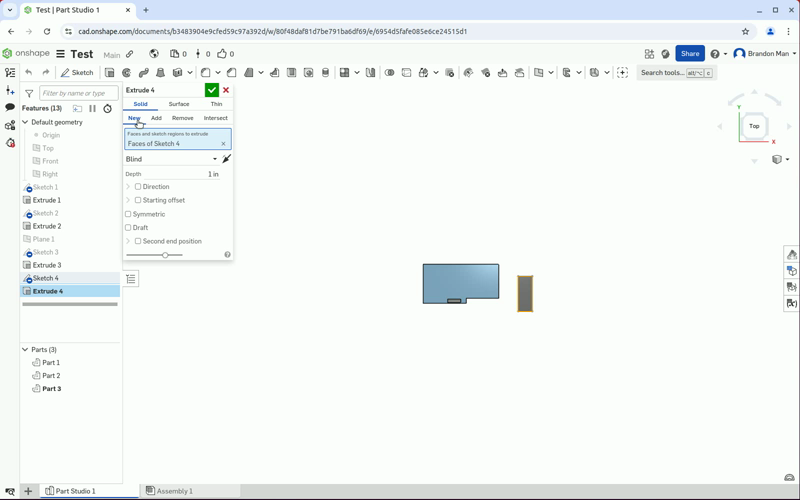
click(137, 120)
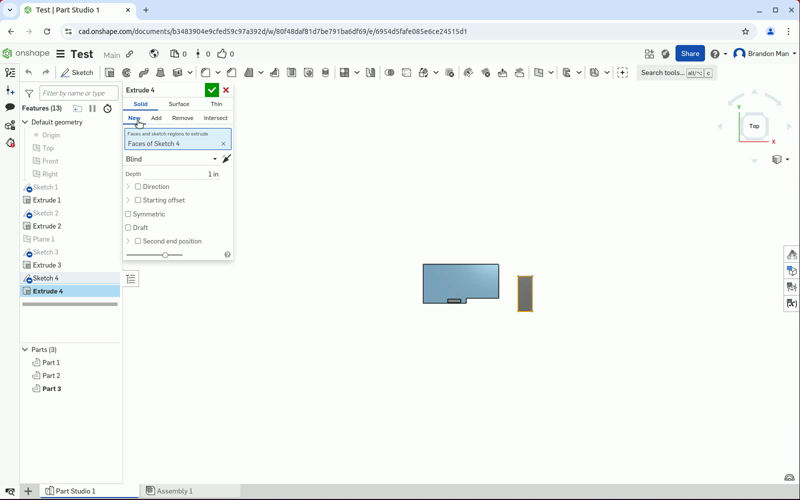
key(tab, 4)
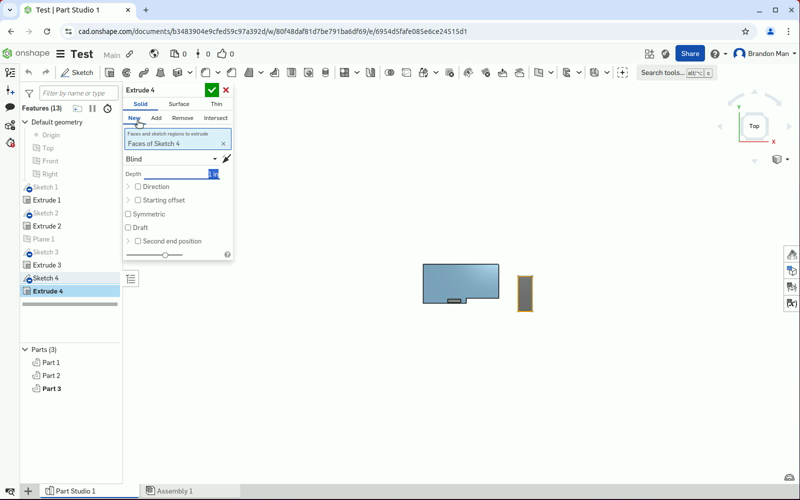
text(-0.241)
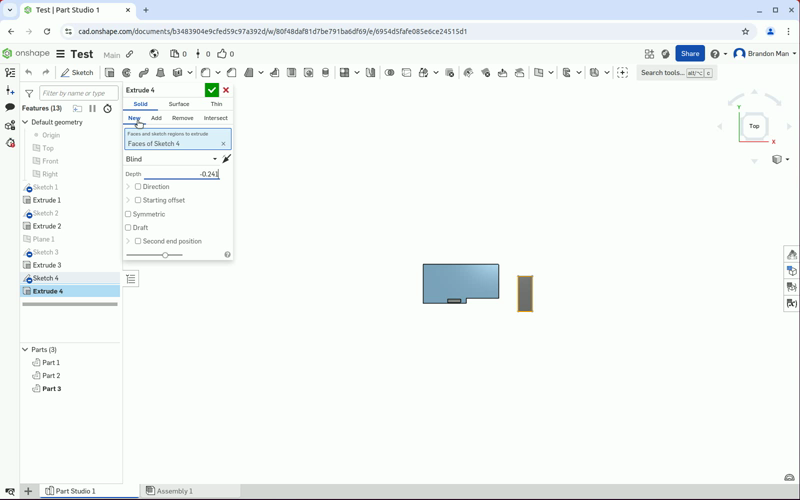
key(enter)
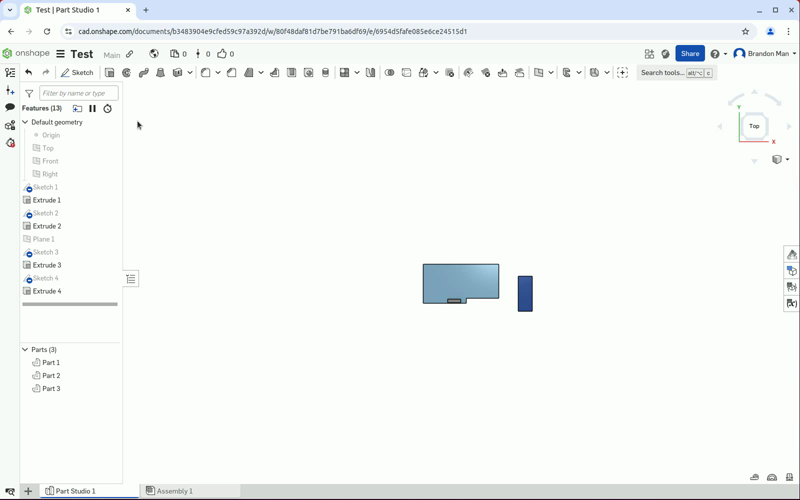
key(shift+h)
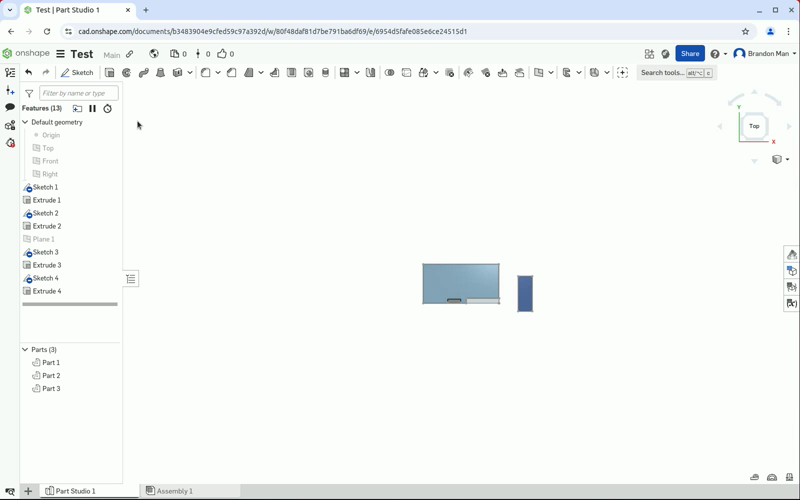
key(shift+h)
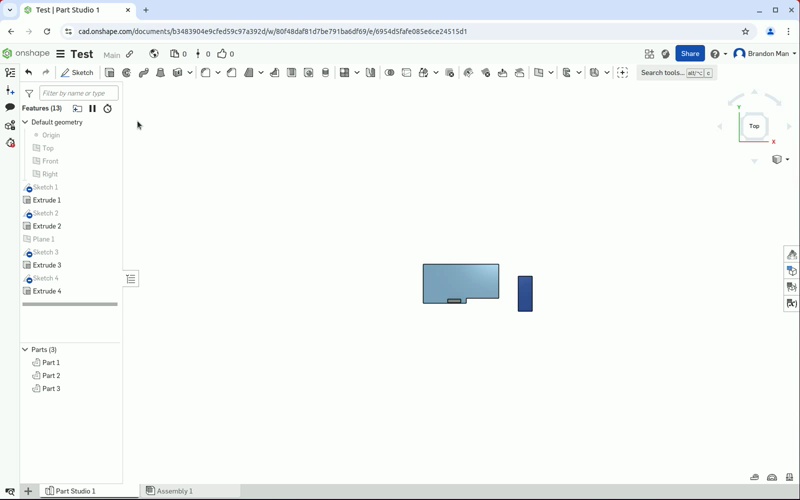
mouse_move(73, 189)
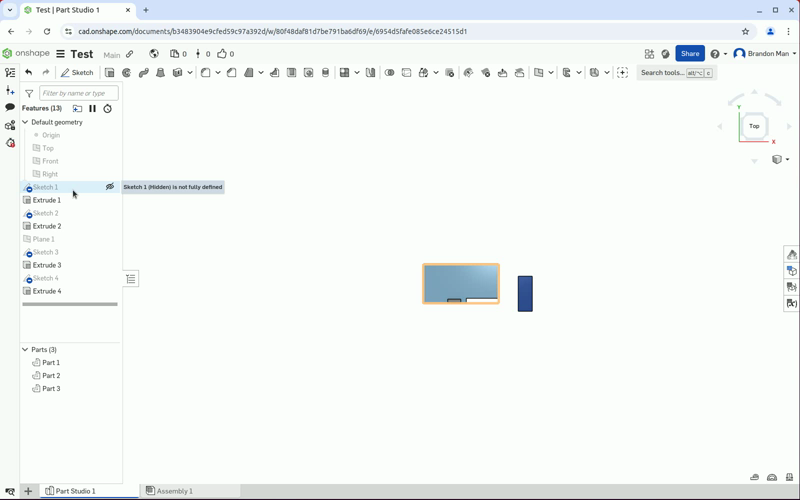
click(73, 189)
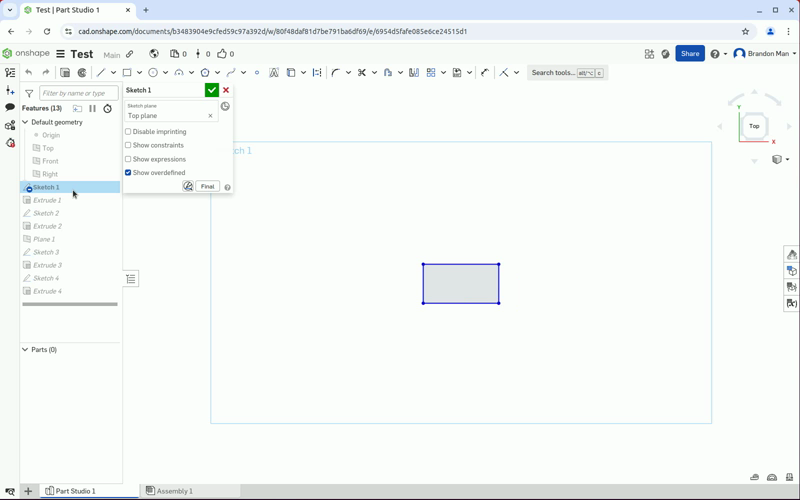
mouse_move(229, 92)
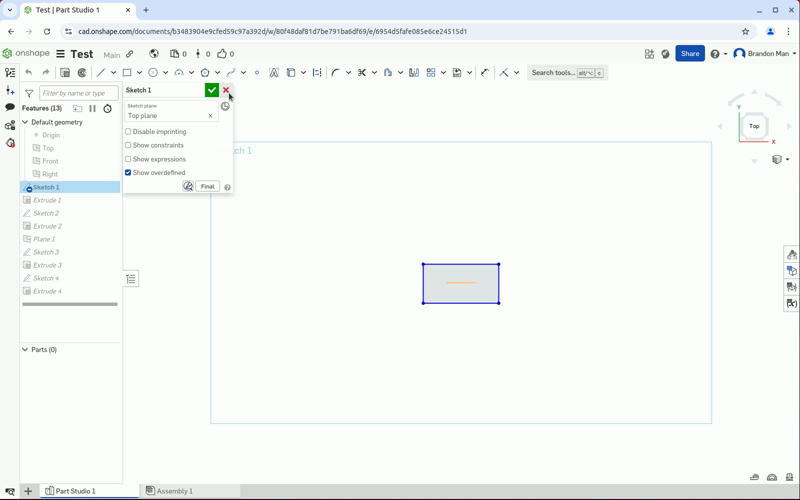
click(229, 92)
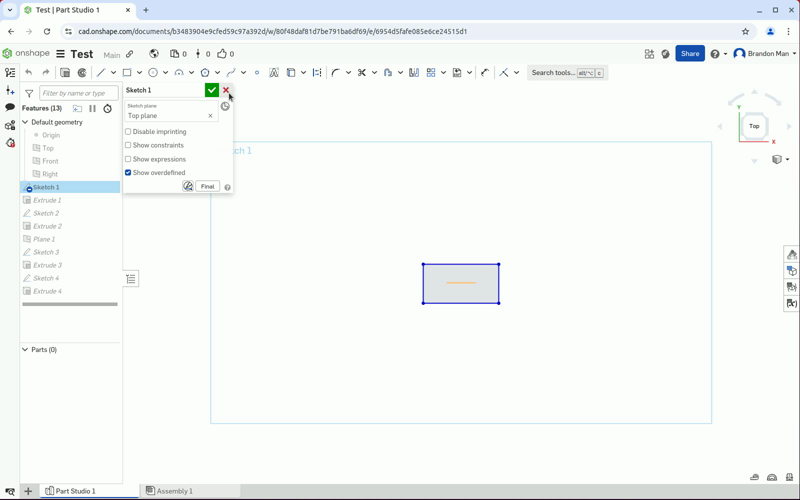
key(shift+s)
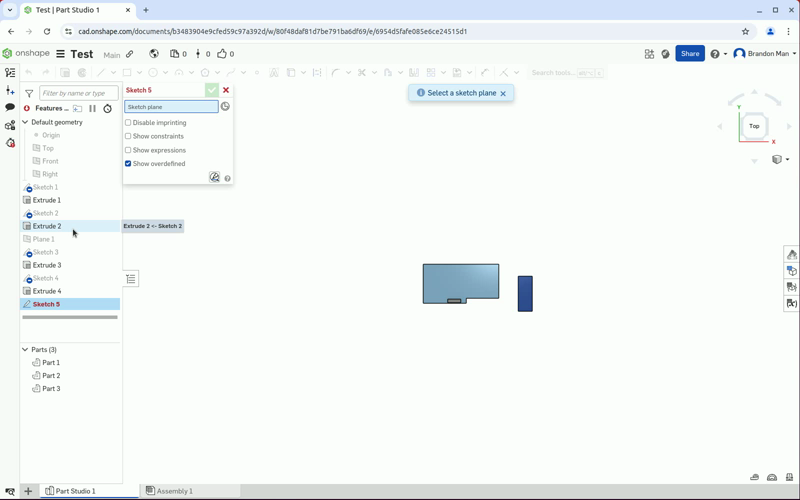
scroll(3)
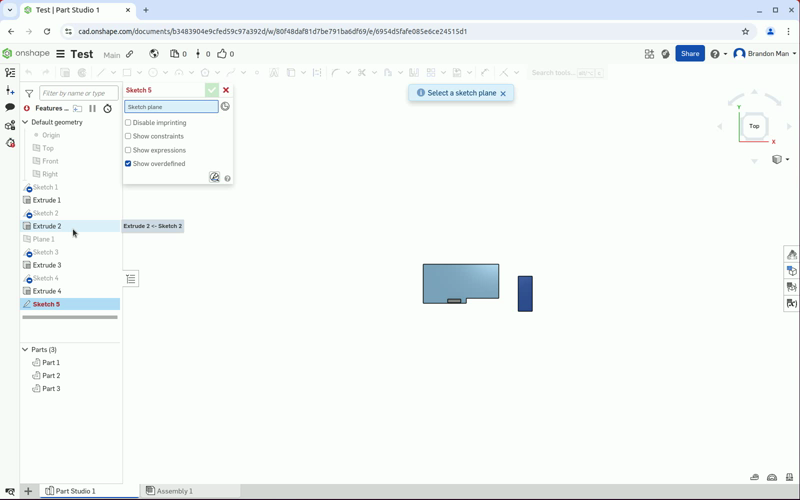
mouse_move(73, 150)
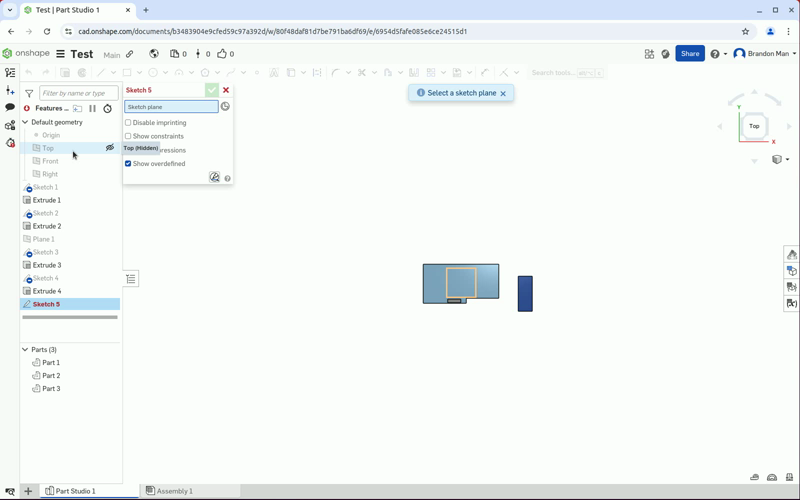
click(73, 150)
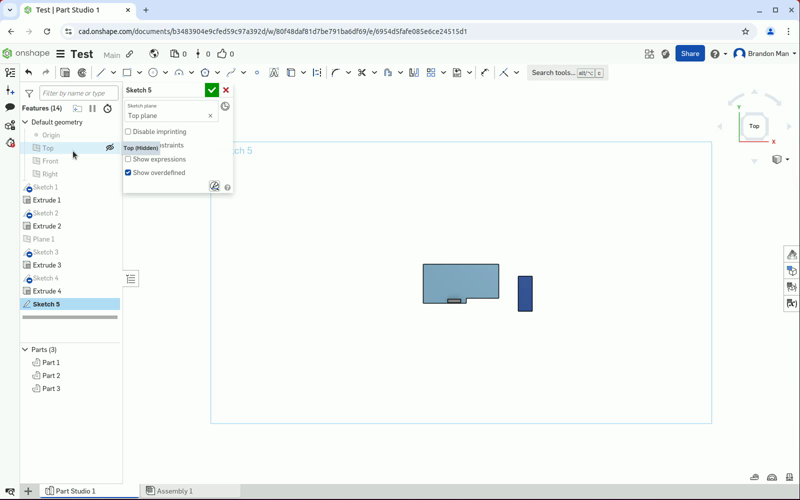
mouse_move(73, 352)
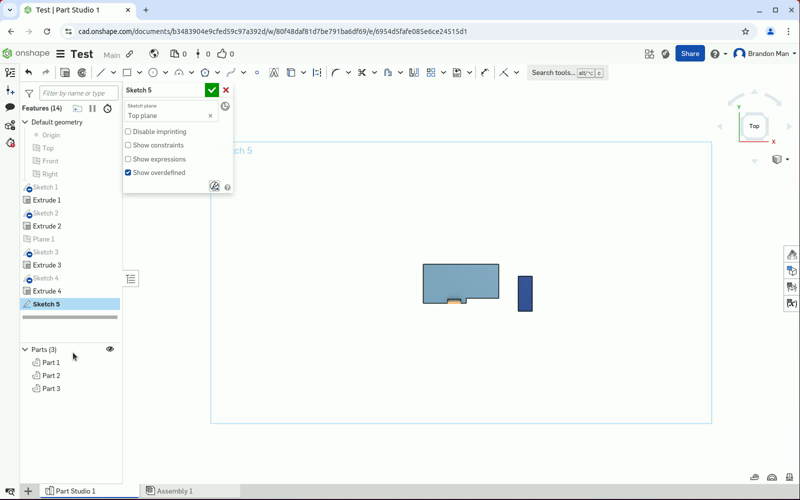
key(y)
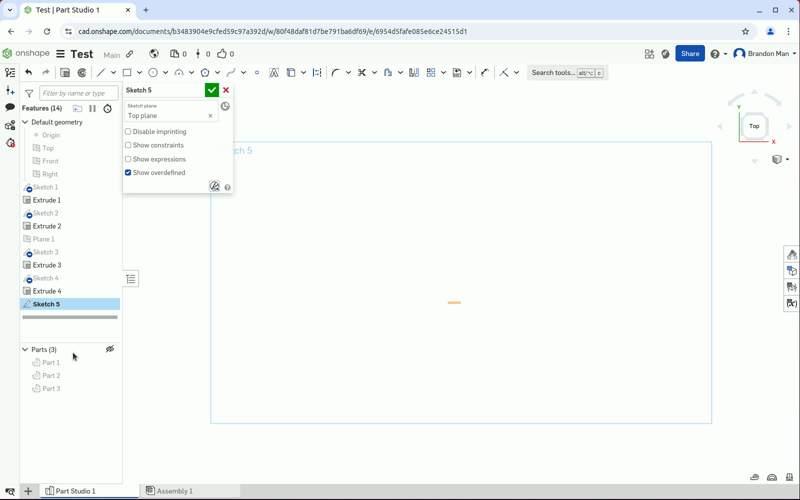
key(l)
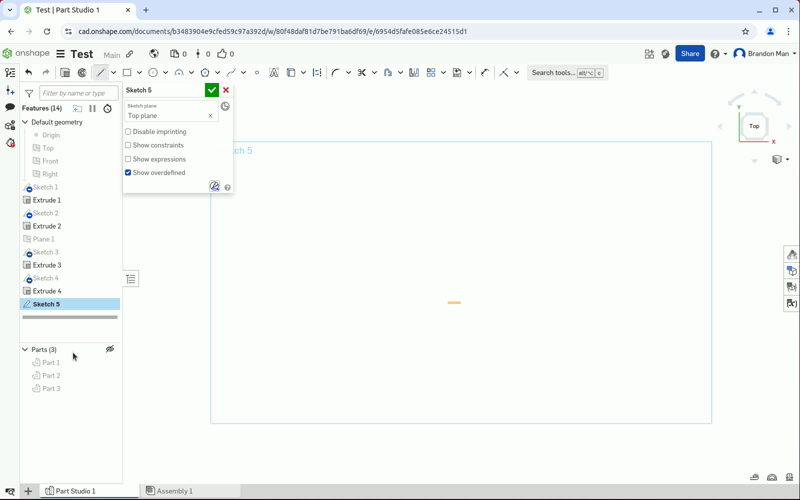
key_down(shift)
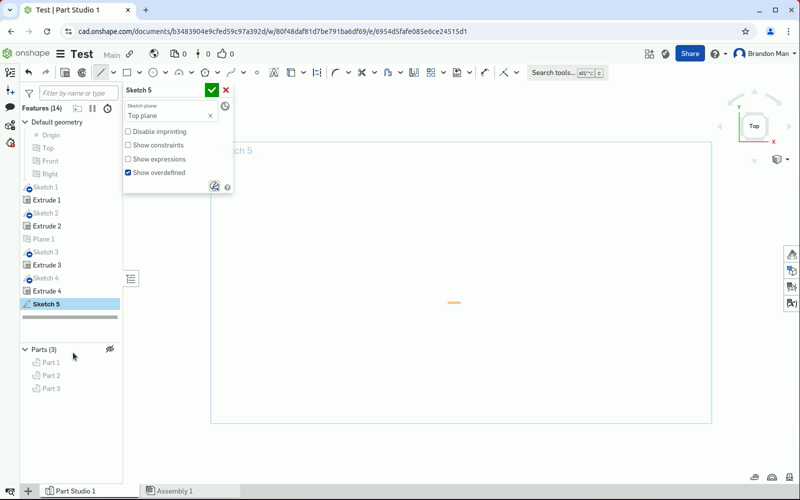
mouse_move(547, 304)
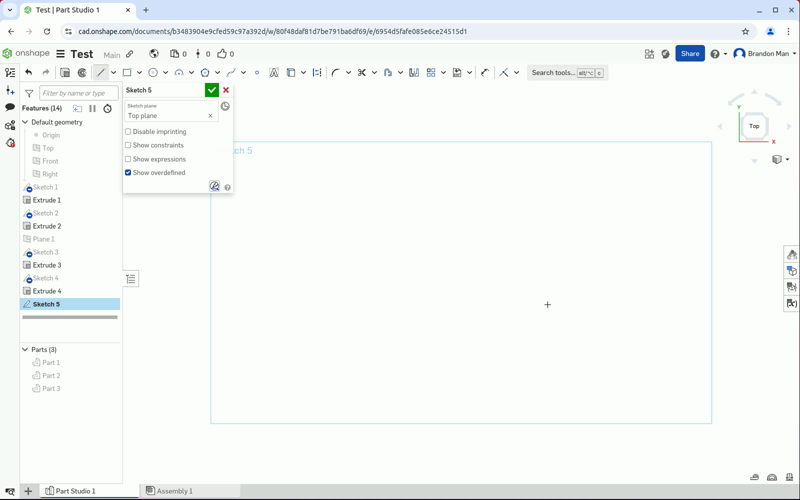
click(547, 304)
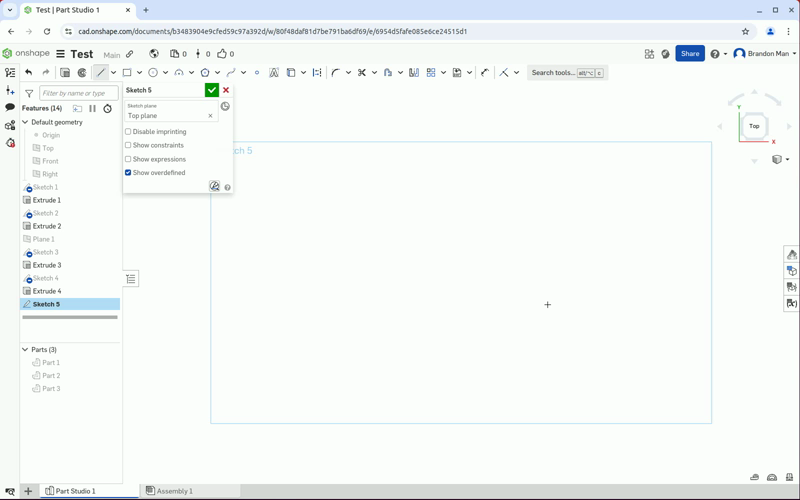
key_up(shift)
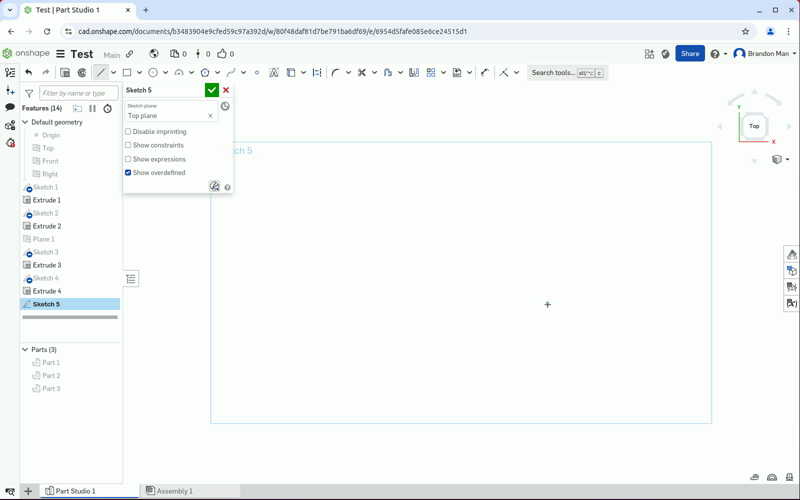
key_down(shift)
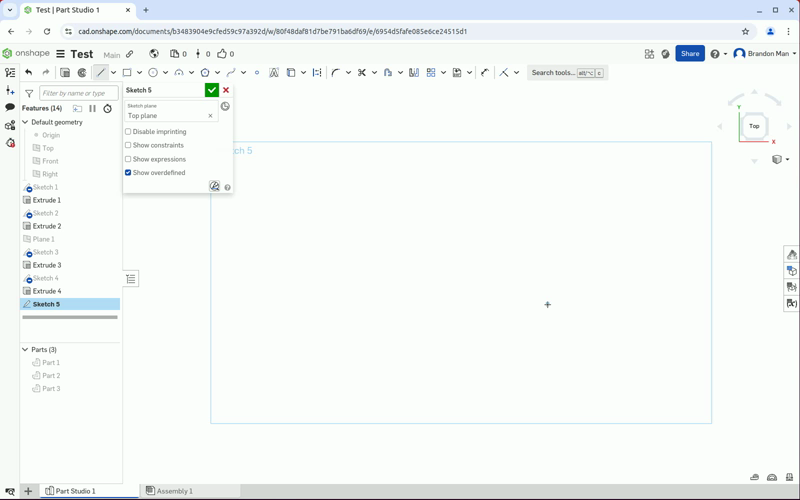
mouse_move(577, 304)
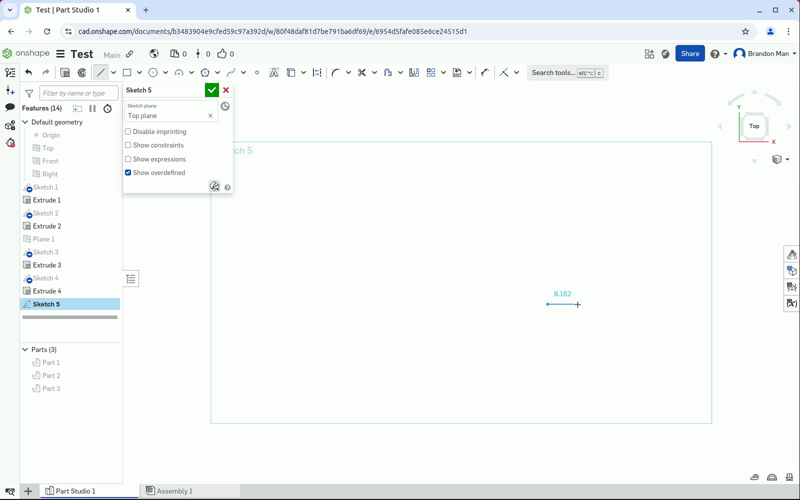
mouse_move(574, 304)
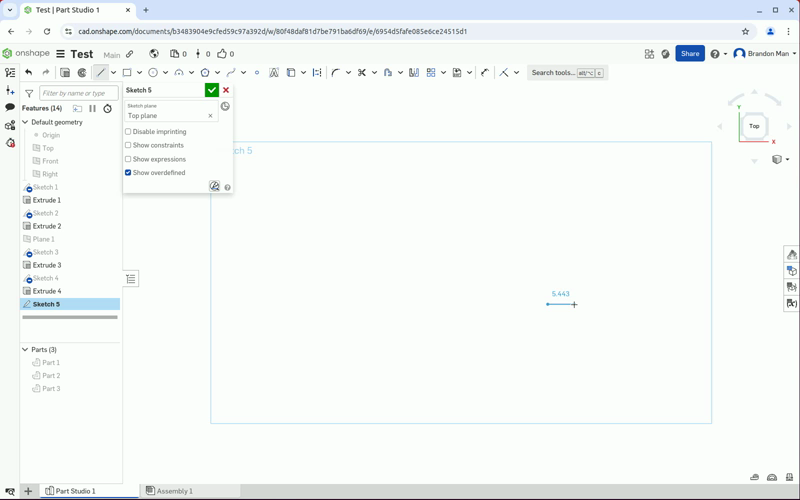
click(574, 304)
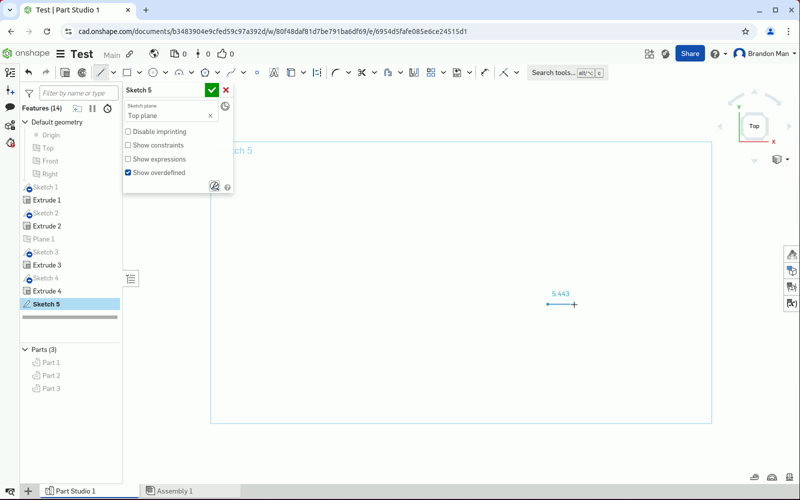
key_up(shift)
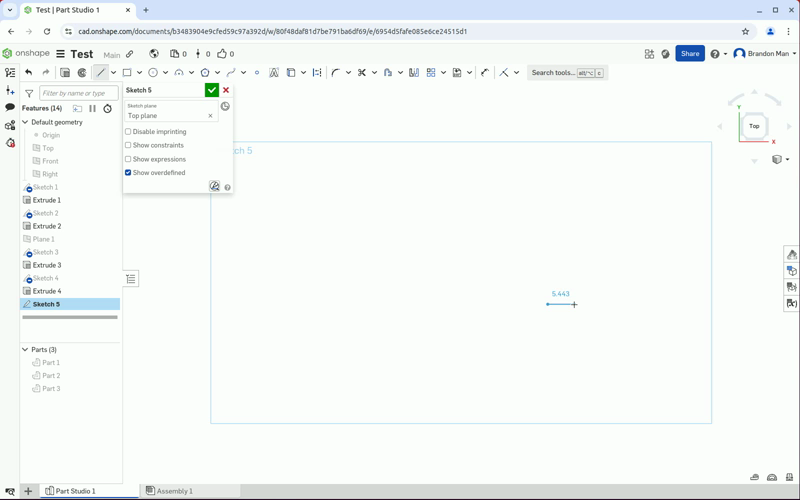
key_down(shift)
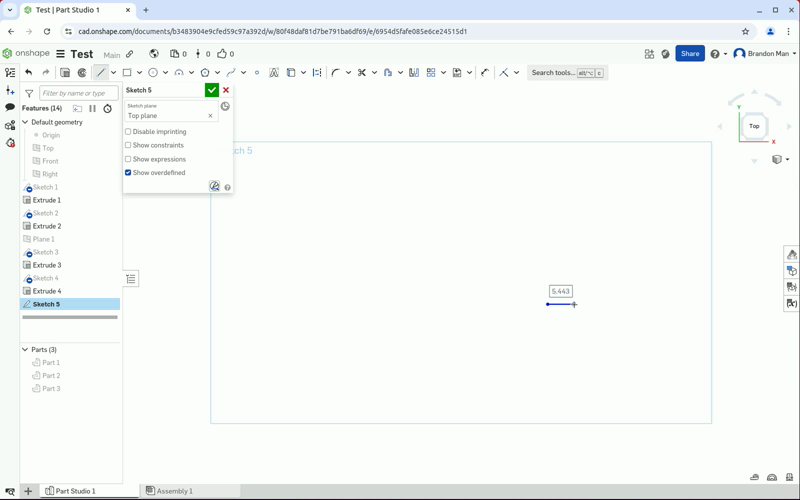
mouse_move(589, 304)
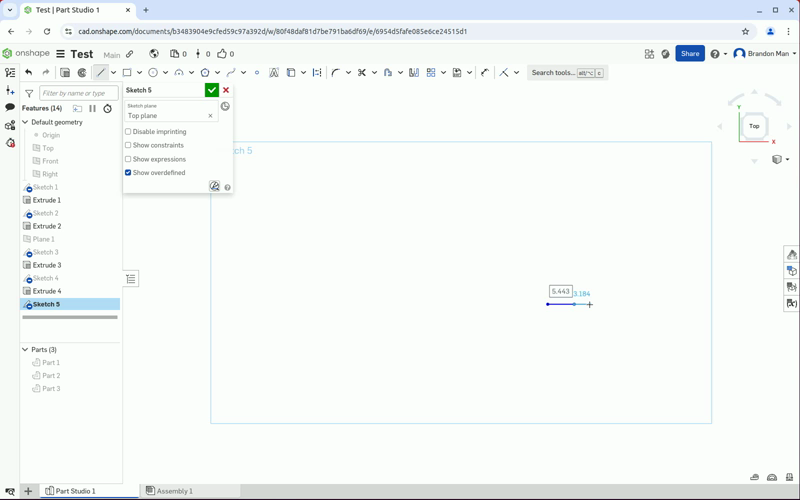
mouse_move(574, 264)
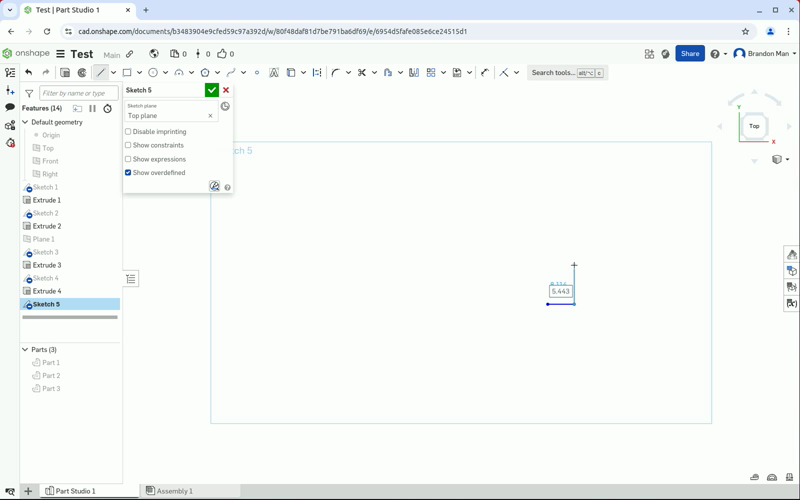
click(574, 264)
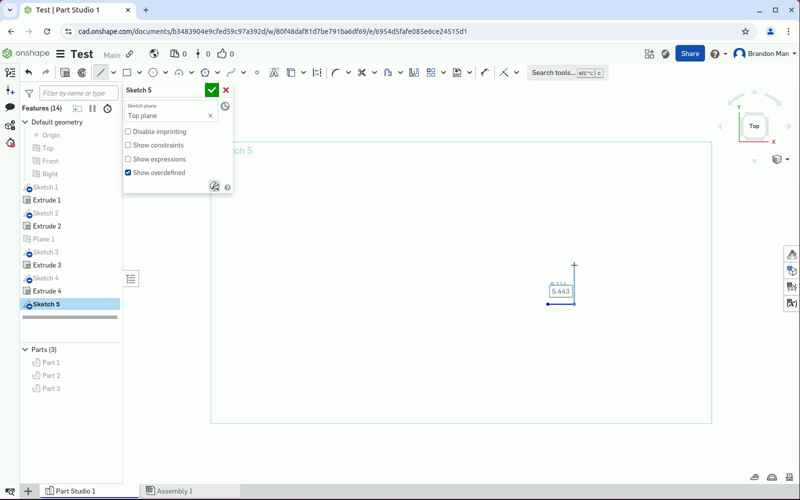
key_up(shift)
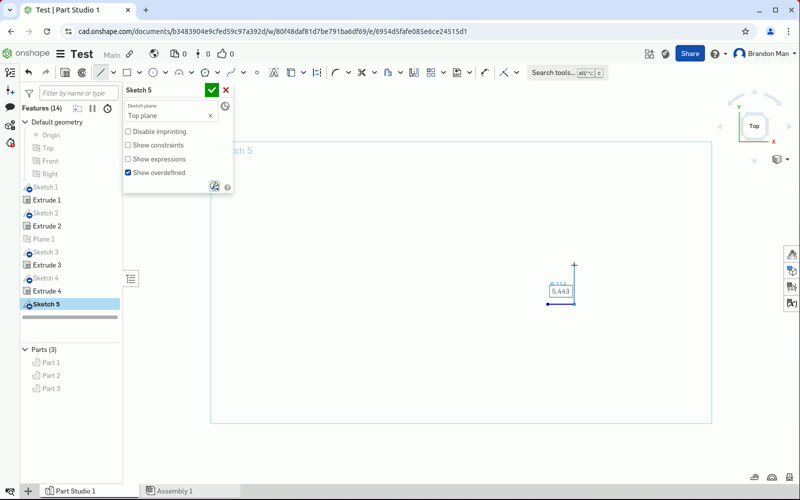
key_down(shift)
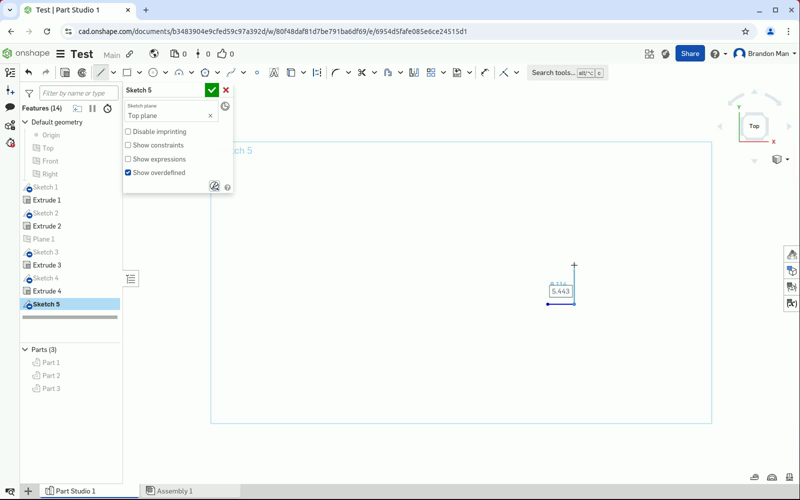
mouse_move(589, 264)
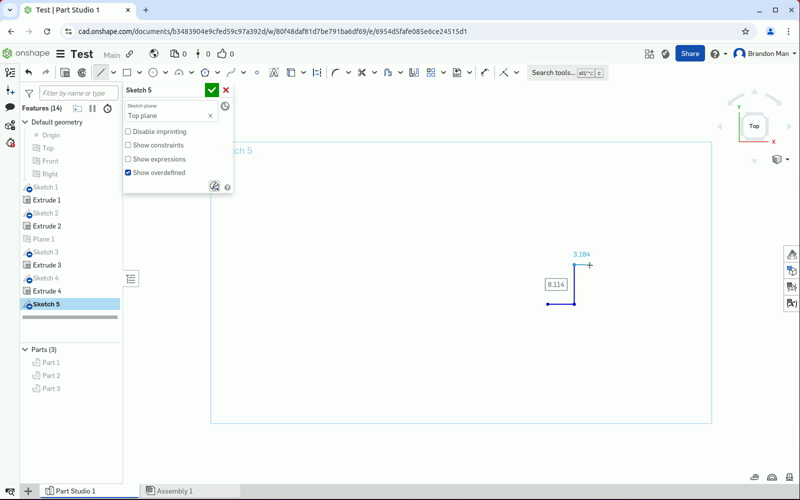
mouse_move(547, 264)
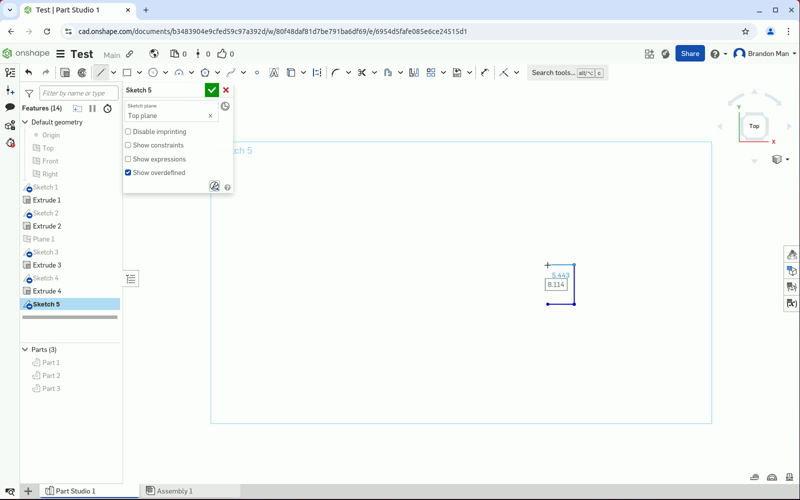
click(547, 264)
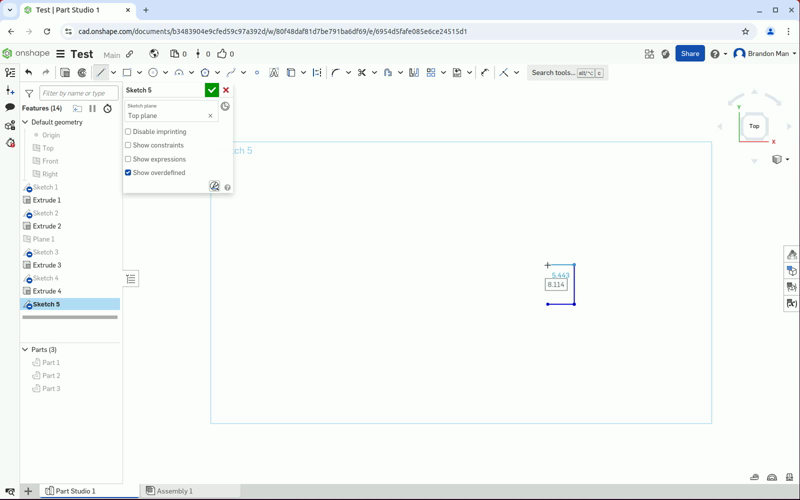
key_up(shift)
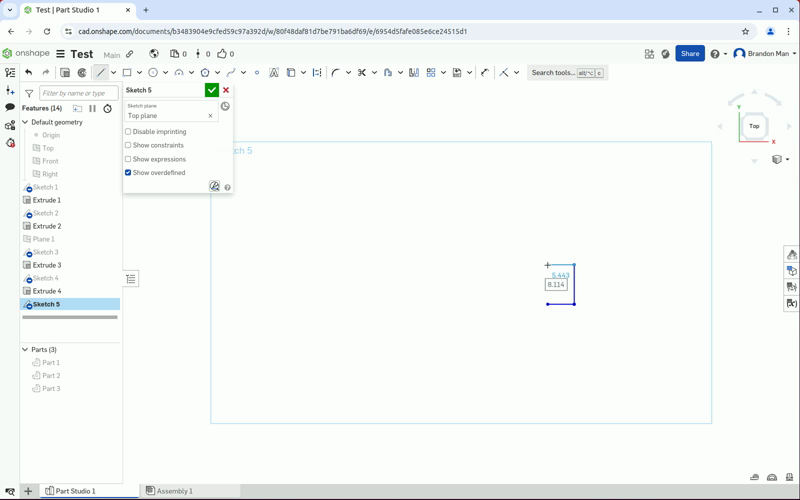
mouse_move(577, 264)
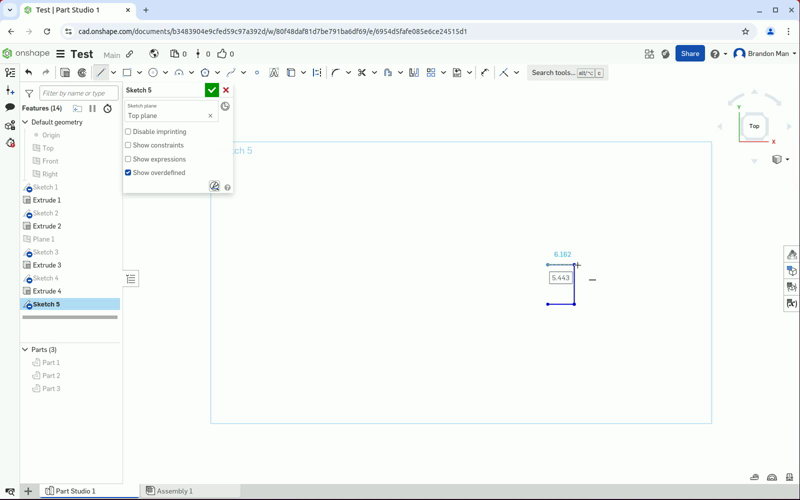
key_down(shift)
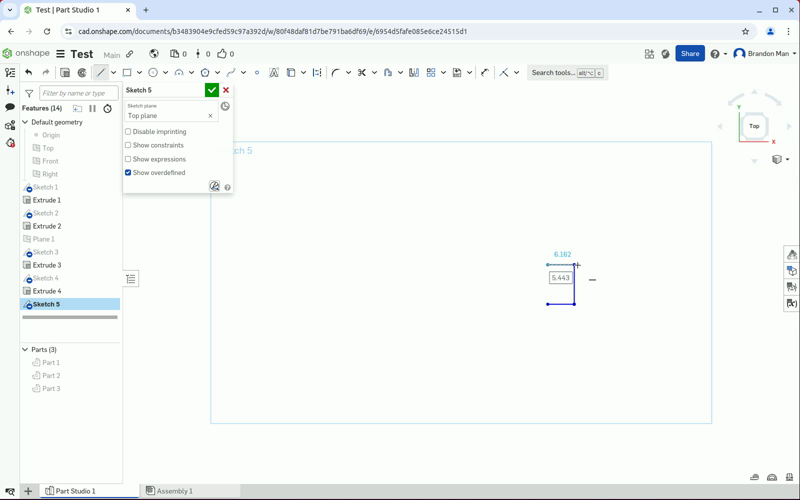
mouse_move(547, 304)
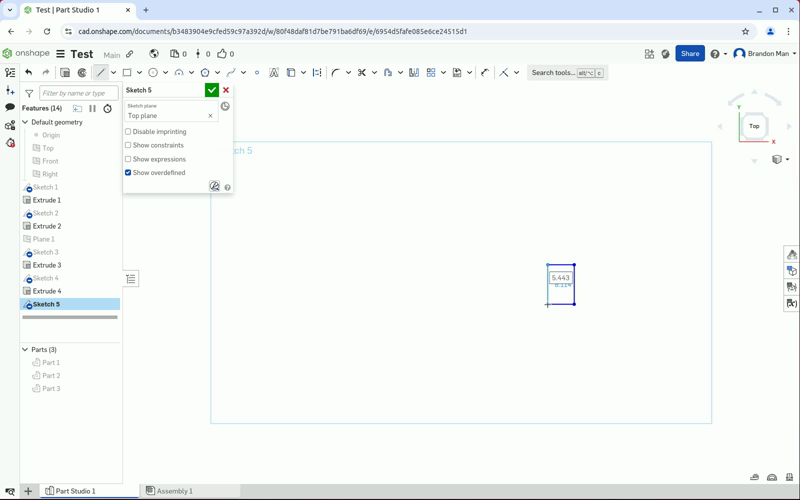
key_up(shift)
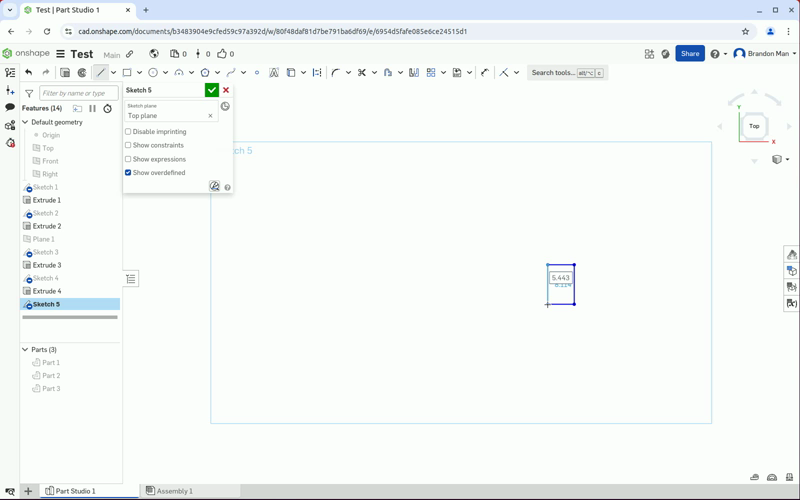
click(547, 304)
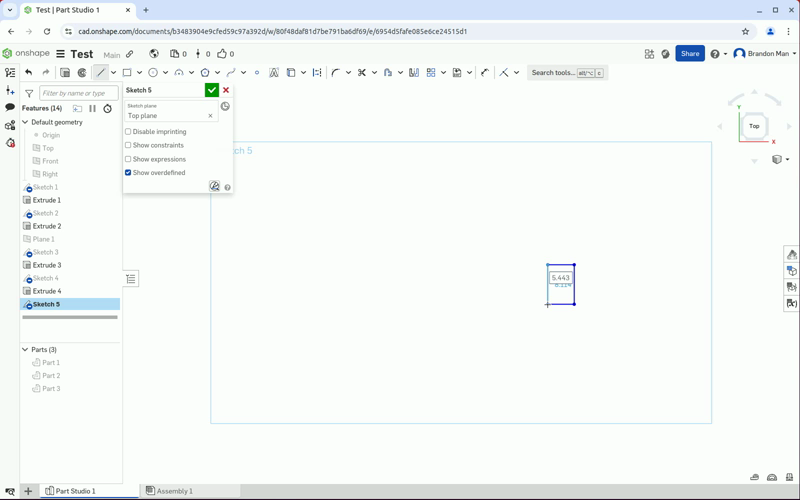
key(esc)
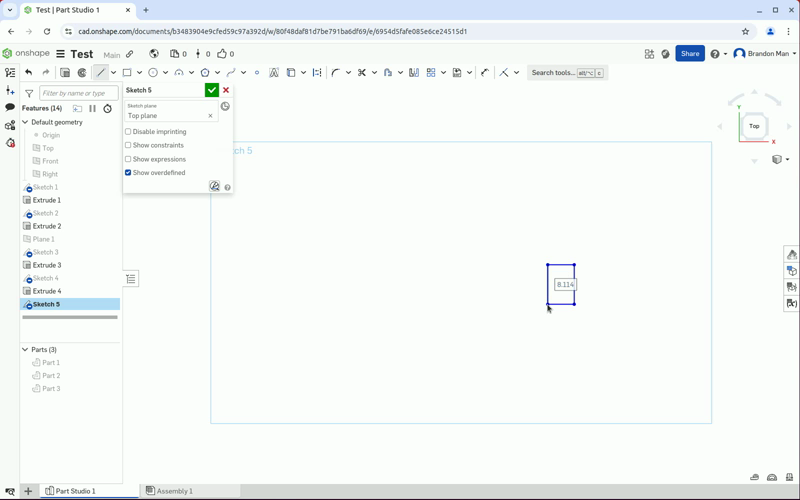
mouse_move(561, 272)
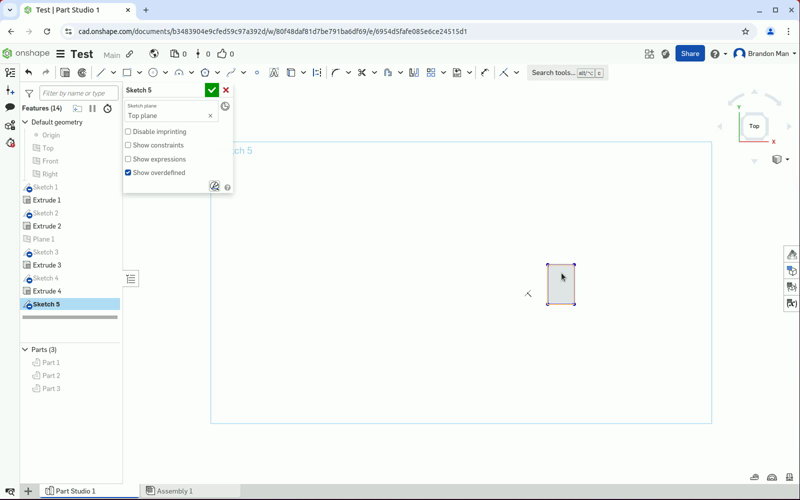
scroll(6)
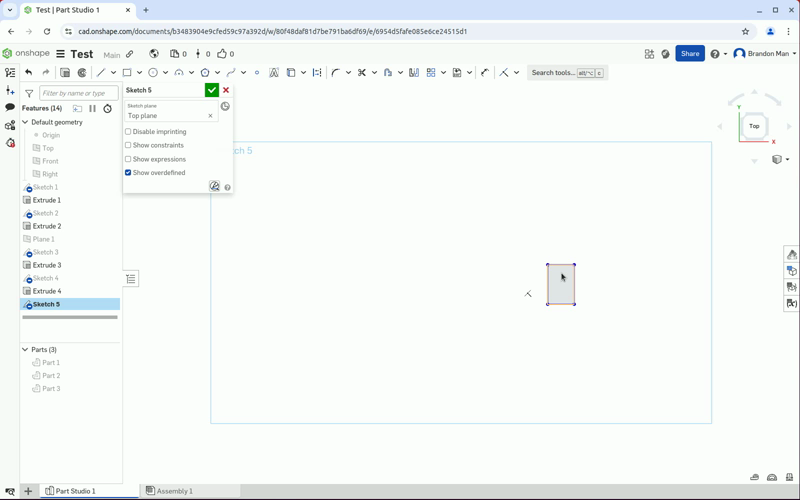
scroll(6)
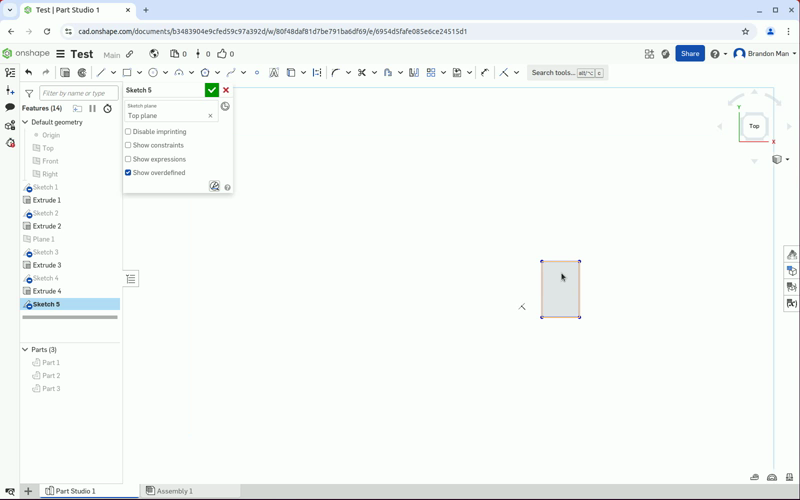
scroll(6)
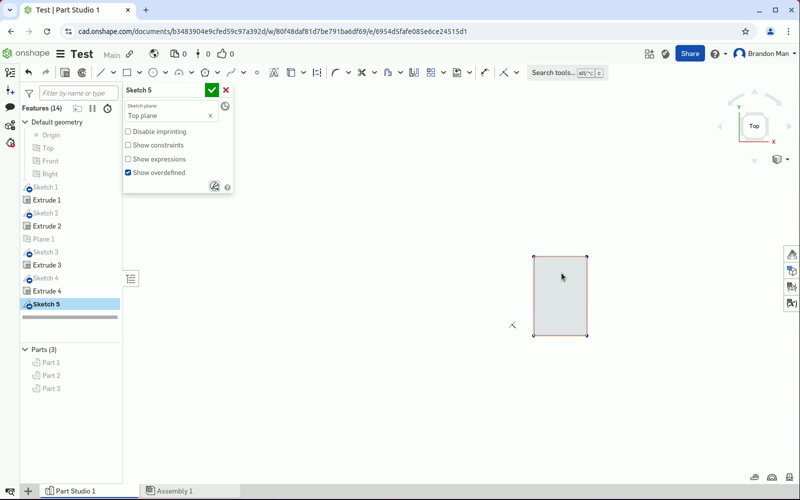
scroll(6)
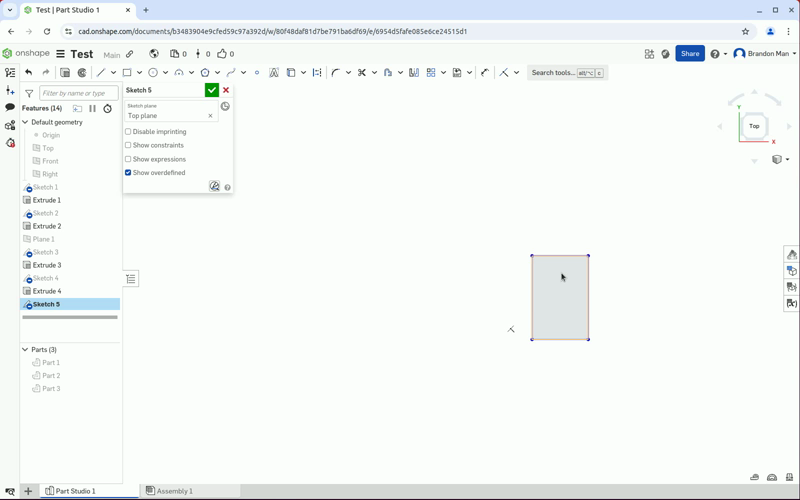
scroll(6)
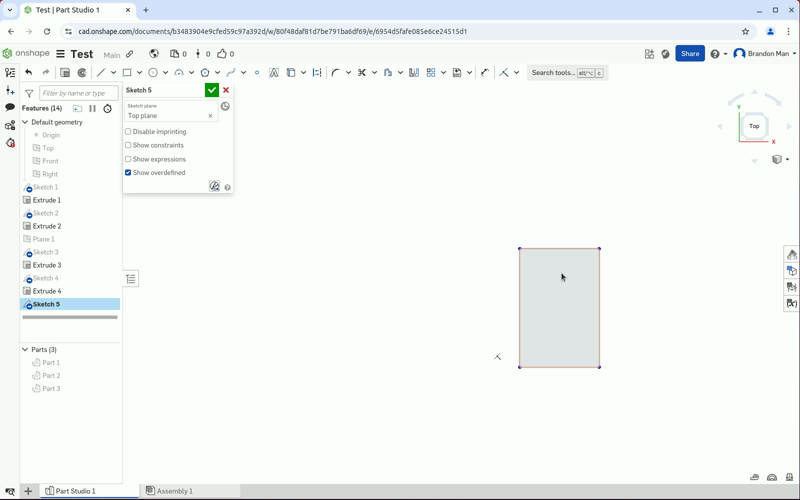
scroll(6)
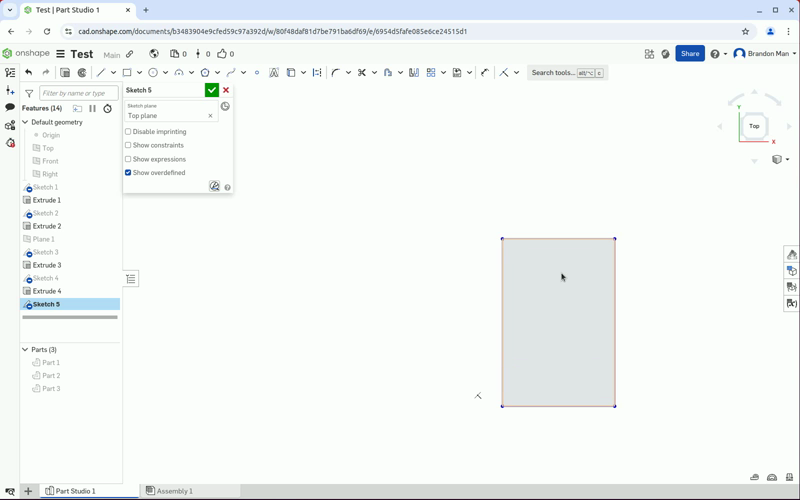
scroll(6)
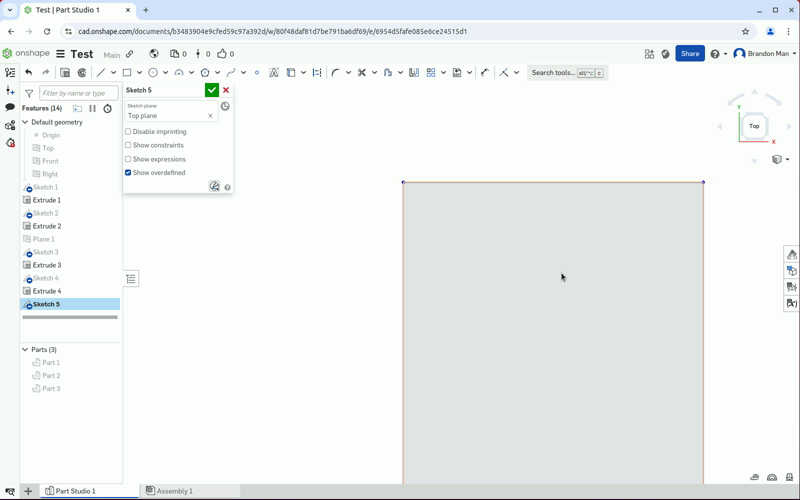
click(561, 272)
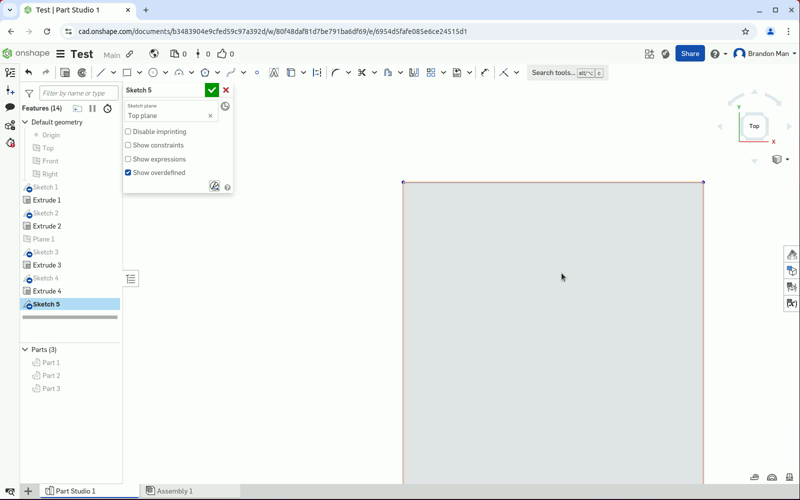
scroll(-6)
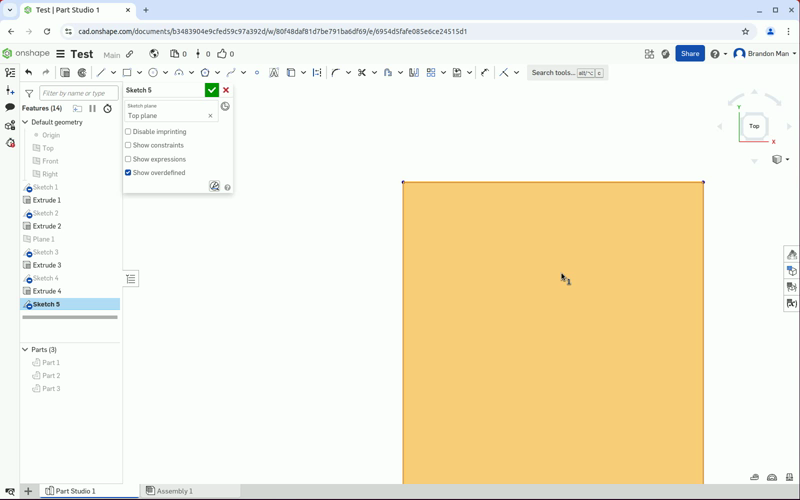
scroll(-6)
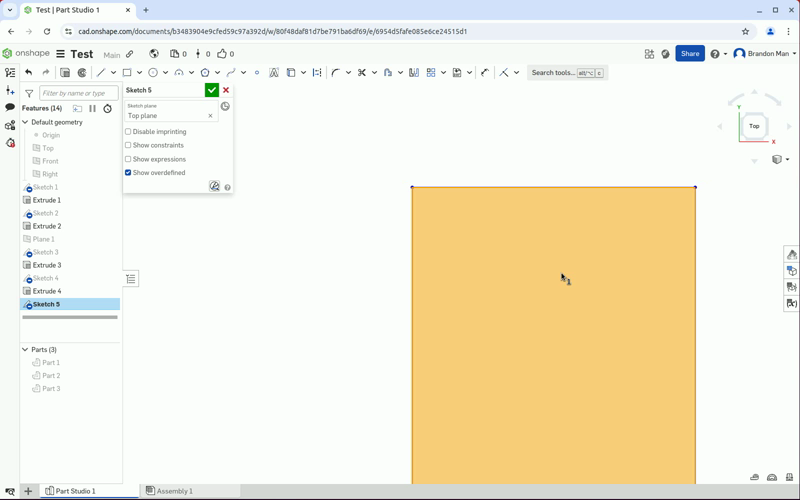
scroll(-6)
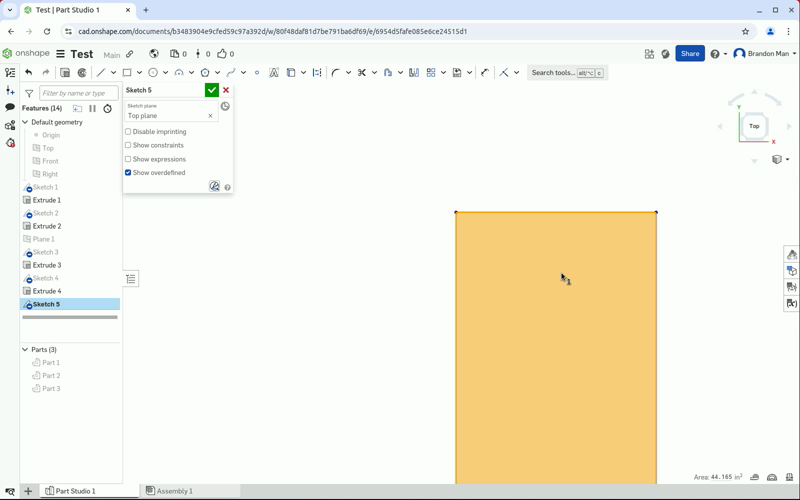
scroll(-6)
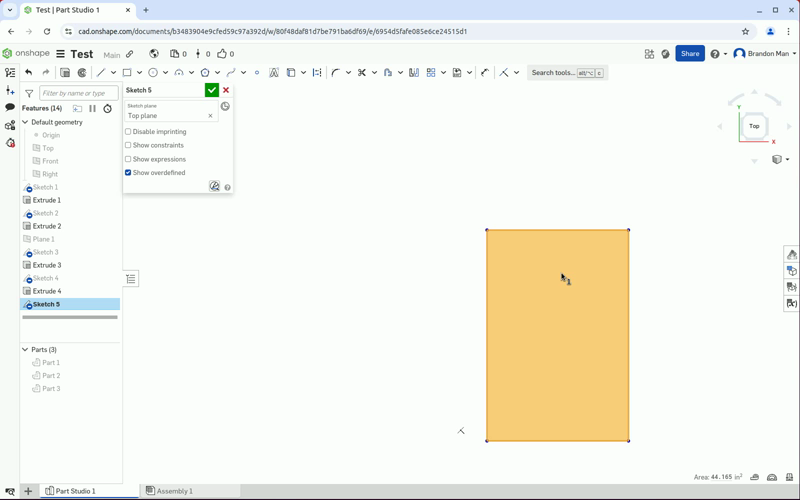
scroll(-6)
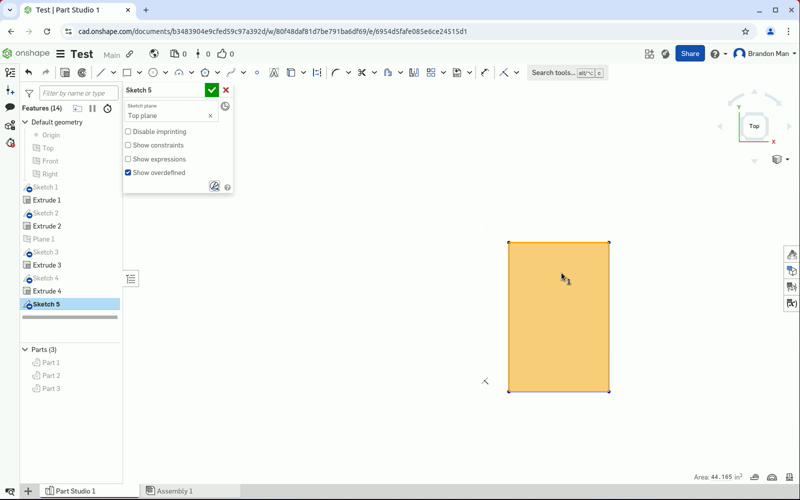
scroll(-6)
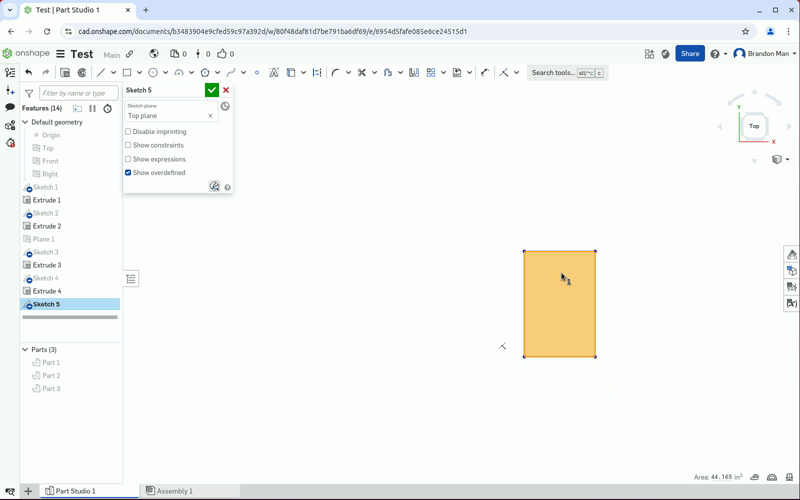
scroll(-6)
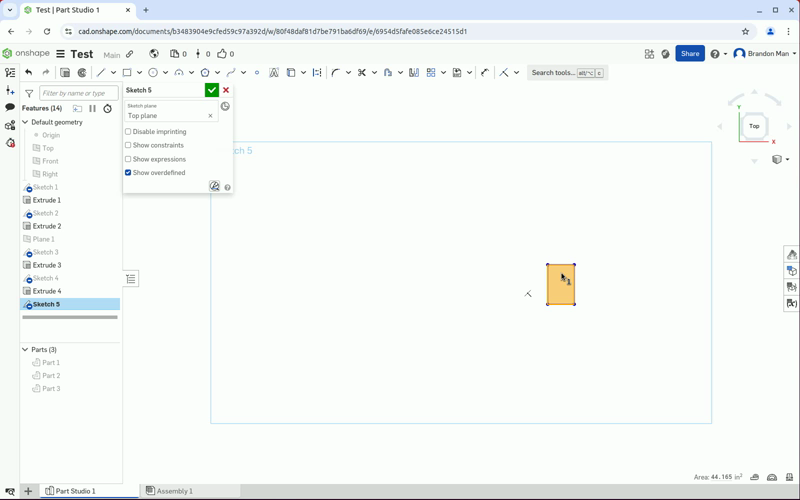
mouse_move(73, 352)
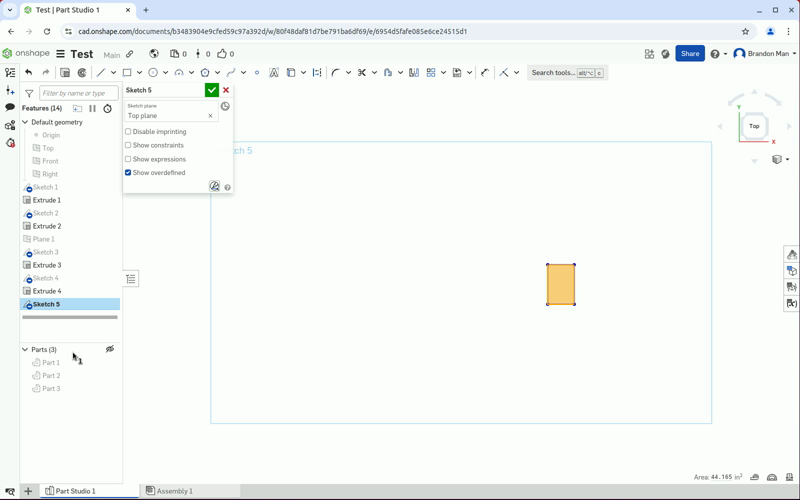
key(shift+y)
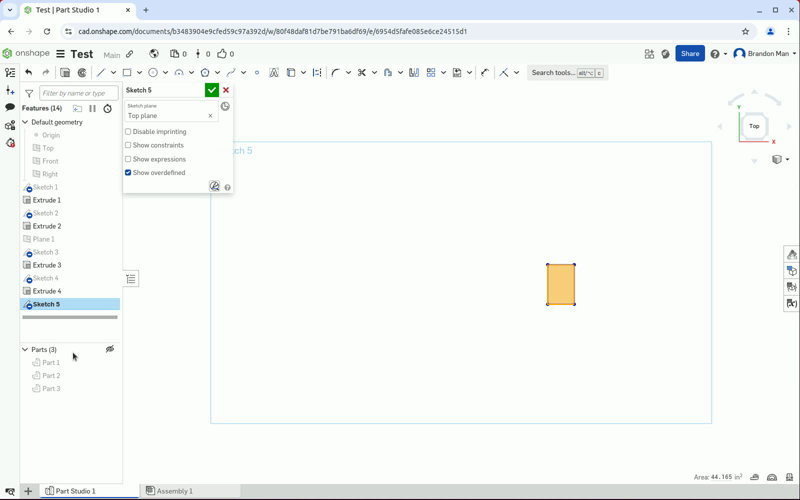
key(shift+e)
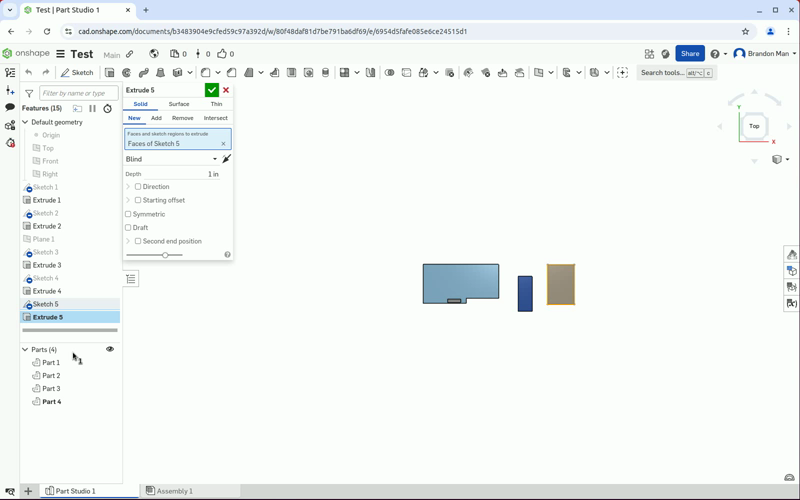
mouse_move(143, 106)
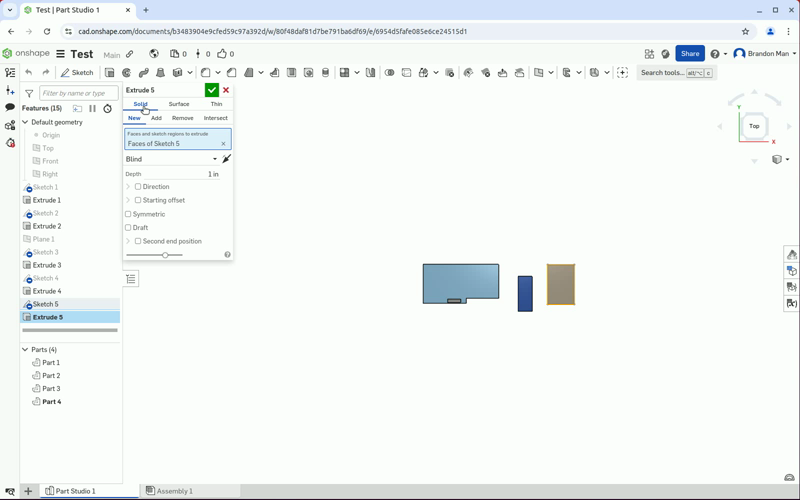
click(143, 106)
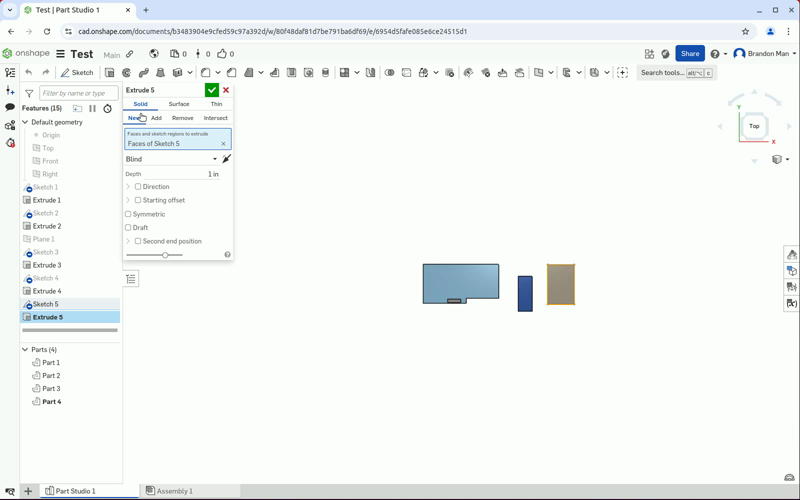
mouse_move(137, 120)
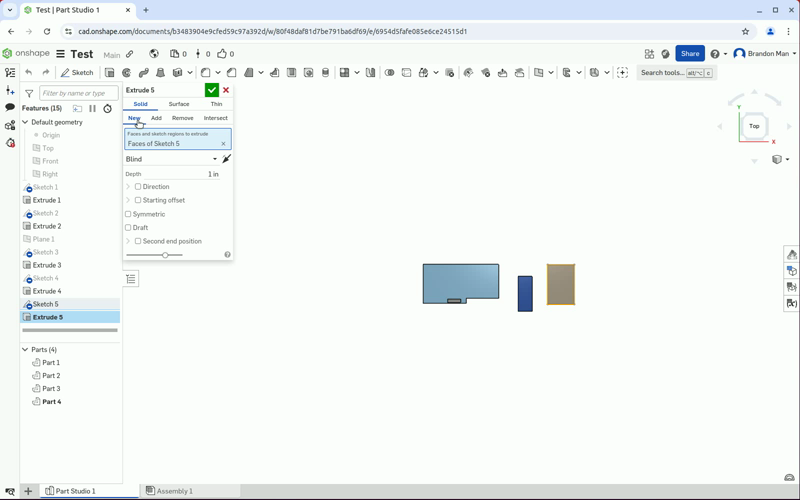
click(137, 120)
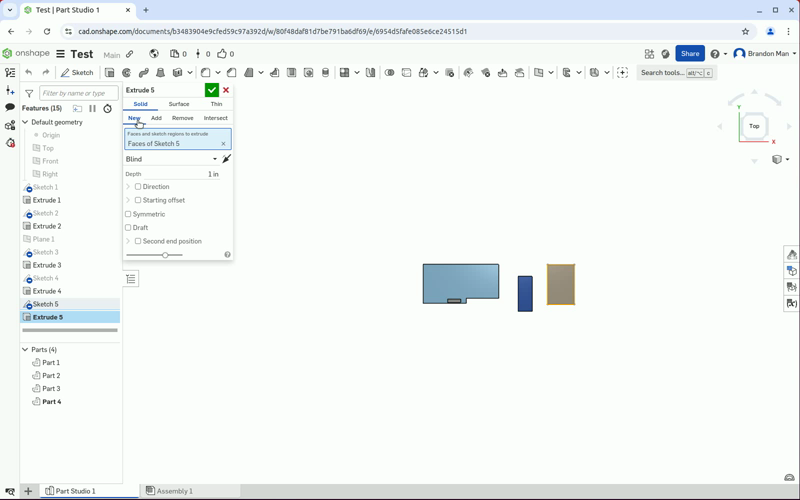
key(tab, 4)
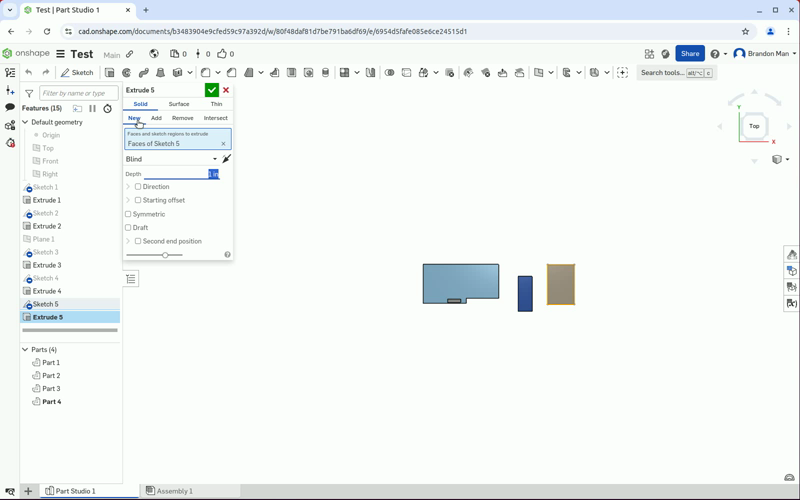
text(-0.241)
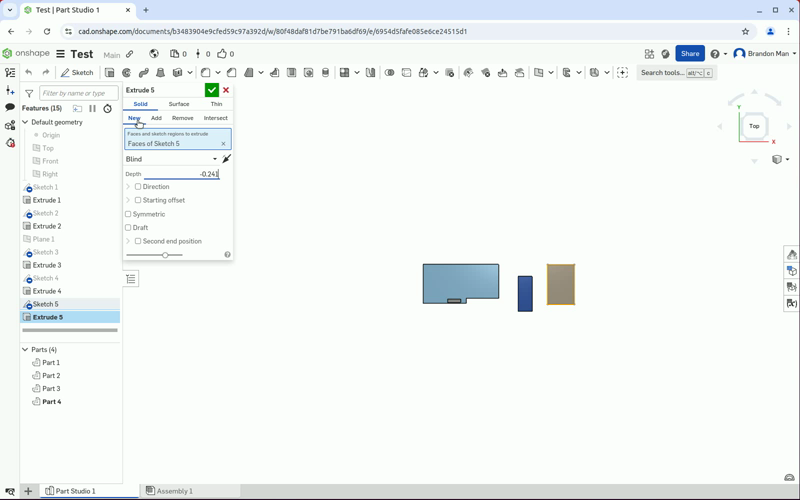
key(enter)
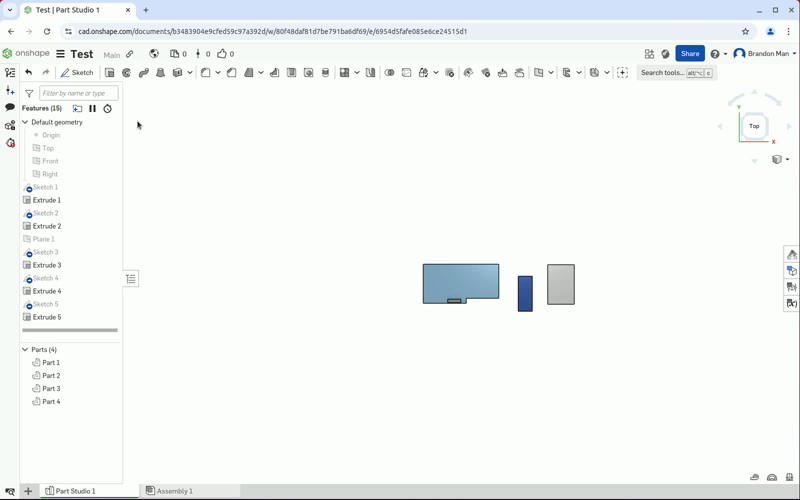
key(shift+h)
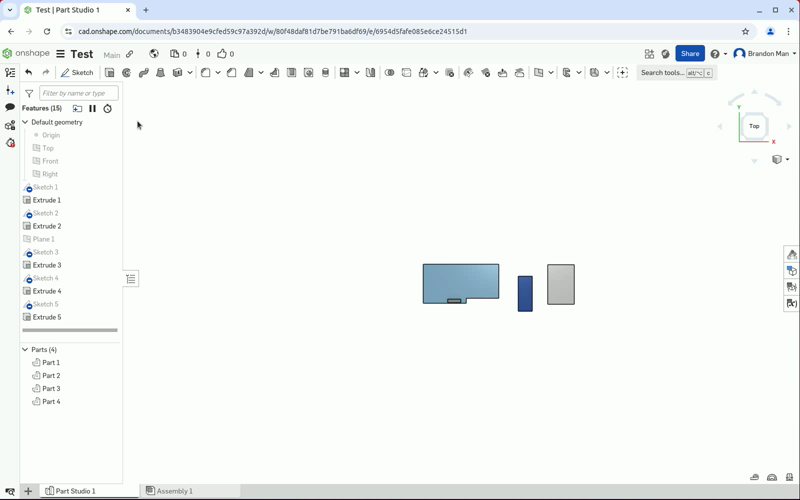
key(shift+h)
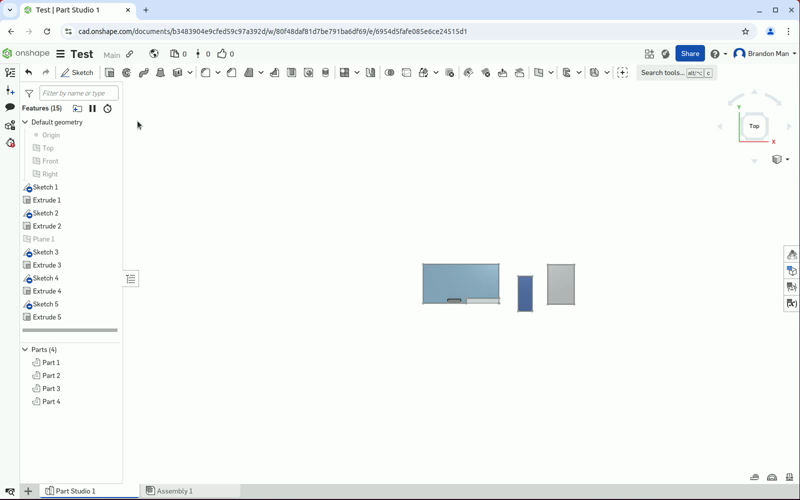
key(shift+7)
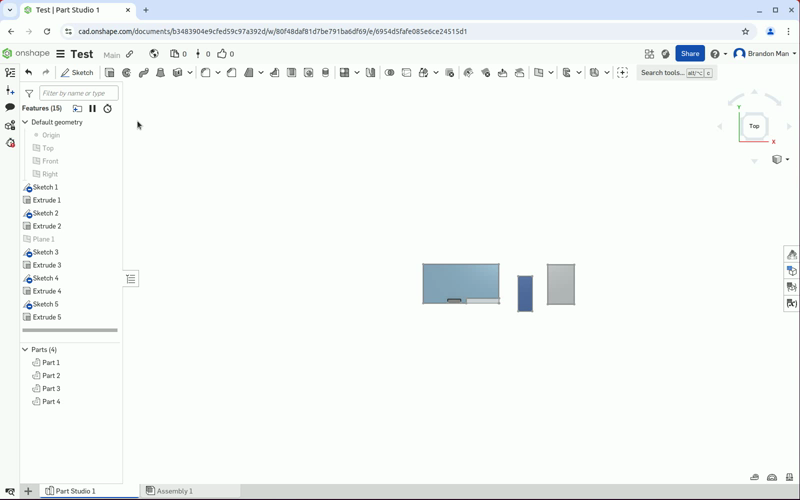
key(up, 3)
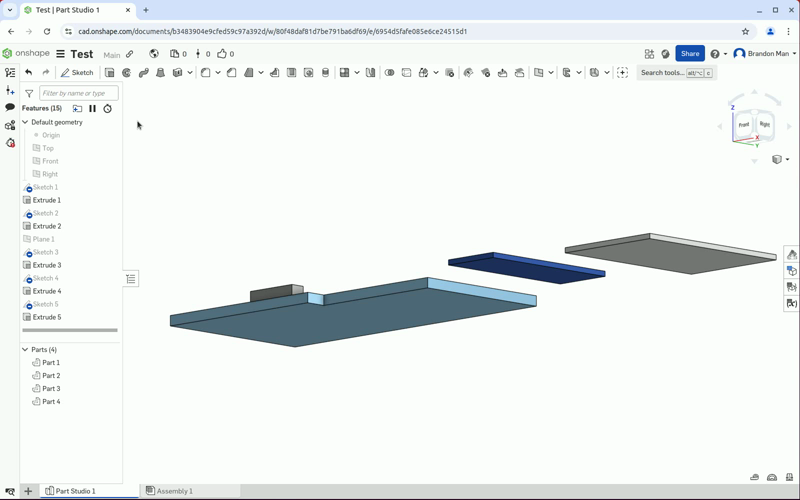
key(left, 3)
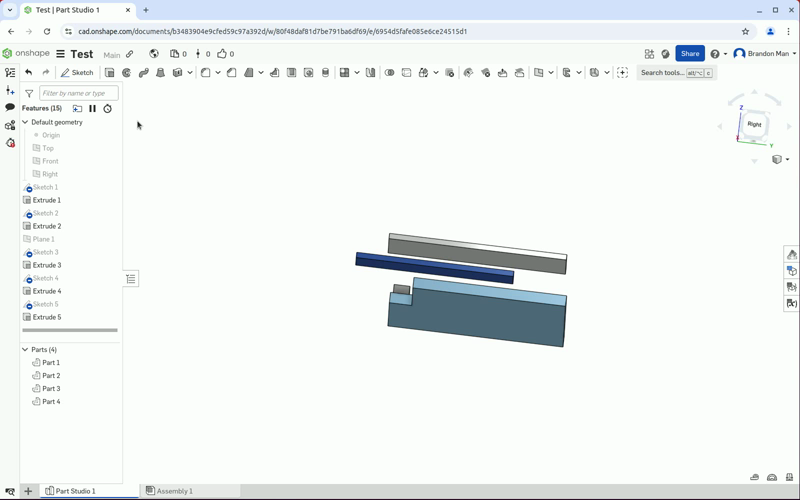
key(right, 3)
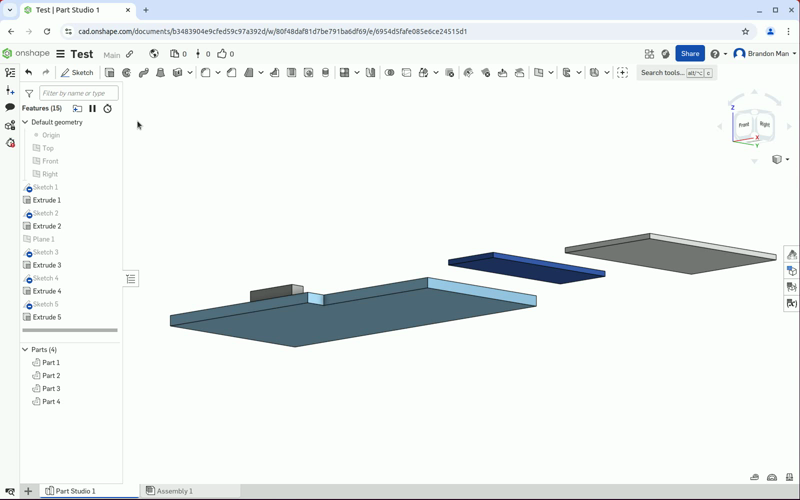
key(down, 3)
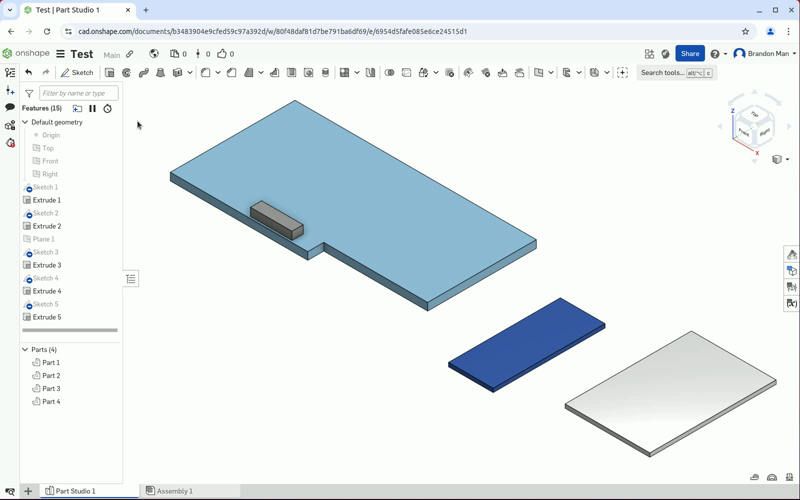
mouse_move(73, 189)
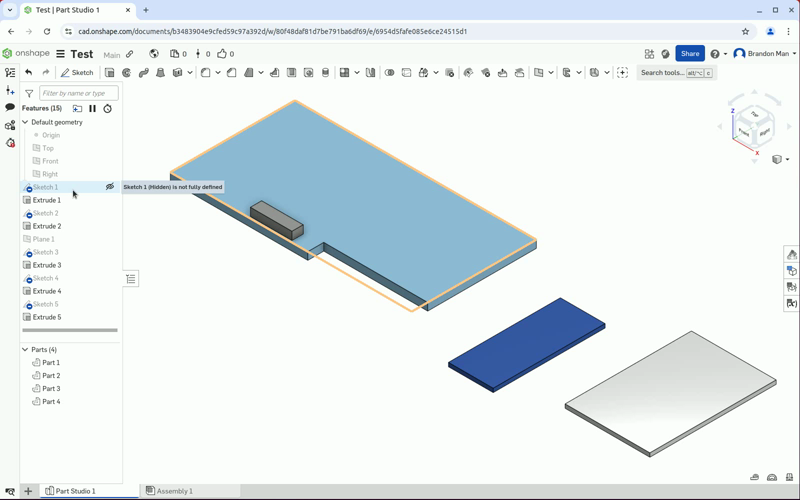
click(73, 189)